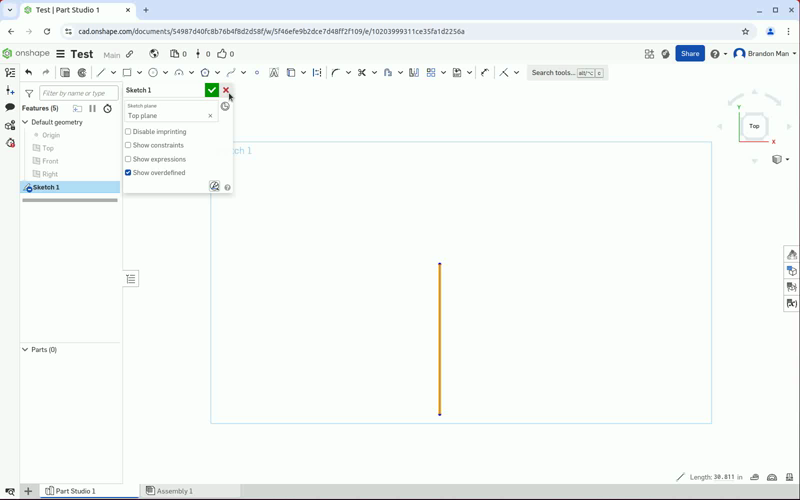
key(shift+h)
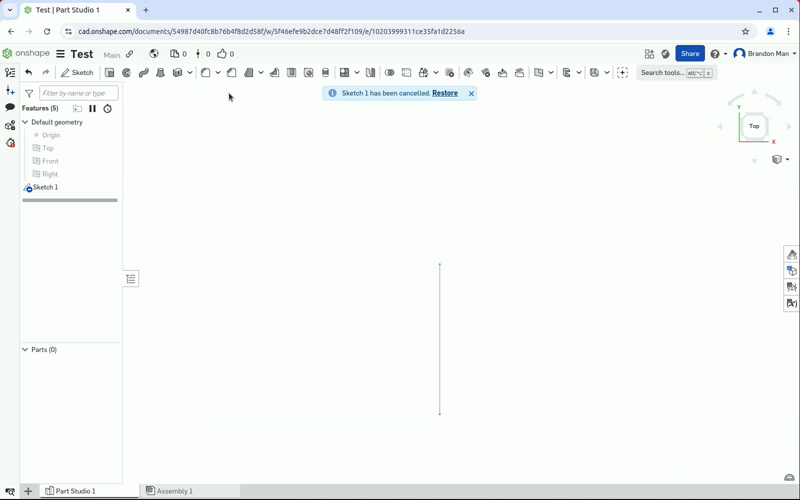
key(shift+s)
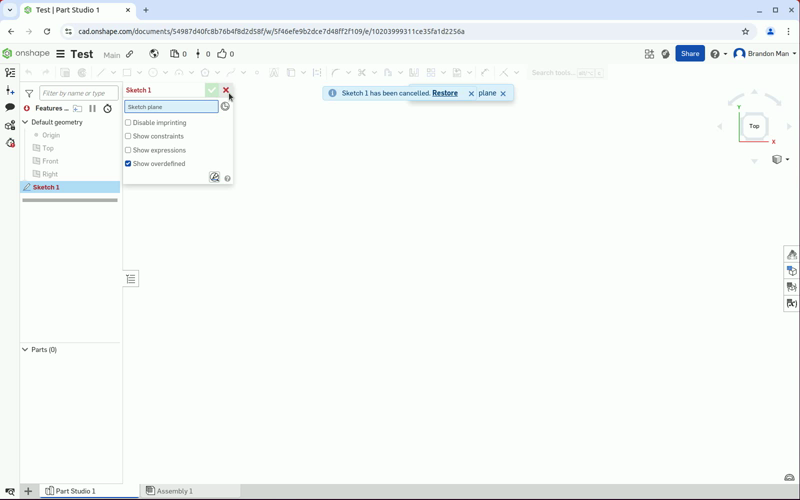
mouse_move(73, 150)
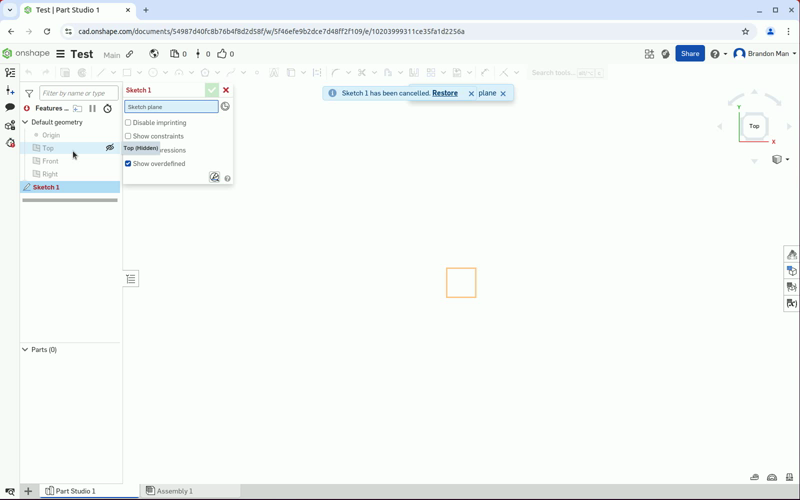
click(73, 150)
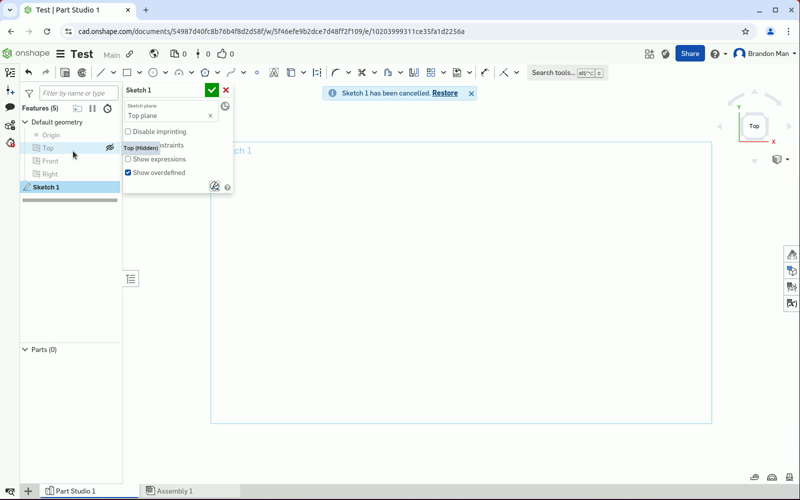
mouse_move(73, 352)
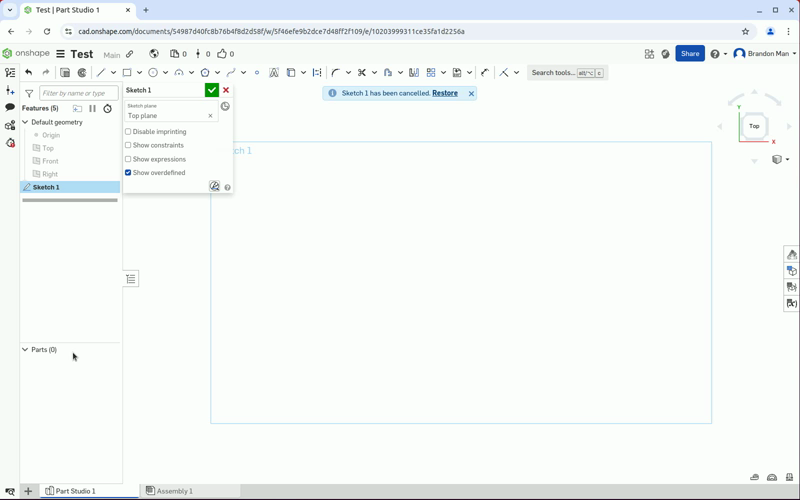
key(y)
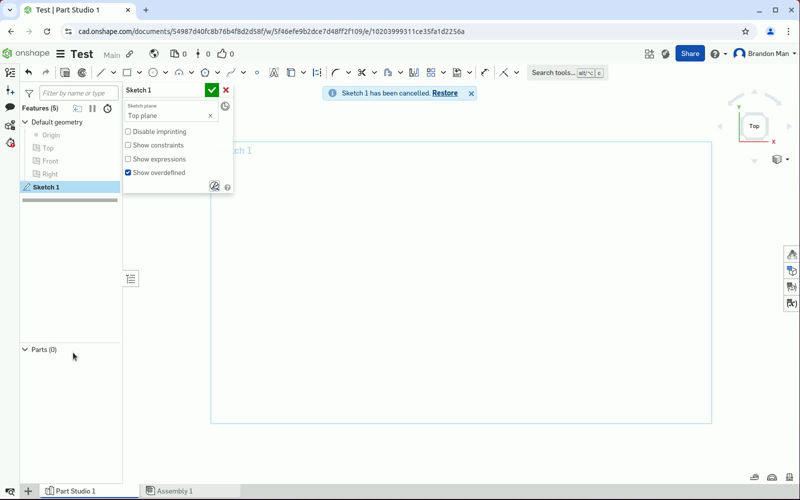
key(c)
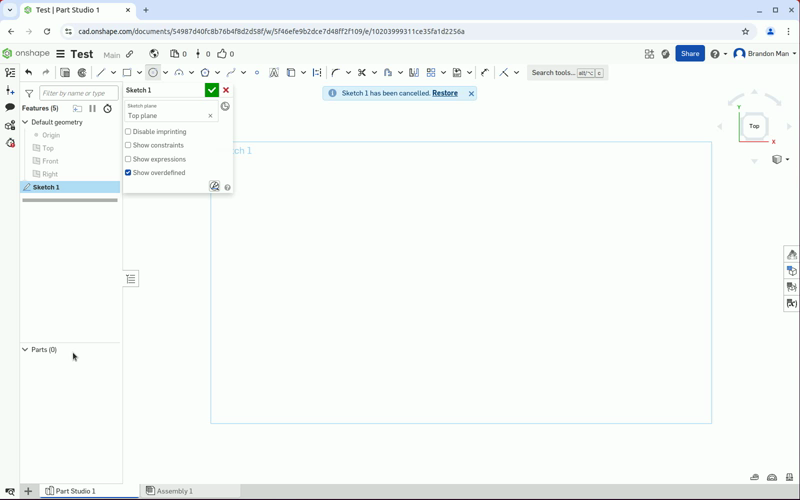
key_down(shift)
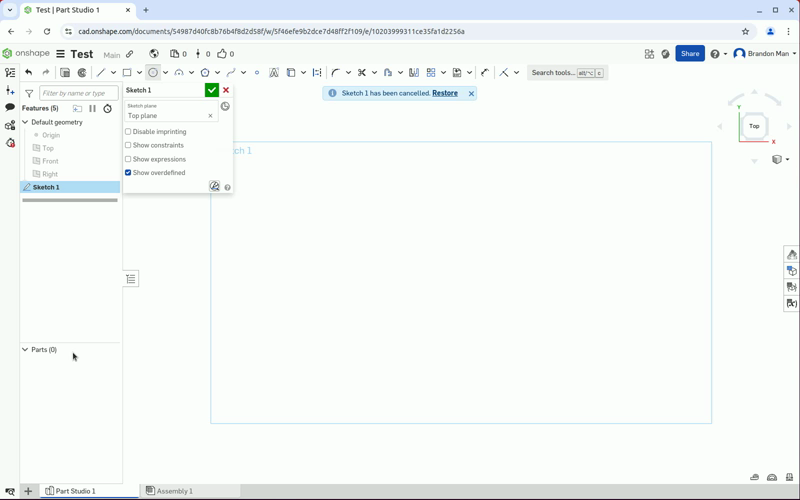
mouse_move(461, 282)
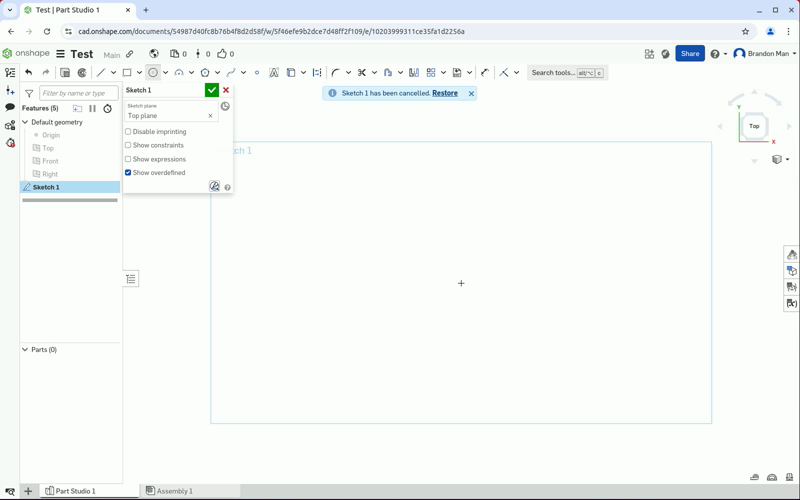
click(461, 282)
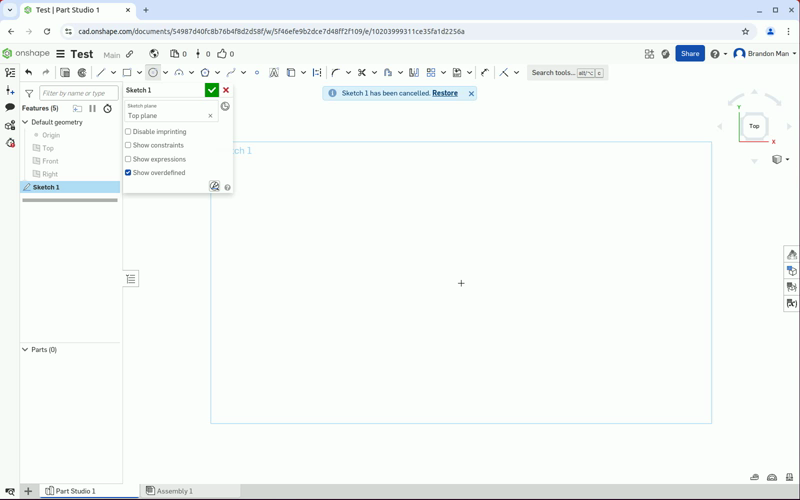
key_up(shift)
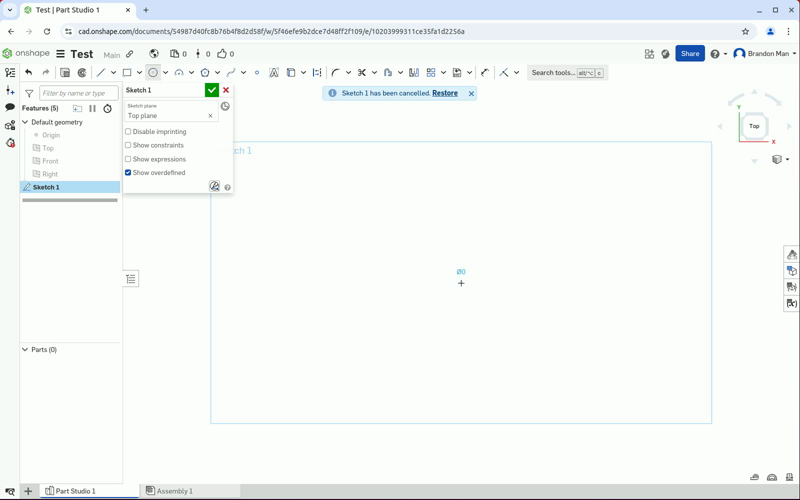
mouse_move(574, 282)
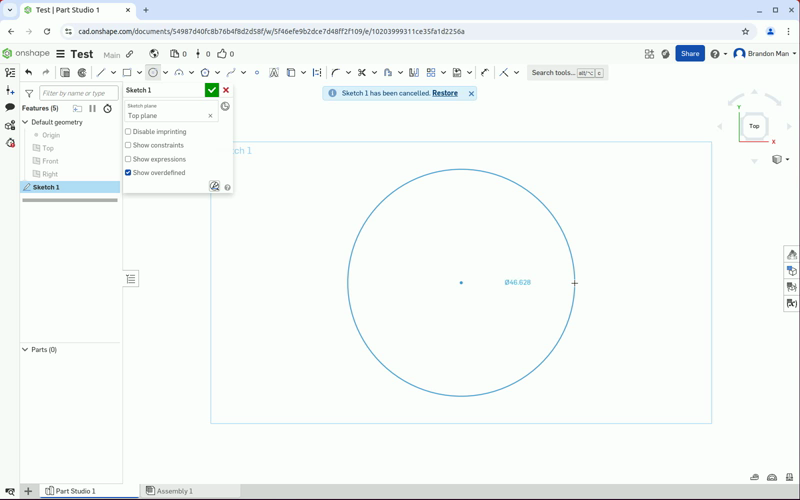
click(574, 282)
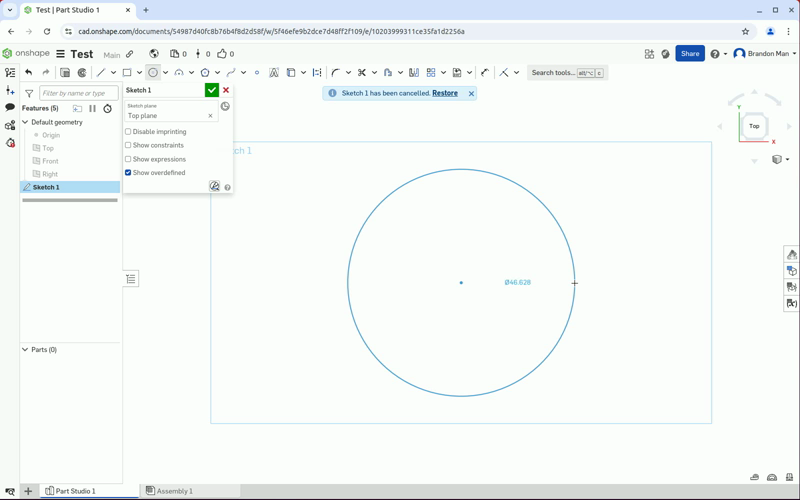
key(esc)
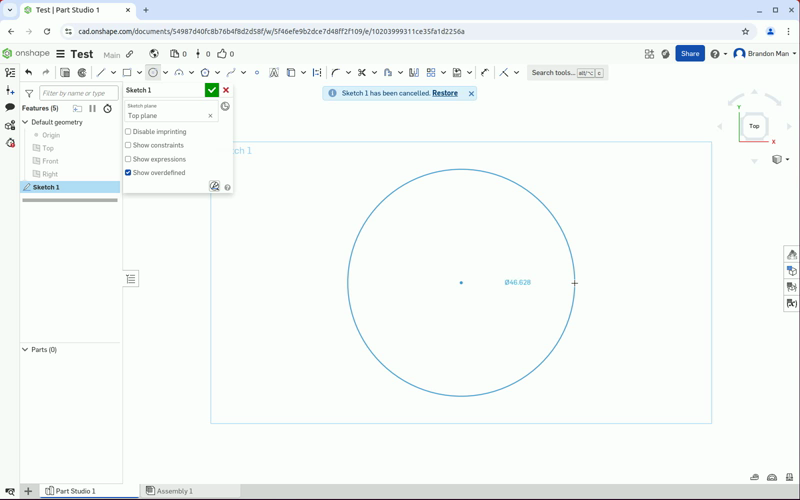
key(c)
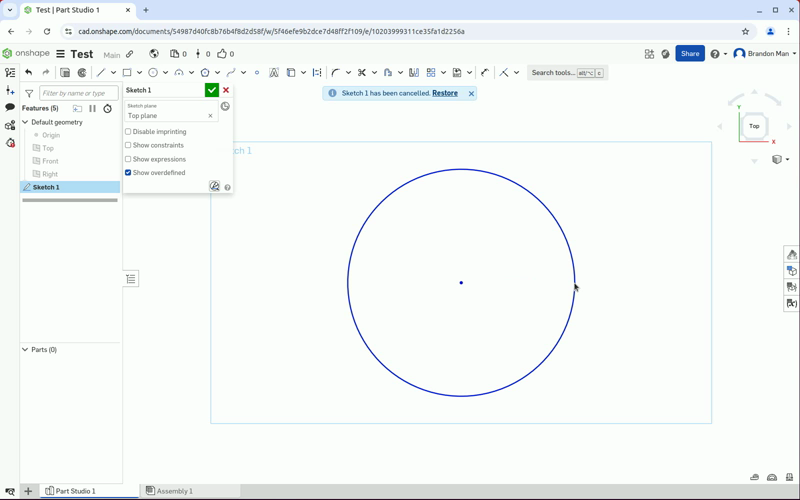
key_down(shift)
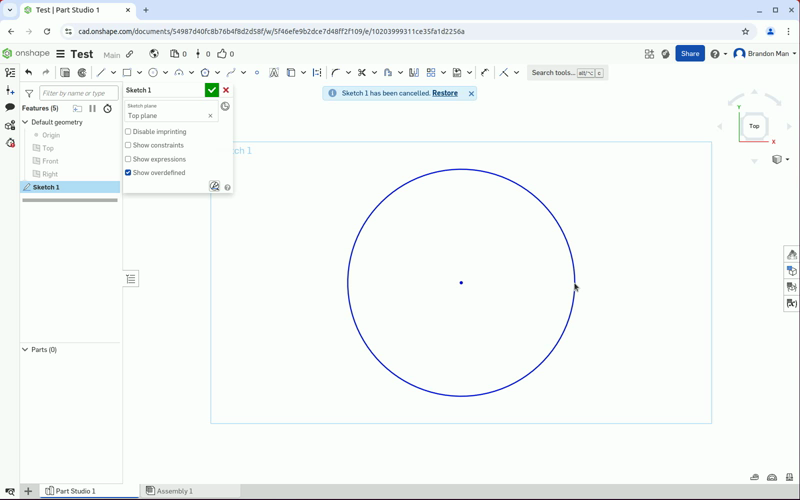
mouse_move(378, 330)
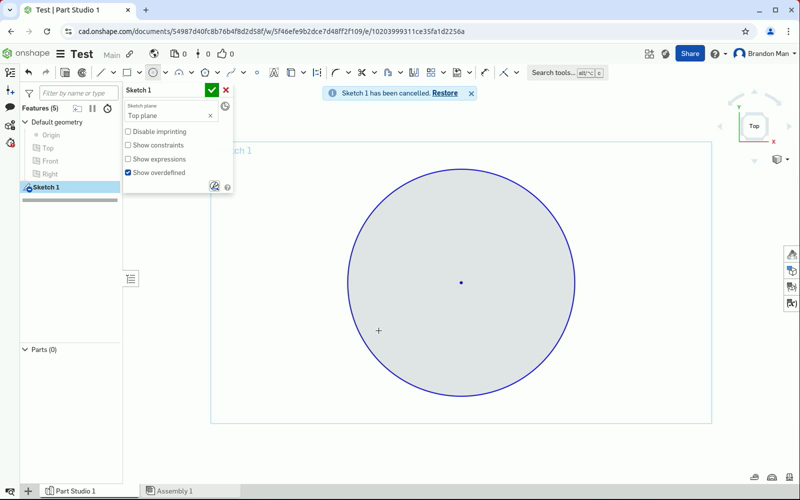
click(378, 330)
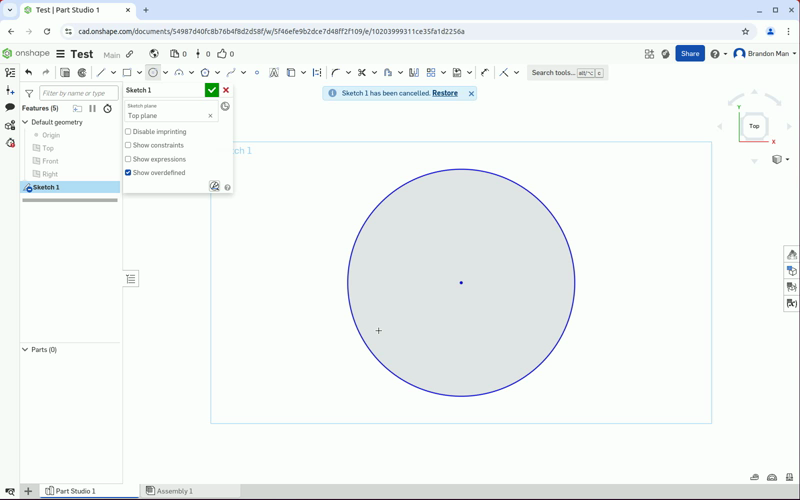
key_up(shift)
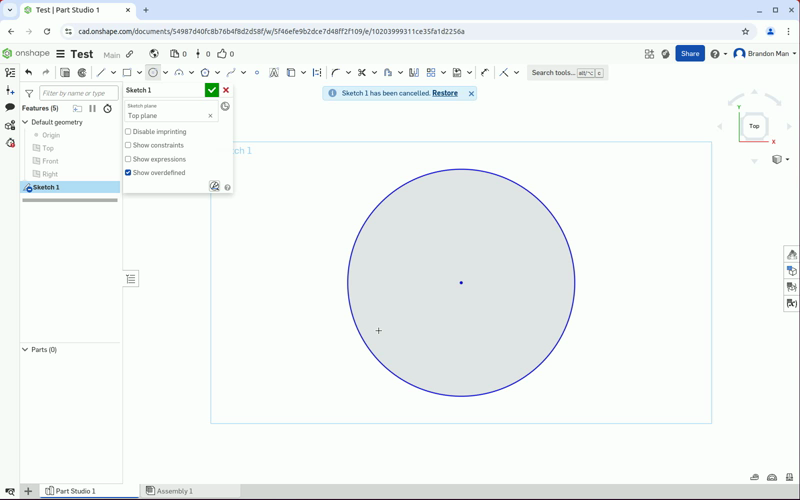
mouse_move(381, 330)
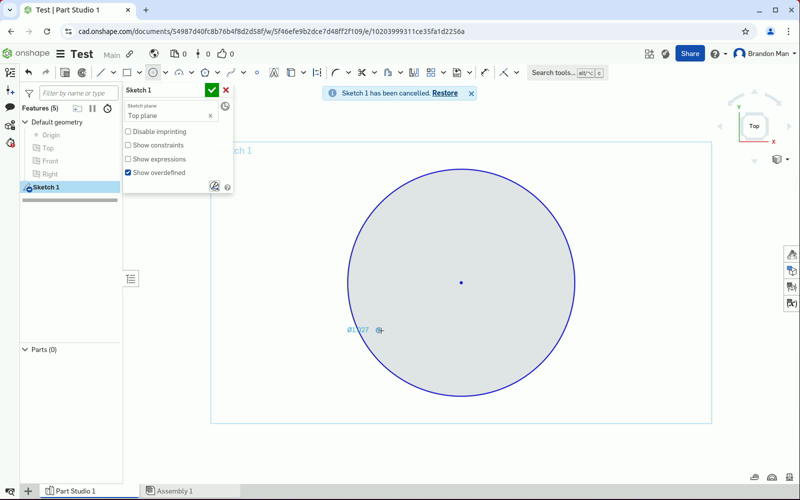
scroll(6)
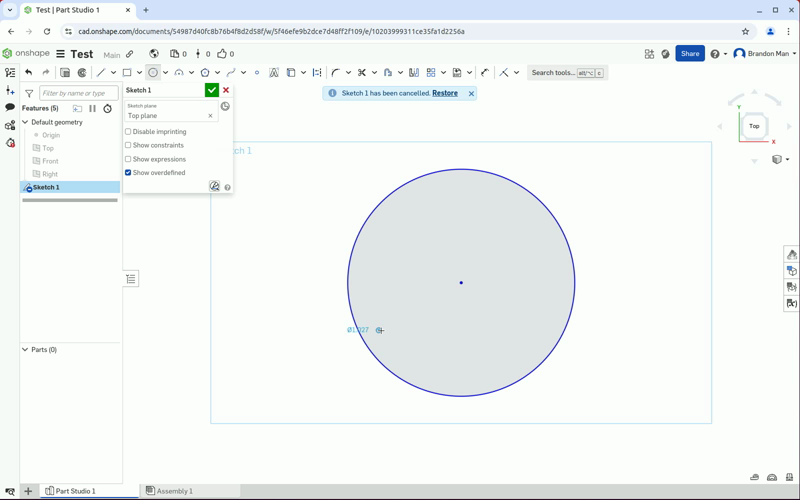
scroll(6)
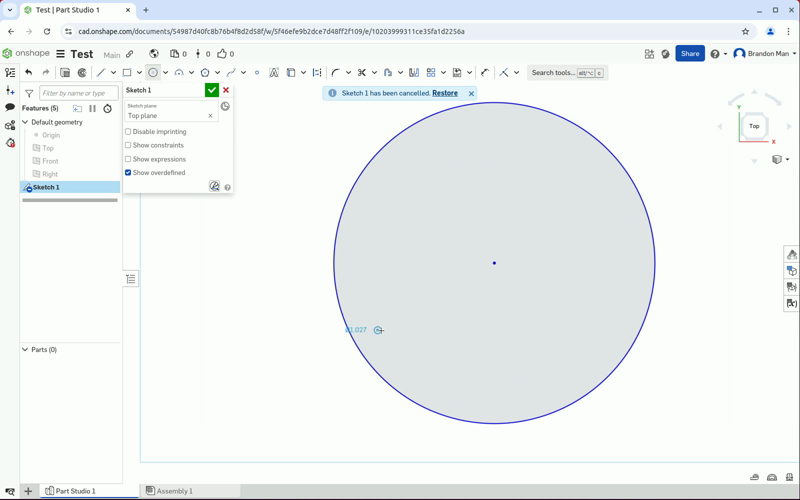
scroll(6)
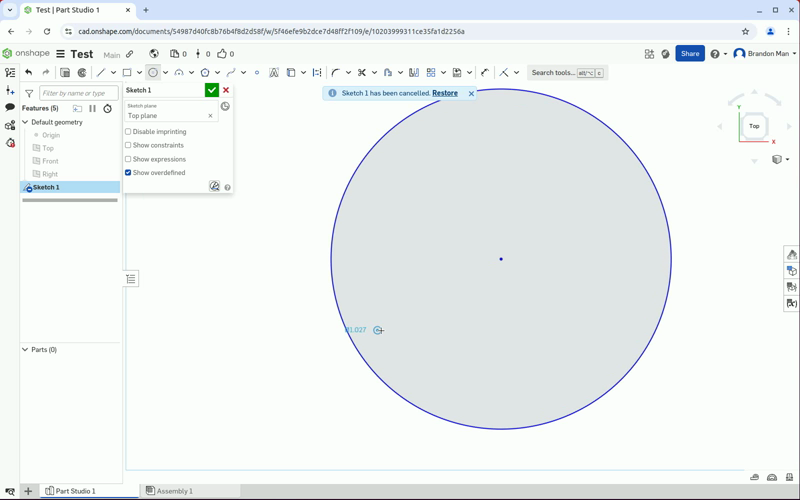
scroll(6)
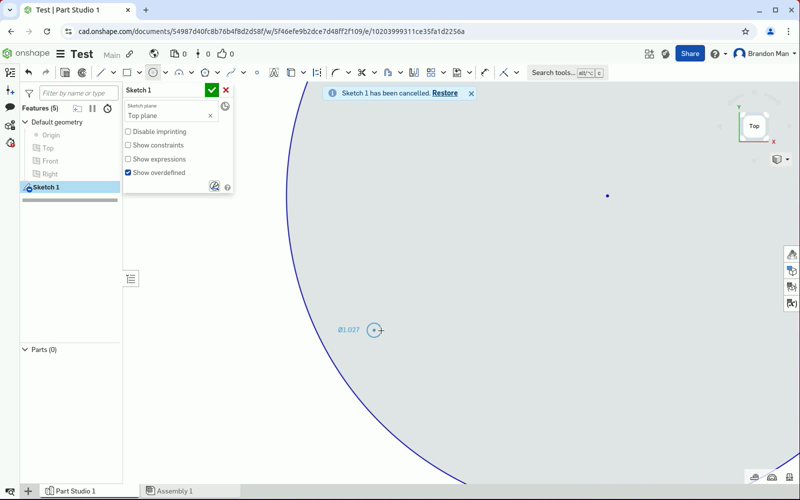
scroll(6)
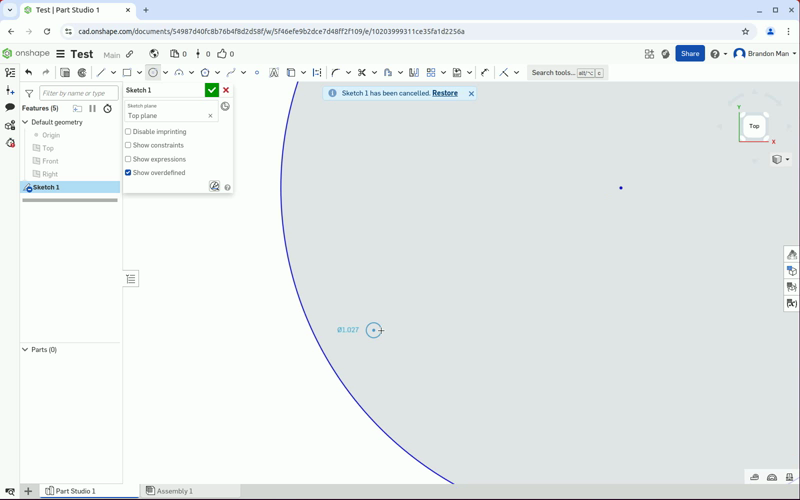
scroll(6)
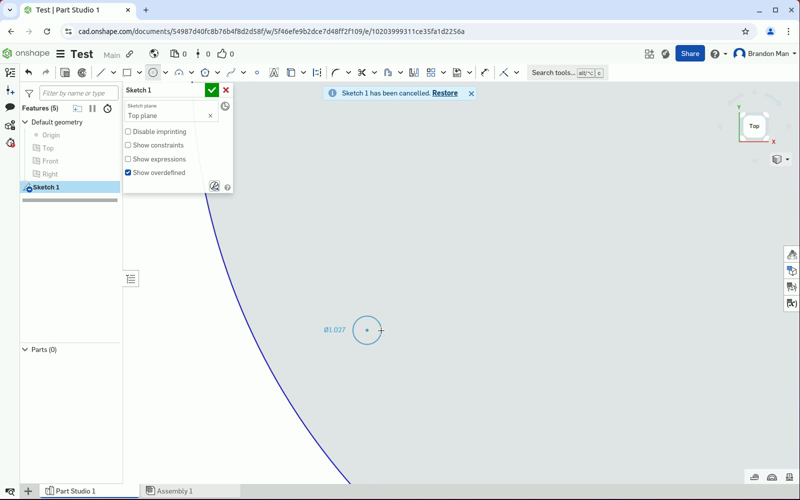
scroll(6)
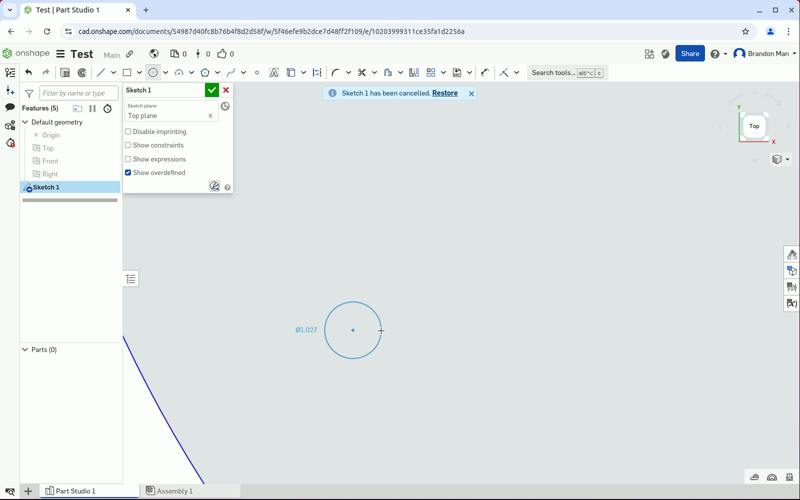
click(381, 330)
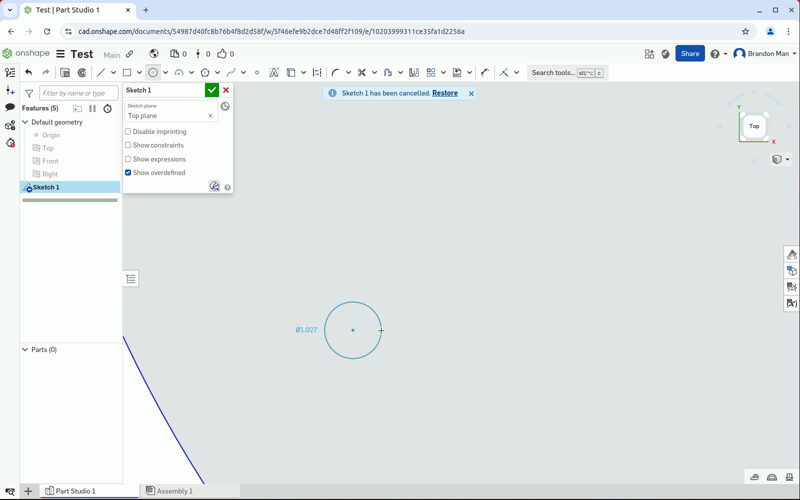
scroll(-6)
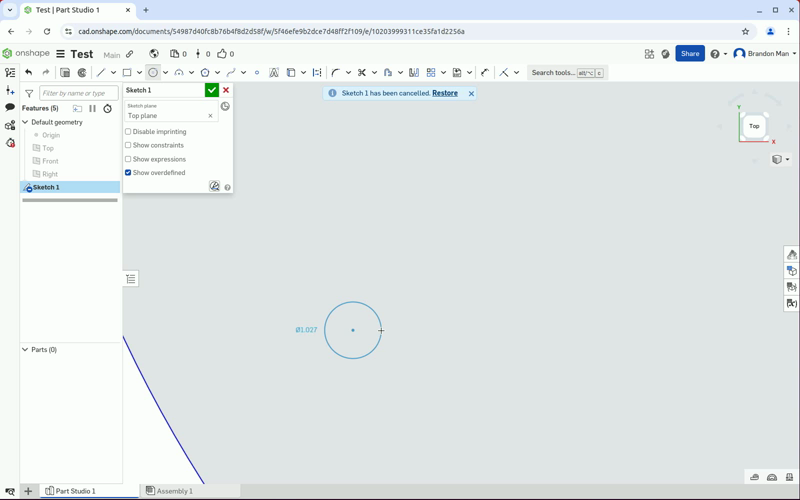
scroll(-6)
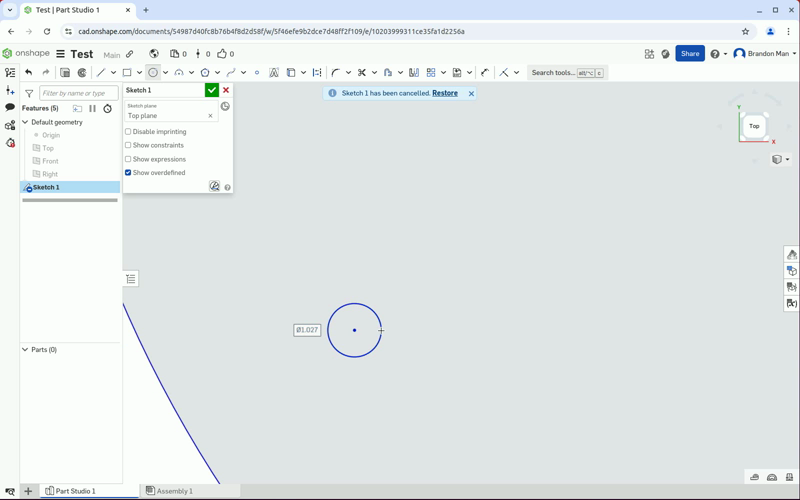
scroll(-6)
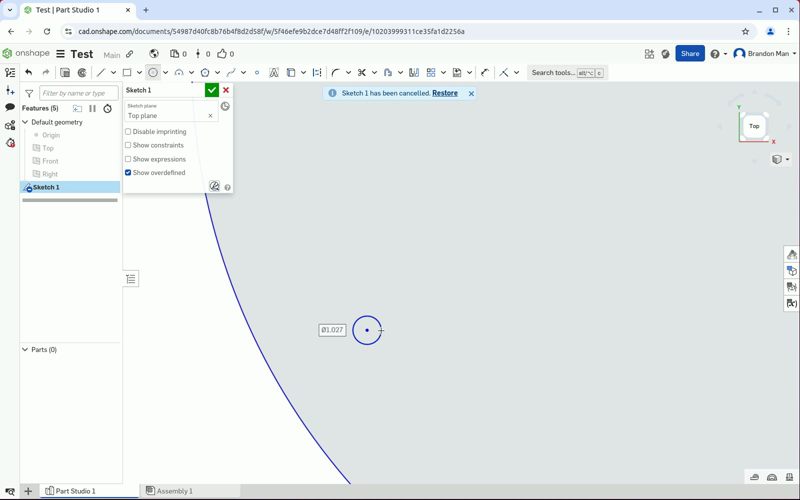
scroll(-6)
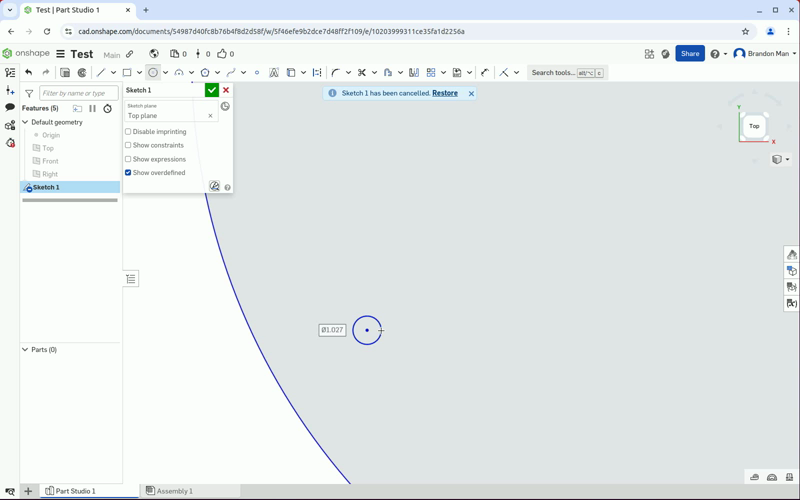
scroll(-6)
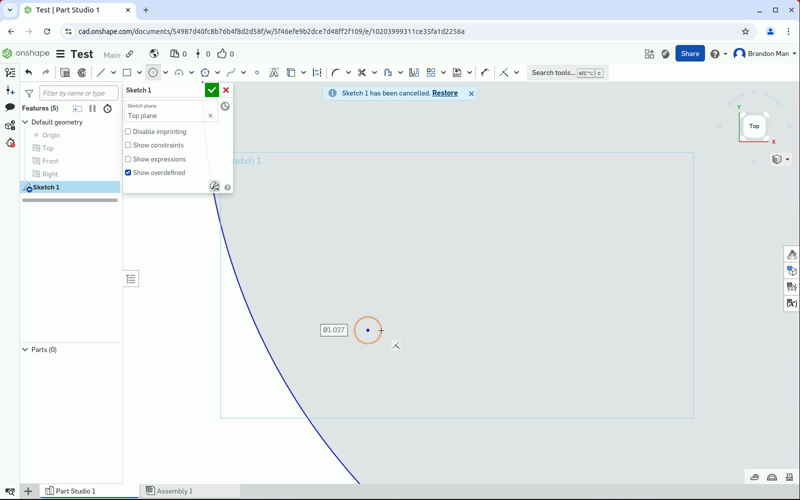
scroll(-6)
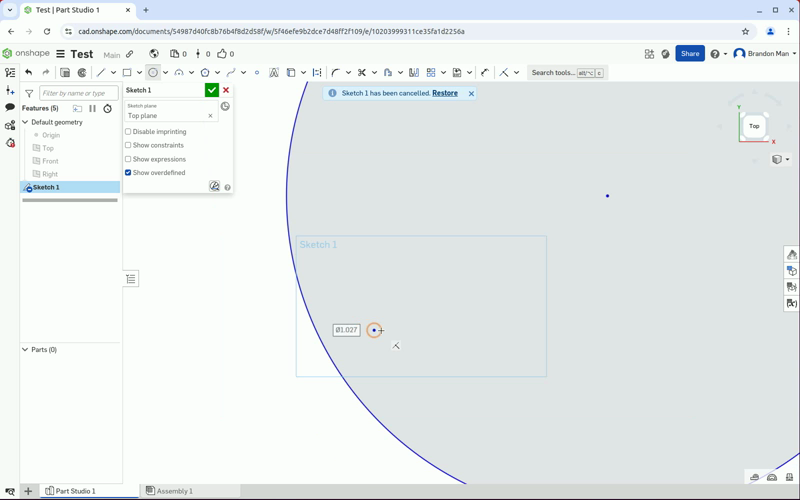
scroll(-6)
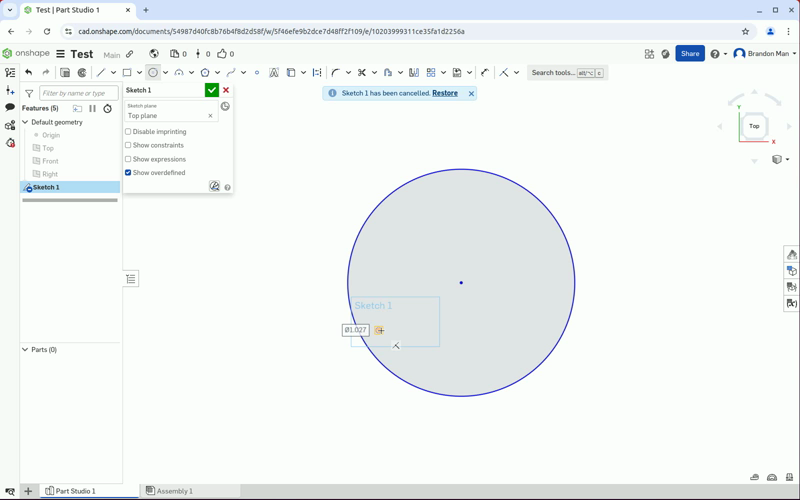
key(esc)
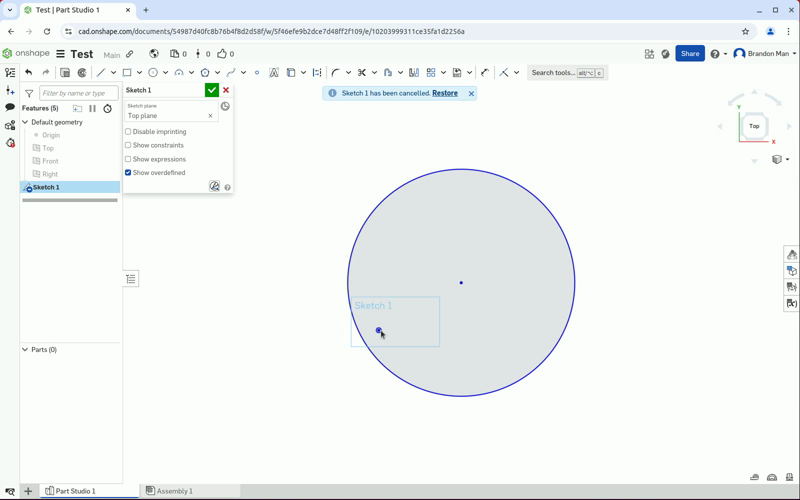
key(c)
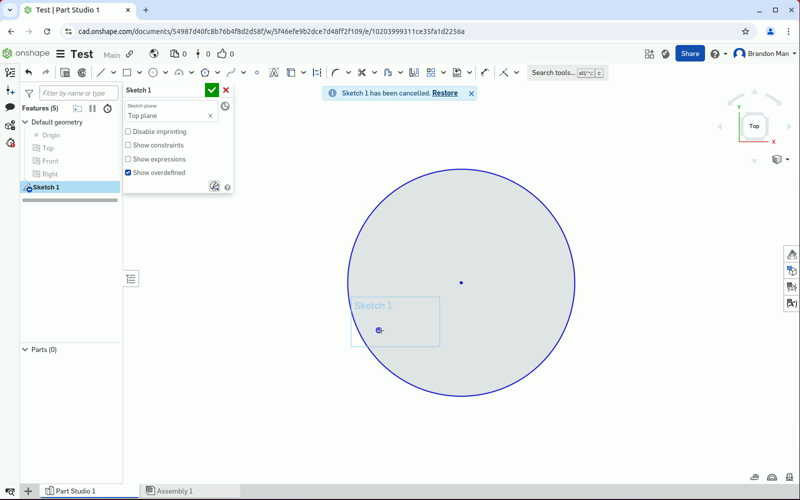
key_down(shift)
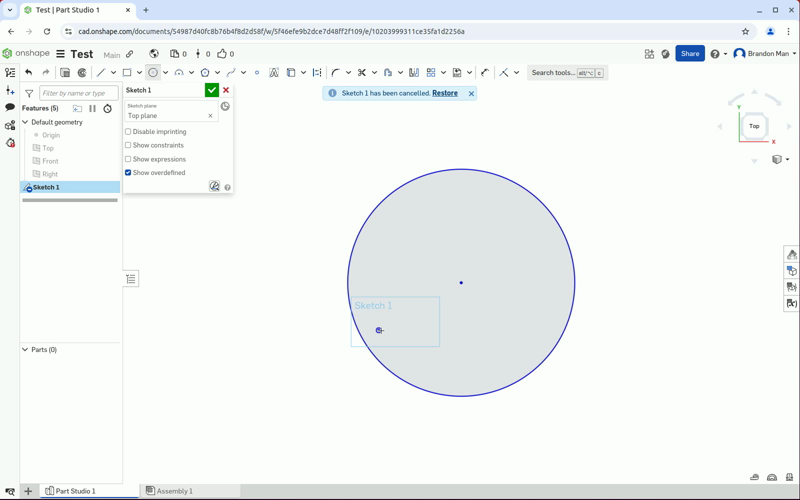
mouse_move(461, 282)
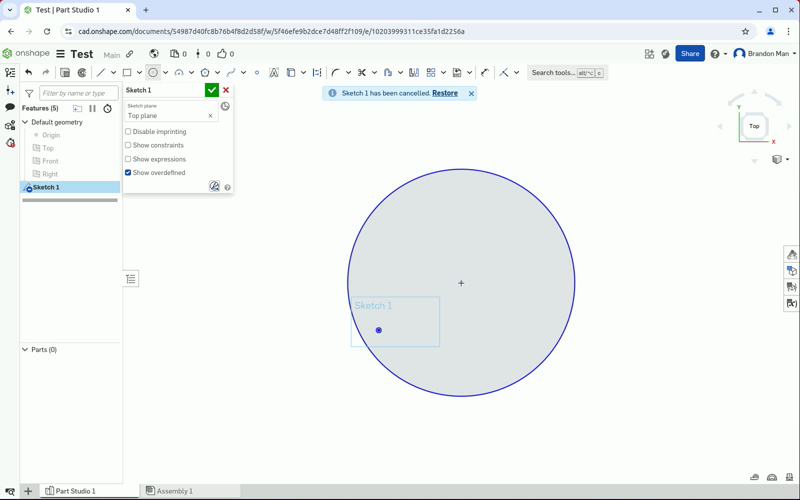
click(461, 282)
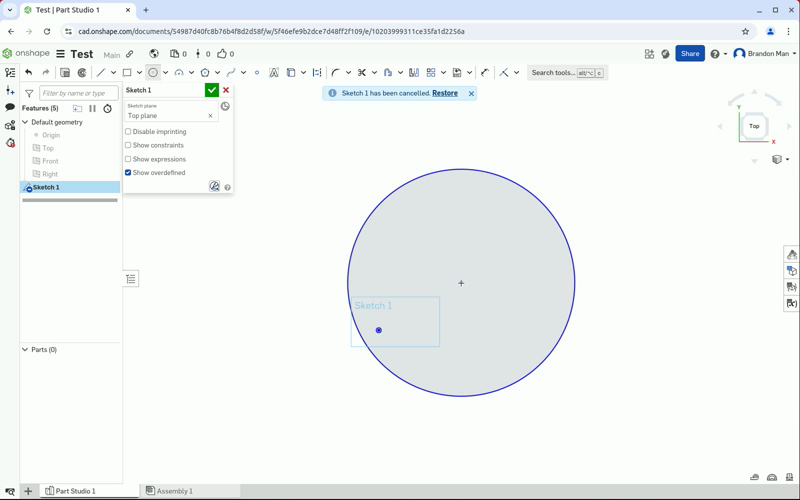
key_up(shift)
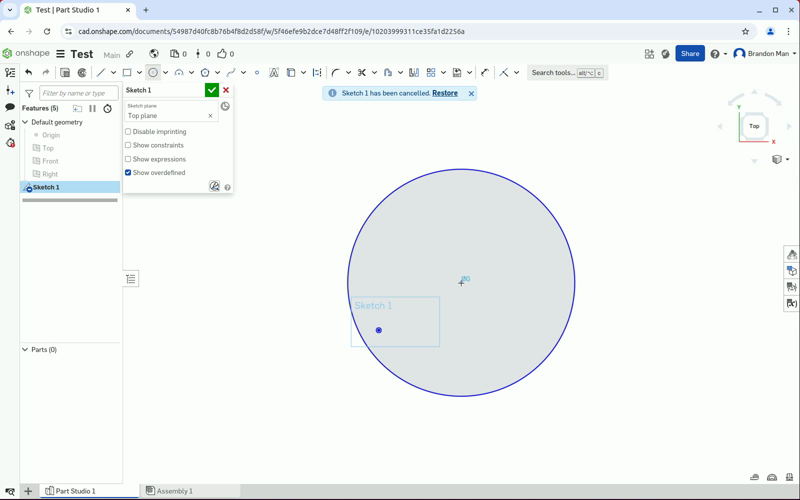
mouse_move(506, 282)
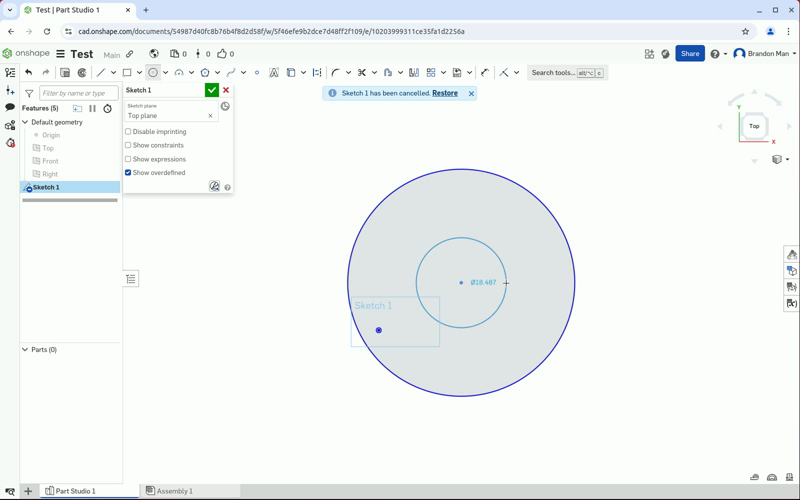
click(506, 282)
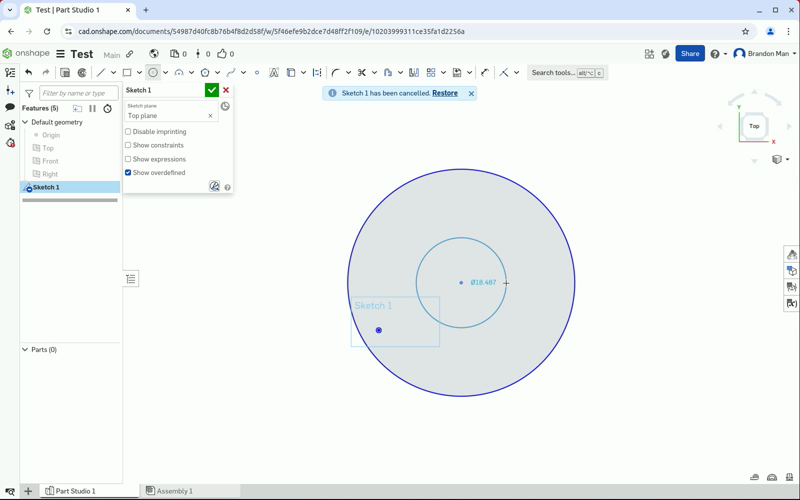
key(esc)
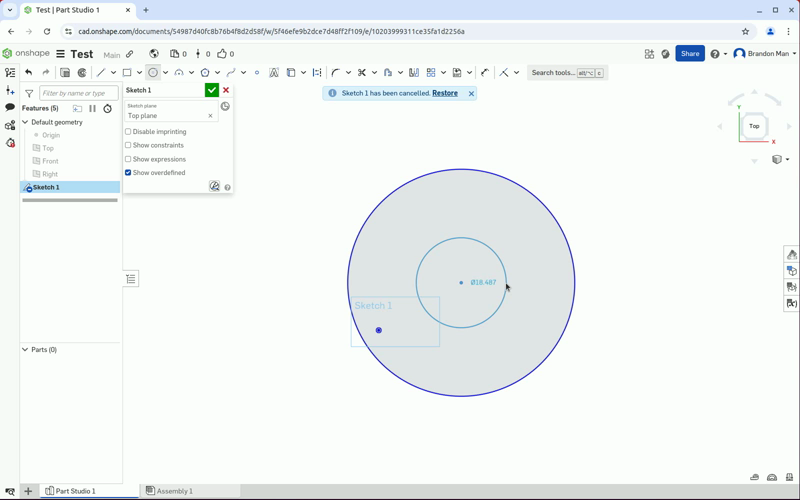
key(c)
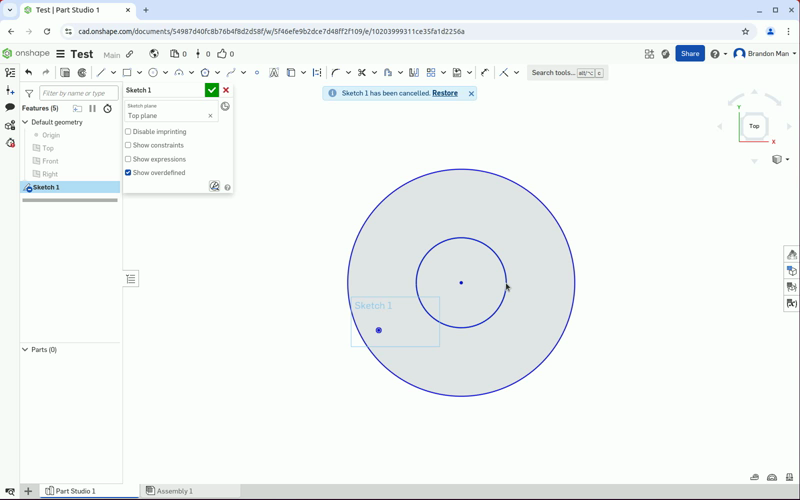
key_down(shift)
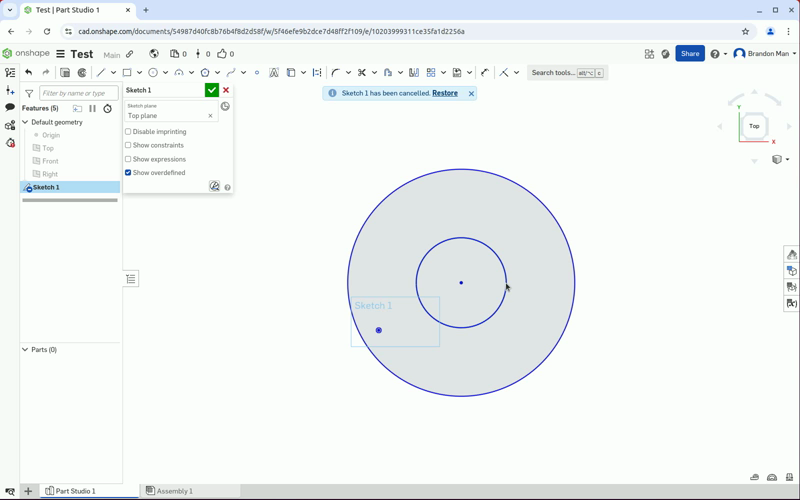
mouse_move(461, 188)
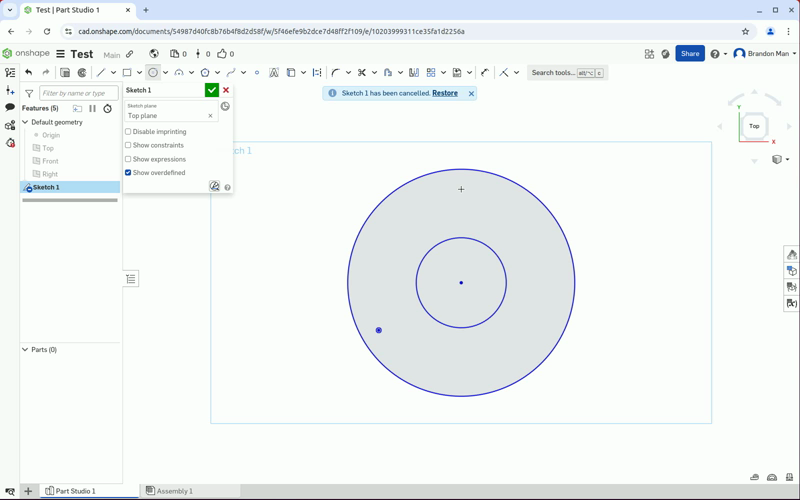
click(461, 188)
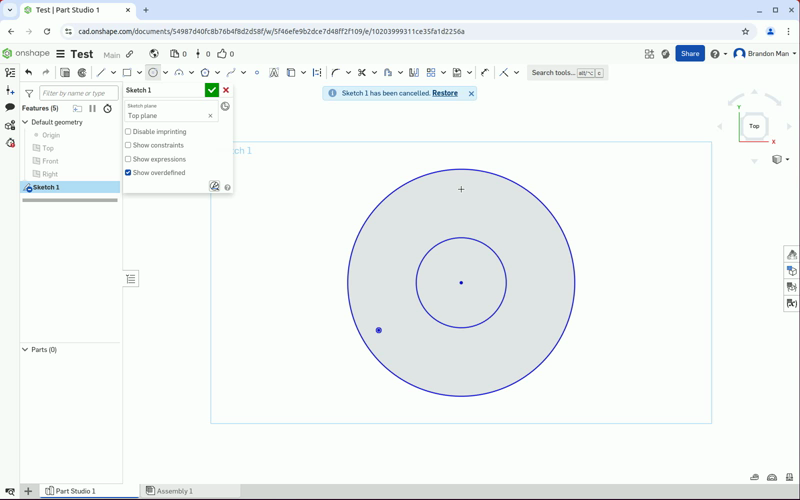
key_up(shift)
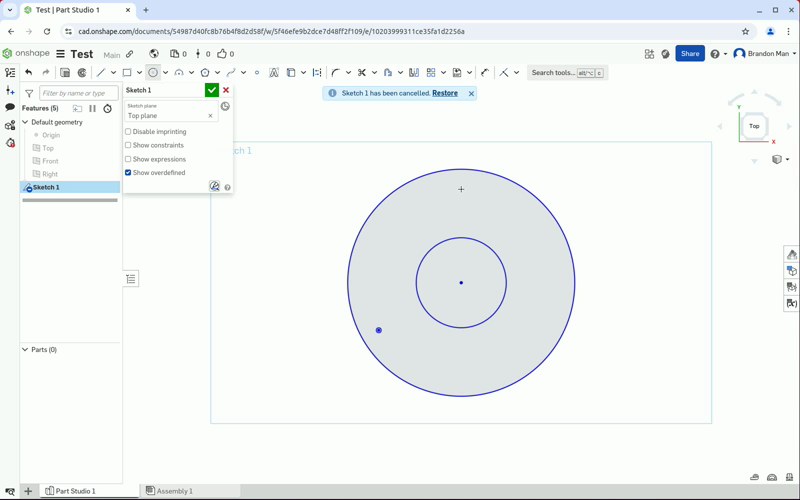
mouse_move(463, 188)
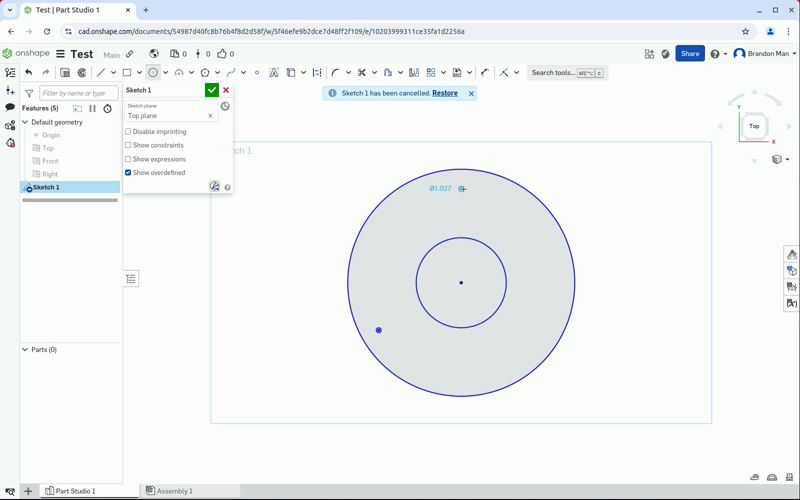
scroll(6)
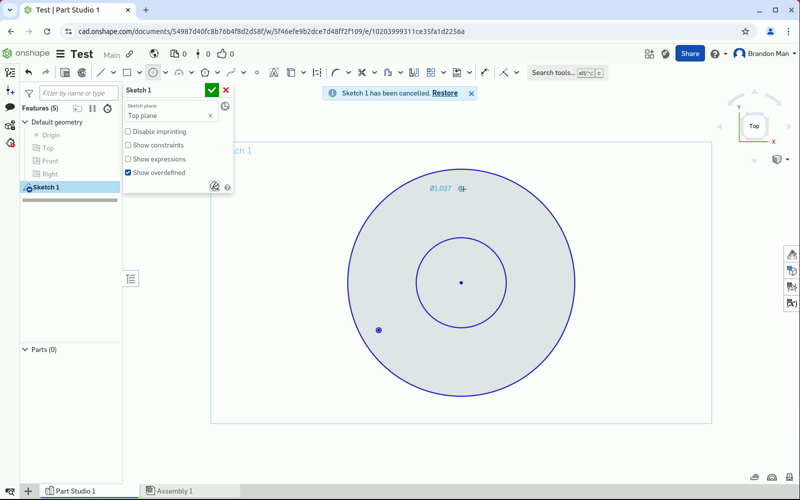
scroll(6)
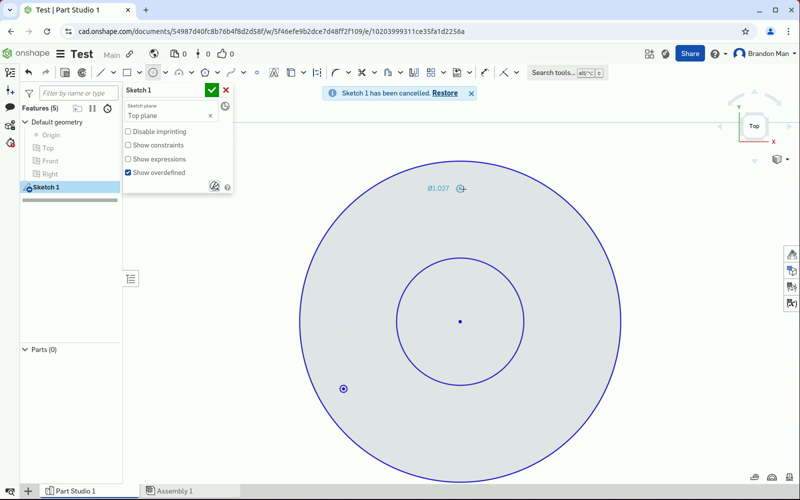
scroll(6)
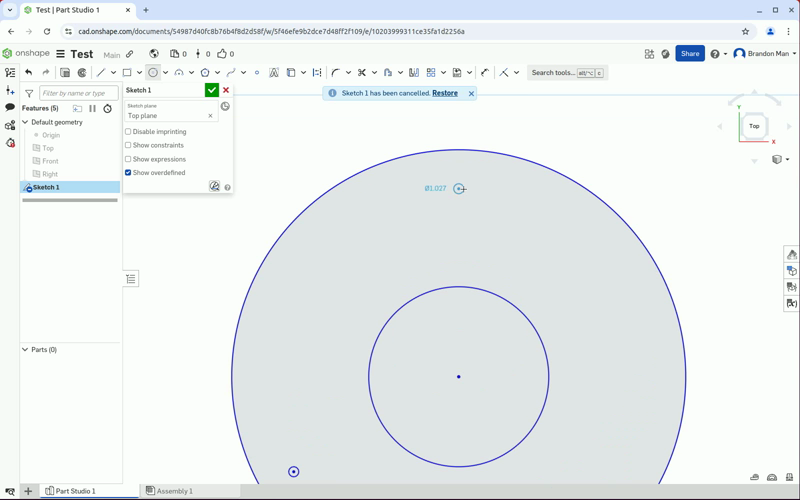
scroll(6)
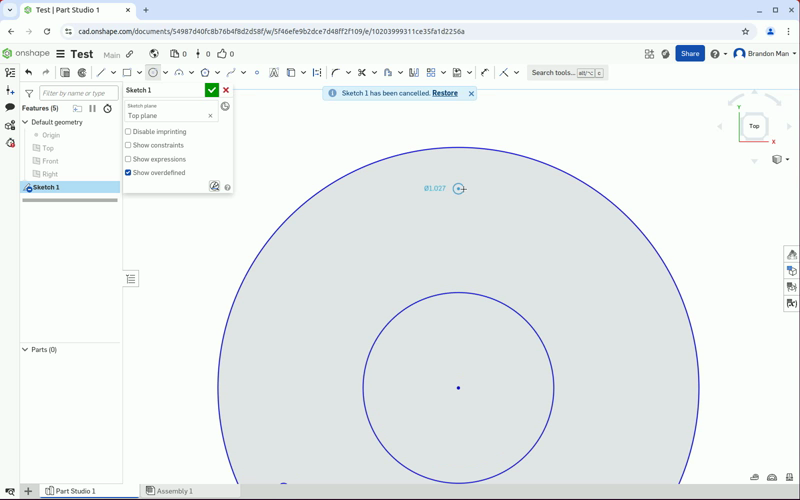
scroll(6)
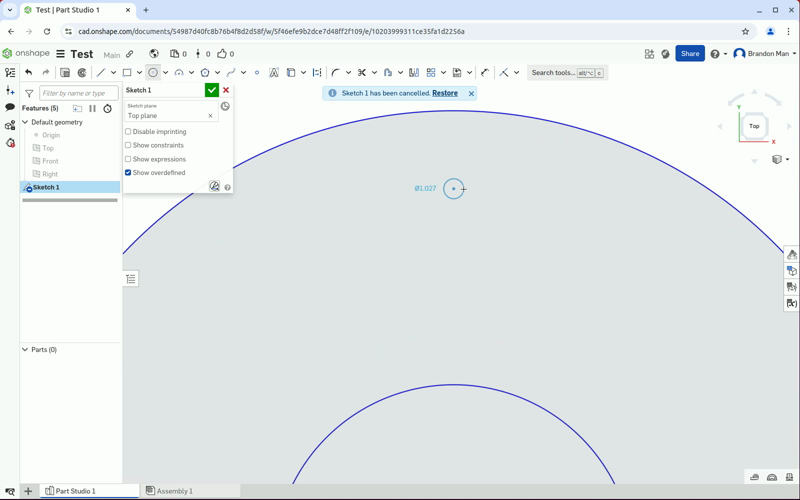
scroll(6)
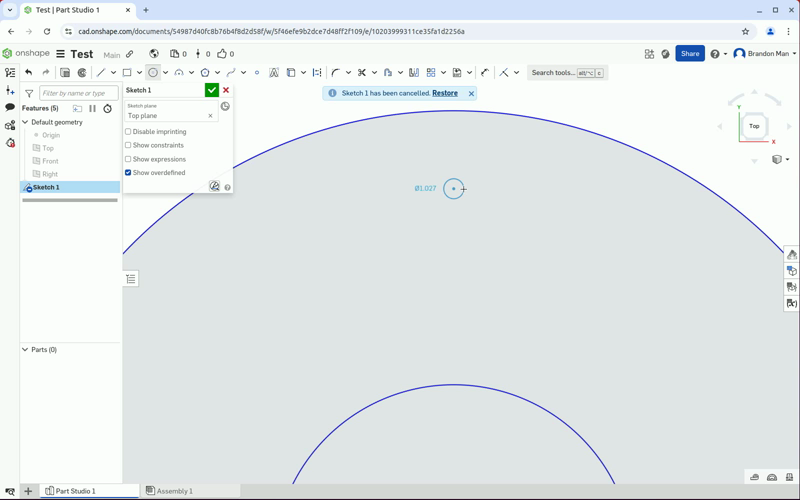
scroll(6)
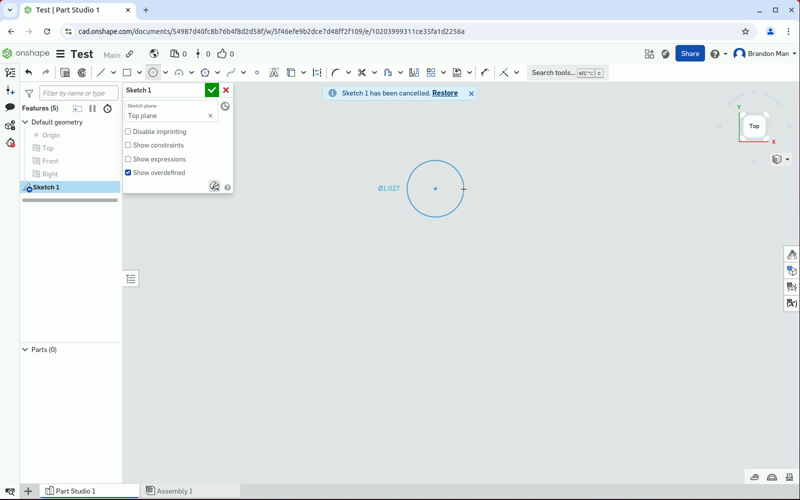
click(463, 188)
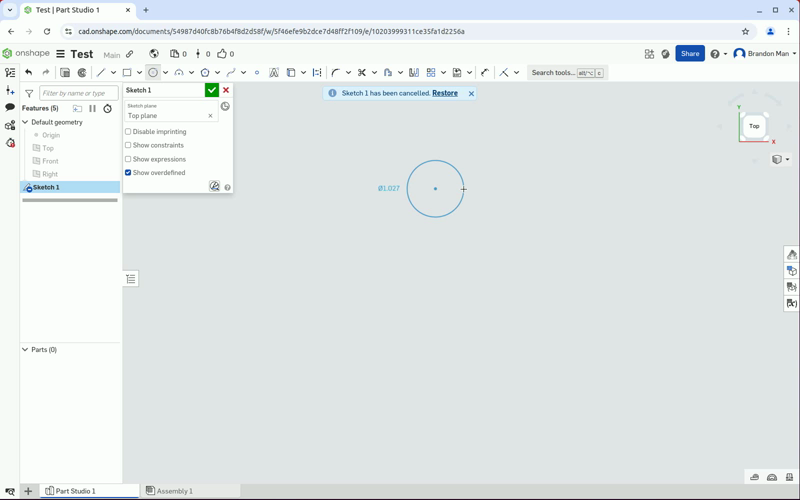
scroll(-6)
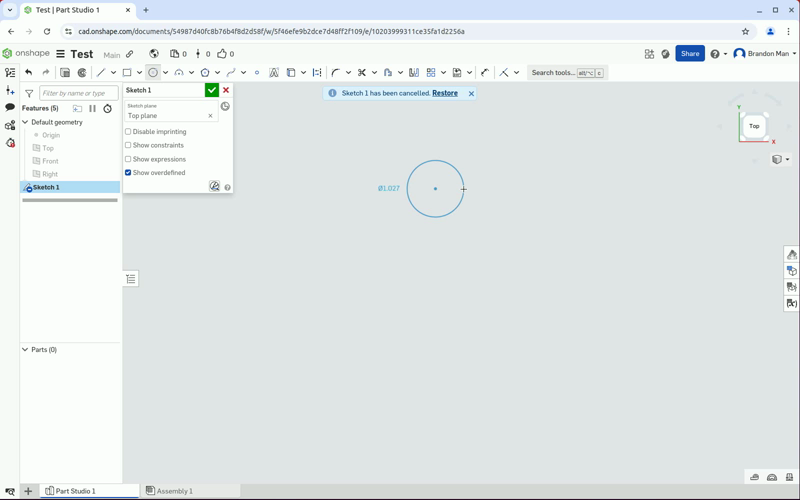
scroll(-6)
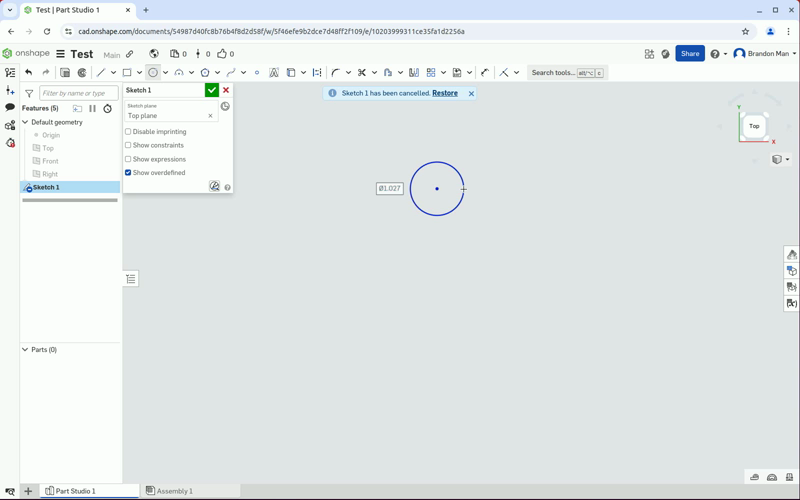
scroll(-6)
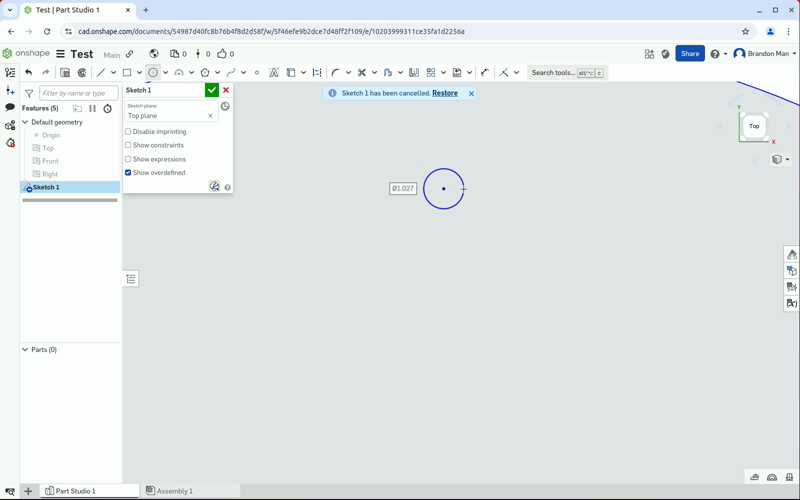
scroll(-6)
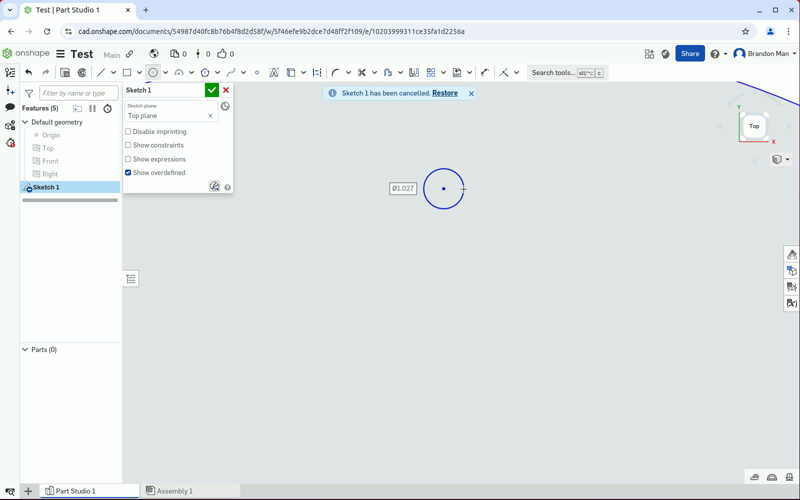
scroll(-6)
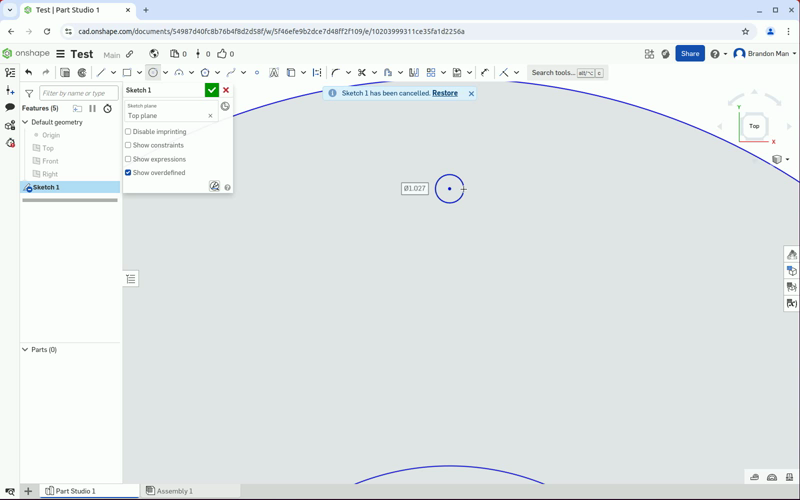
scroll(-6)
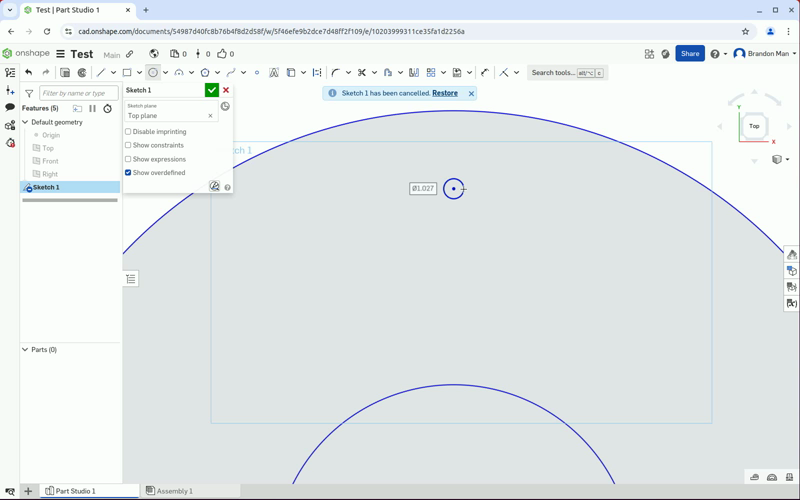
scroll(-6)
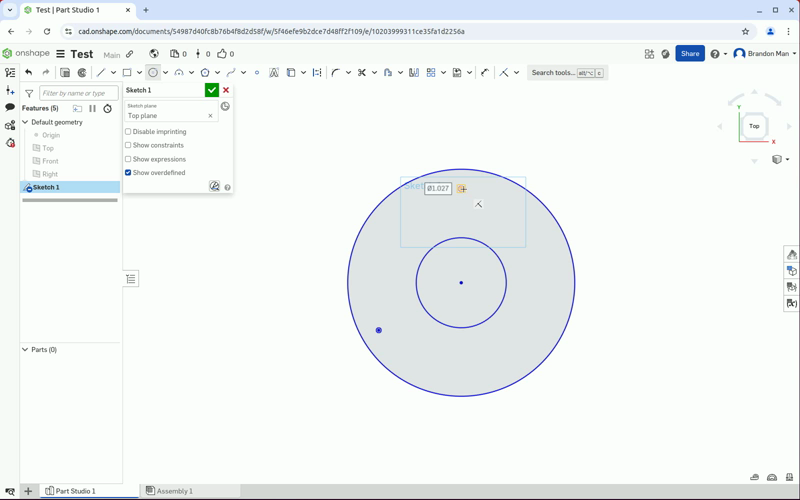
key(esc)
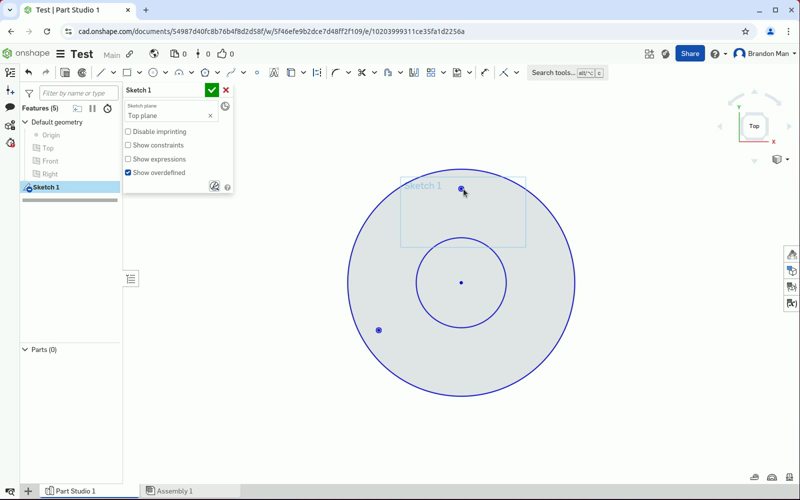
key(c)
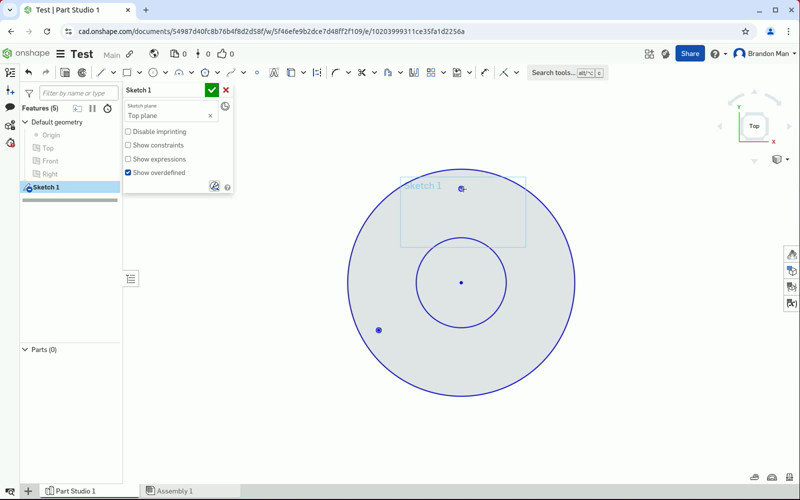
key_down(shift)
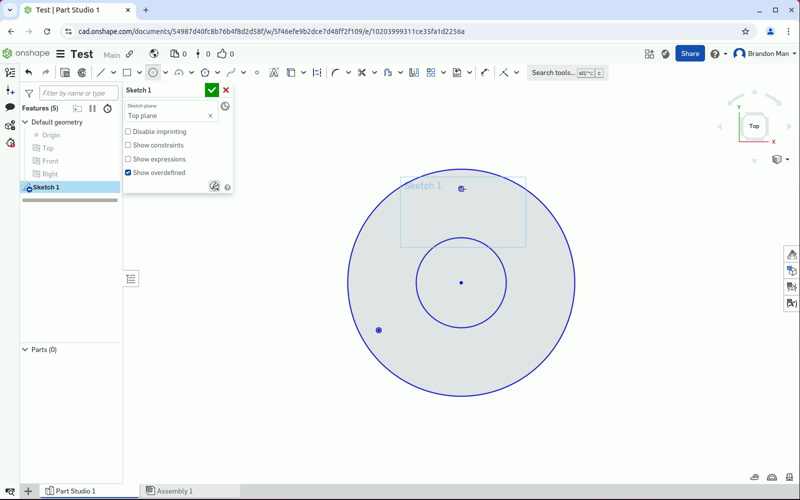
mouse_move(541, 330)
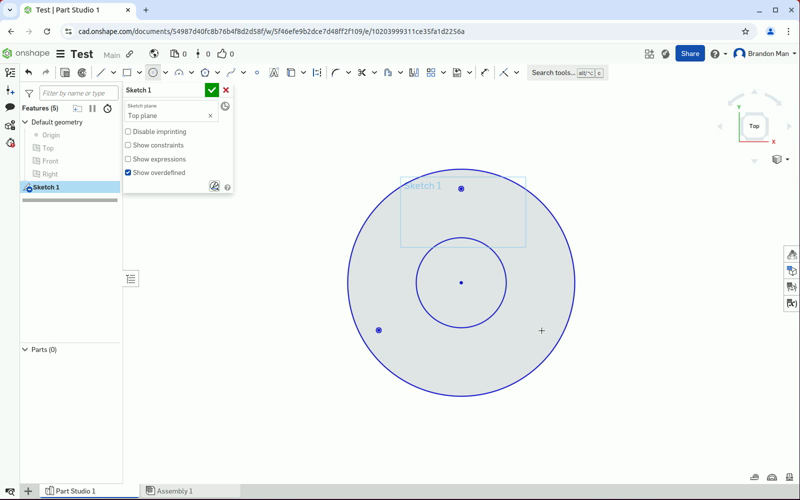
click(541, 330)
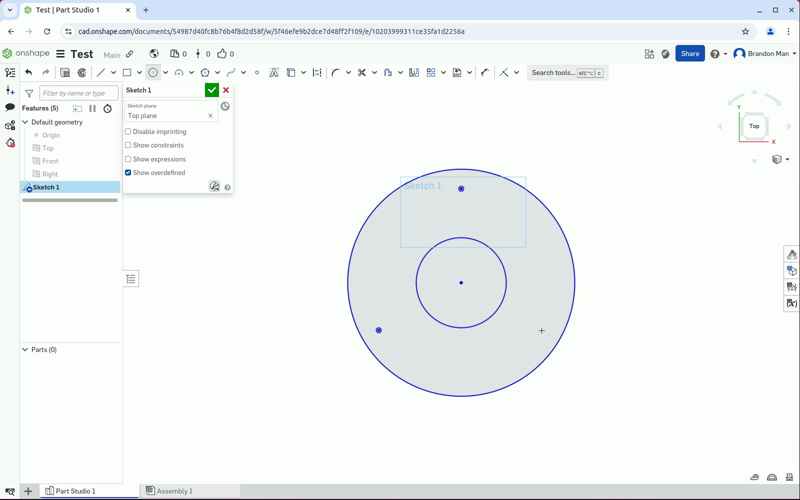
key_up(shift)
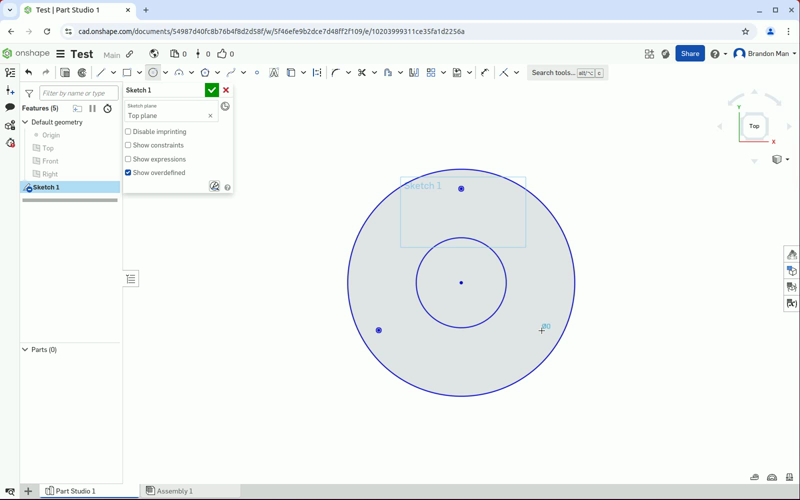
mouse_move(543, 330)
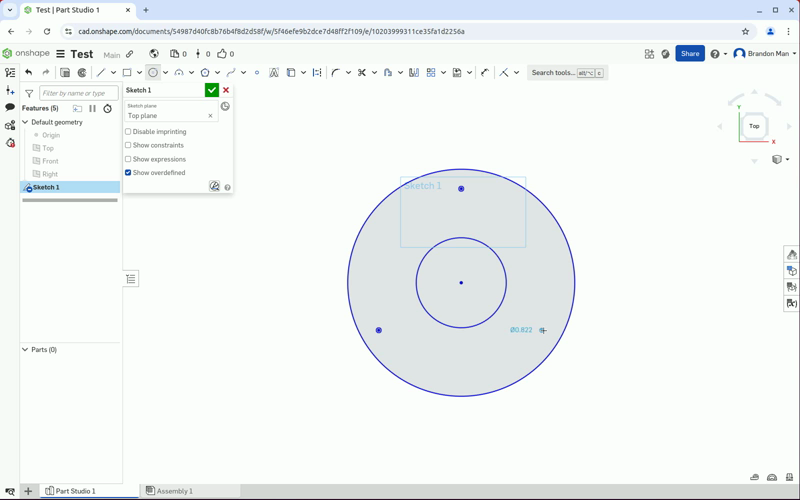
scroll(6)
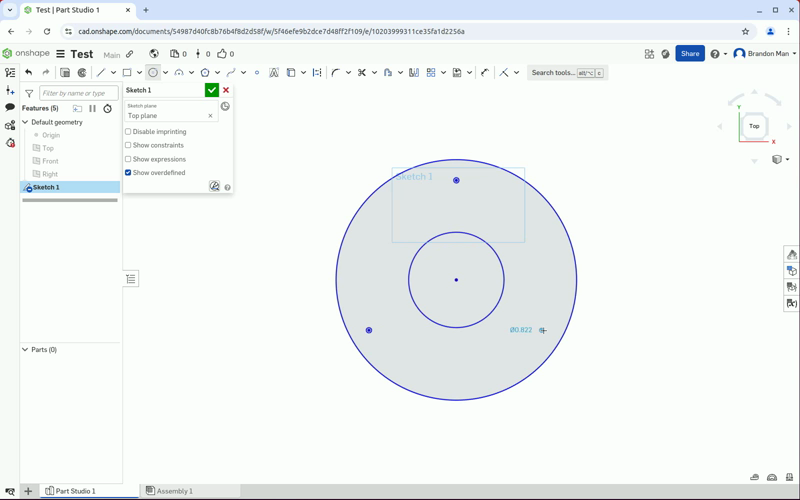
scroll(6)
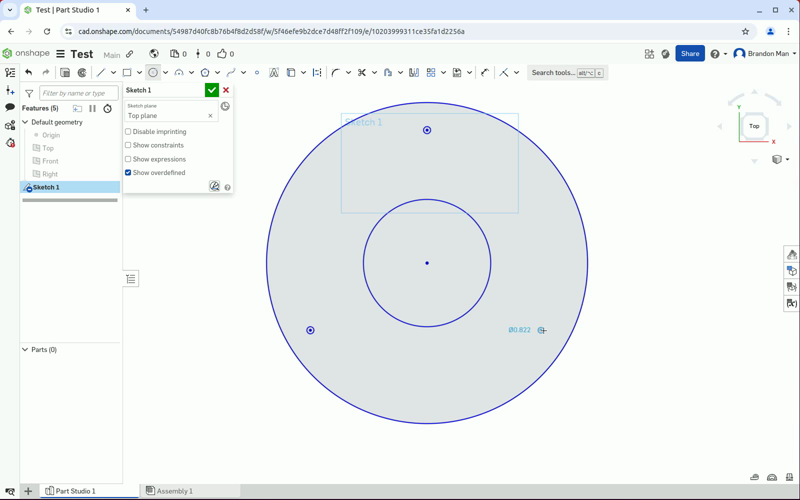
scroll(6)
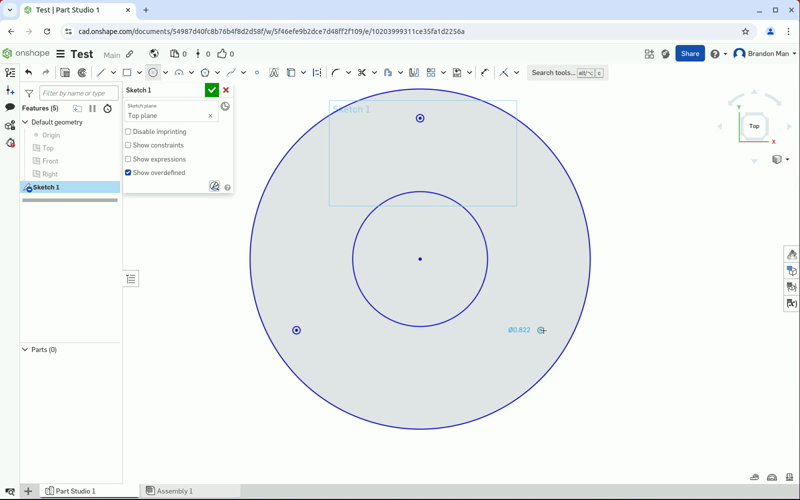
scroll(6)
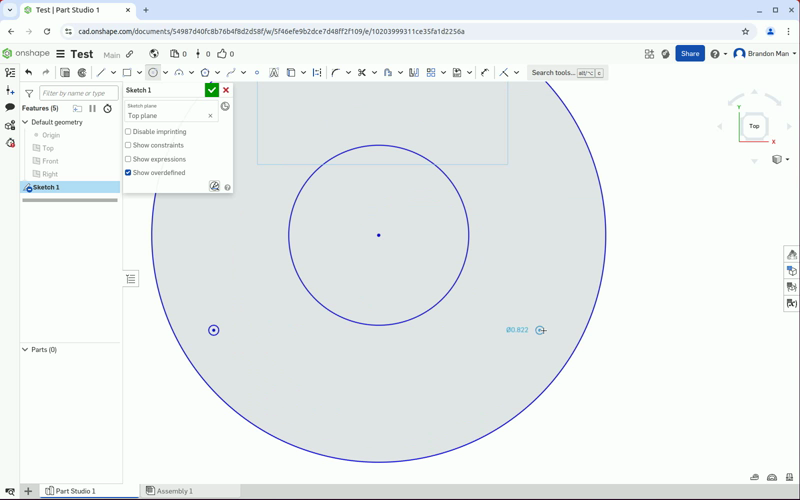
scroll(6)
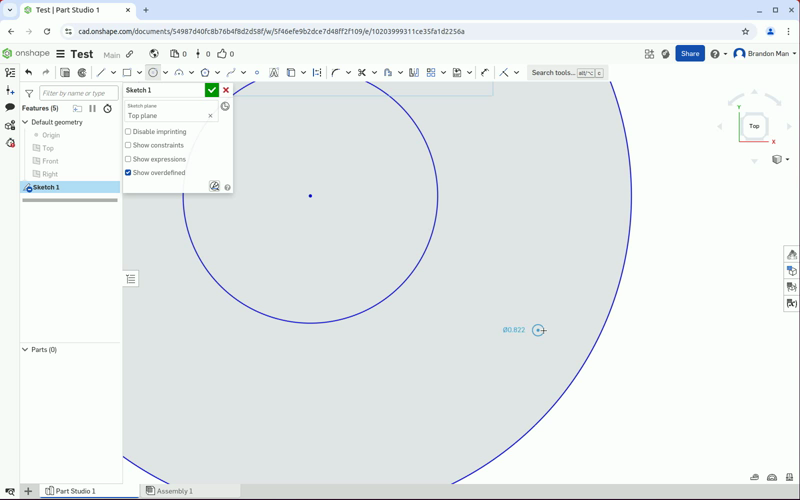
scroll(6)
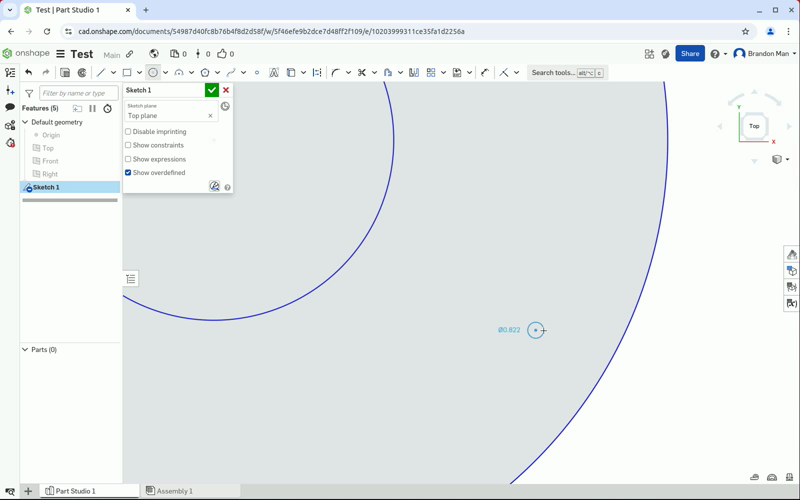
scroll(6)
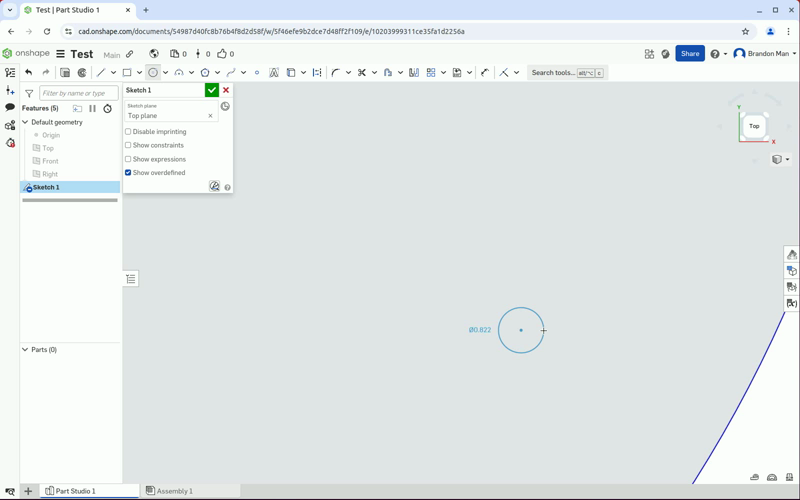
click(543, 330)
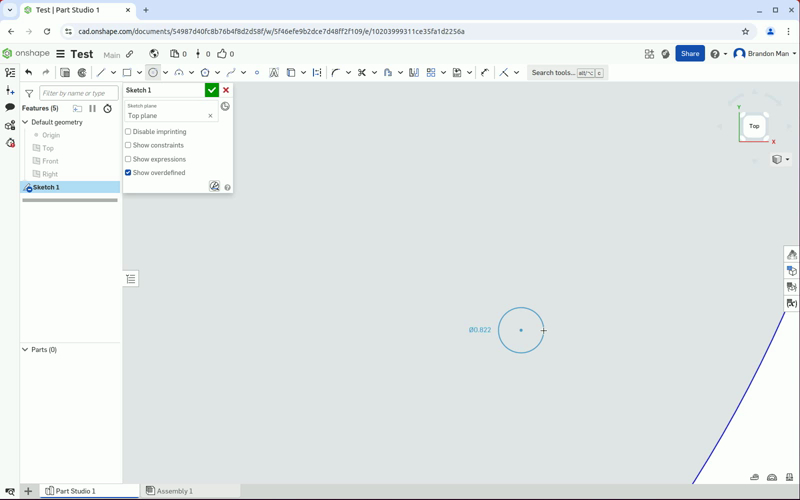
scroll(-6)
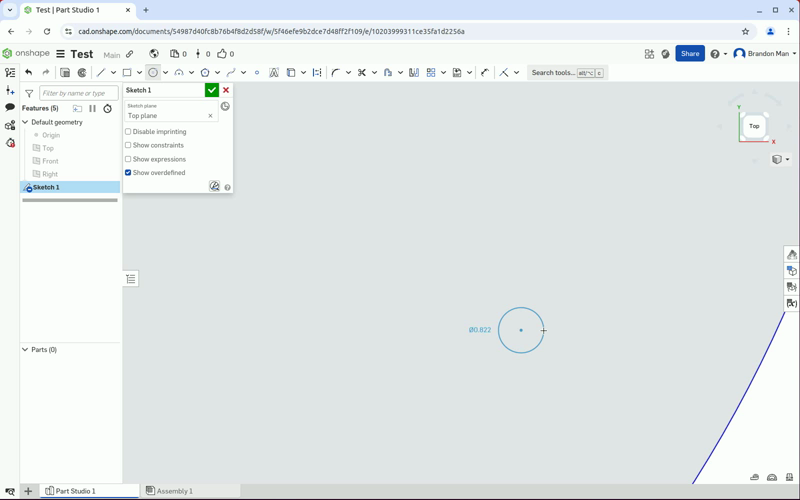
scroll(-6)
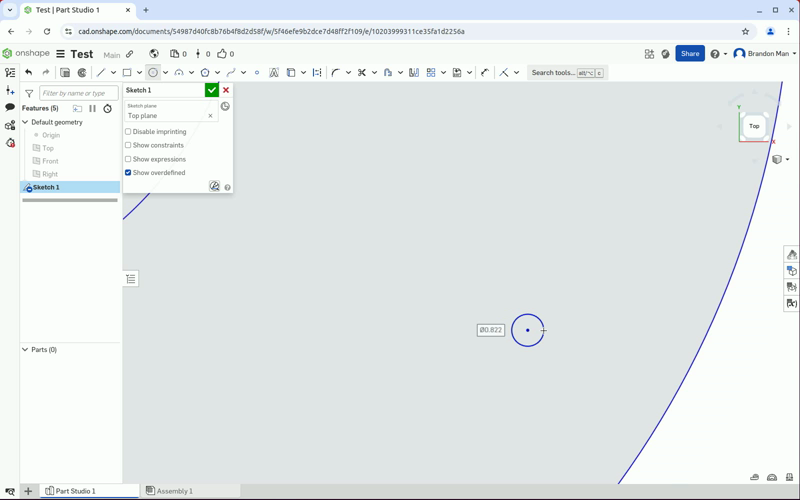
scroll(-6)
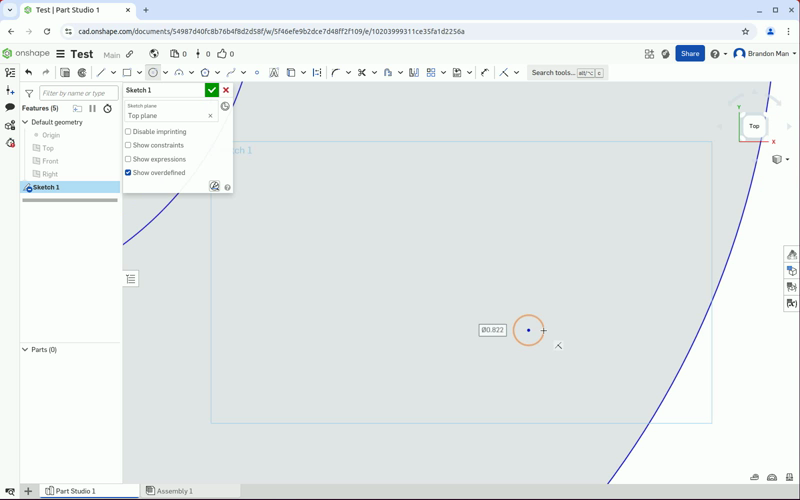
scroll(-6)
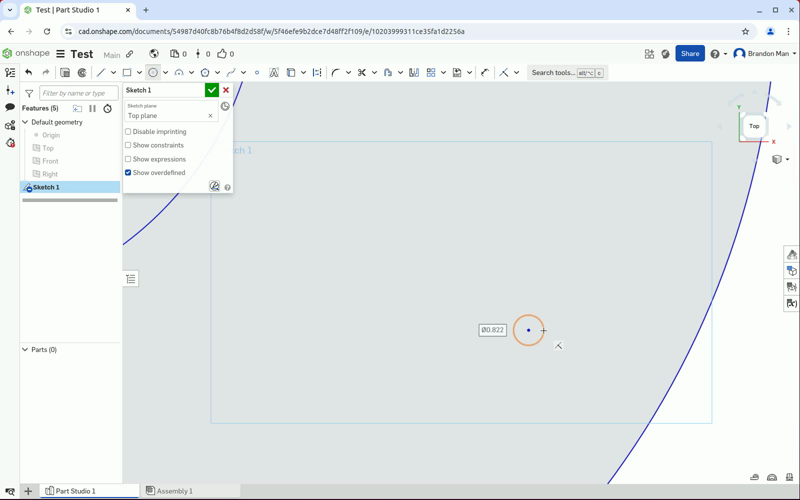
scroll(-6)
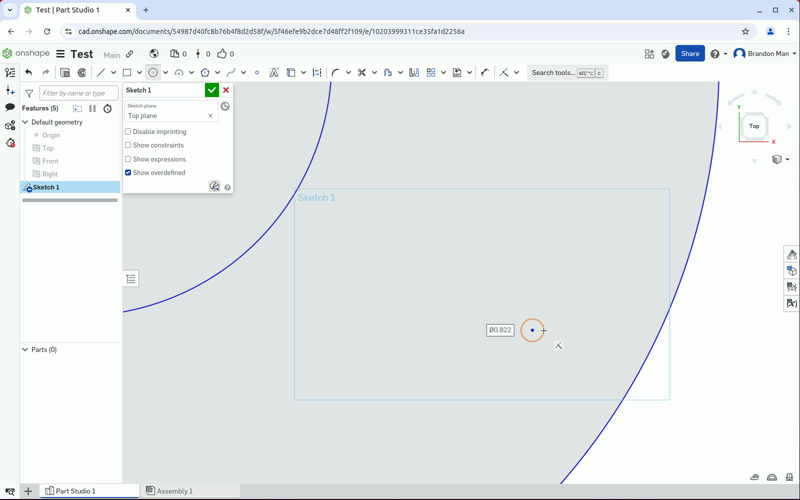
scroll(-6)
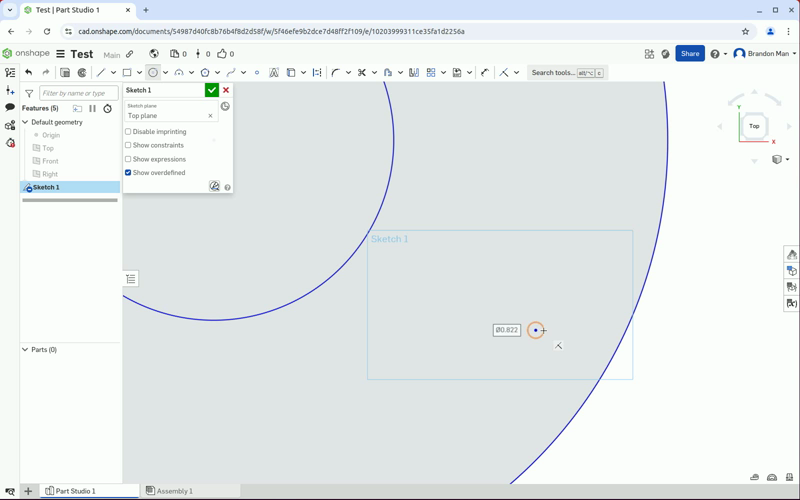
scroll(-6)
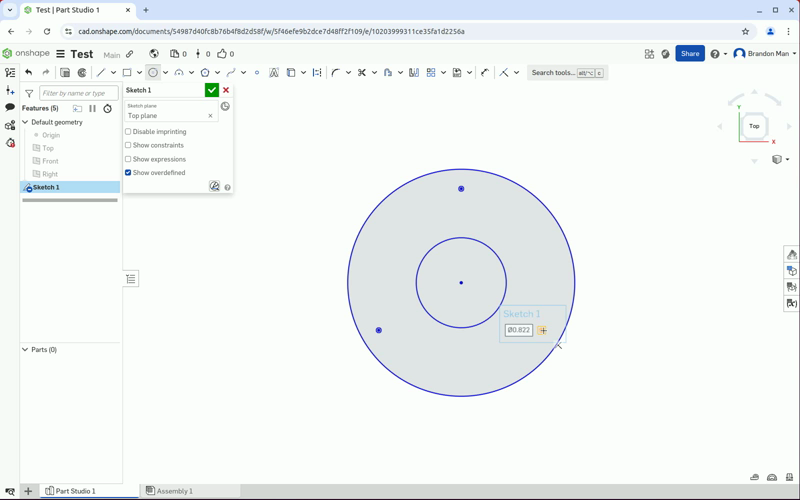
key(esc)
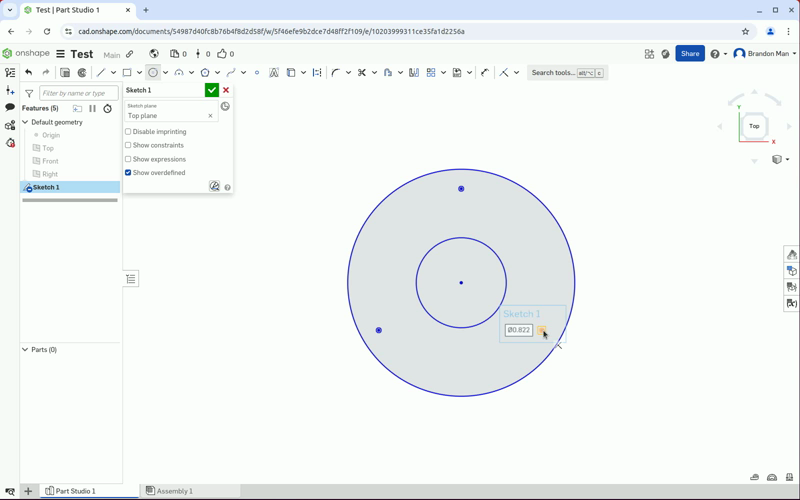
mouse_move(529, 307)
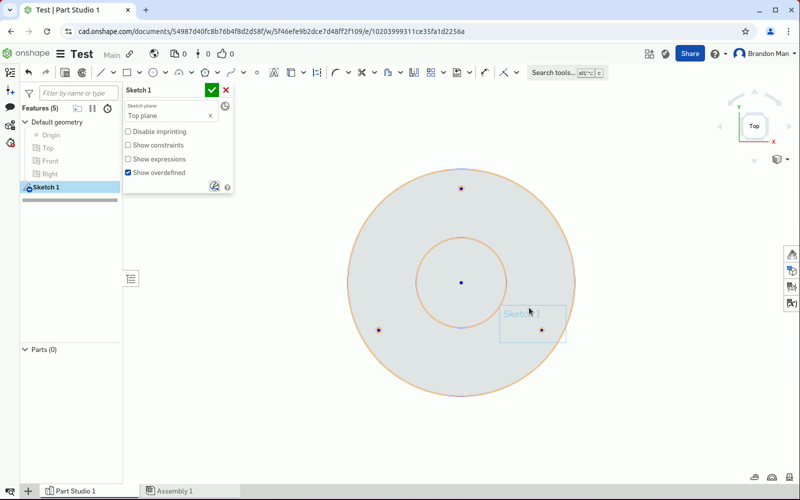
click(529, 307)
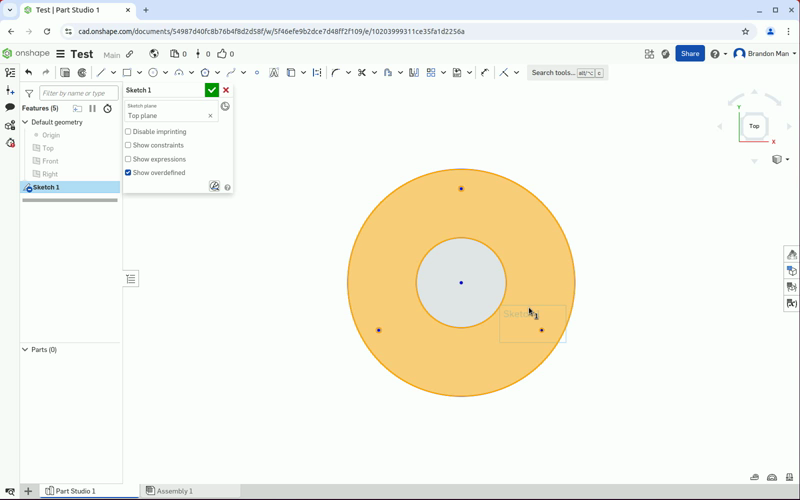
mouse_move(73, 352)
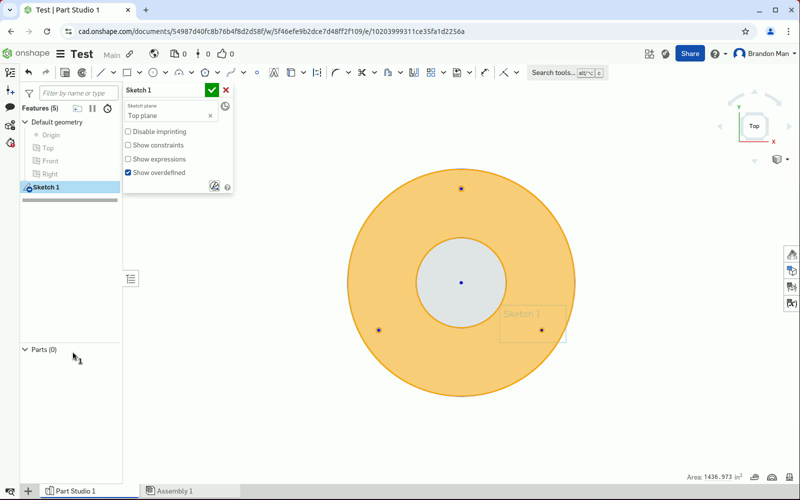
key(shift+y)
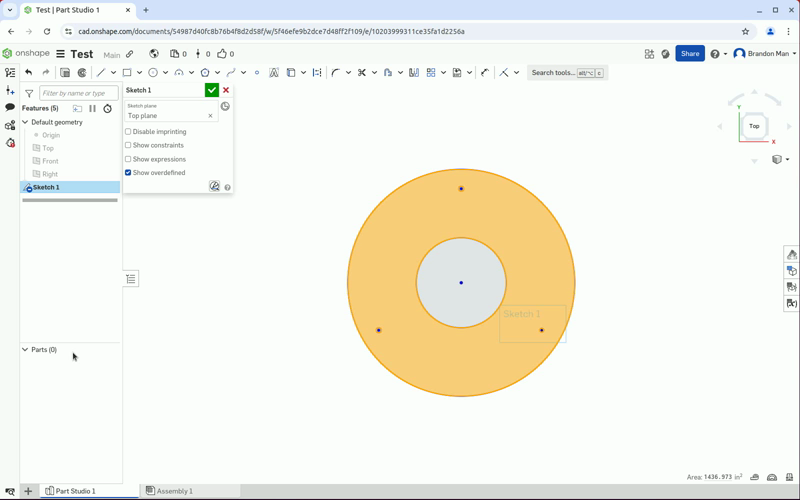
key(shift+e)
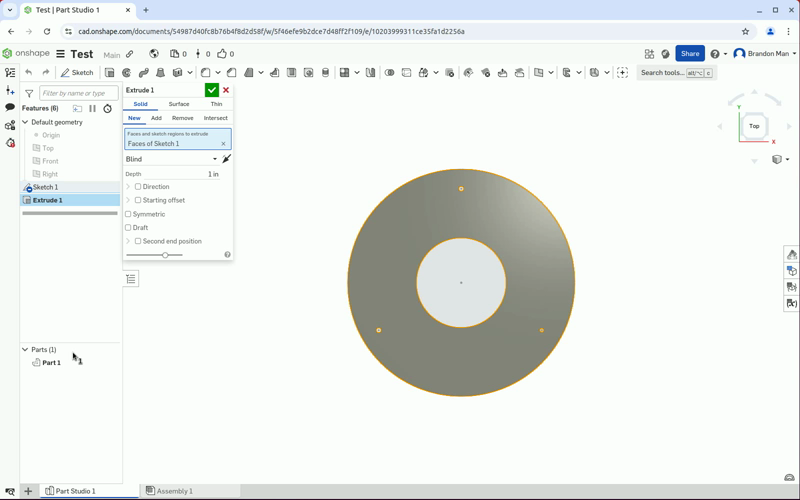
mouse_move(143, 106)
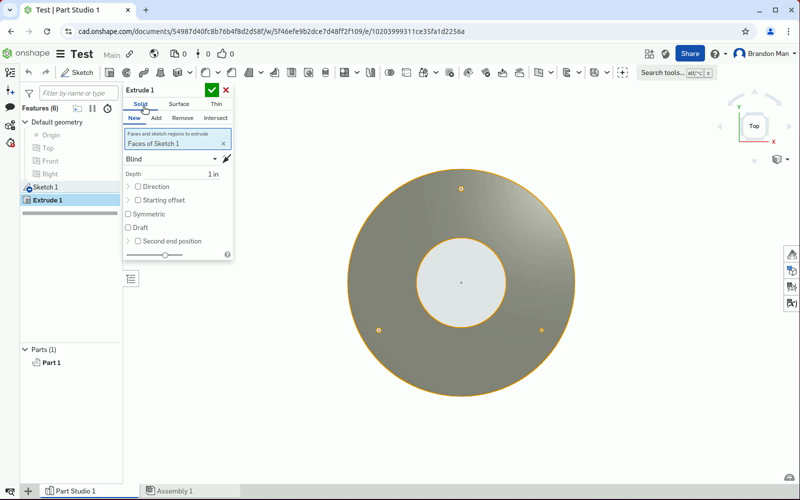
click(143, 106)
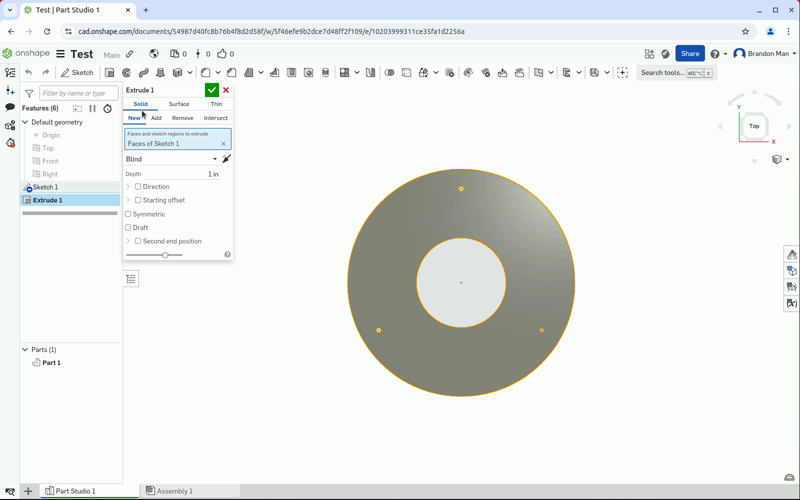
mouse_move(137, 120)
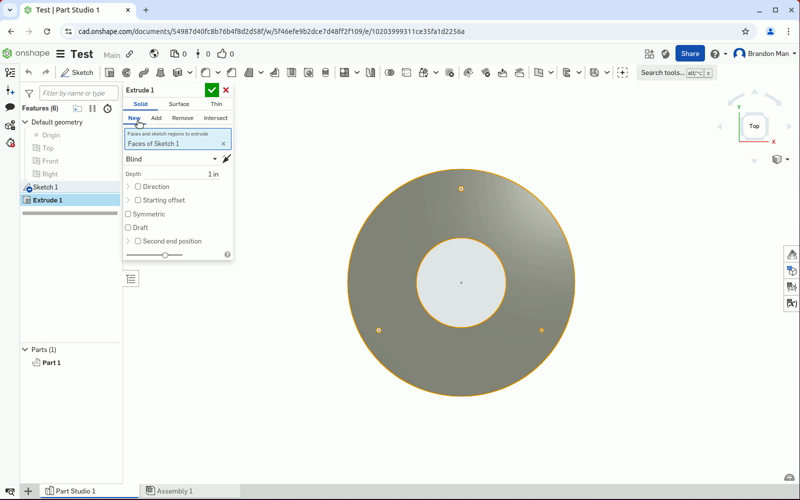
click(137, 120)
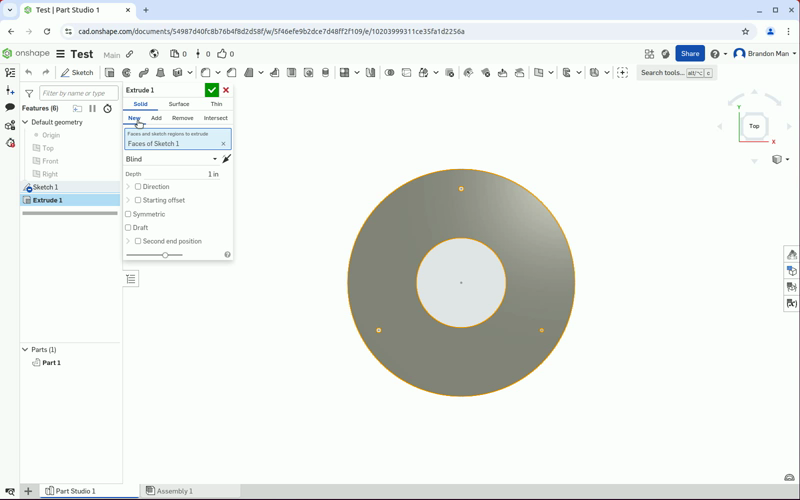
key(tab, 4)
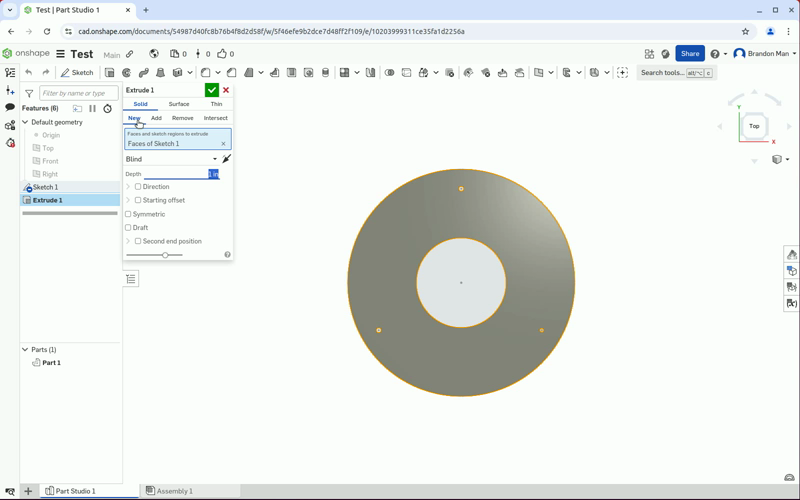
text(5.536)
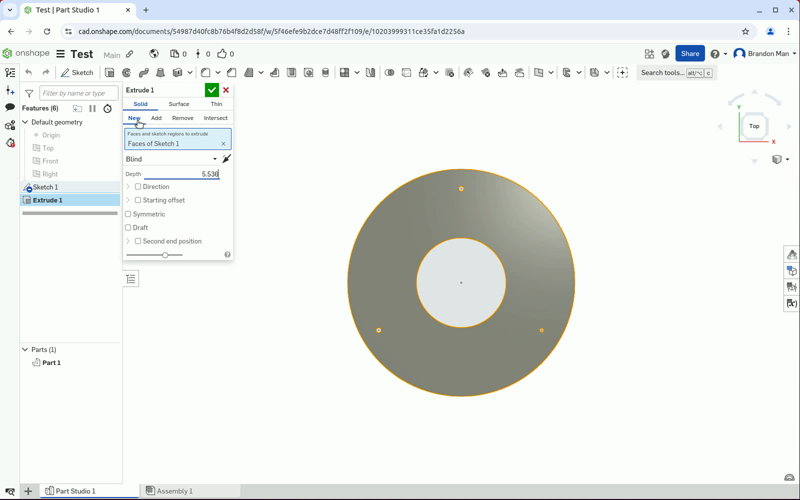
key(enter)
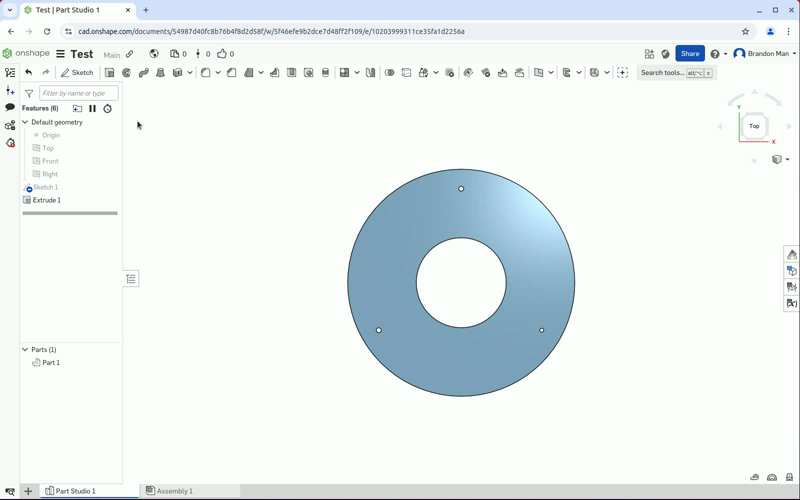
key(shift+h)
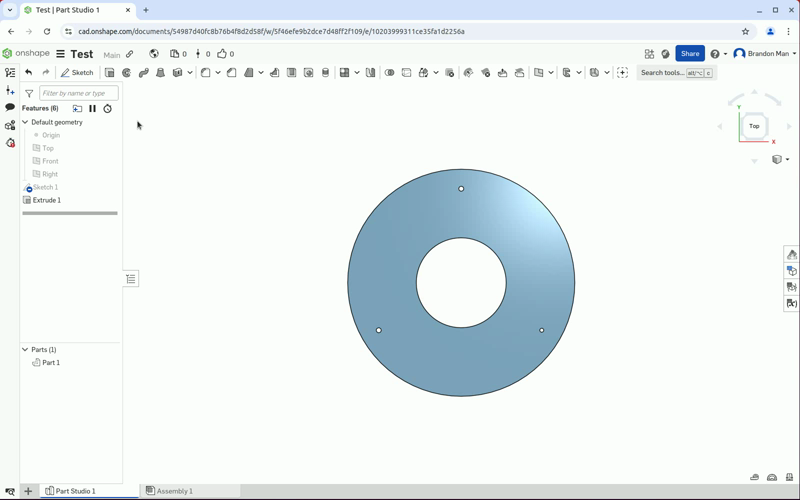
key(shift+h)
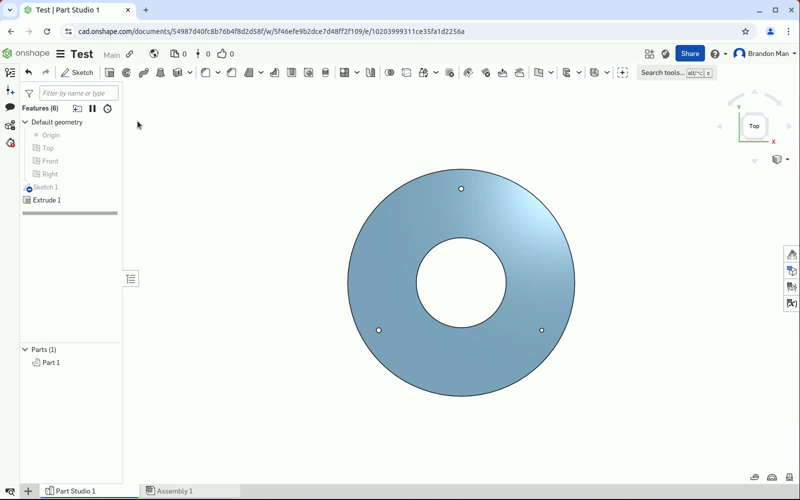
mouse_move(73, 189)
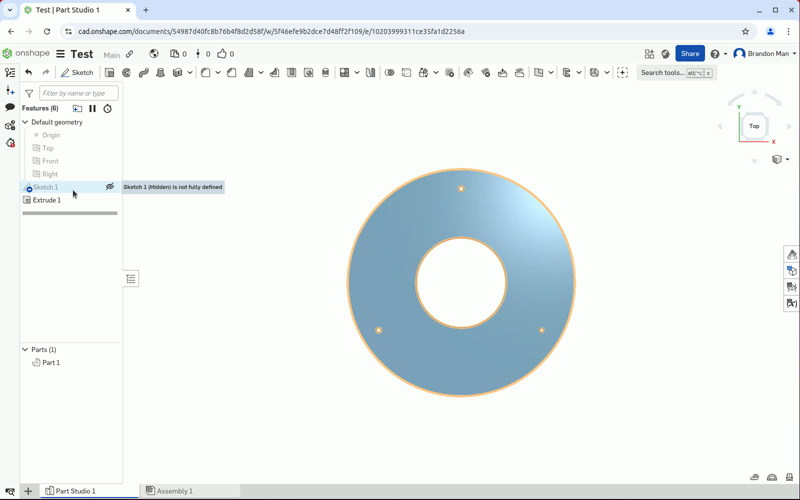
click(73, 189)
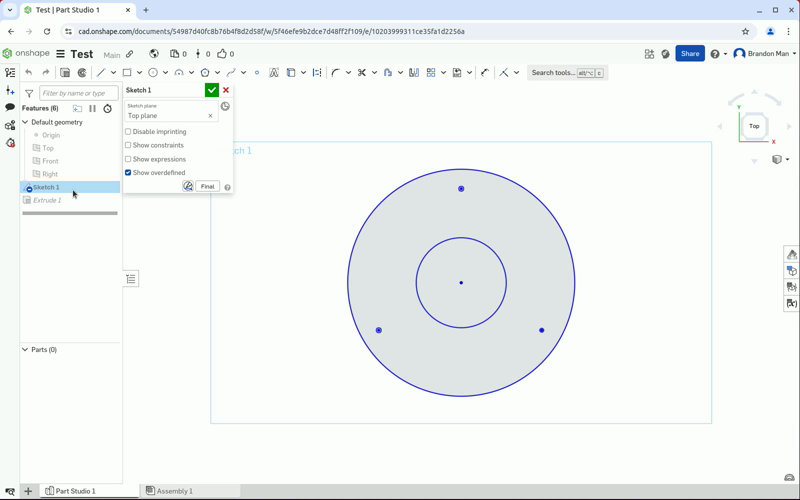
mouse_move(229, 92)
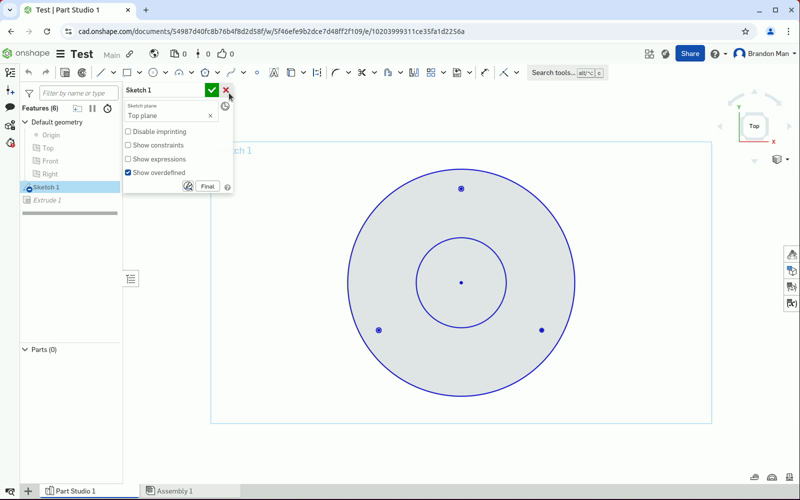
click(229, 92)
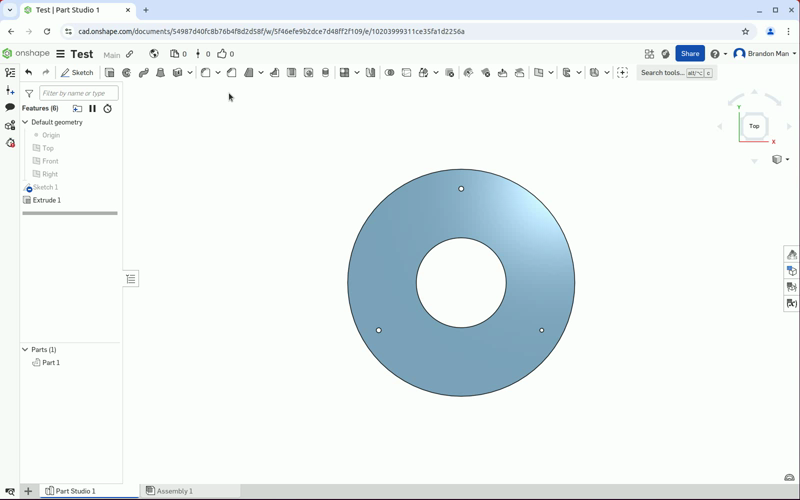
mouse_move(541, 75)
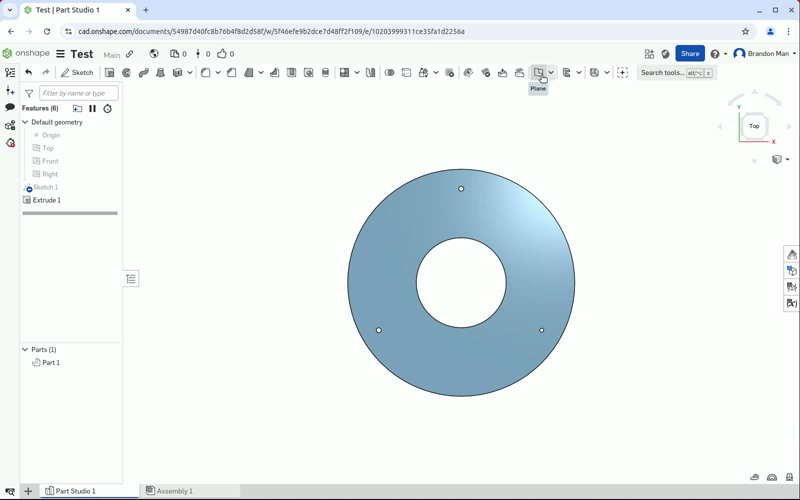
click(541, 75)
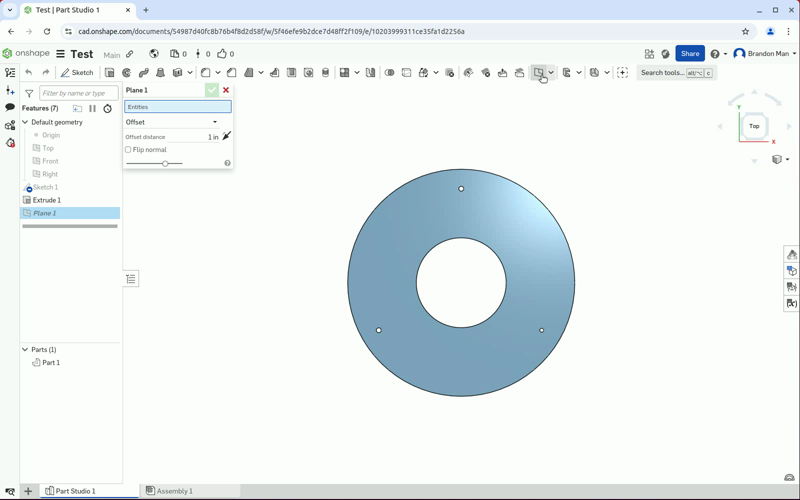
mouse_move(73, 150)
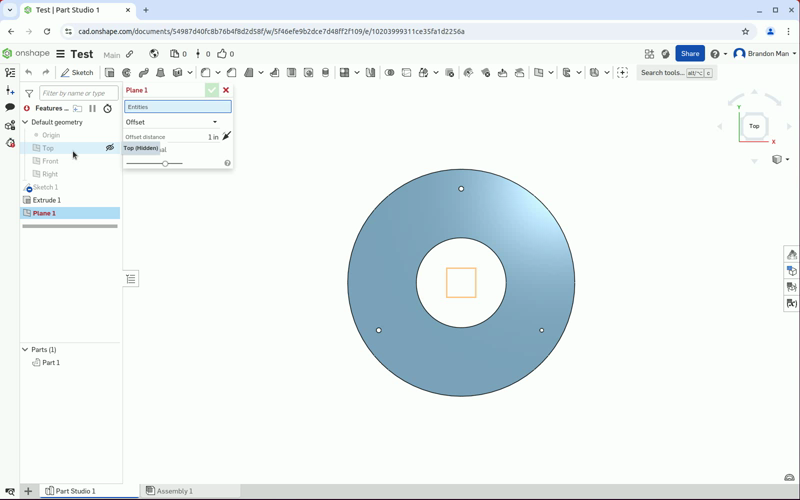
click(73, 150)
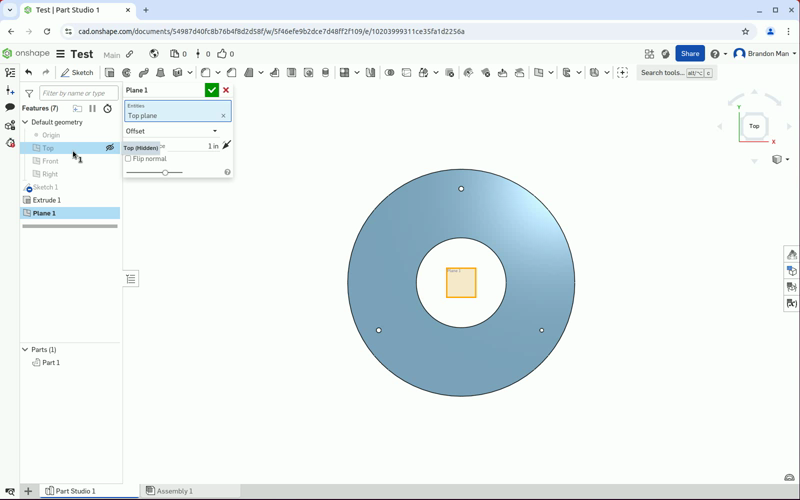
key(tab, 2)
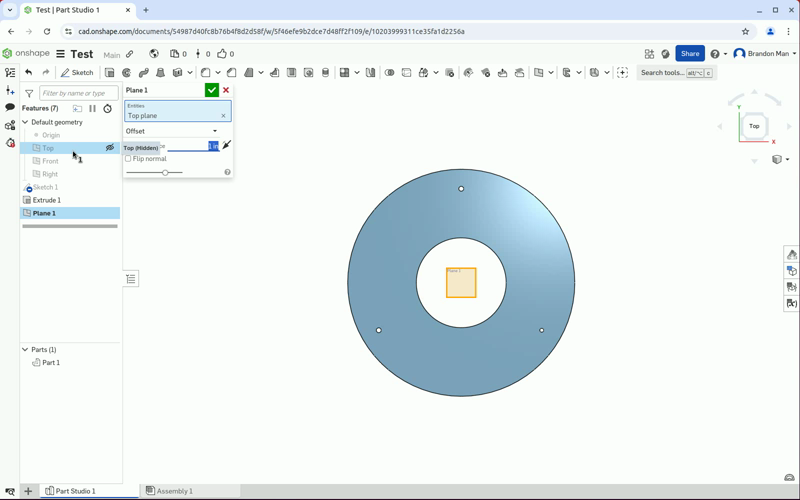
text(5.546)
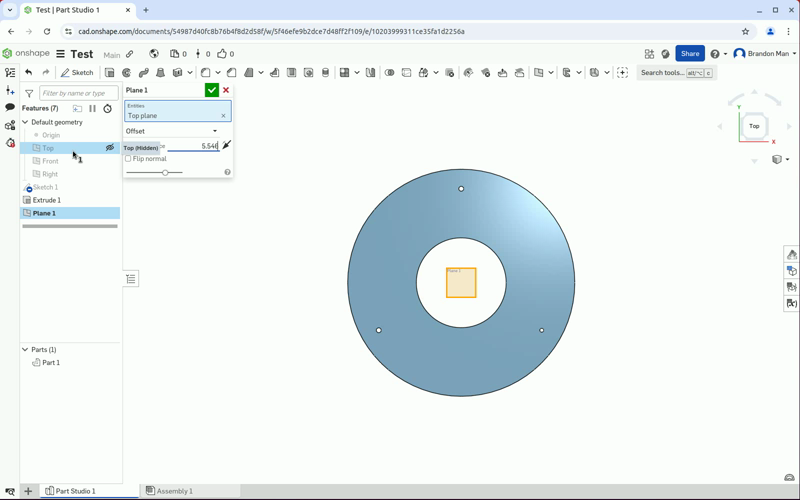
key(enter, 2)
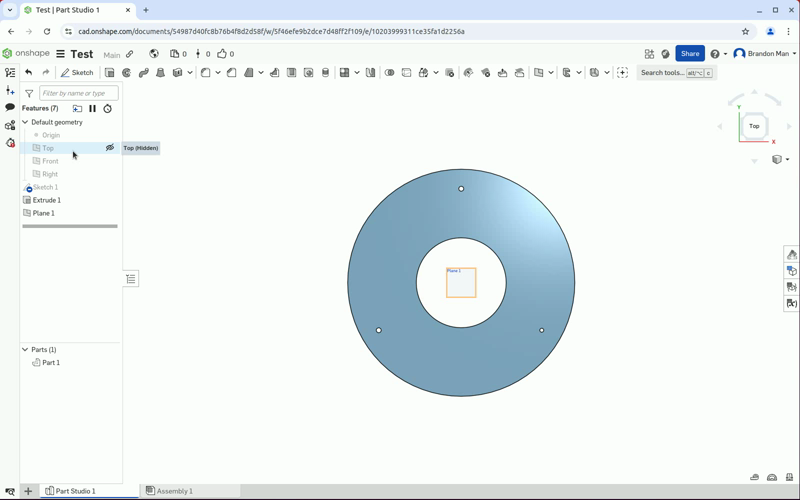
key(shift+s)
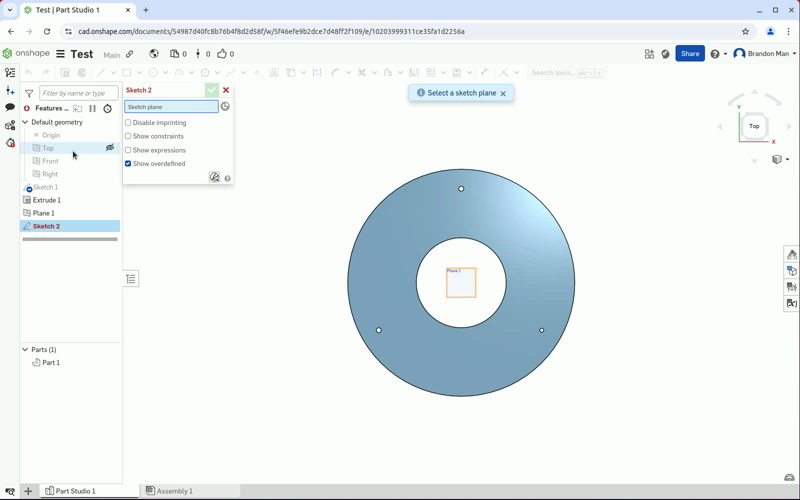
mouse_move(73, 215)
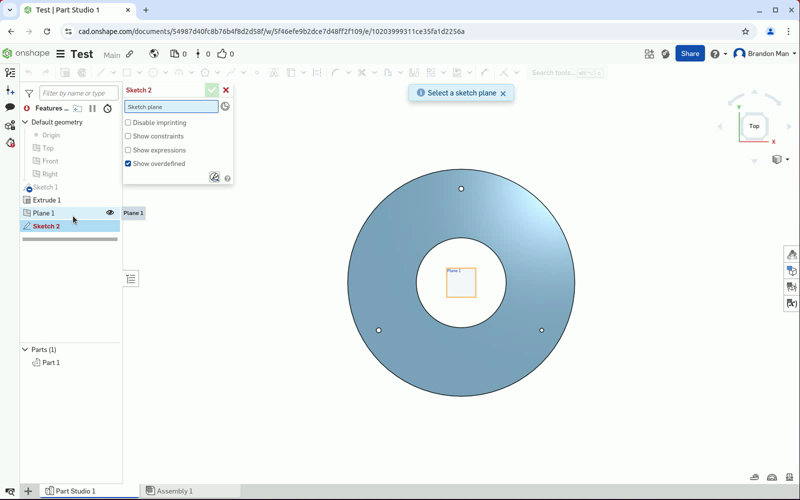
click(73, 215)
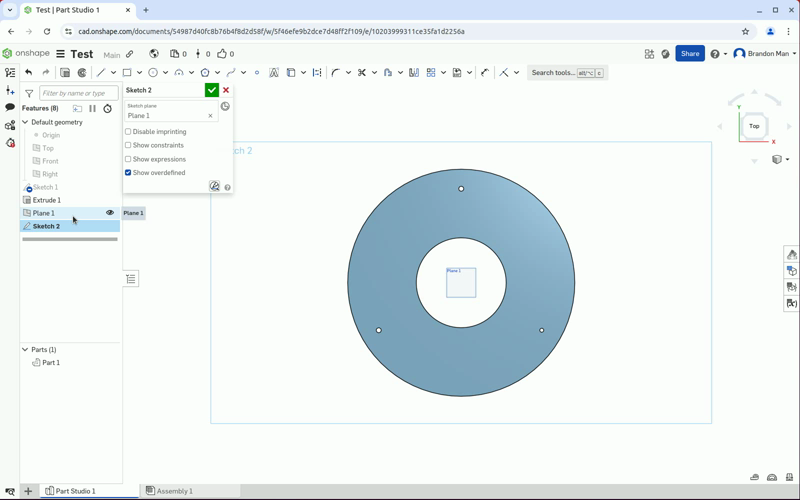
mouse_move(73, 352)
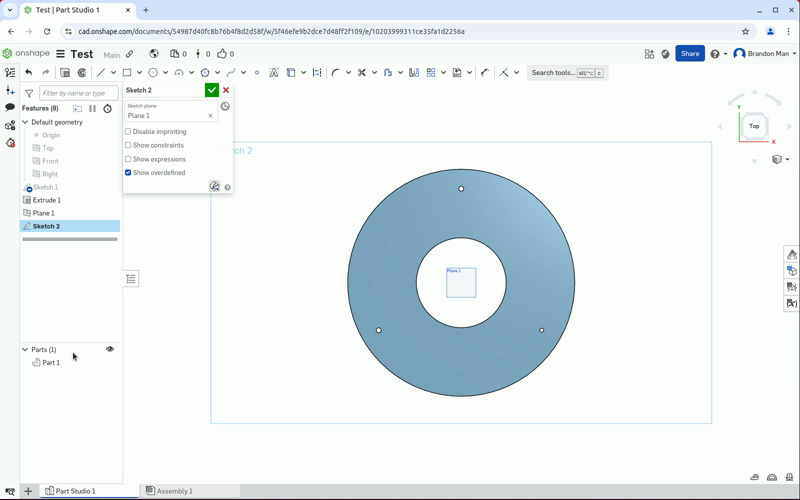
key(y)
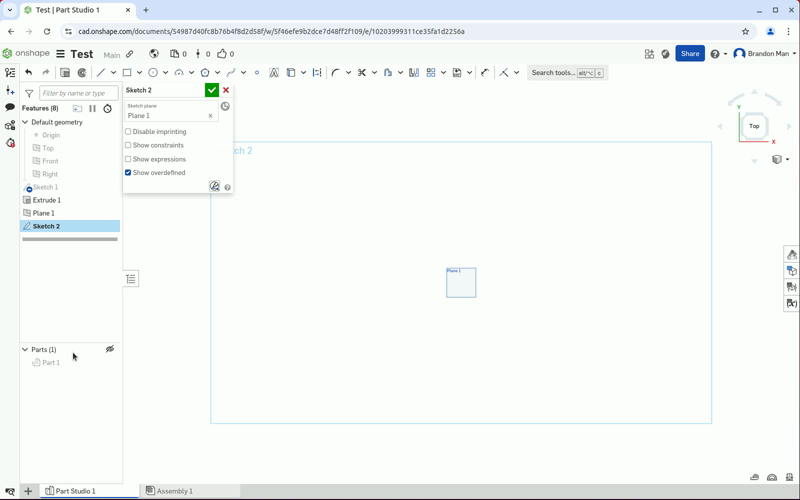
key(c)
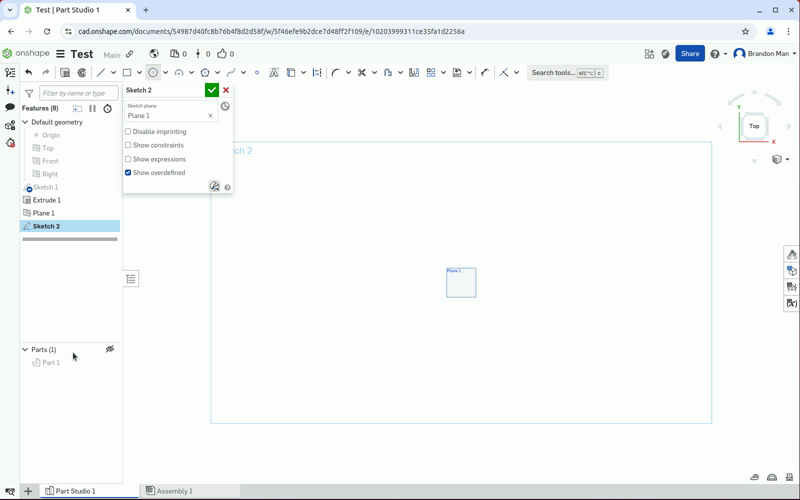
key_down(shift)
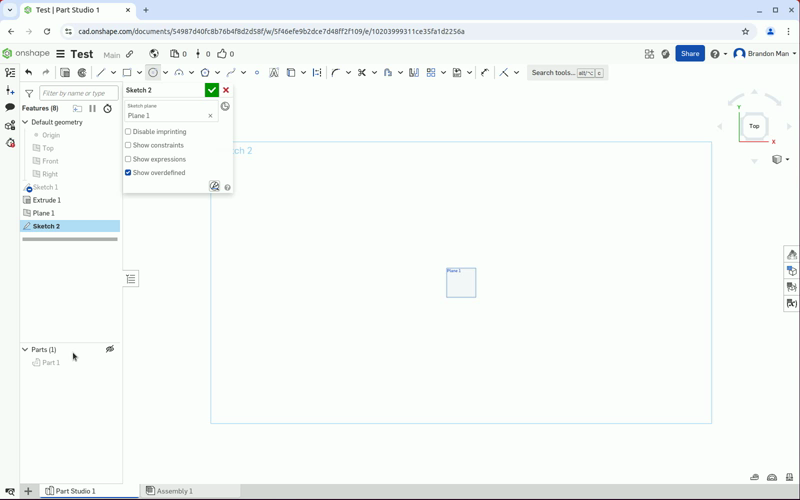
mouse_move(461, 189)
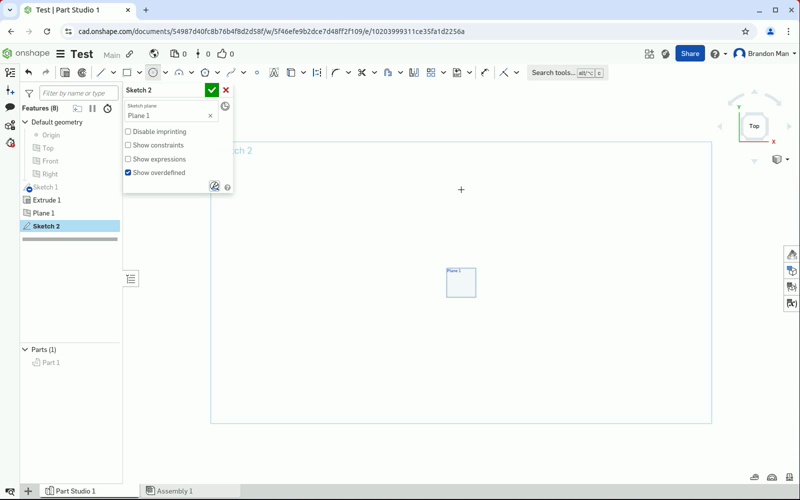
click(461, 189)
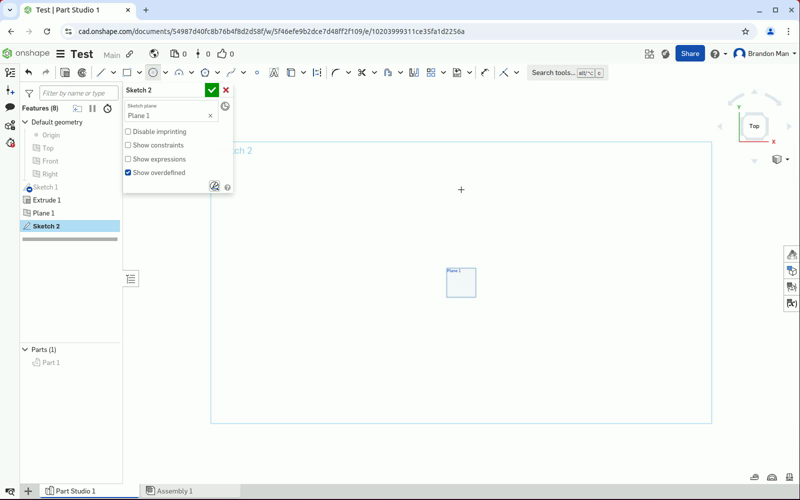
key_up(shift)
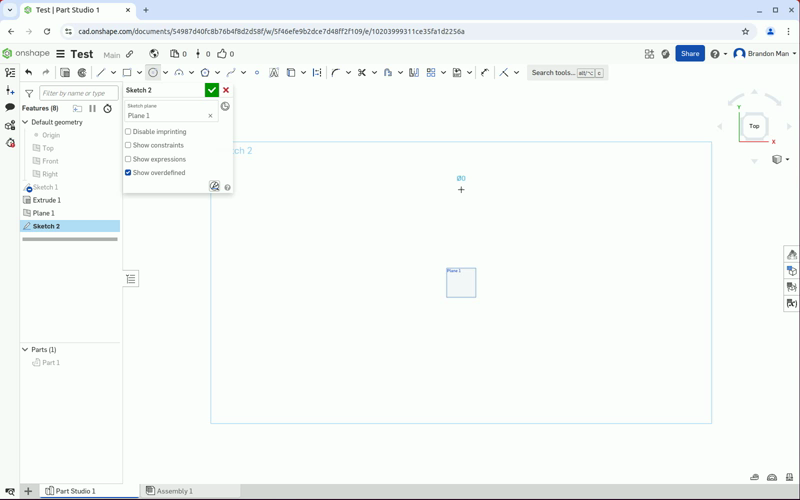
mouse_move(464, 189)
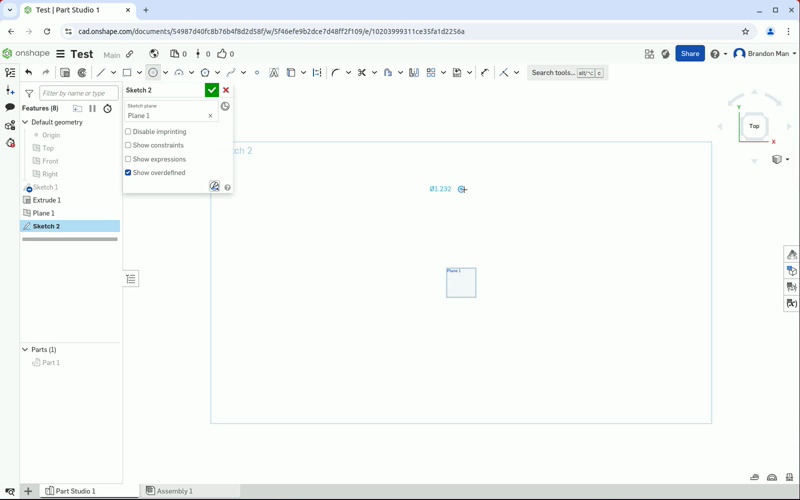
click(464, 189)
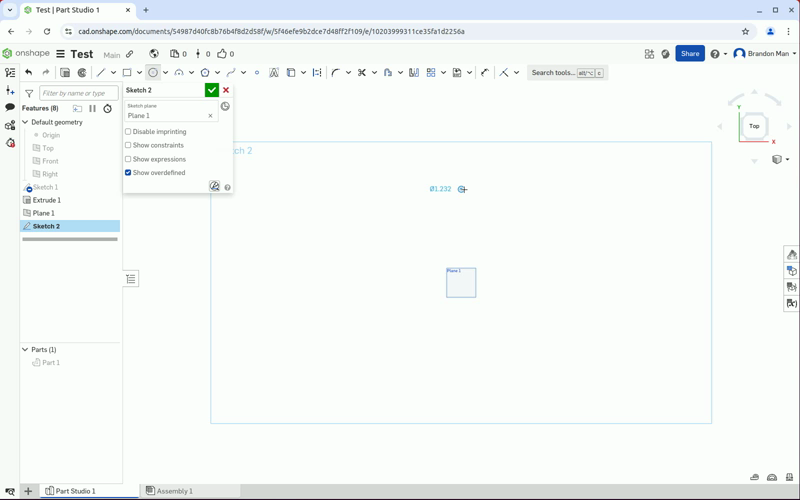
key(esc)
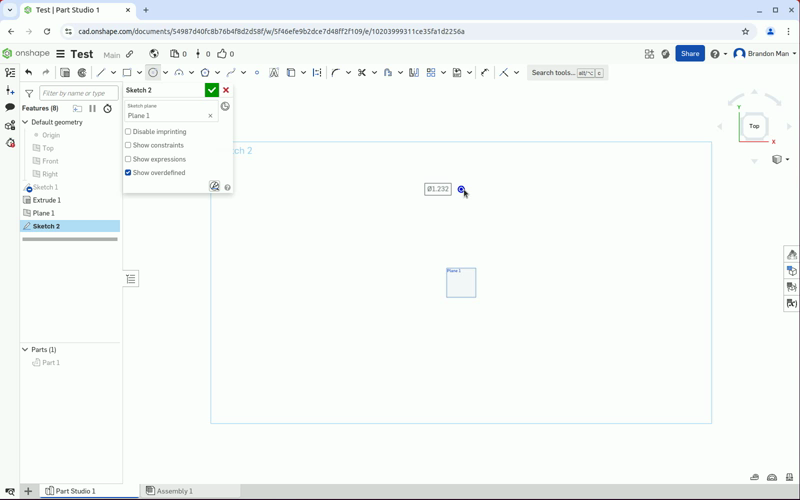
mouse_move(462, 190)
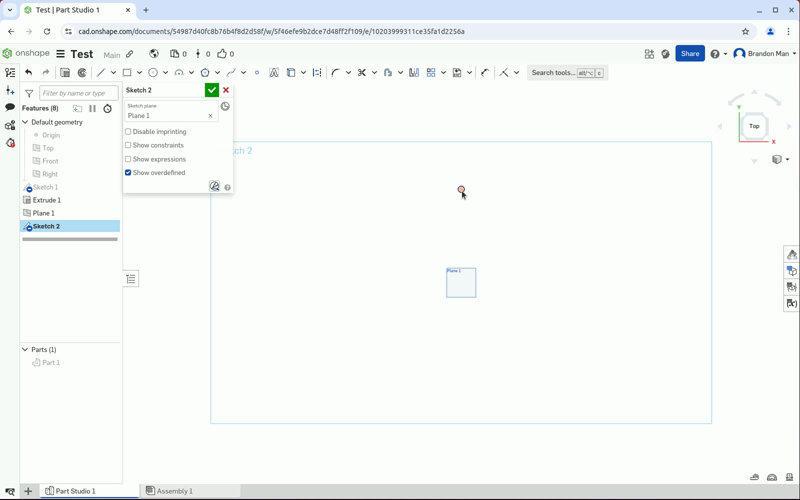
scroll(6)
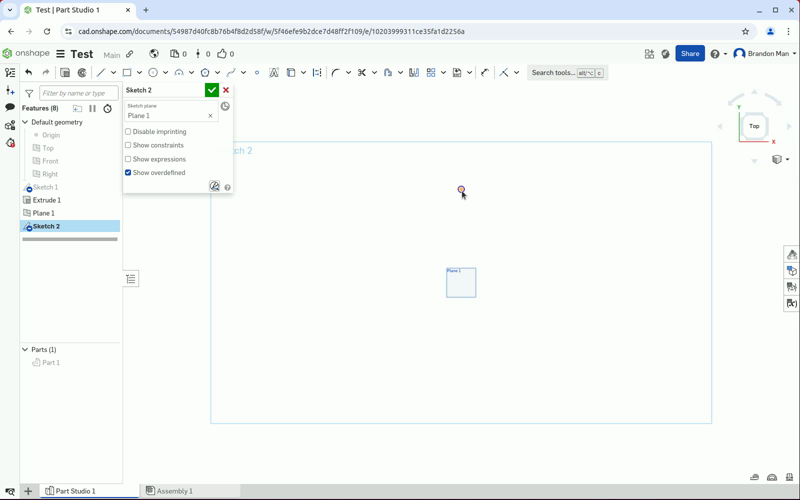
scroll(6)
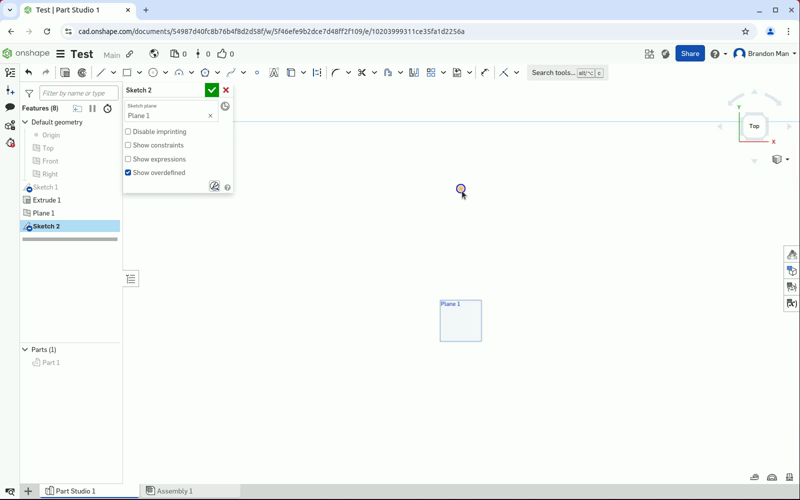
scroll(6)
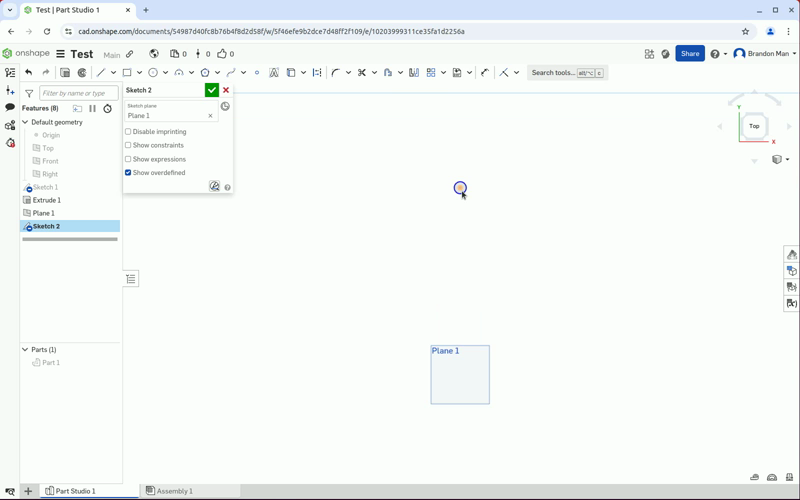
scroll(6)
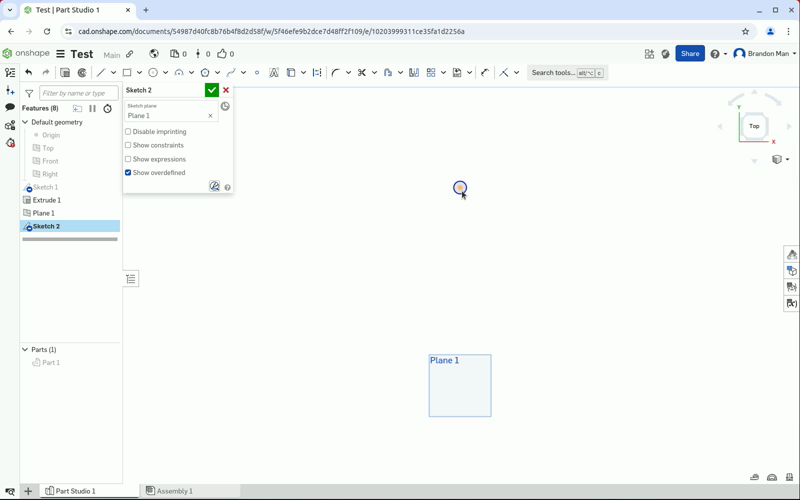
scroll(6)
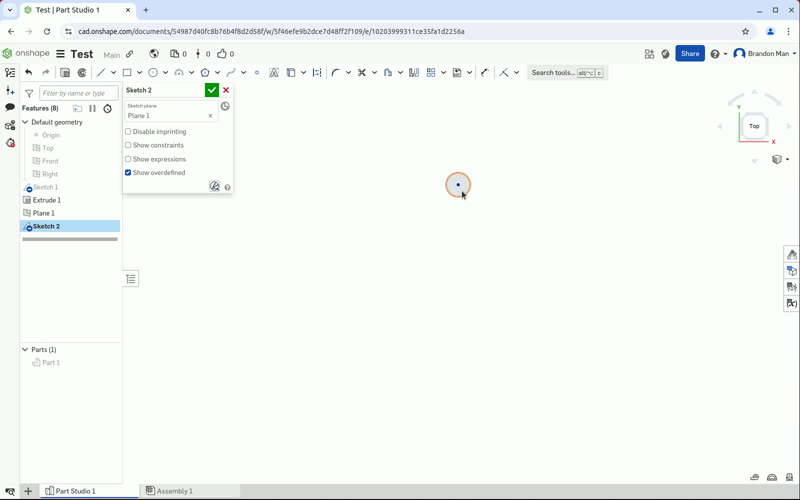
scroll(6)
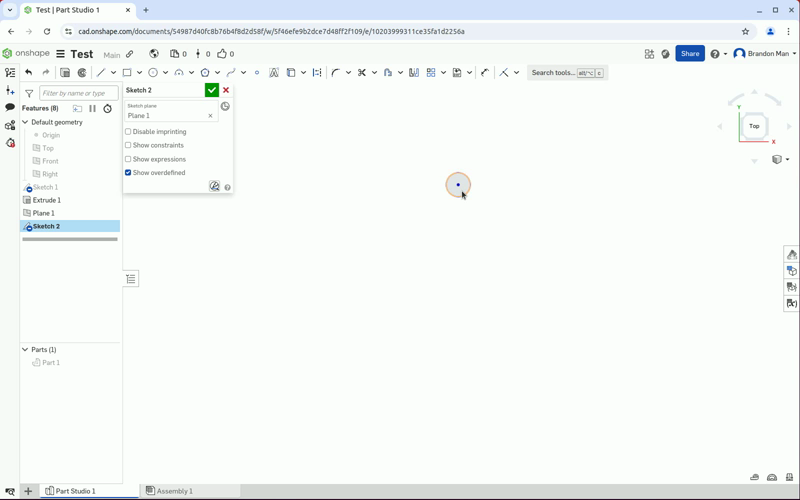
scroll(6)
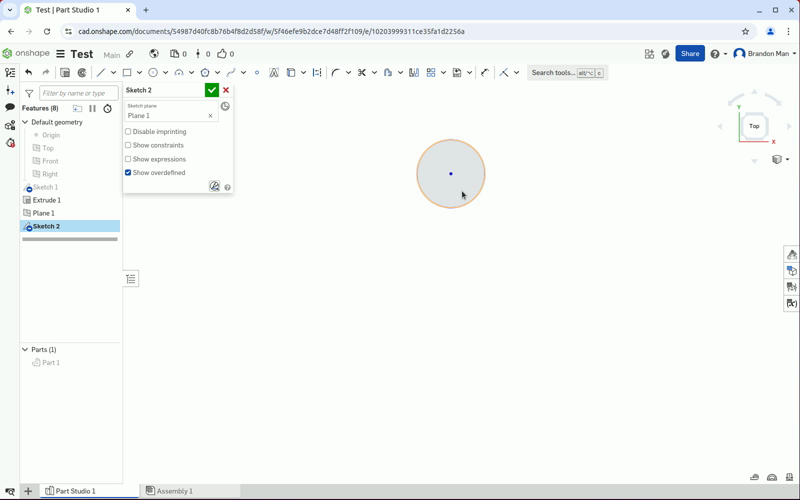
click(462, 190)
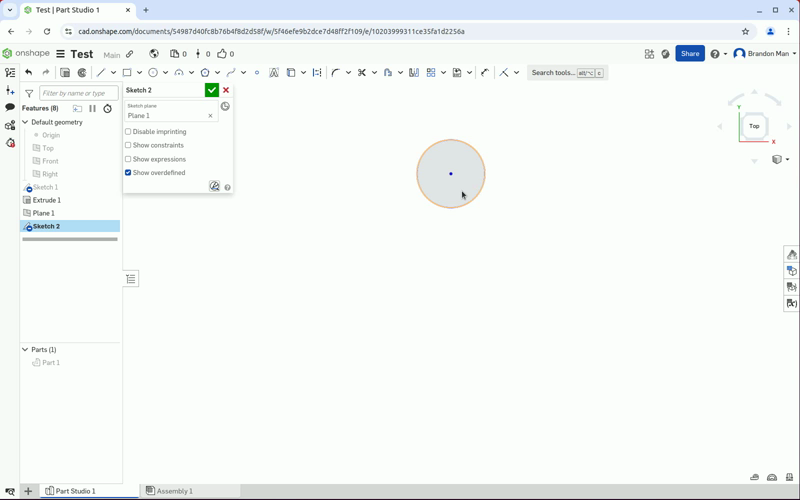
scroll(-6)
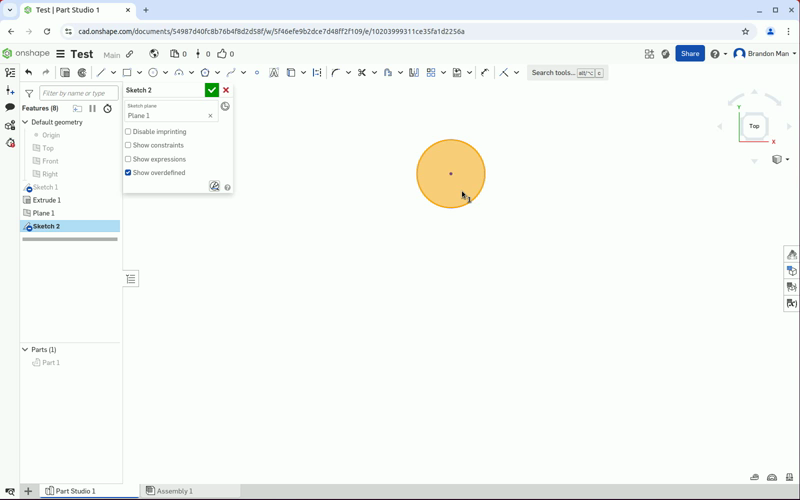
scroll(-6)
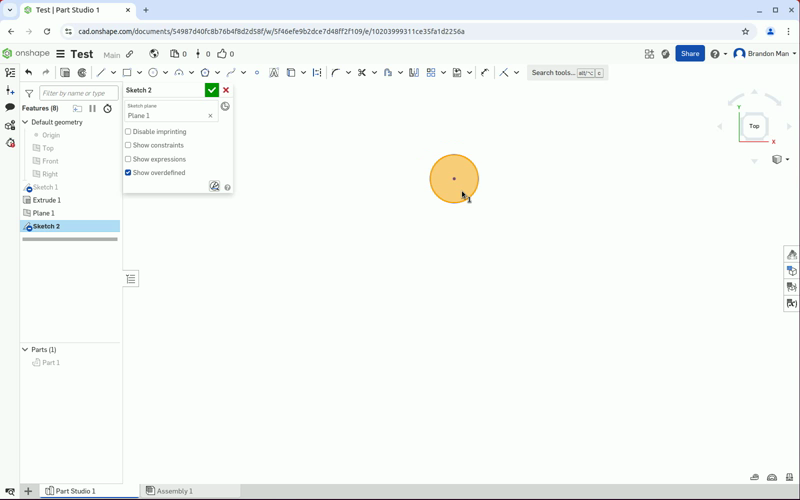
scroll(-6)
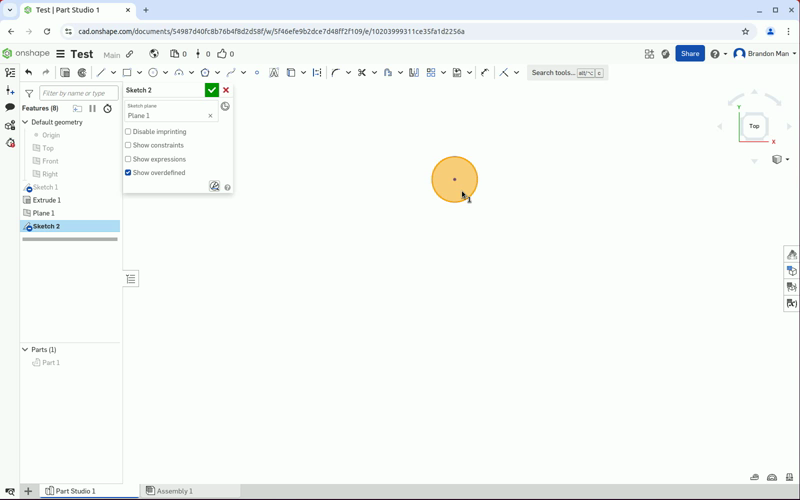
scroll(-6)
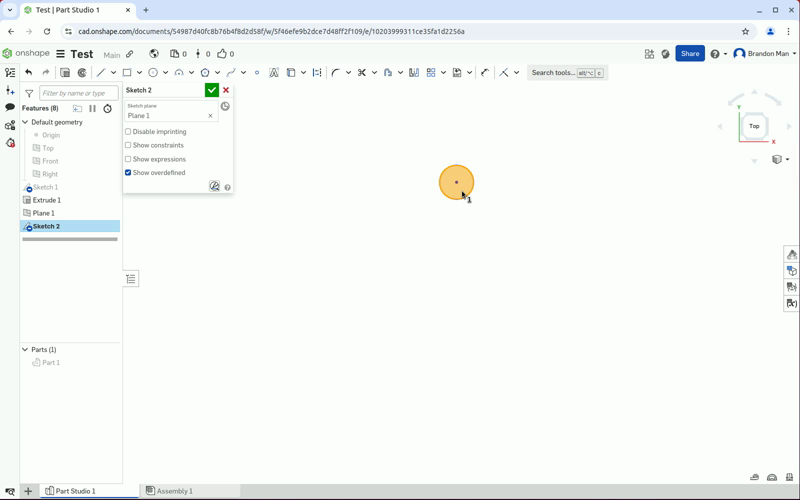
scroll(-6)
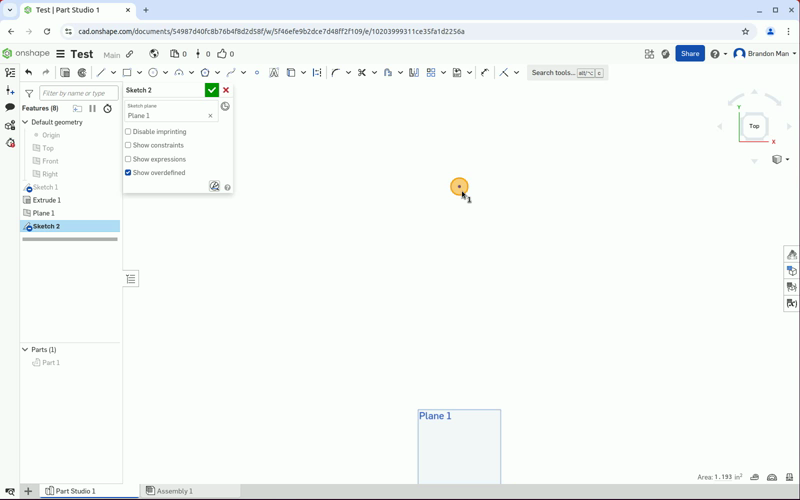
scroll(-6)
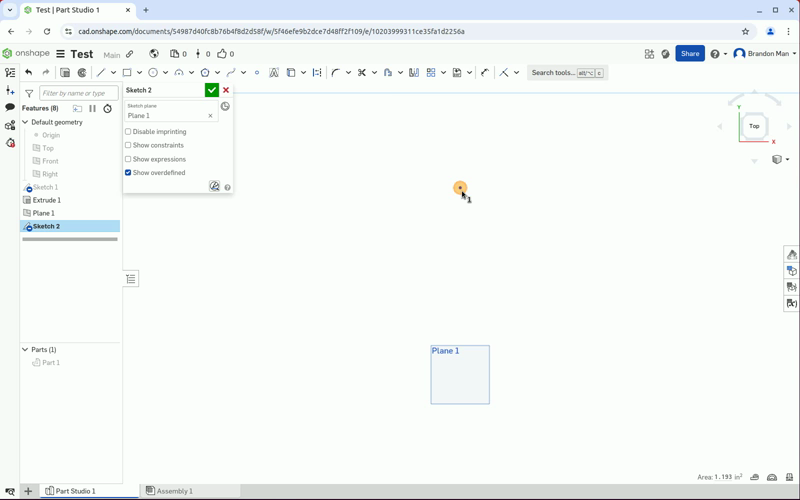
scroll(-6)
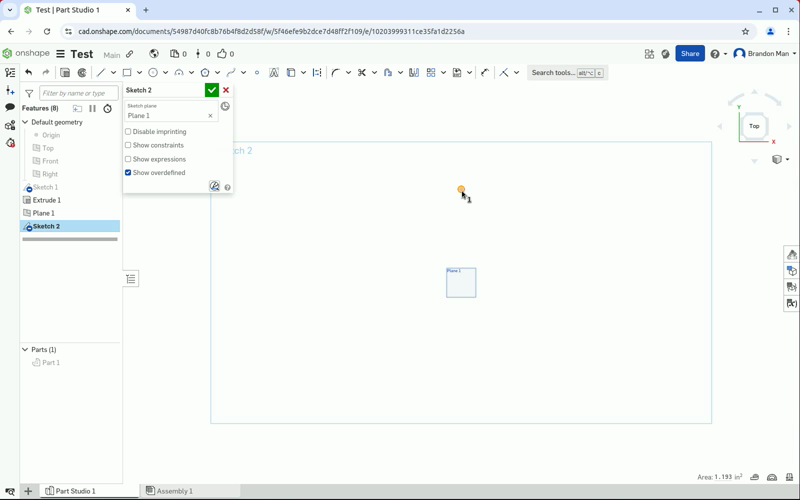
mouse_move(73, 352)
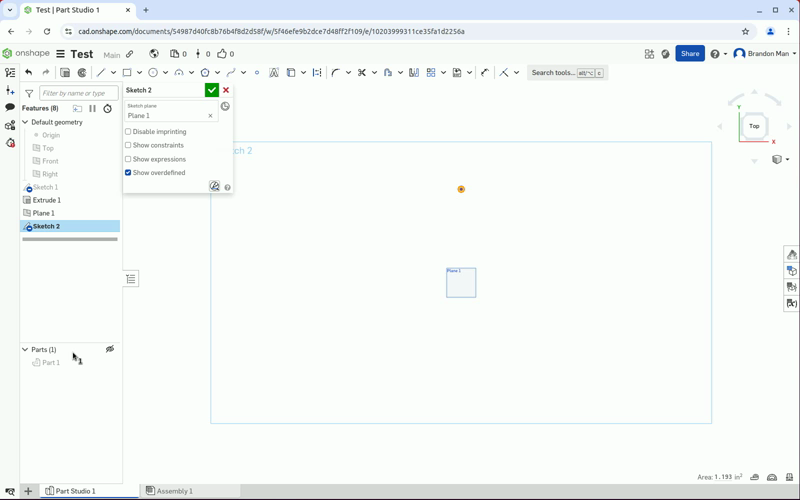
key(shift+y)
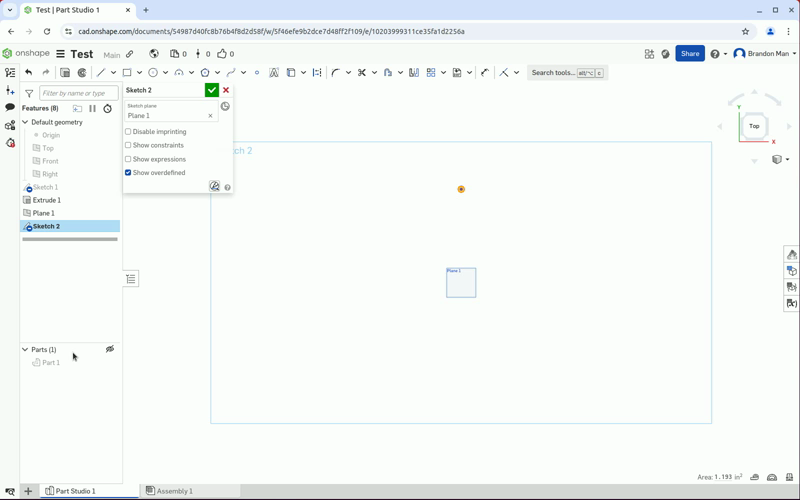
key(shift+e)
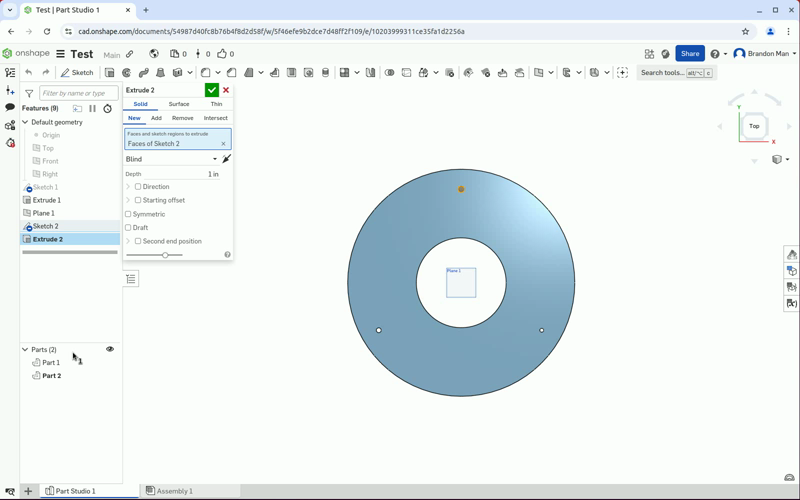
mouse_move(143, 106)
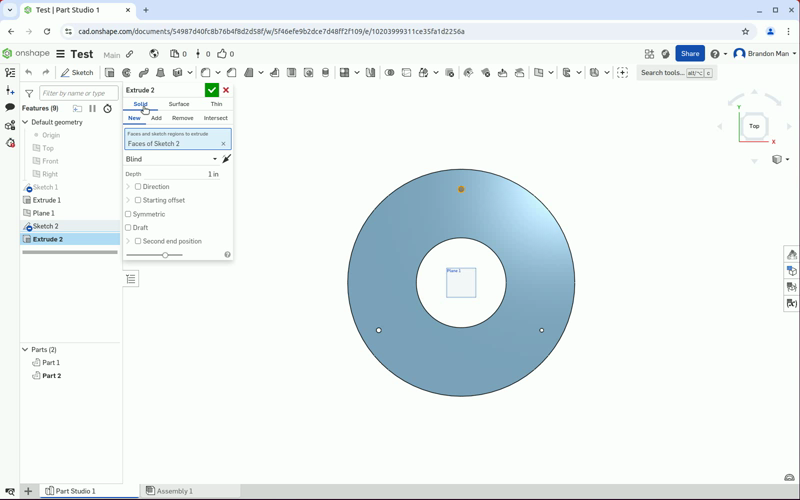
click(143, 106)
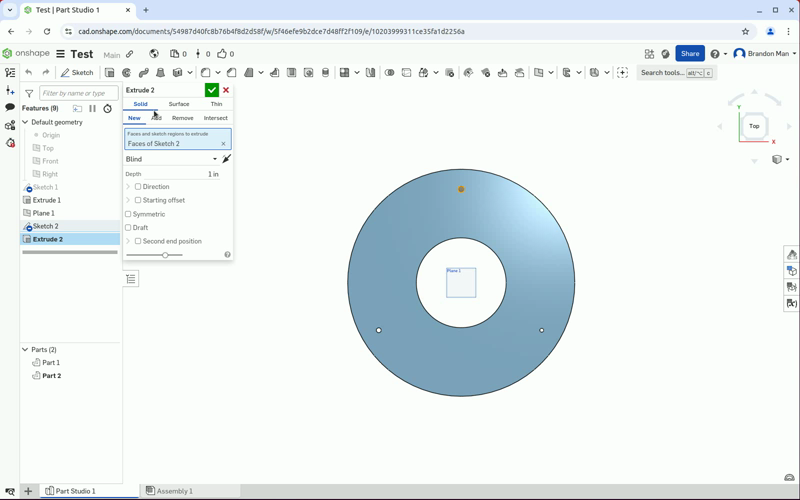
mouse_move(186, 120)
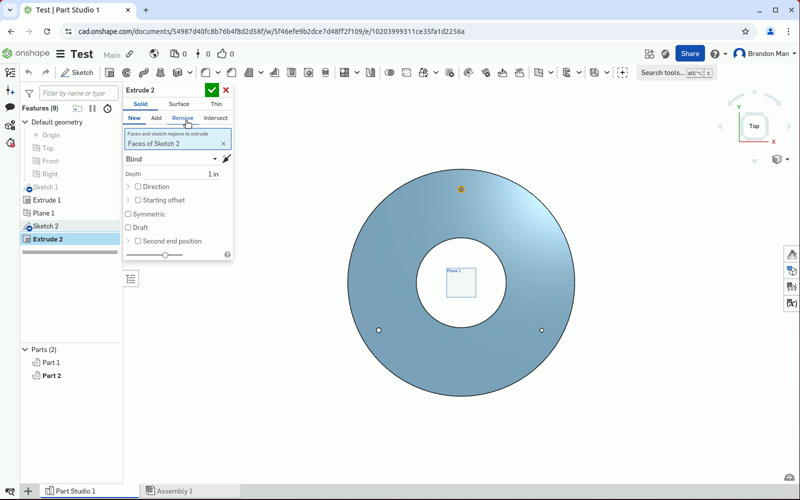
click(186, 120)
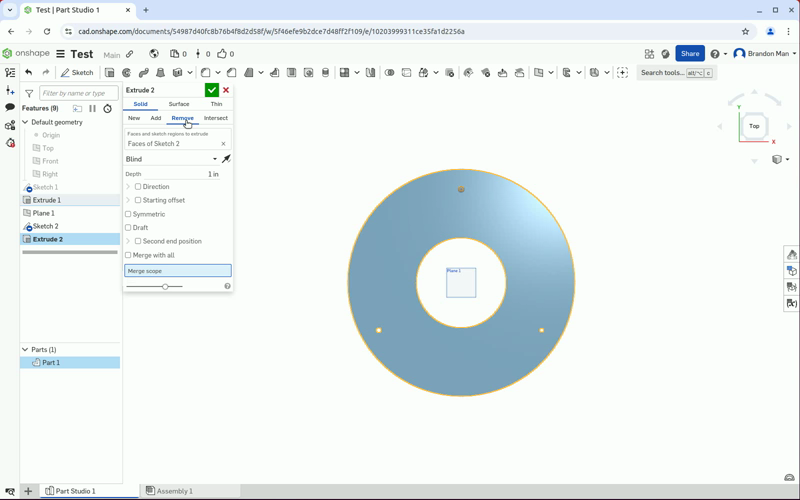
key(tab, 4)
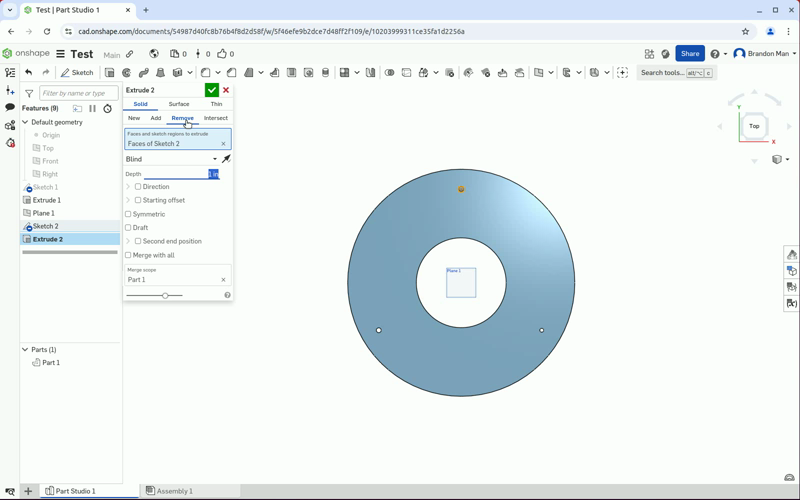
text(1.444)
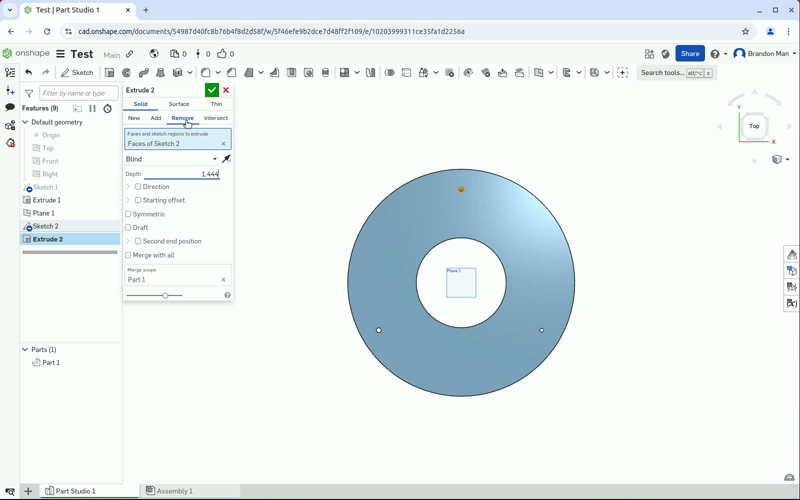
key(tab, 6)
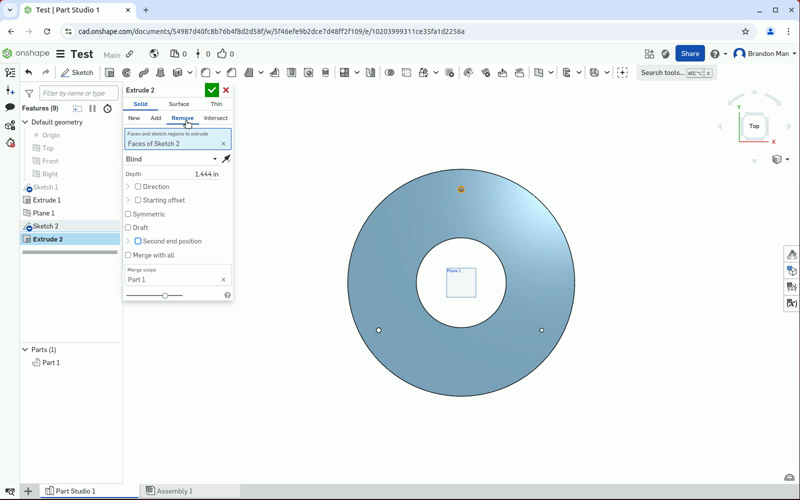
key(space)
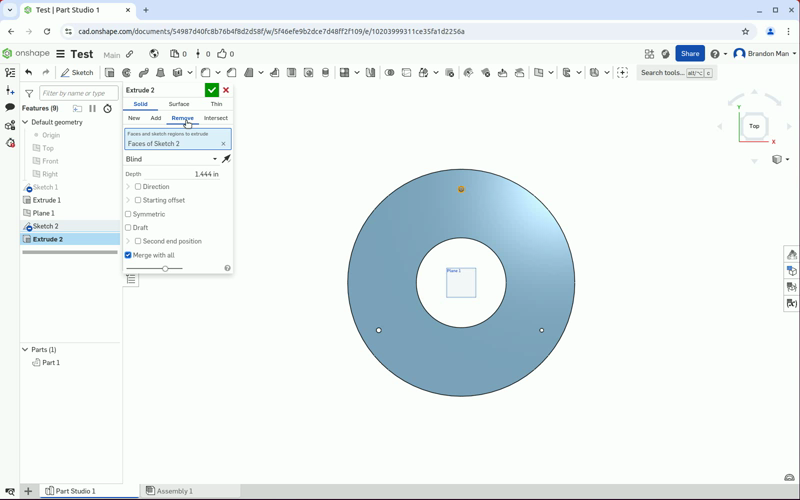
key(enter)
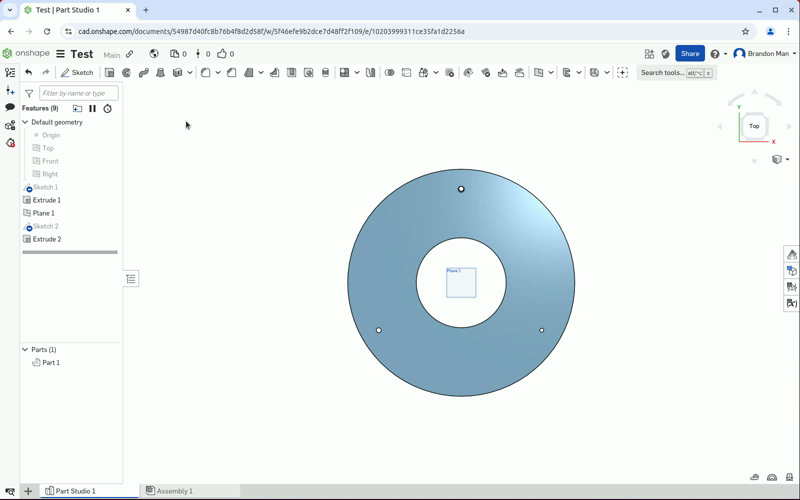
key(shift+h)
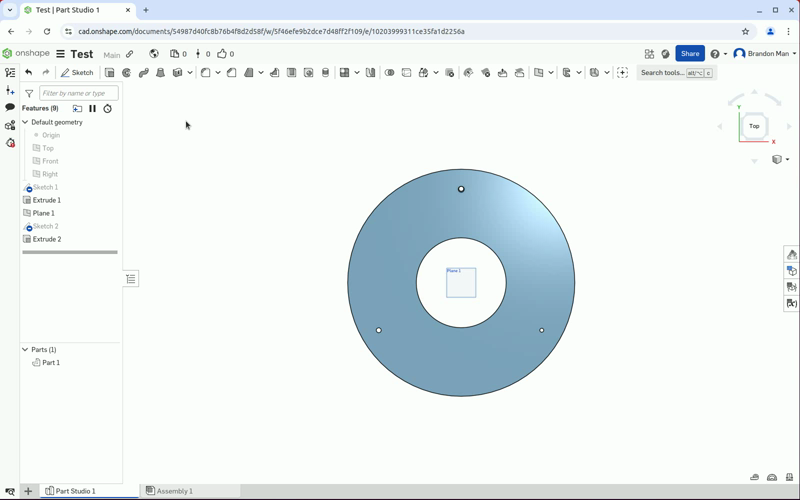
key(shift+h)
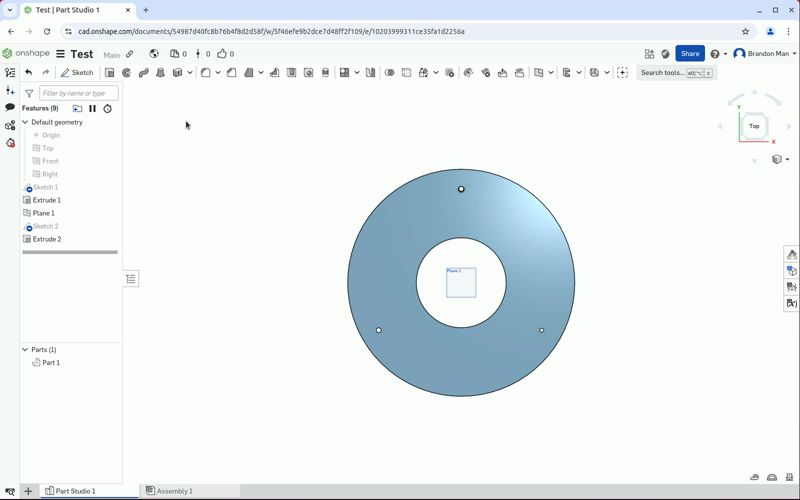
mouse_move(73, 189)
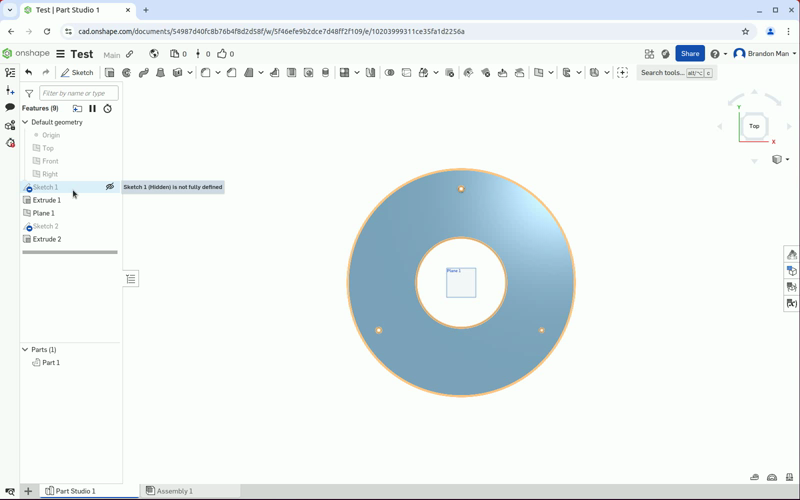
click(73, 189)
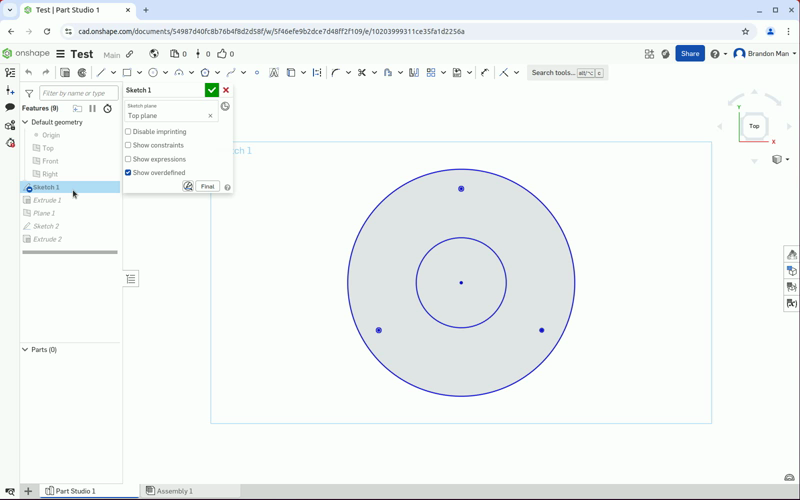
mouse_move(229, 92)
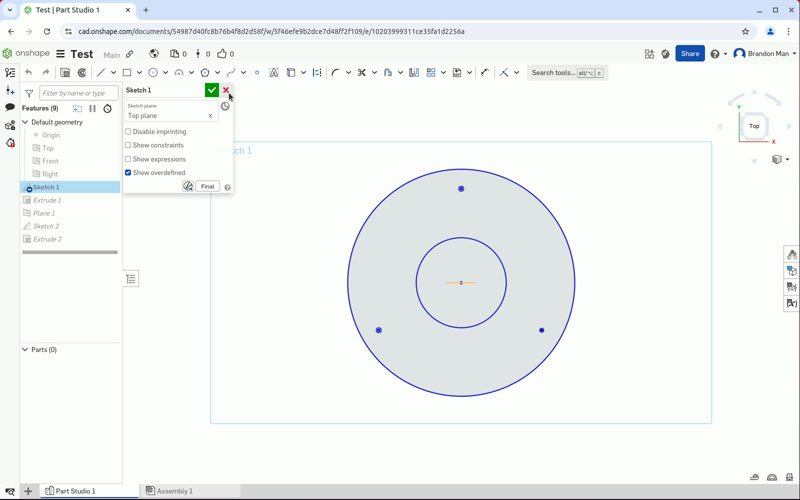
click(229, 92)
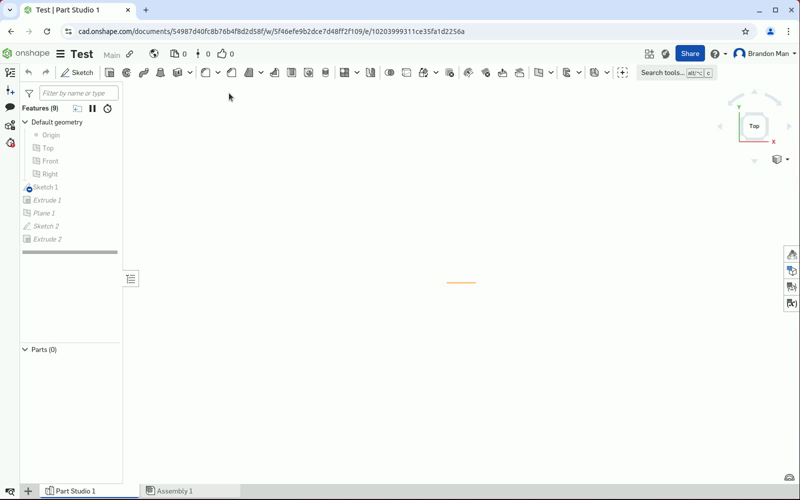
key(shift+s)
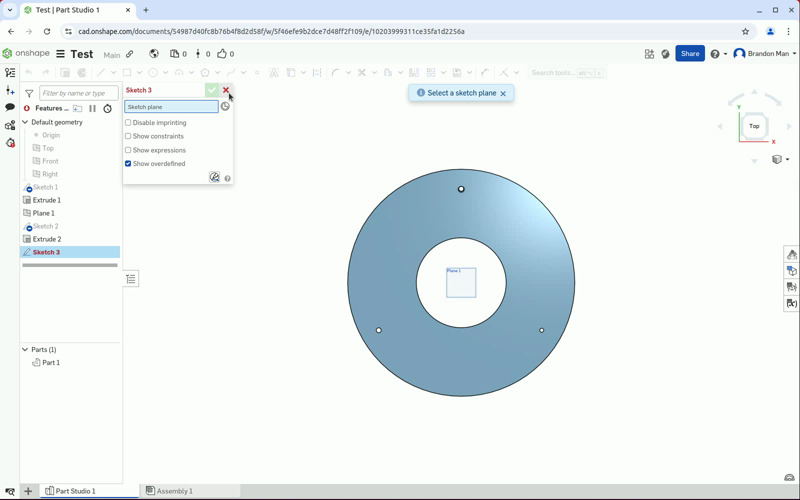
mouse_move(73, 215)
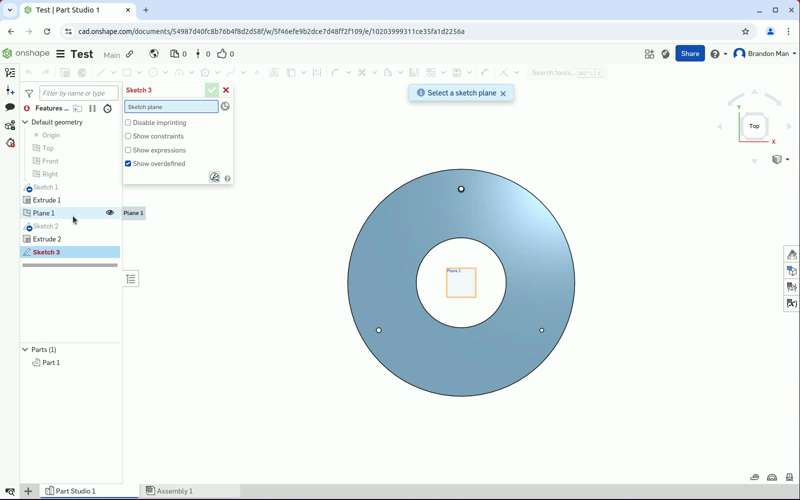
click(73, 215)
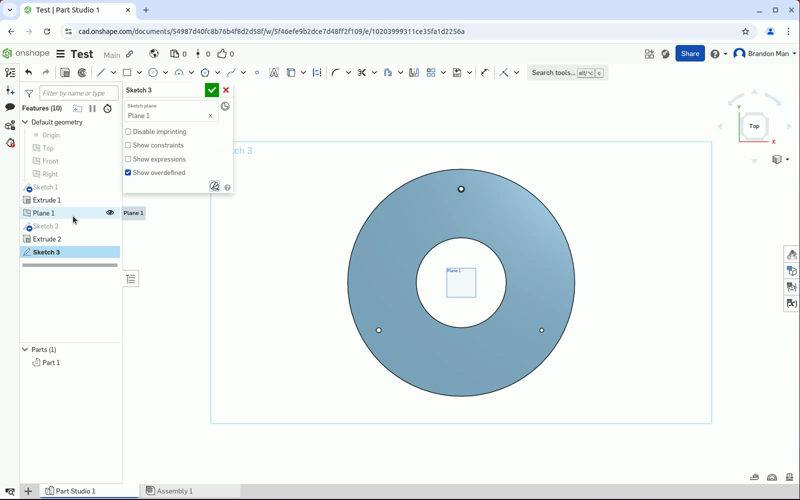
mouse_move(73, 352)
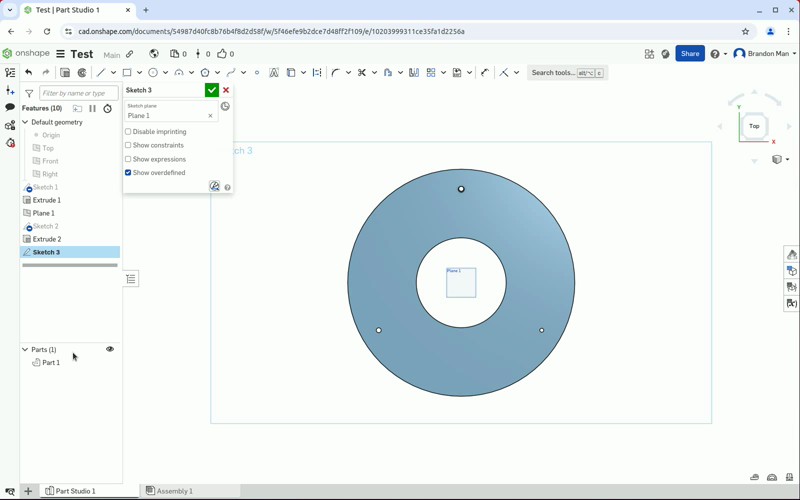
key(y)
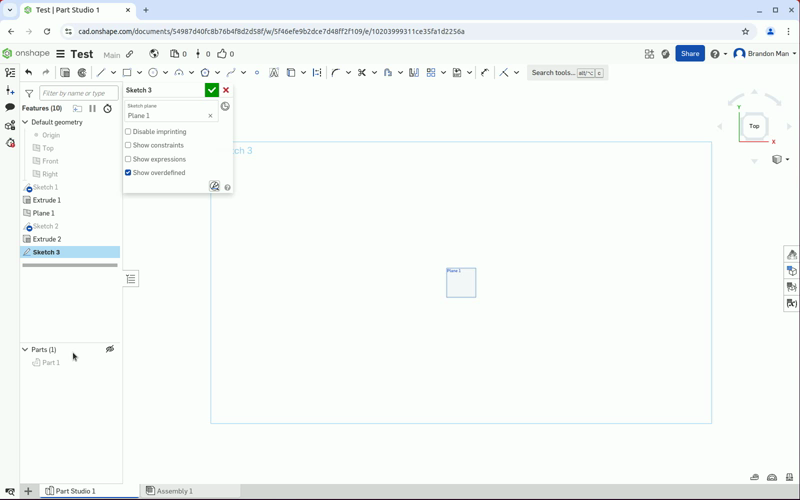
key(c)
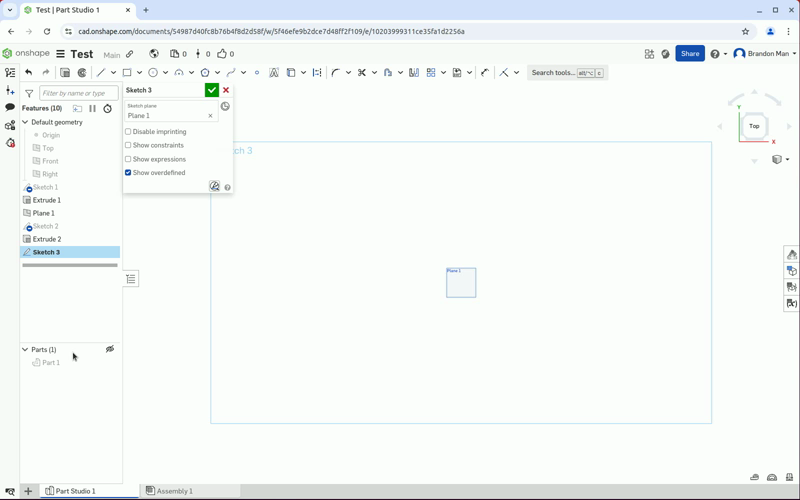
key_down(shift)
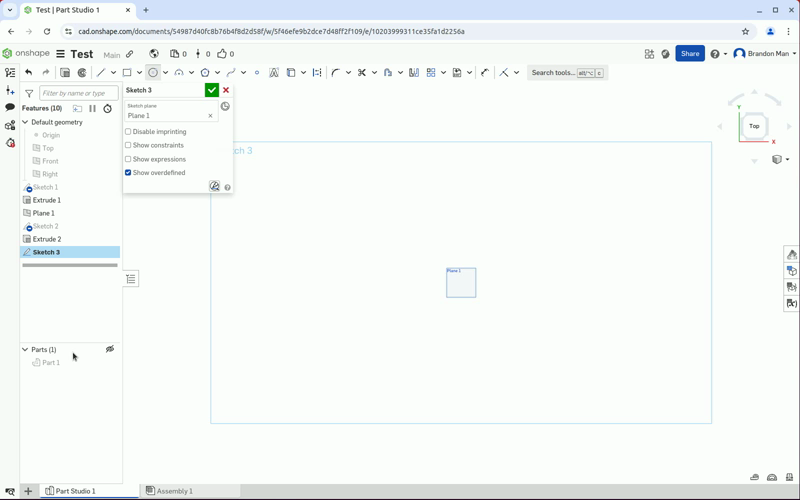
mouse_move(380, 329)
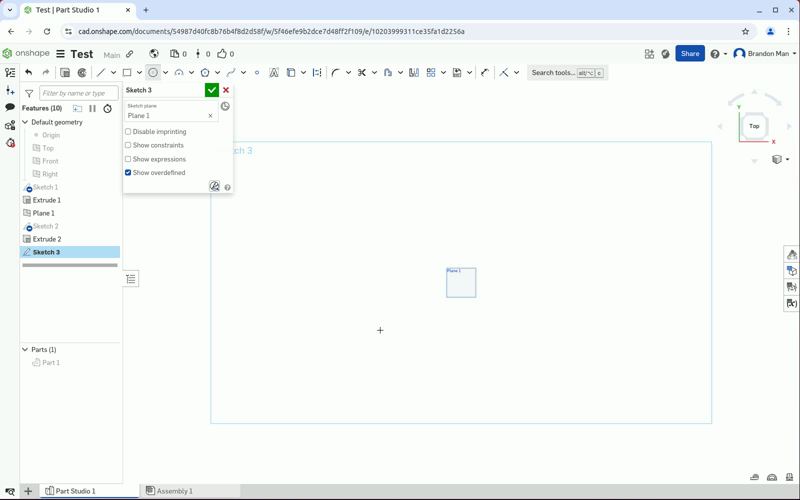
click(380, 329)
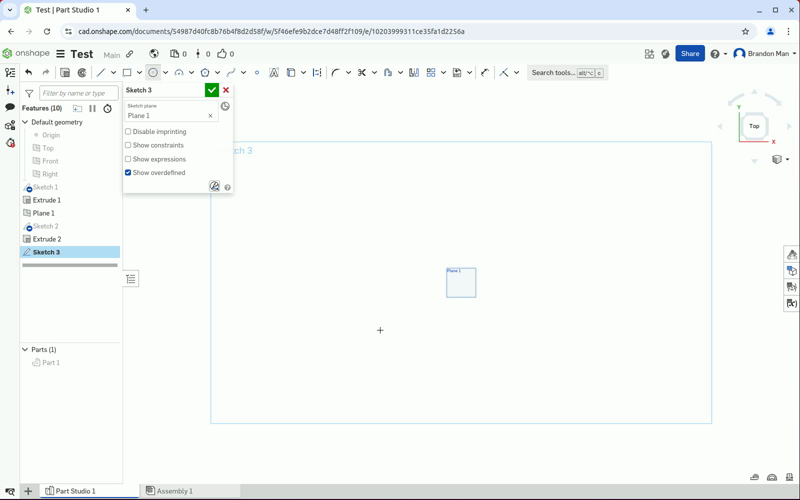
key_up(shift)
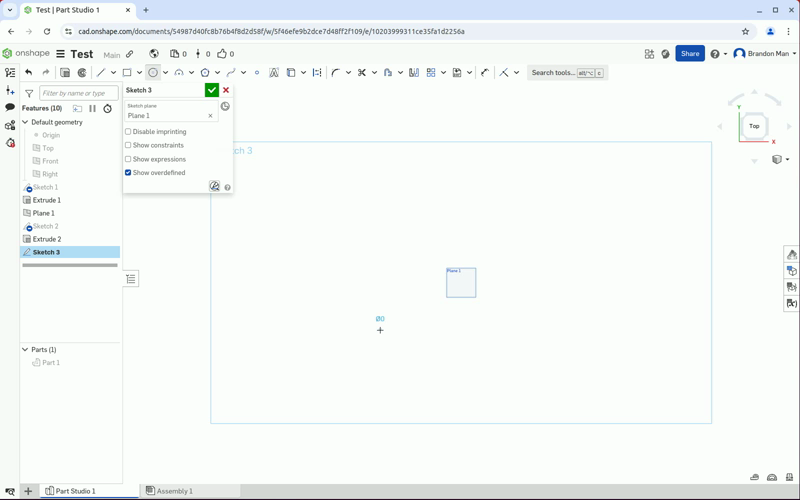
mouse_move(383, 329)
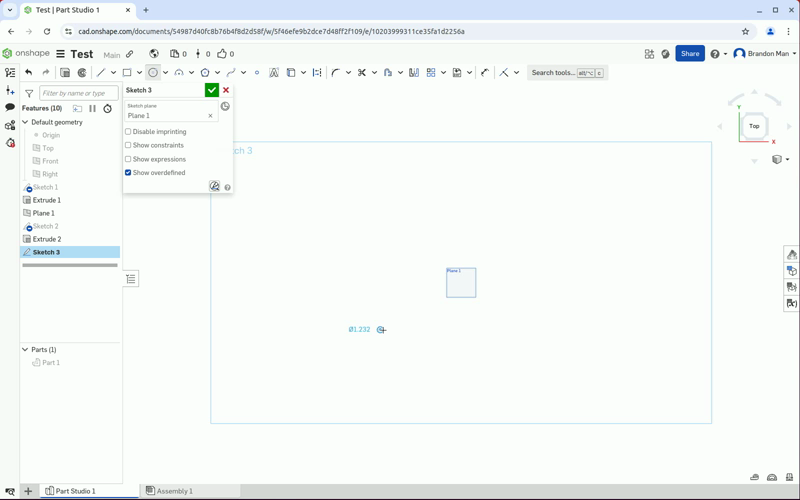
click(383, 329)
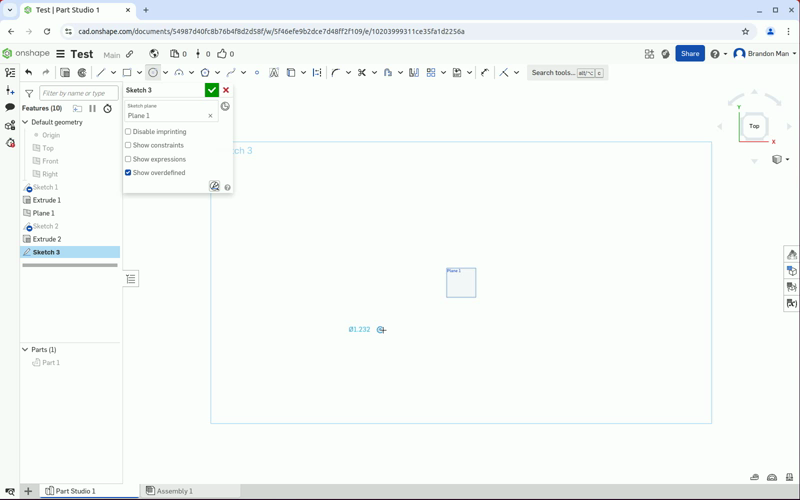
key(esc)
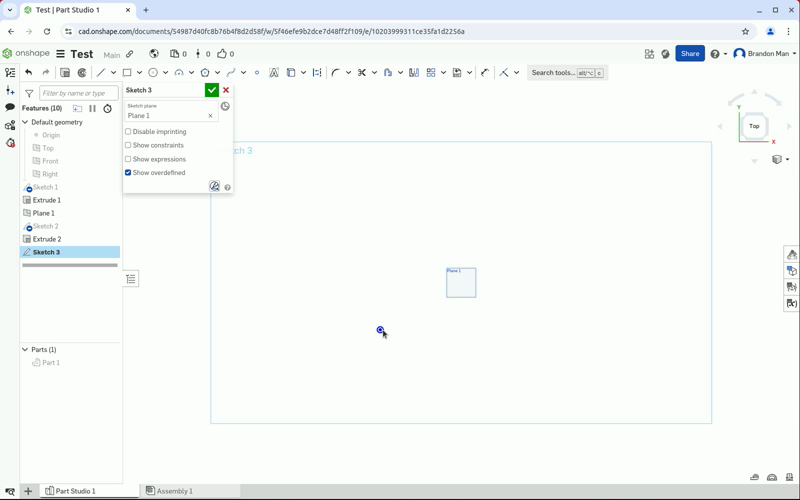
mouse_move(378, 331)
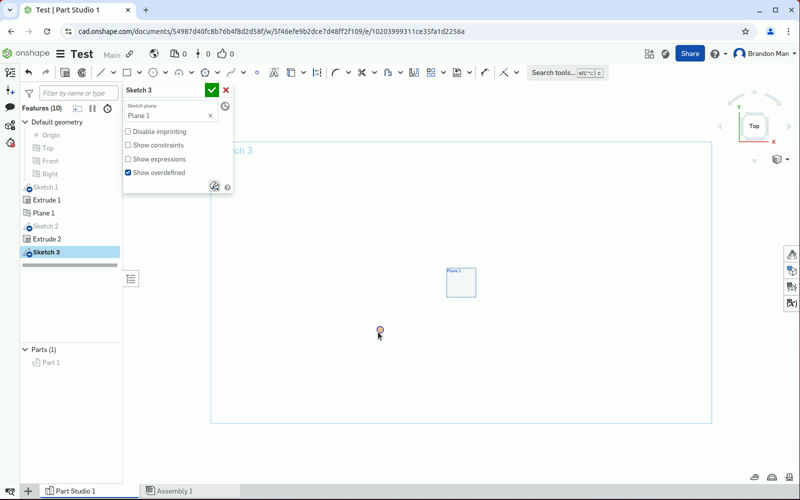
scroll(6)
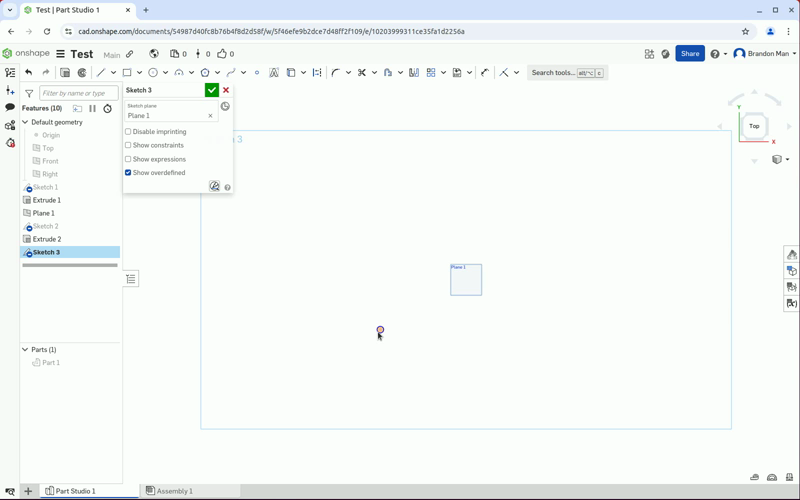
scroll(6)
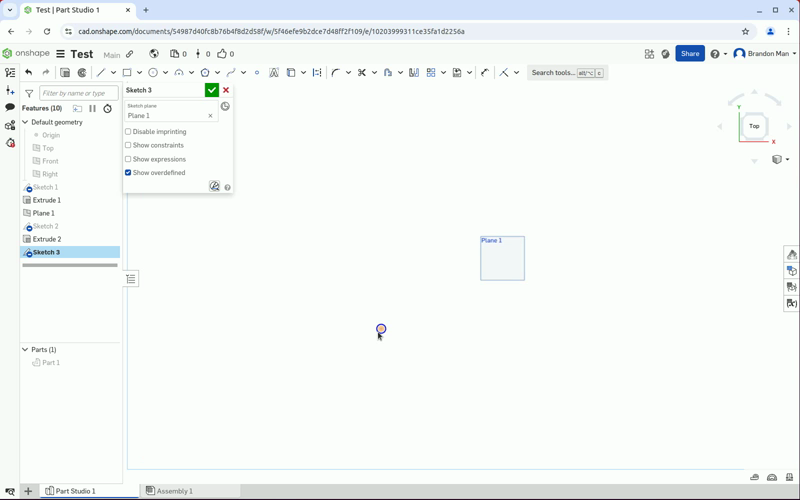
scroll(6)
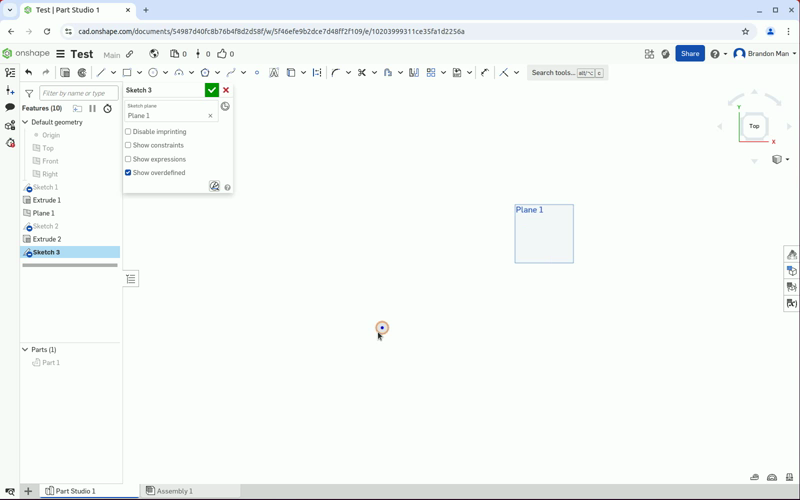
scroll(6)
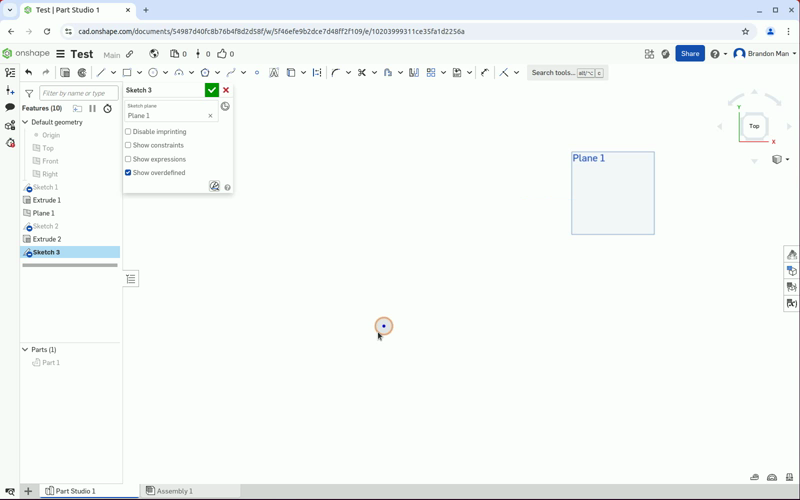
scroll(6)
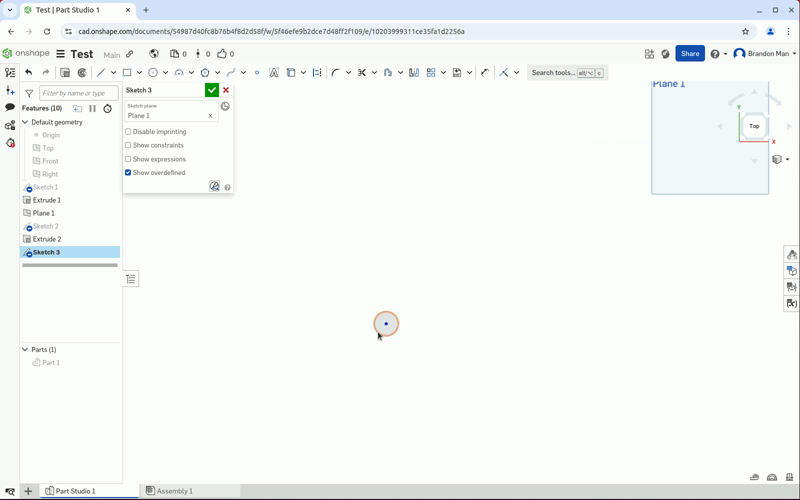
scroll(6)
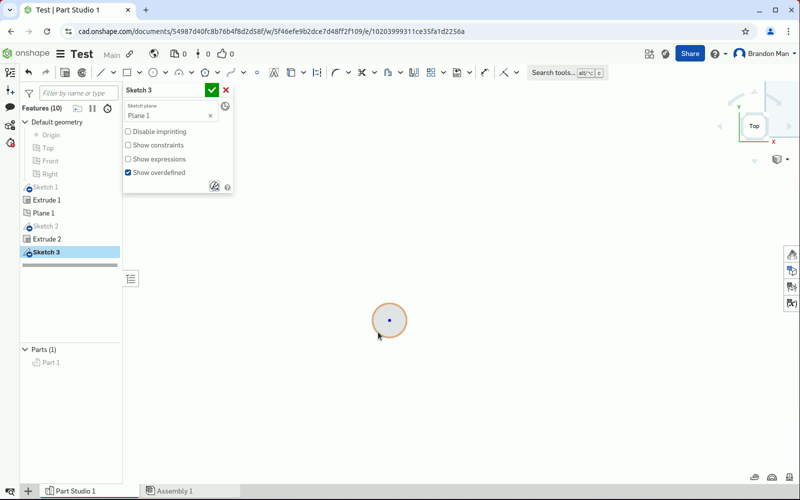
scroll(6)
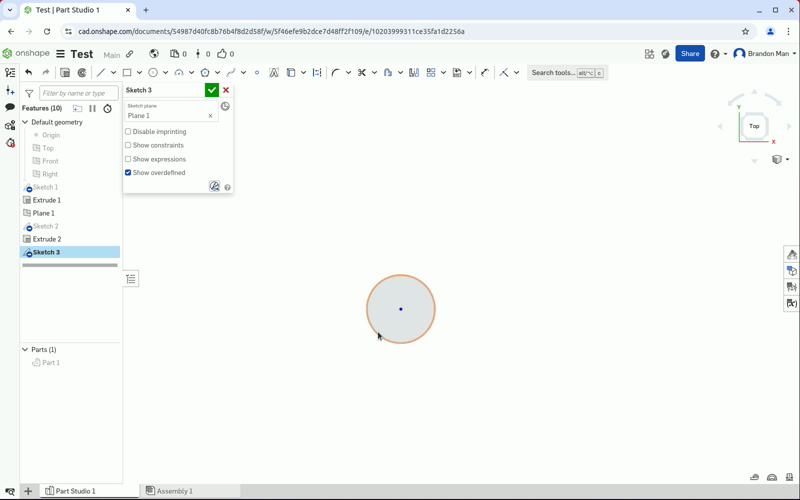
click(378, 331)
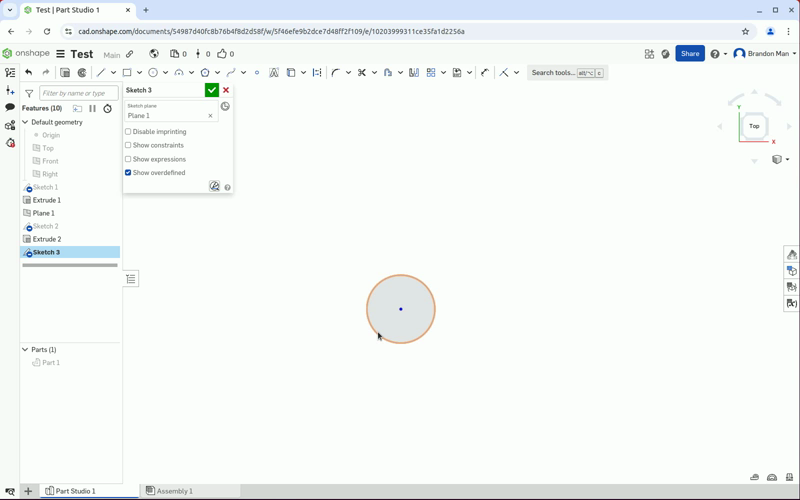
scroll(-6)
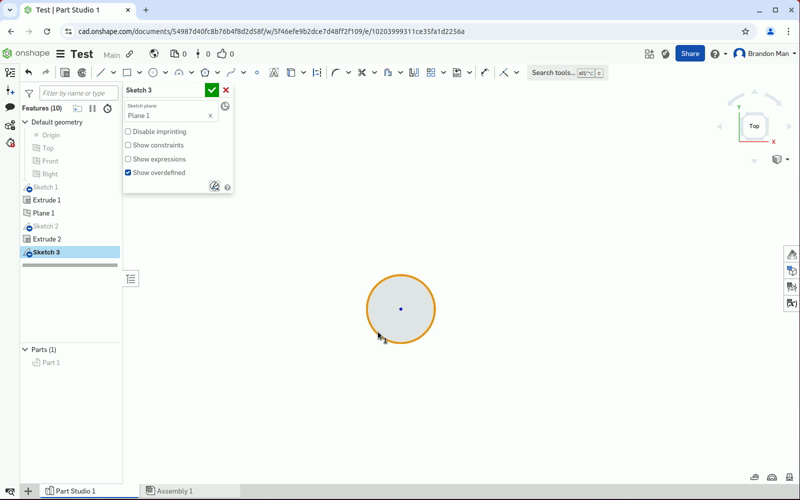
scroll(-6)
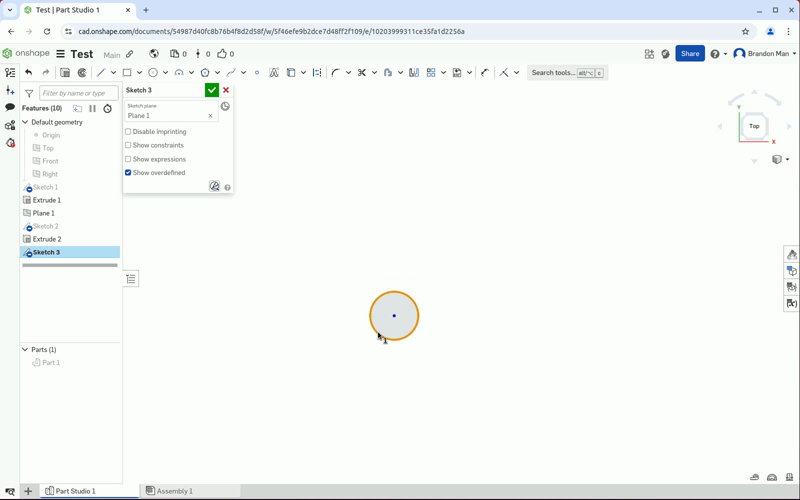
scroll(-6)
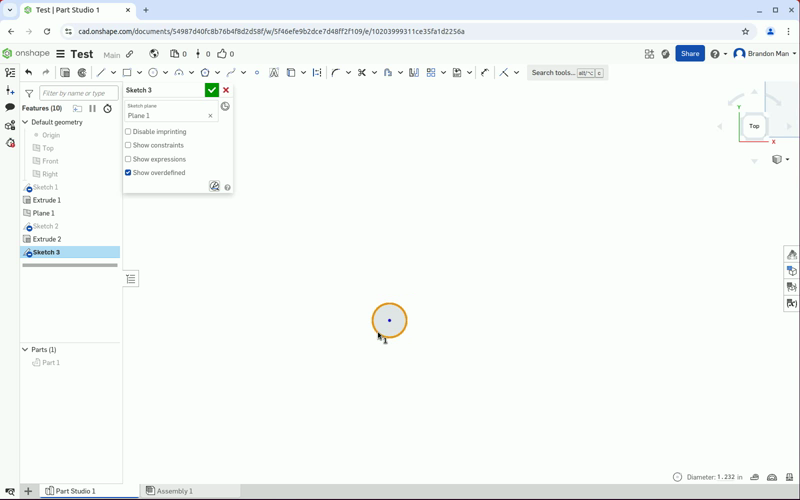
scroll(-6)
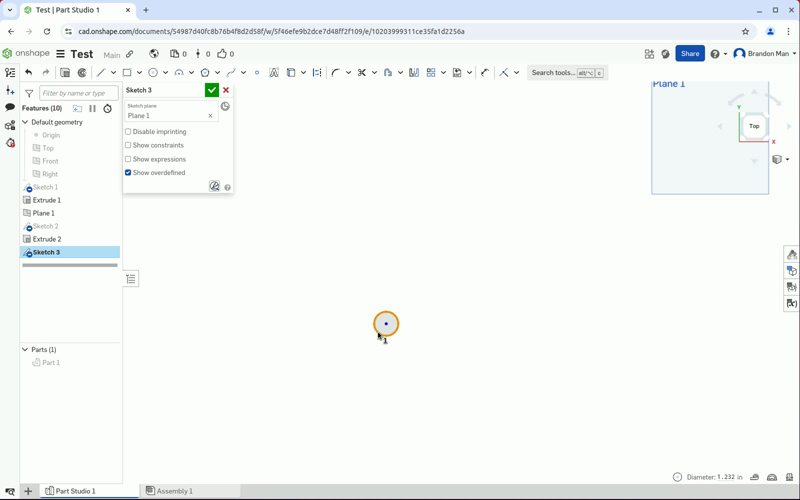
scroll(-6)
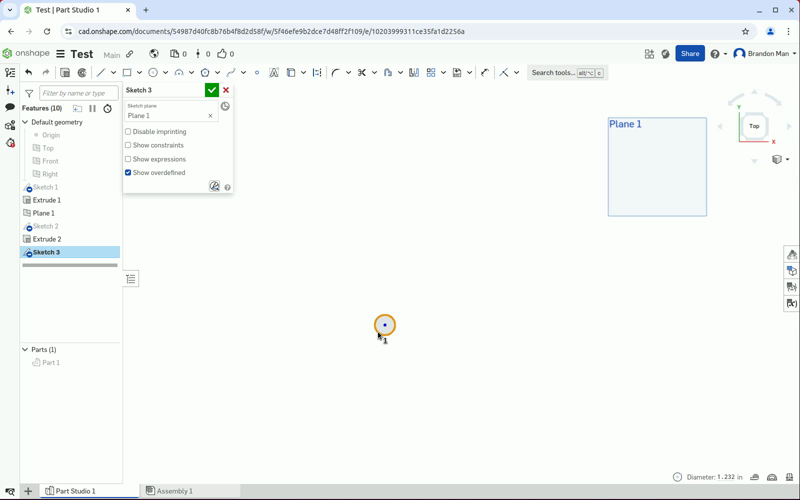
scroll(-6)
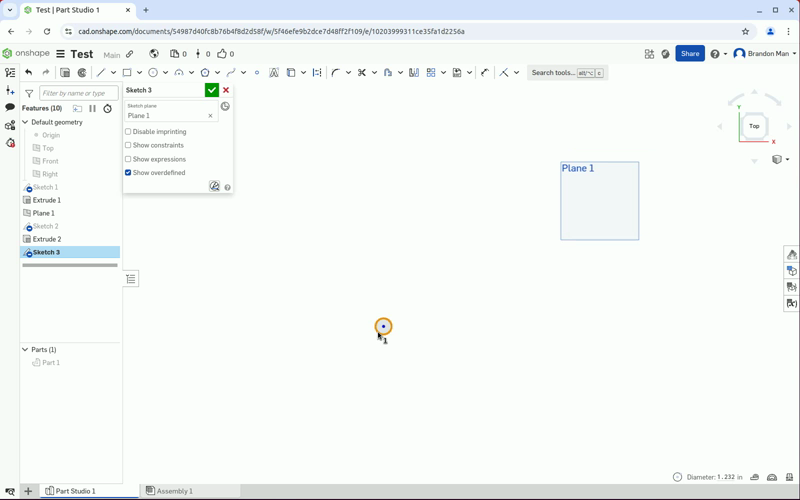
scroll(-6)
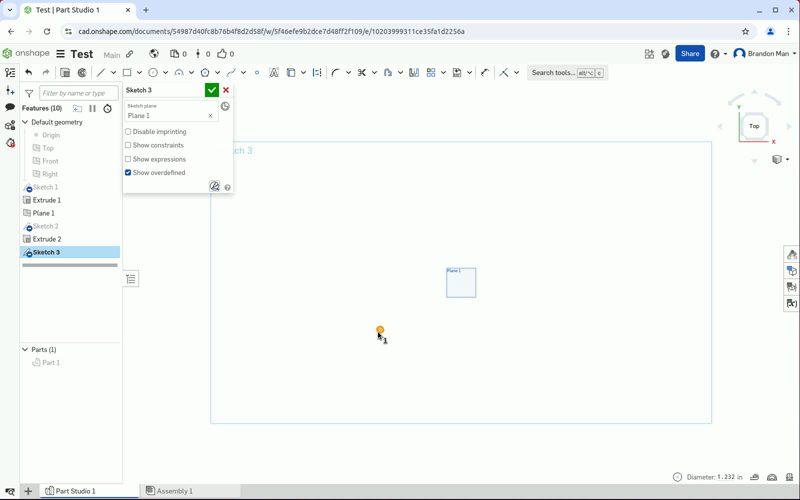
mouse_move(73, 352)
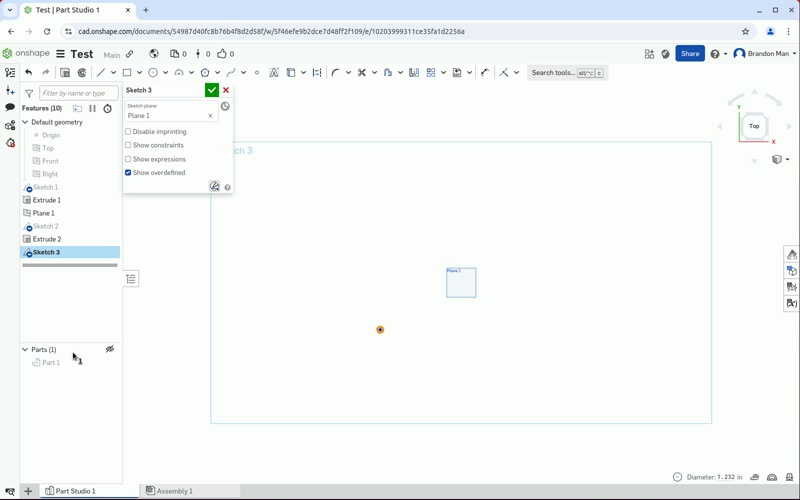
key(shift+y)
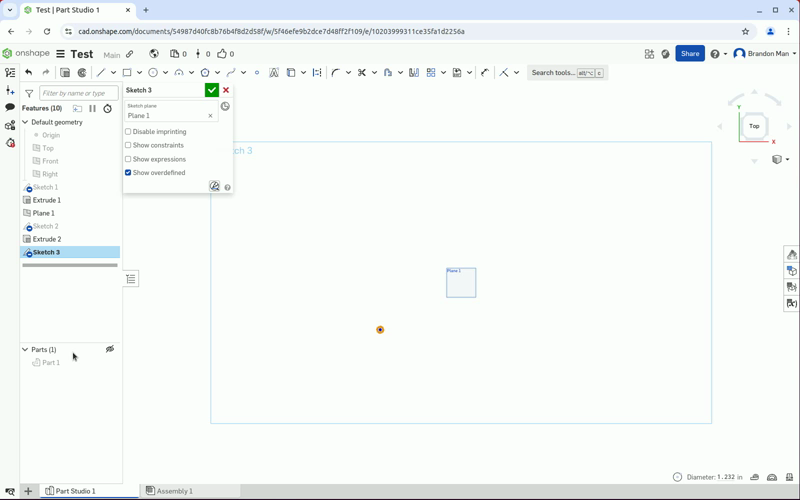
key(shift+e)
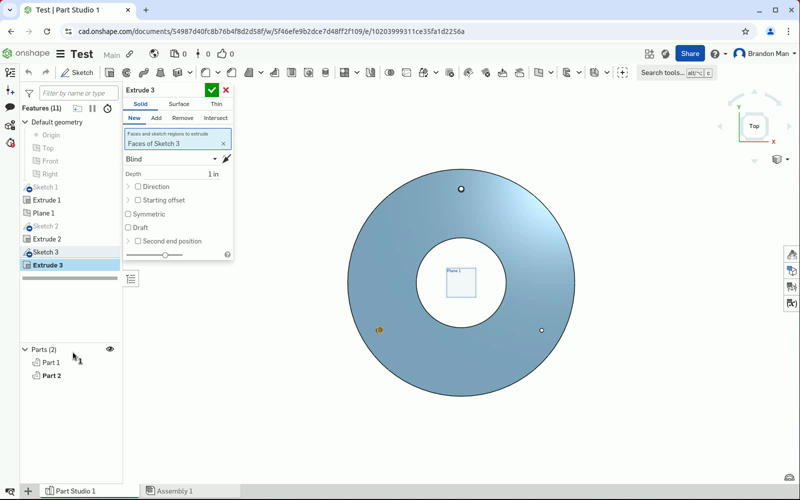
mouse_move(143, 106)
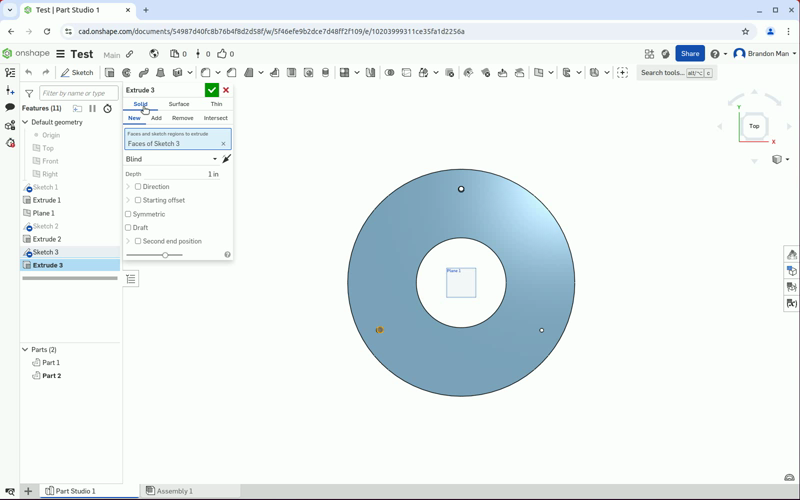
click(143, 106)
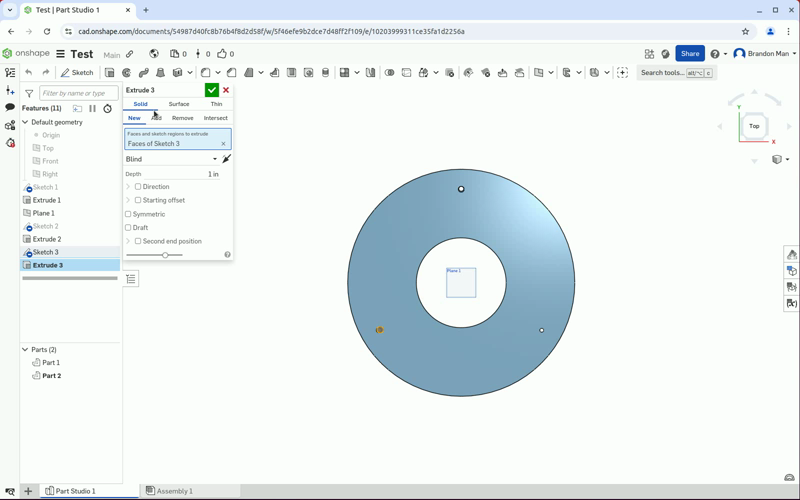
mouse_move(186, 120)
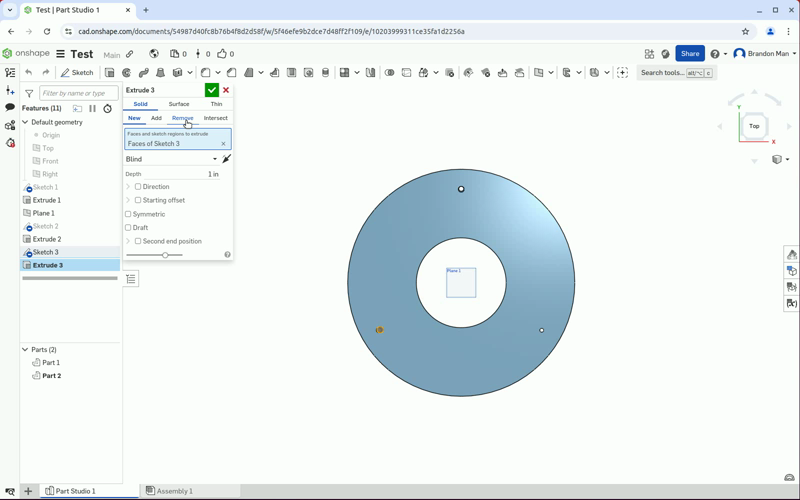
click(186, 120)
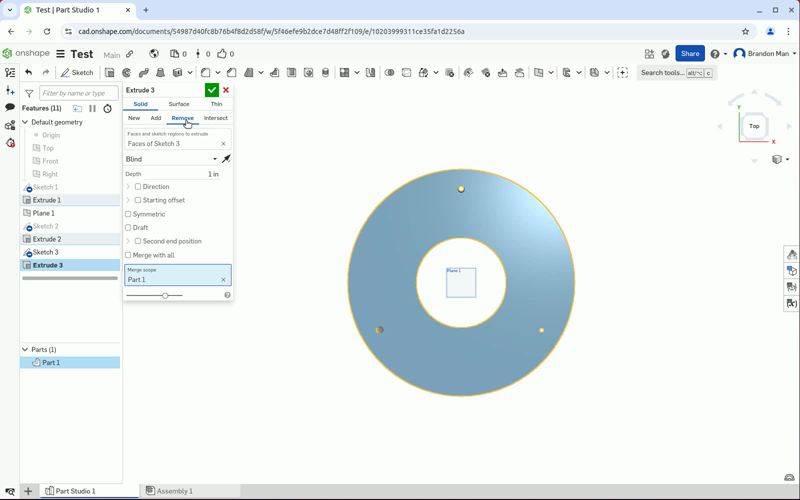
key(tab, 4)
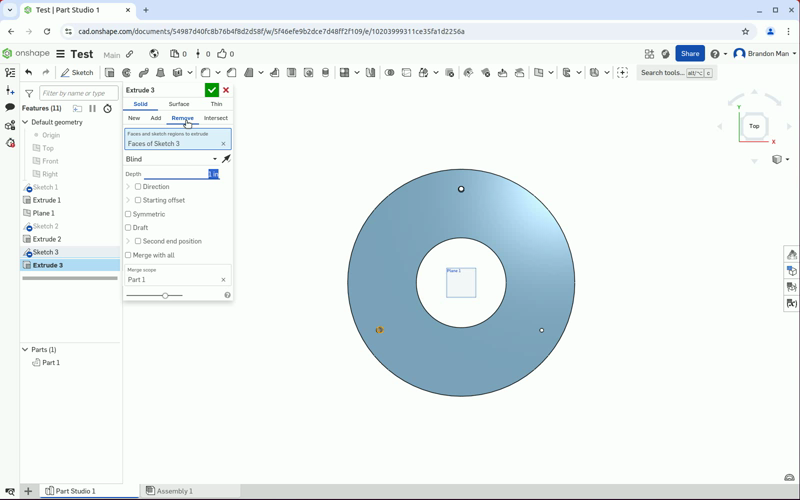
text(1.444)
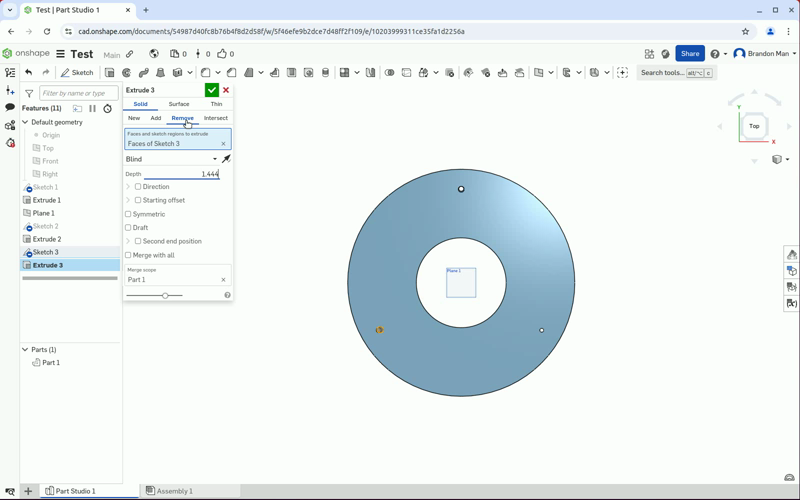
key(tab, 6)
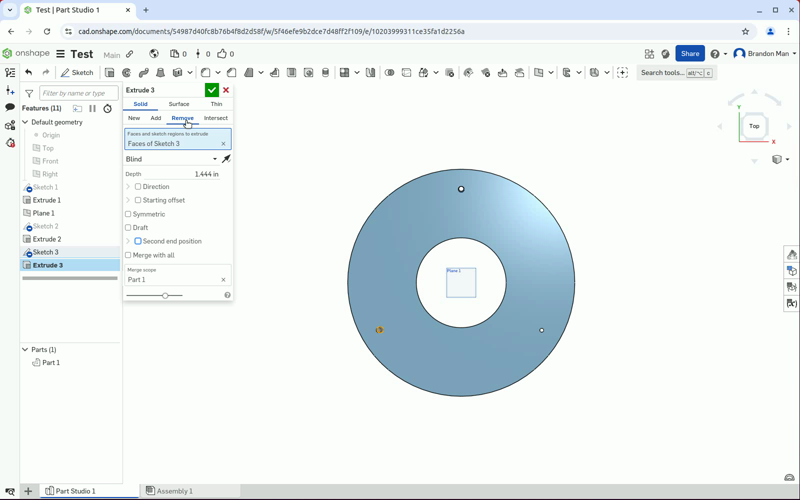
key(space)
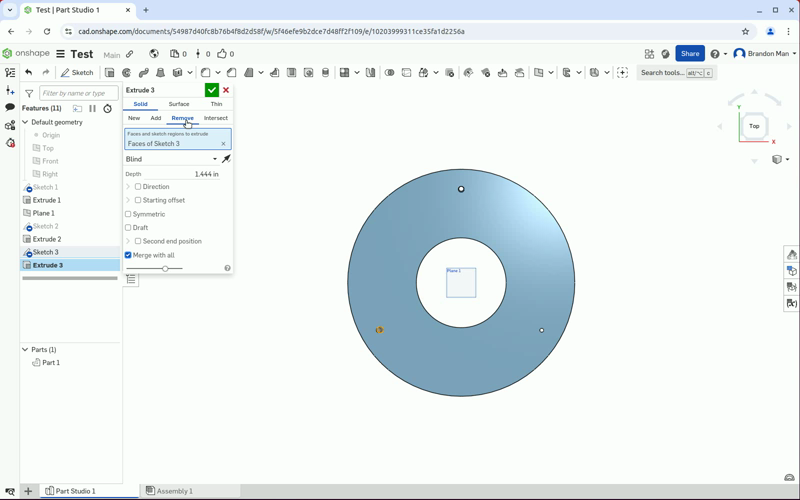
key(enter)
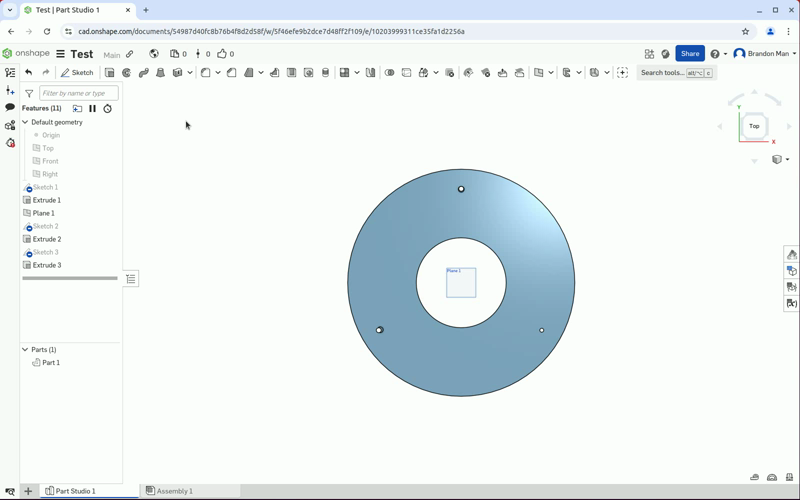
key(shift+h)
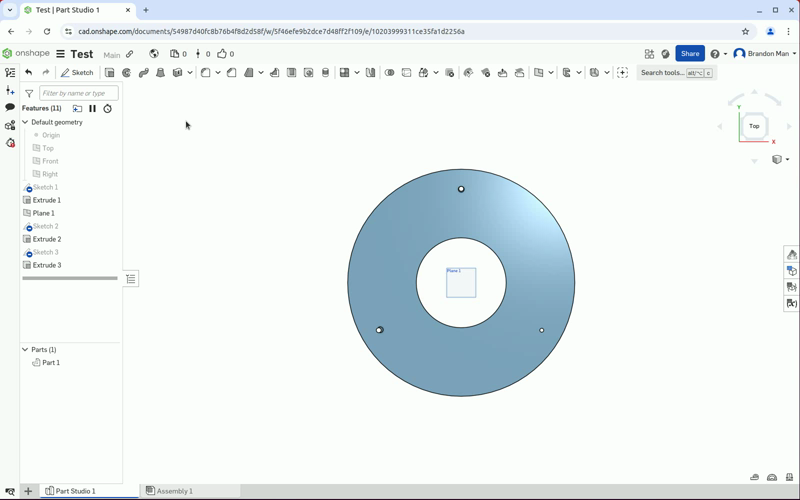
key(shift+h)
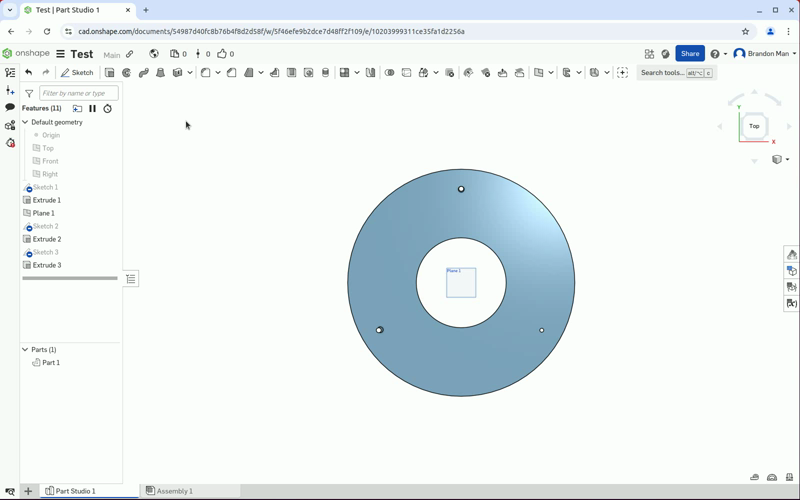
mouse_move(73, 189)
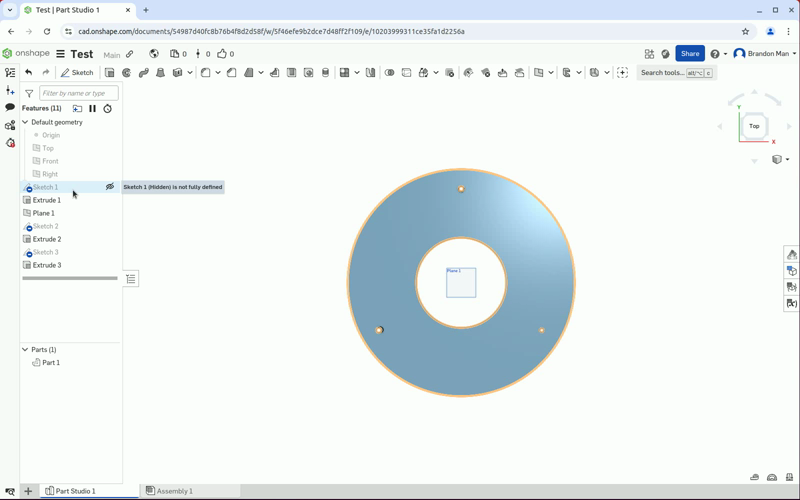
click(73, 189)
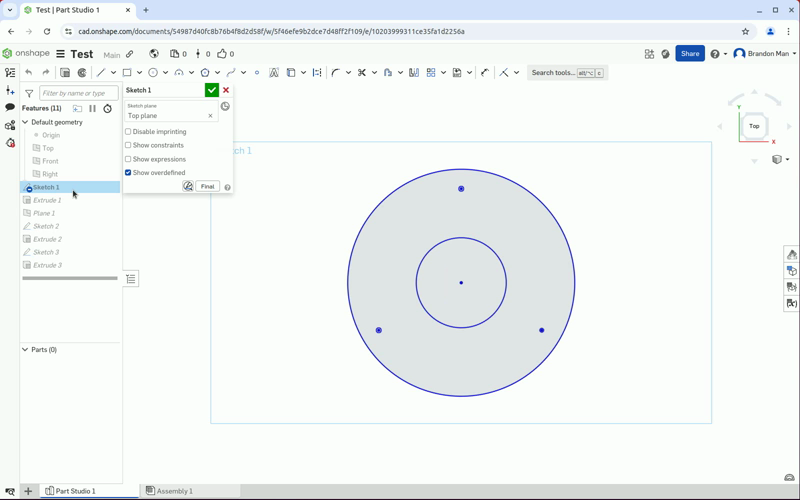
mouse_move(229, 92)
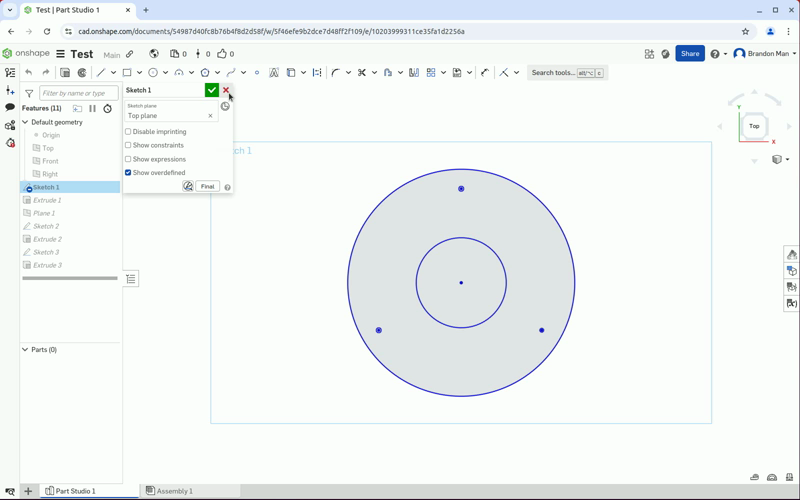
click(229, 92)
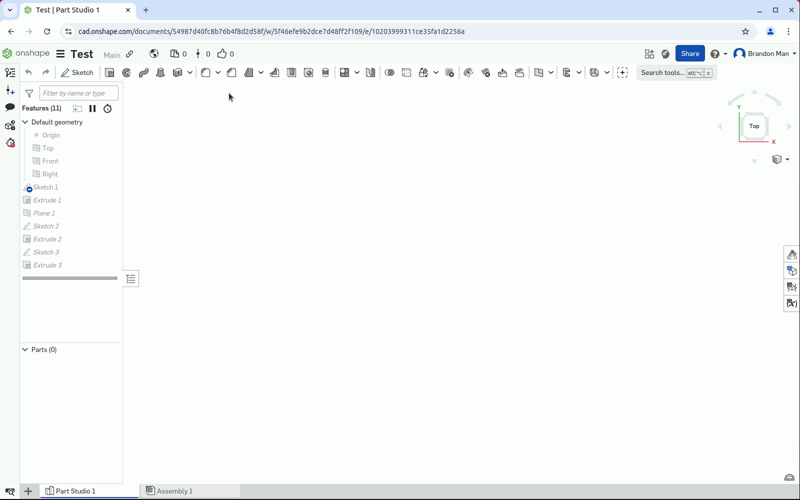
key(shift+s)
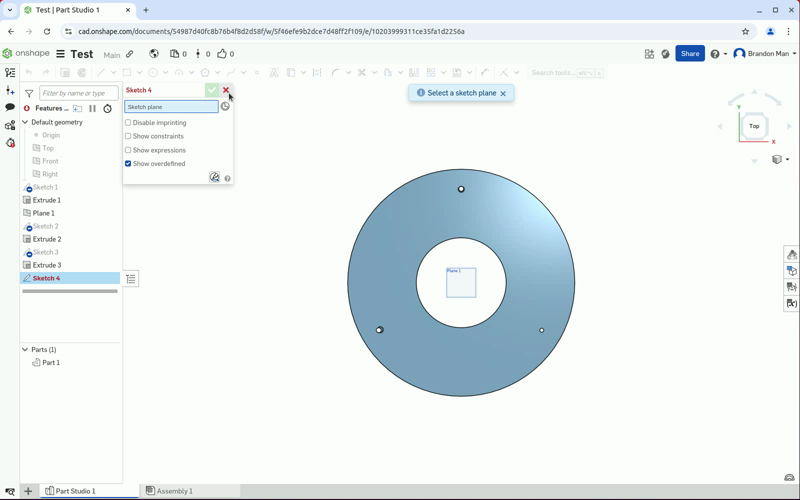
mouse_move(73, 215)
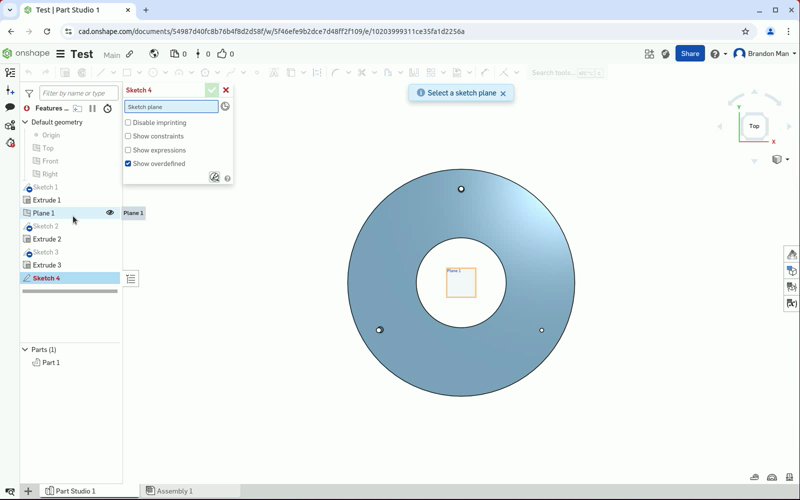
click(73, 215)
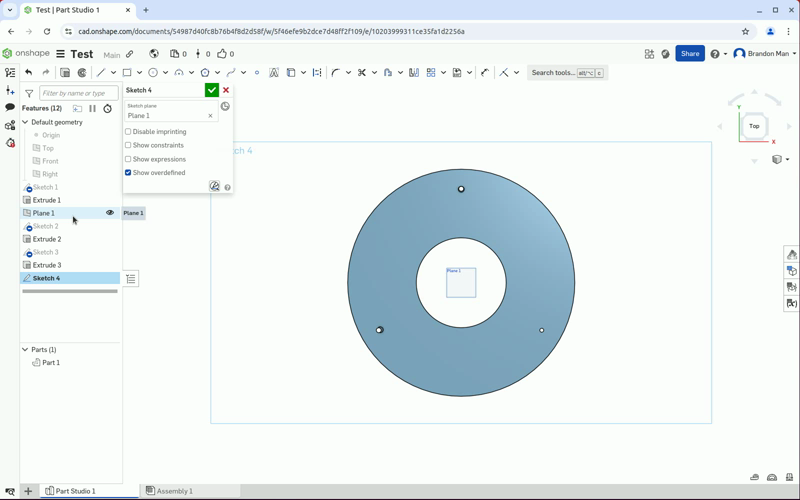
mouse_move(73, 352)
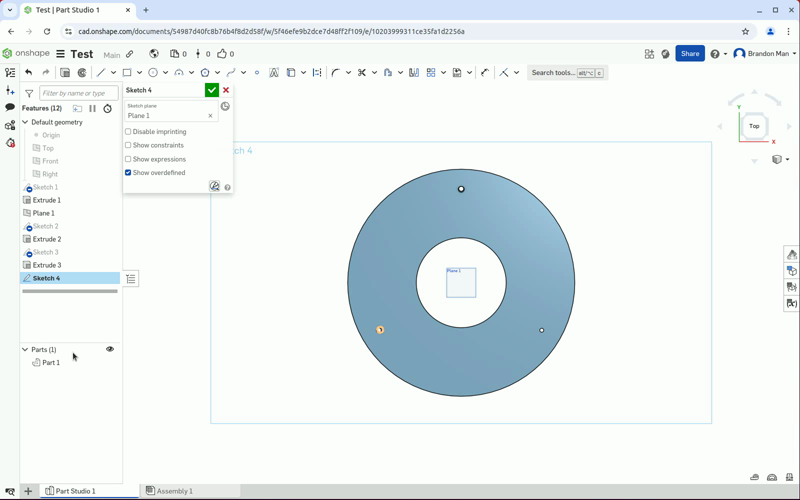
key(y)
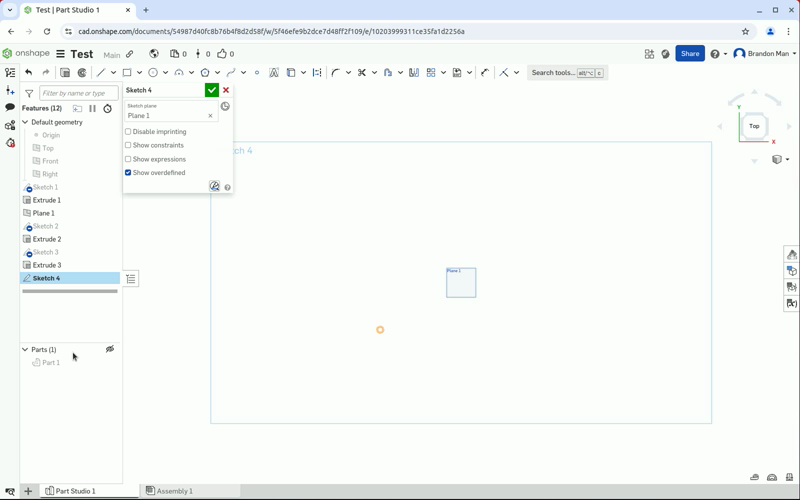
key(c)
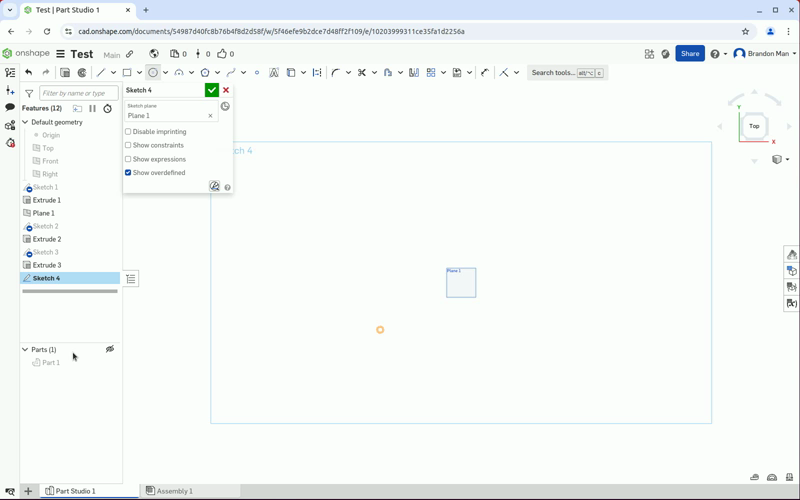
key_down(shift)
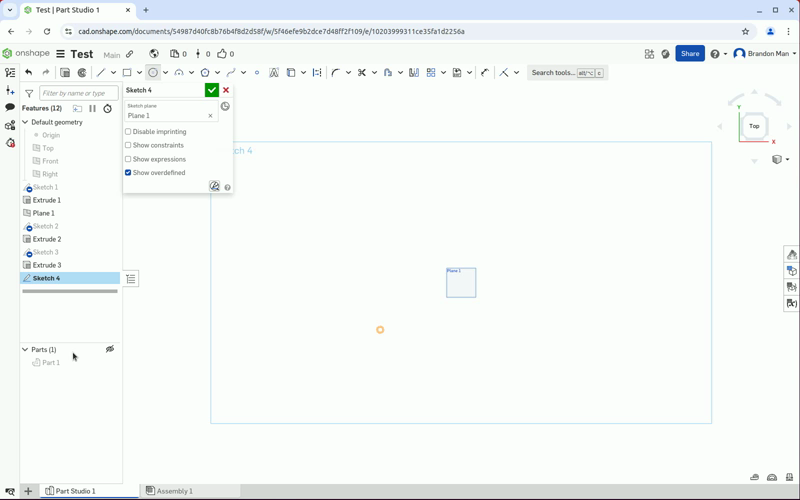
mouse_move(542, 329)
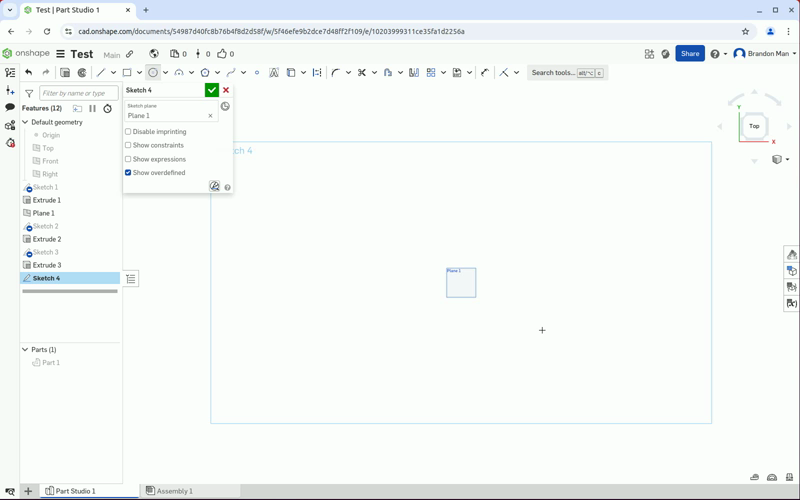
click(542, 329)
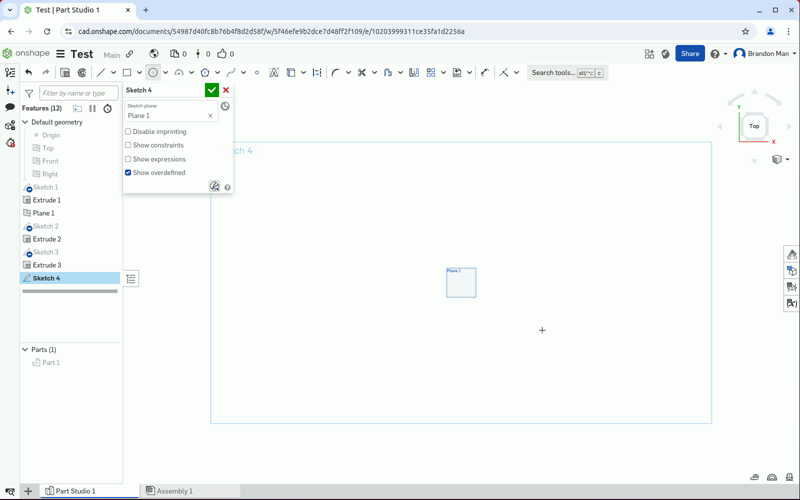
key_up(shift)
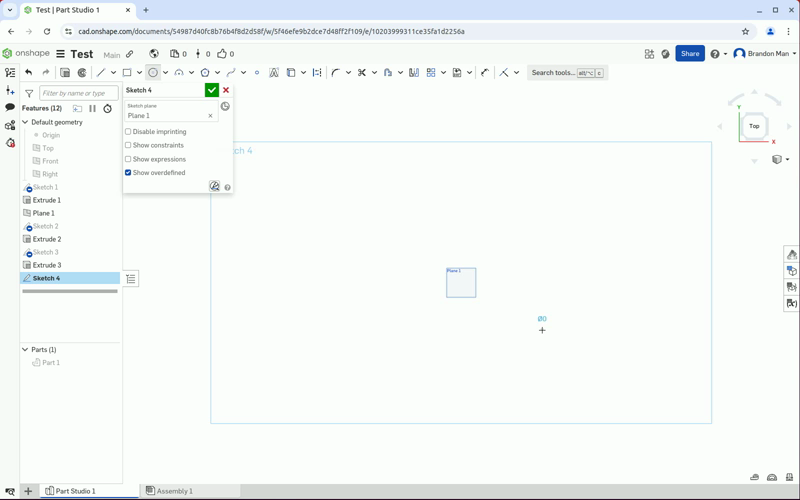
mouse_move(545, 329)
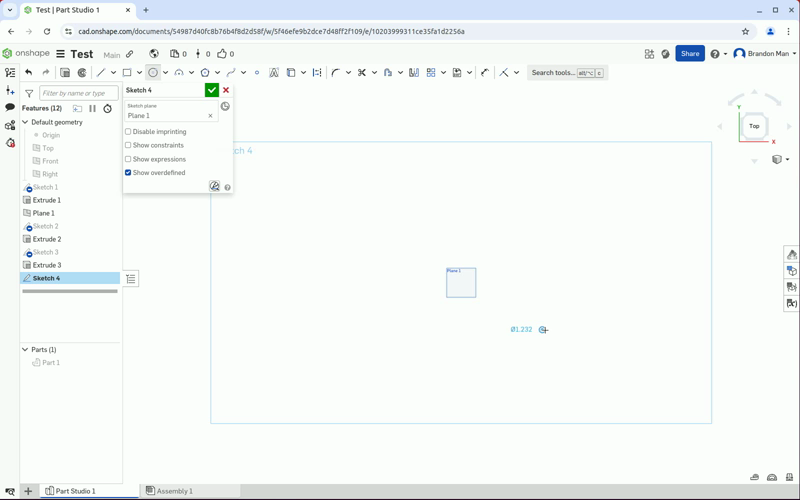
click(545, 329)
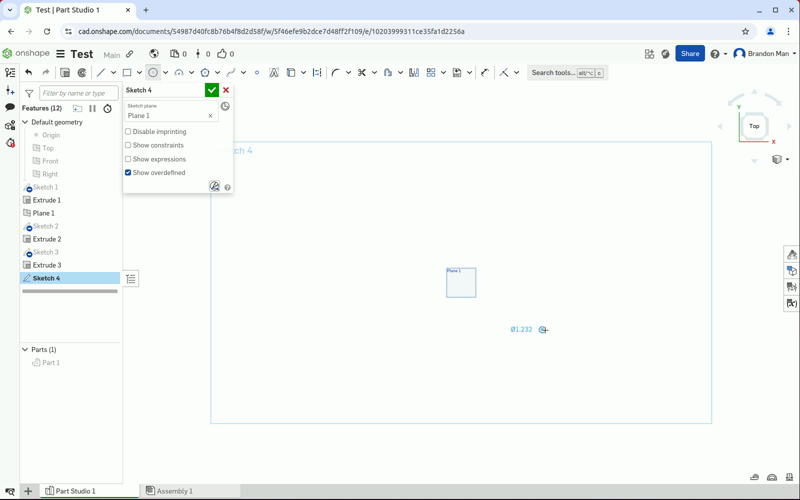
key(esc)
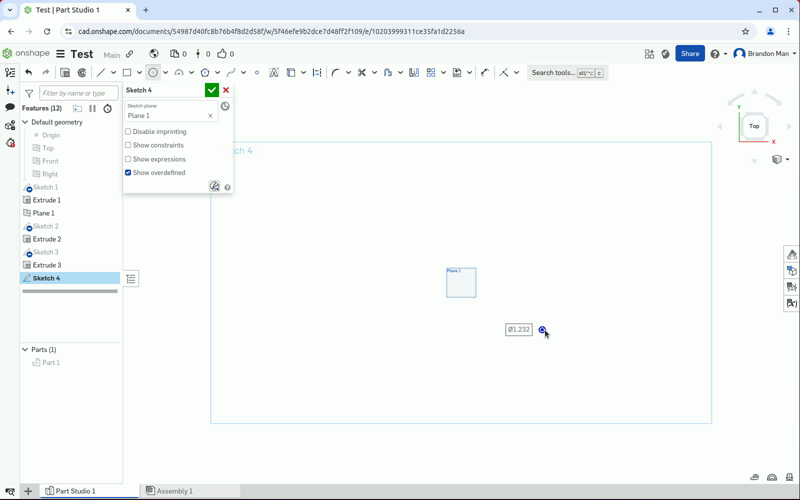
mouse_move(542, 328)
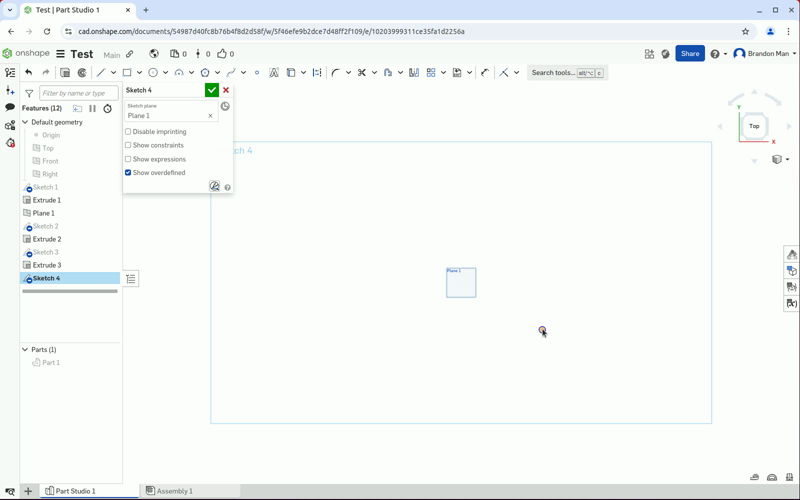
scroll(6)
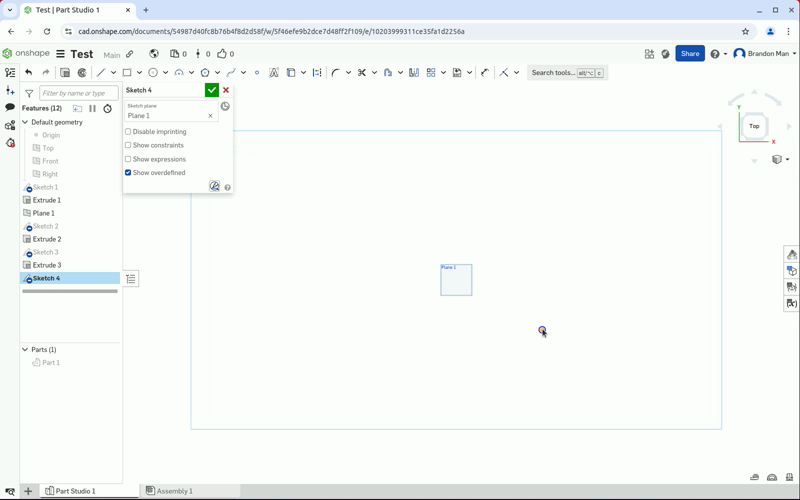
scroll(6)
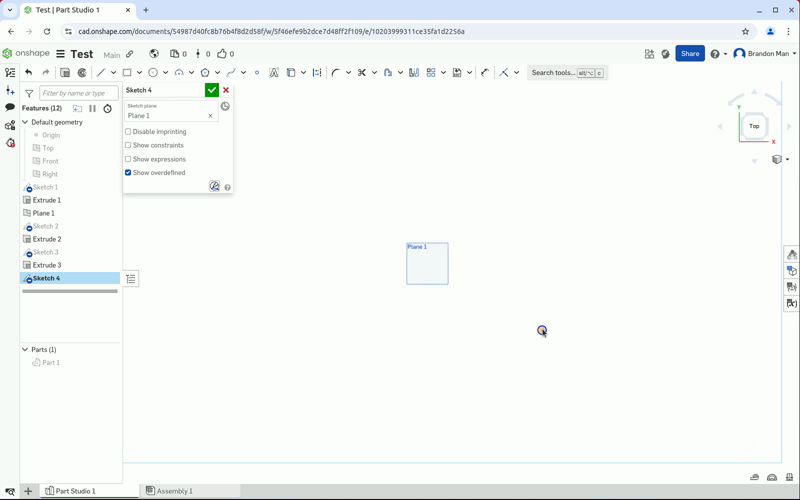
scroll(6)
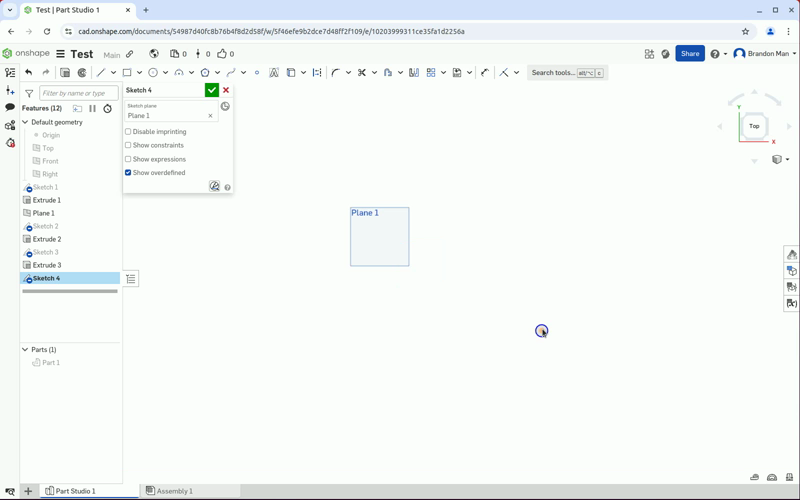
scroll(6)
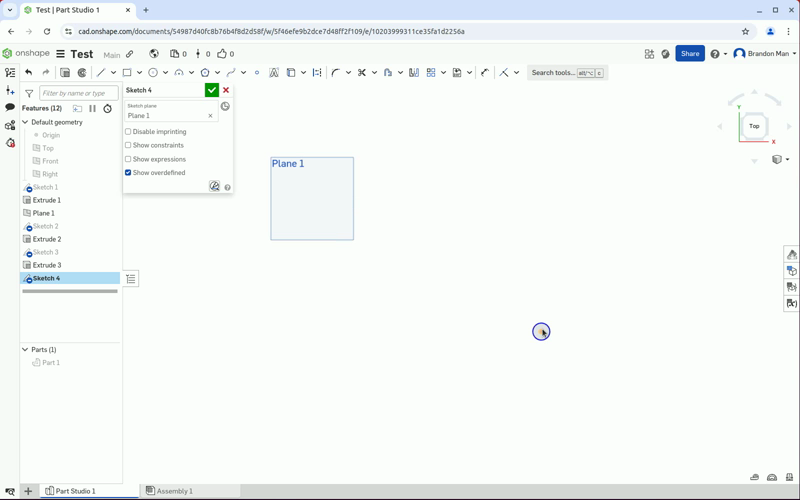
scroll(6)
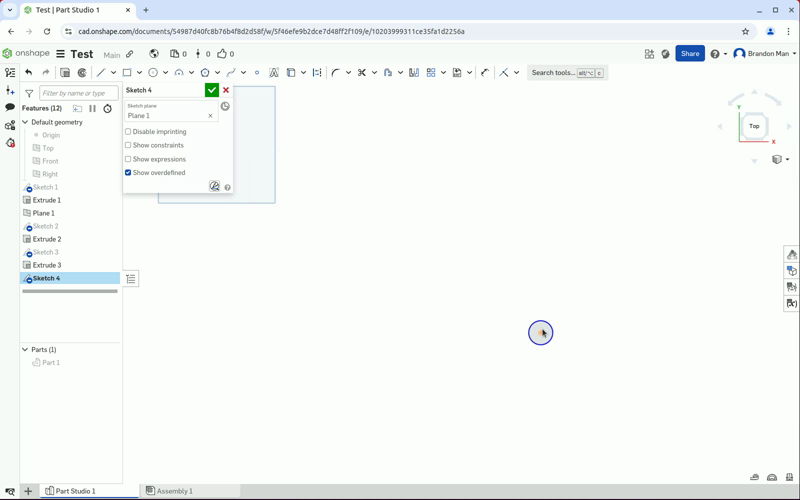
scroll(6)
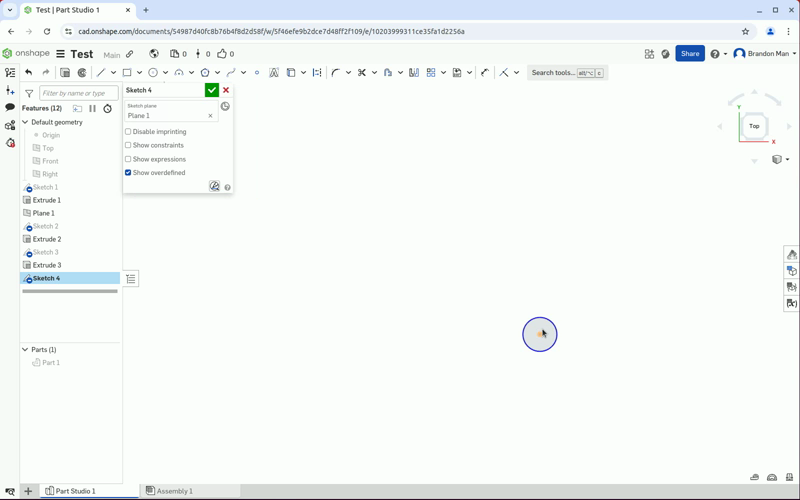
scroll(6)
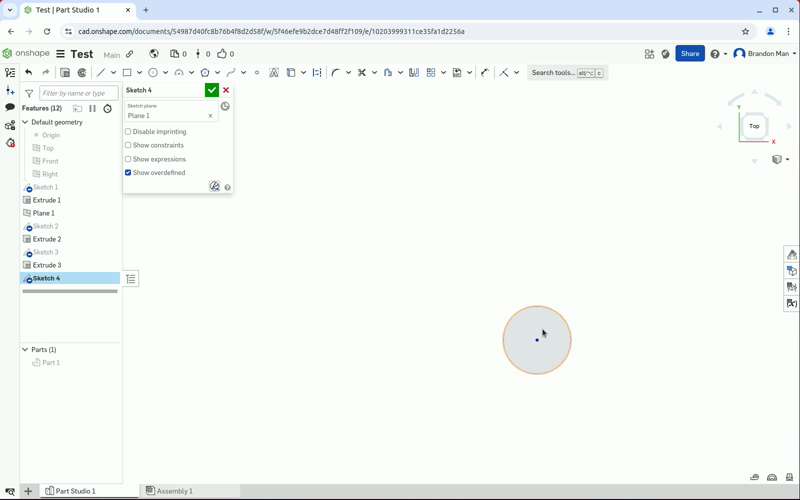
click(542, 328)
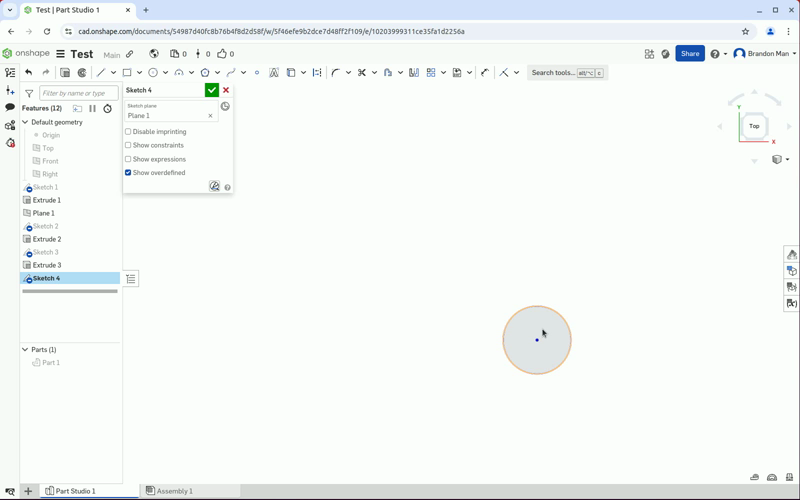
scroll(-6)
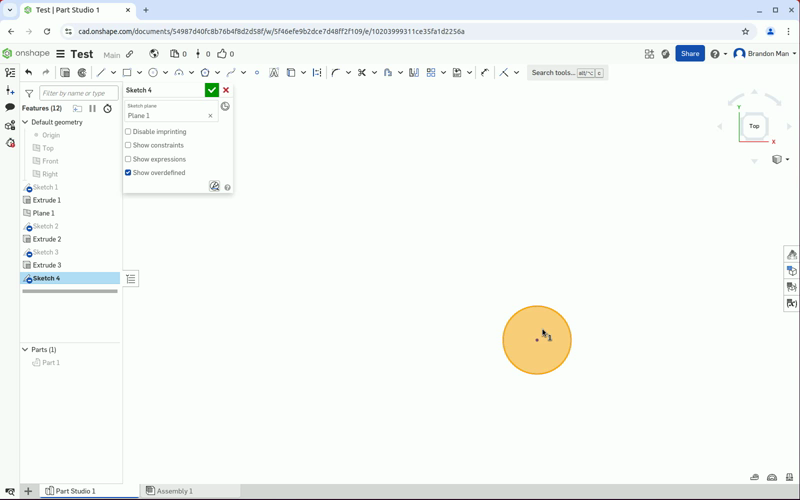
scroll(-6)
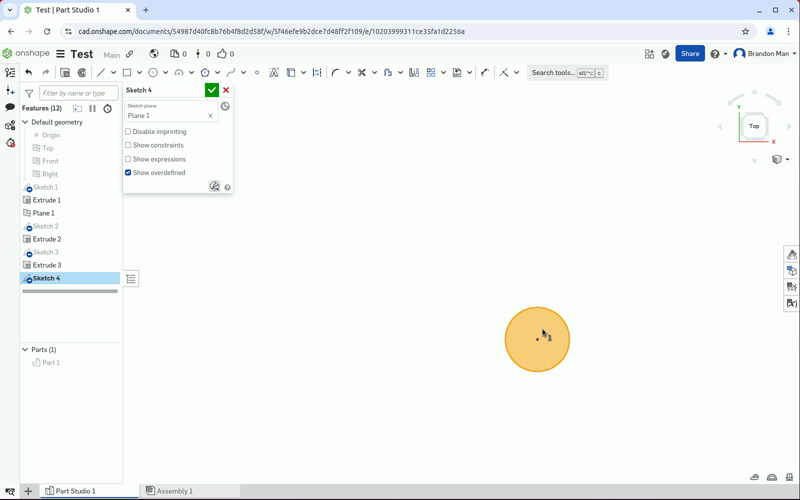
scroll(-6)
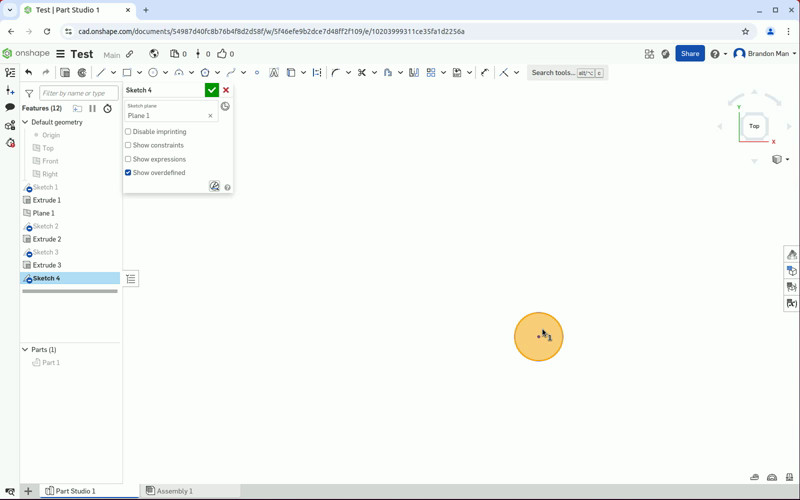
scroll(-6)
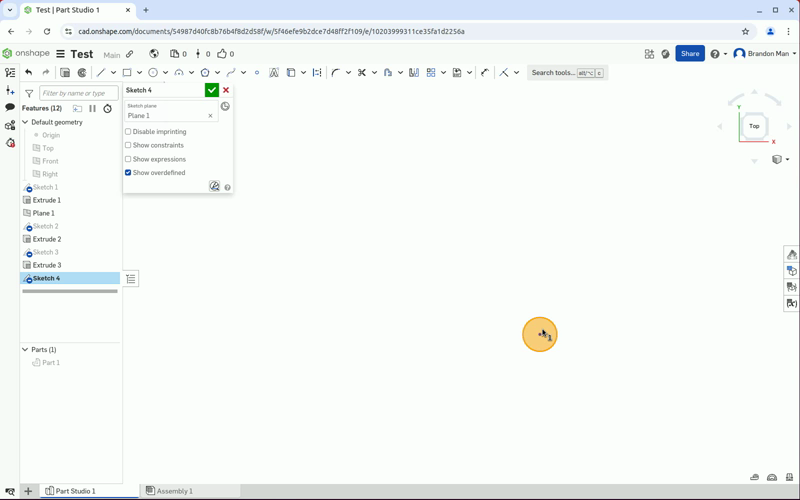
scroll(-6)
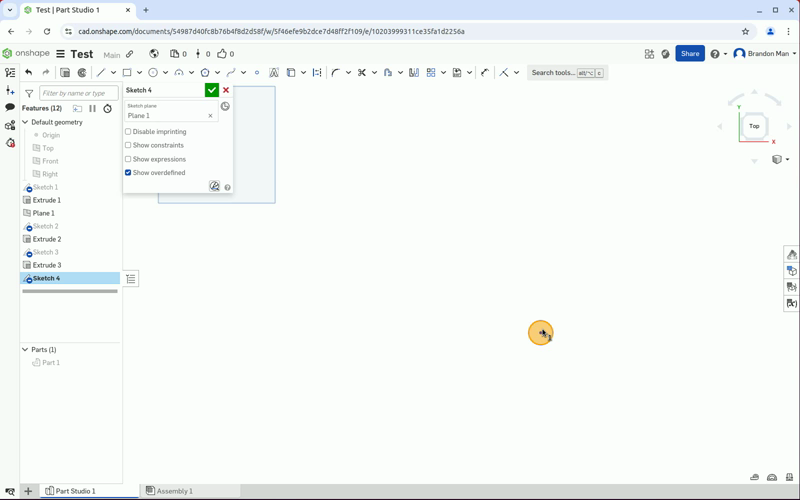
scroll(-6)
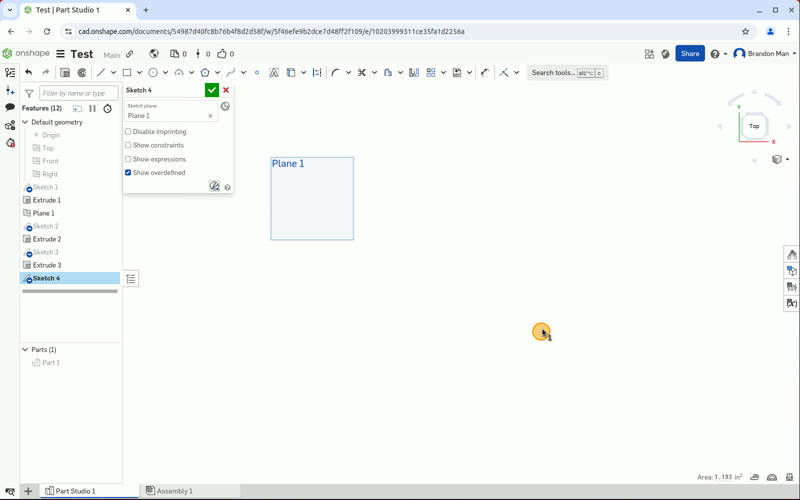
scroll(-6)
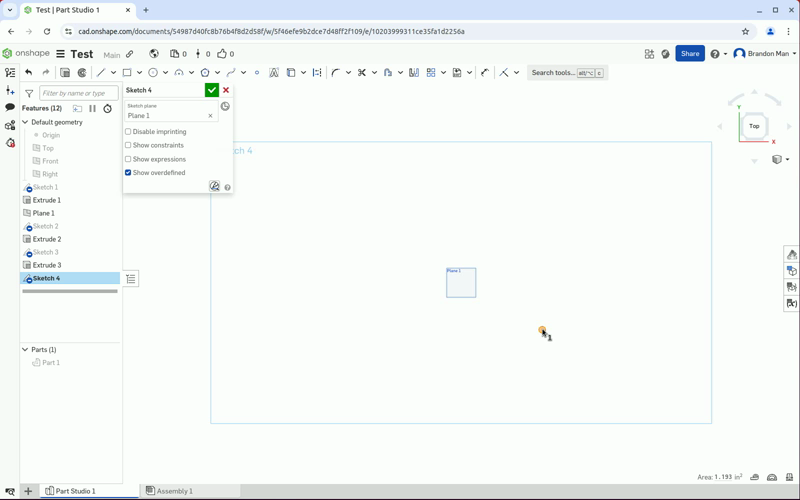
mouse_move(73, 352)
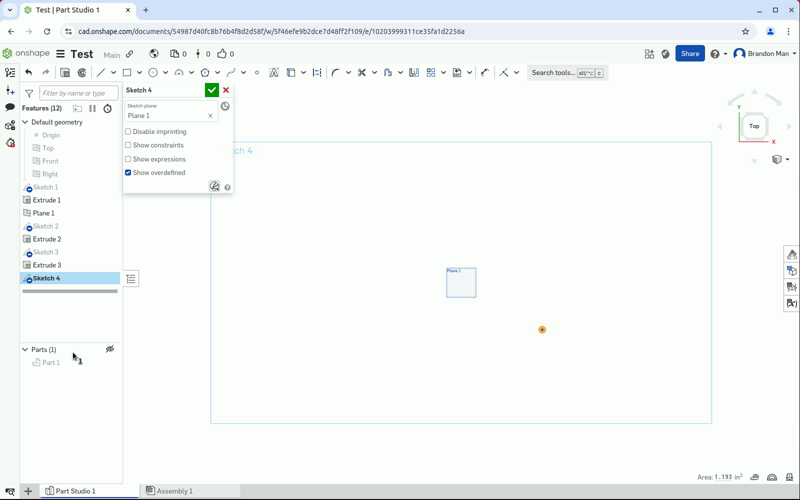
key(shift+y)
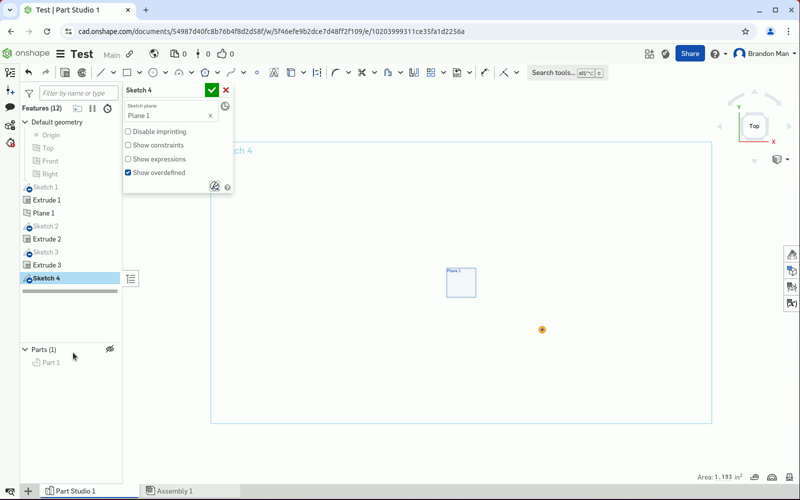
key(shift+e)
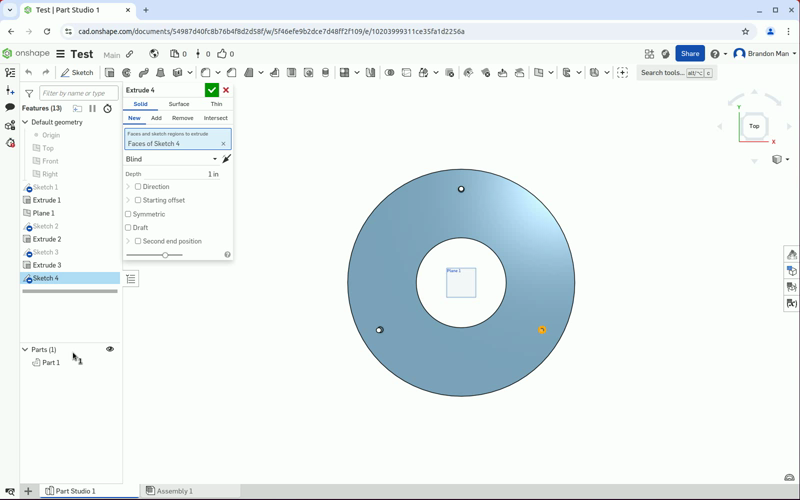
mouse_move(143, 106)
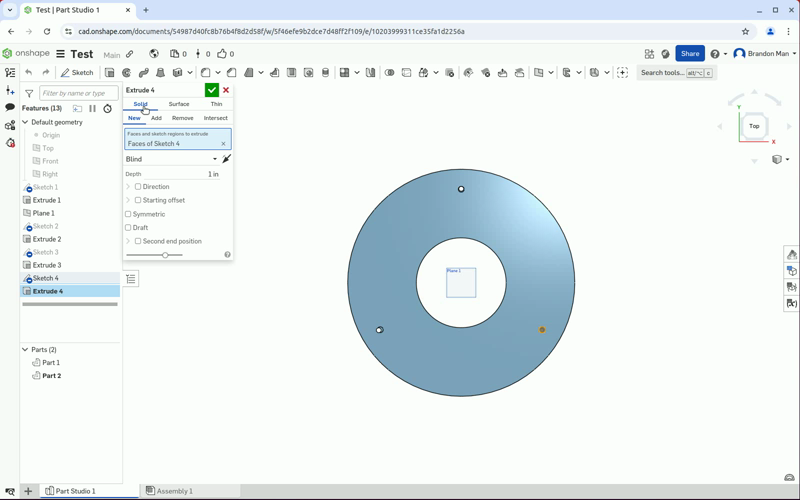
click(143, 106)
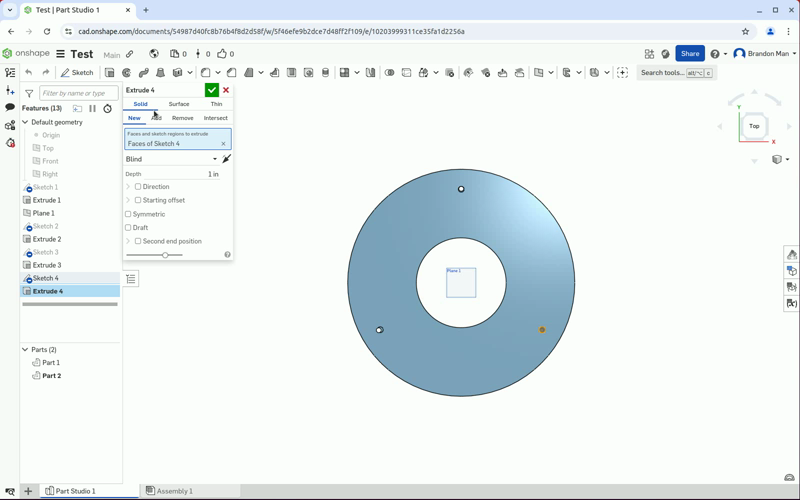
mouse_move(186, 120)
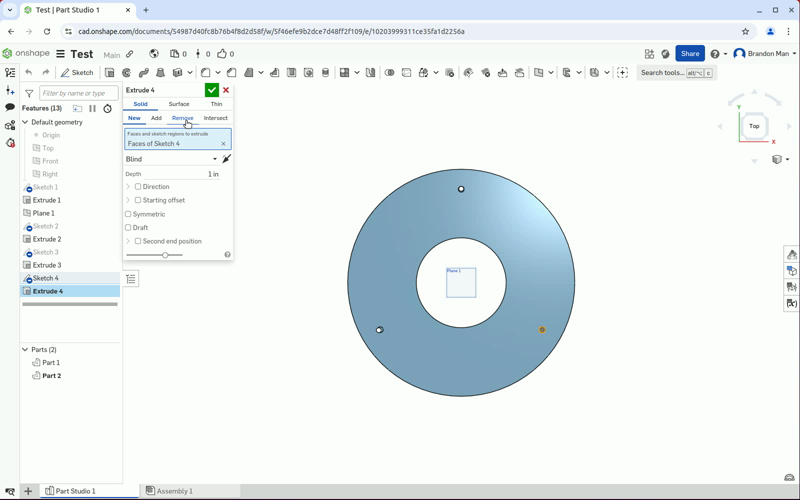
click(186, 120)
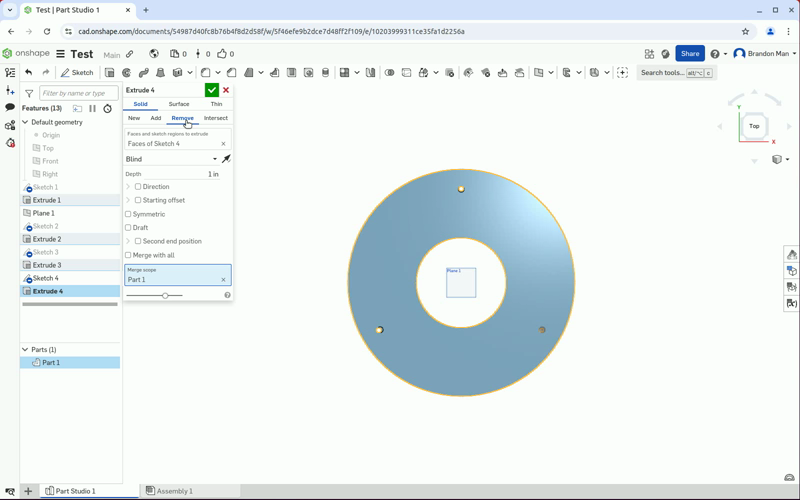
key(tab, 4)
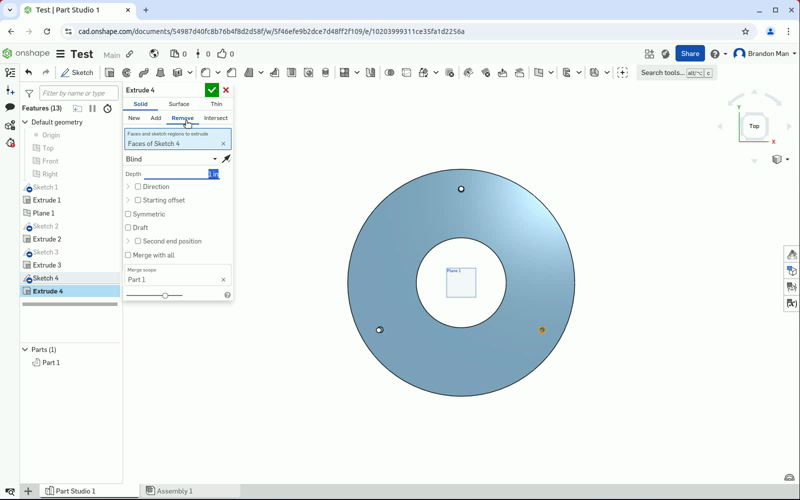
text(1.444)
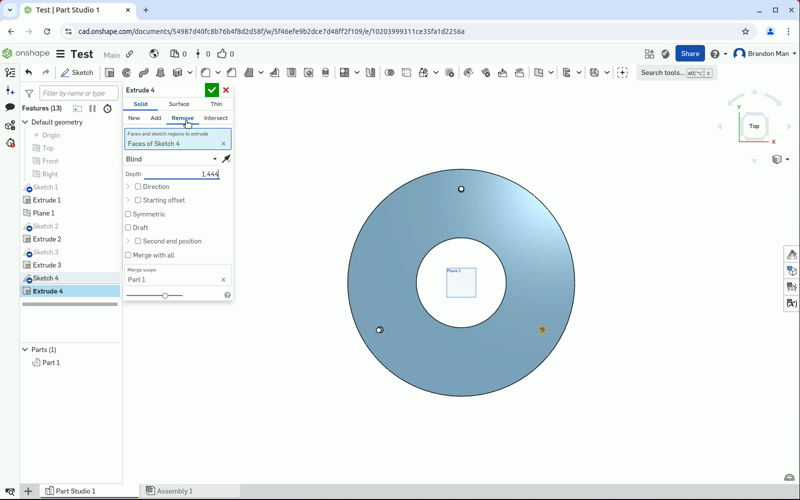
key(tab, 6)
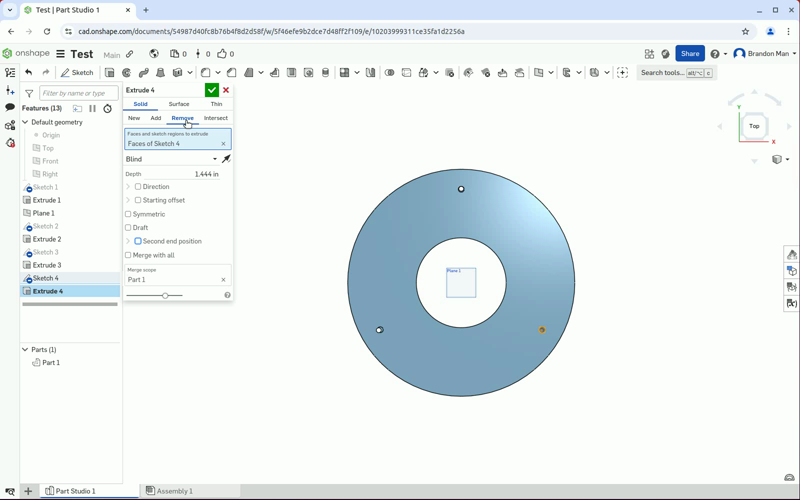
key(space)
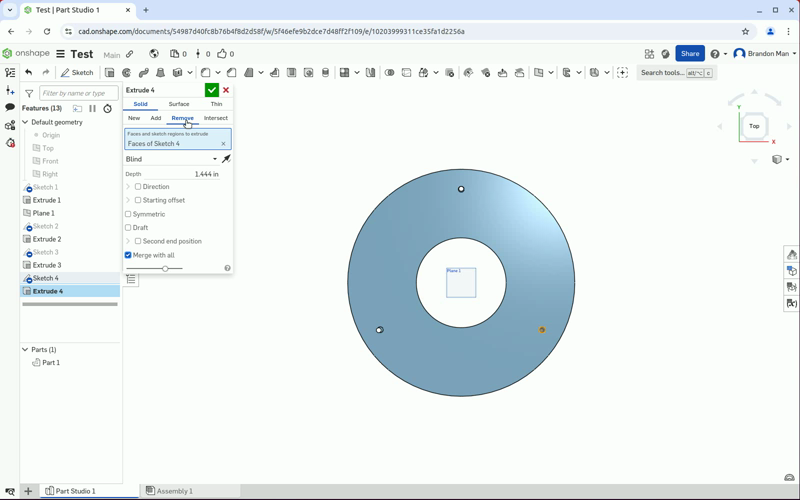
key(enter)
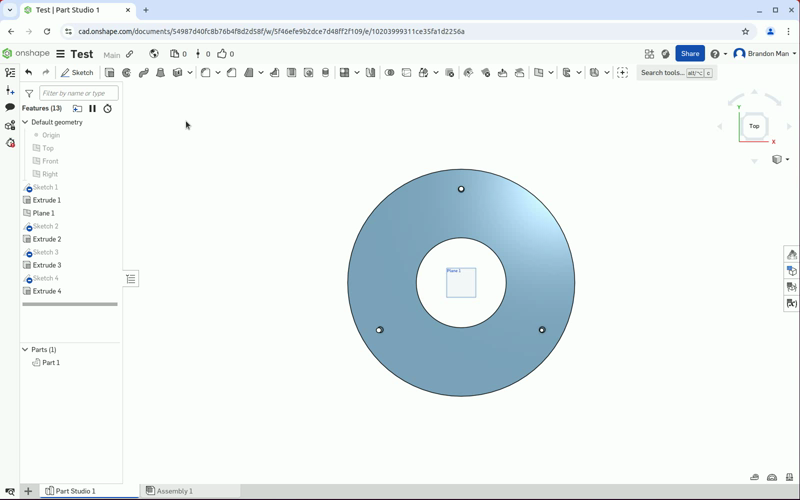
key(shift+h)
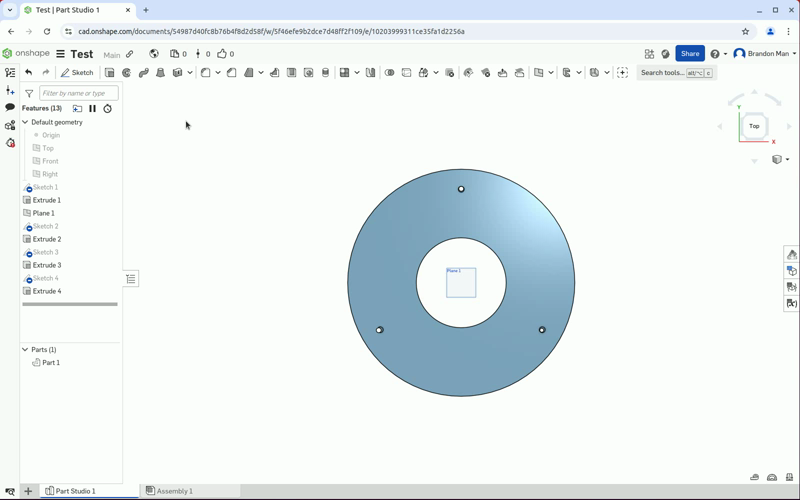
key(shift+h)
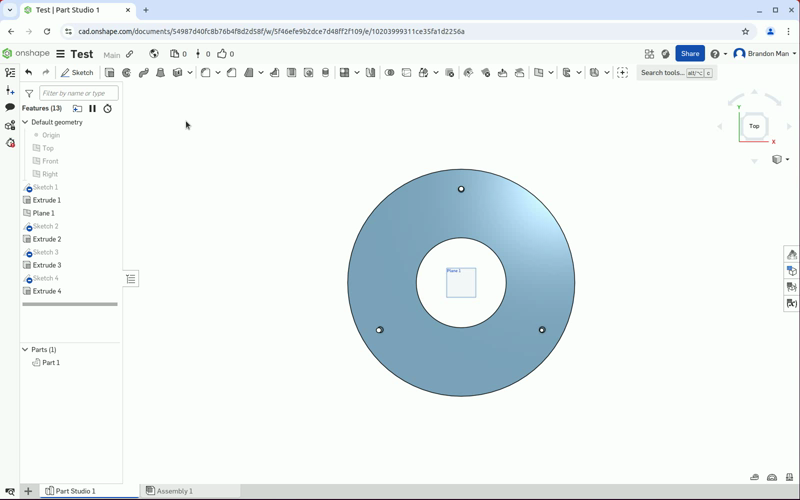
mouse_move(73, 189)
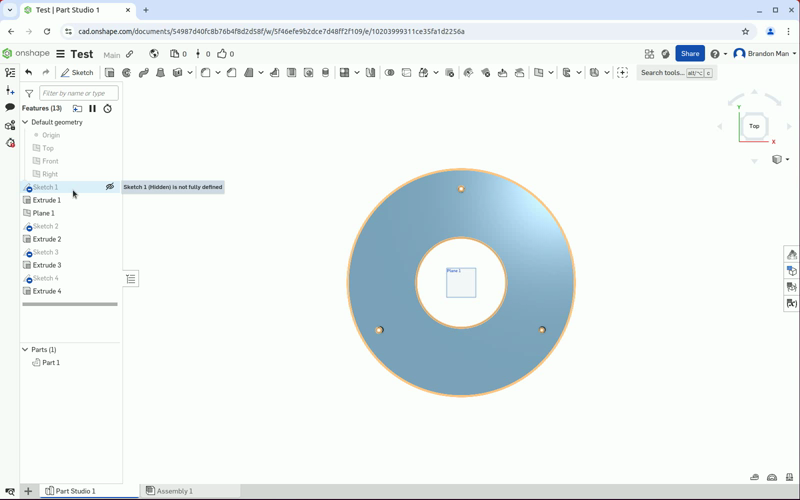
click(73, 189)
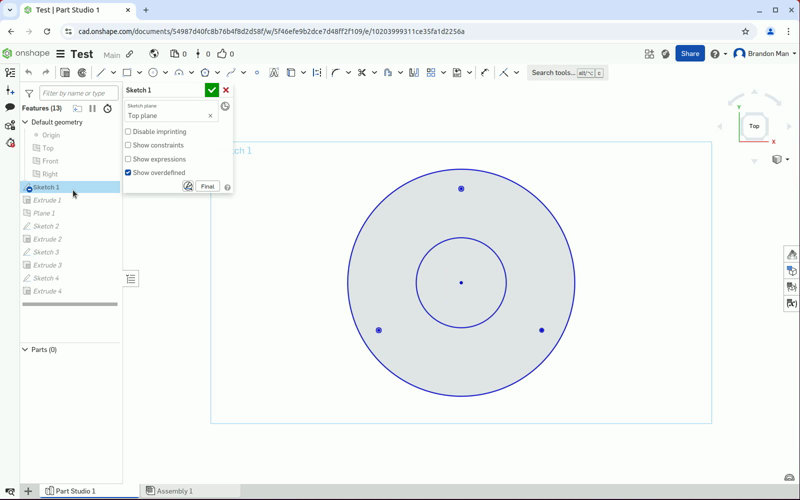
mouse_move(229, 92)
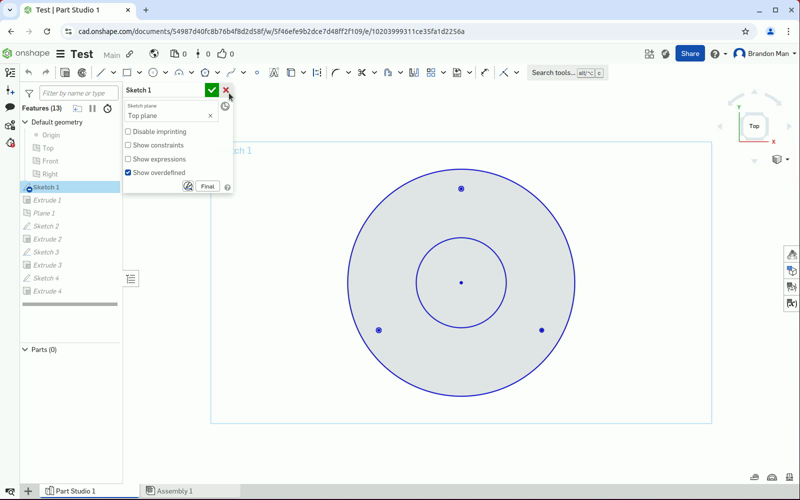
click(229, 92)
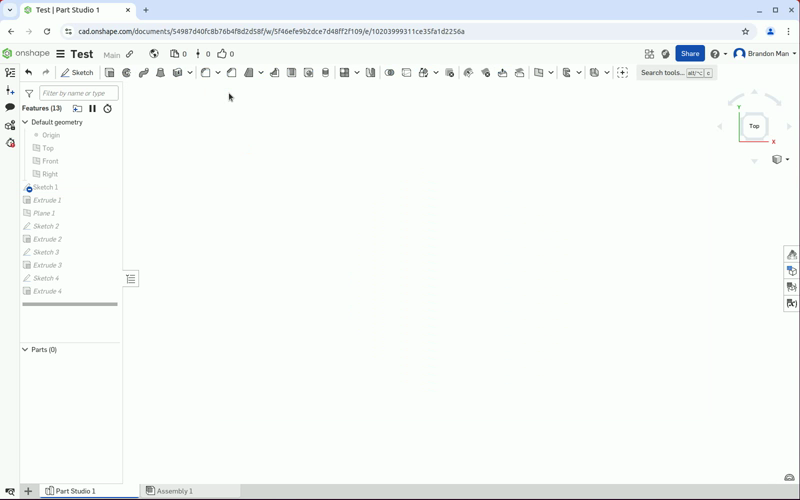
key(shift+s)
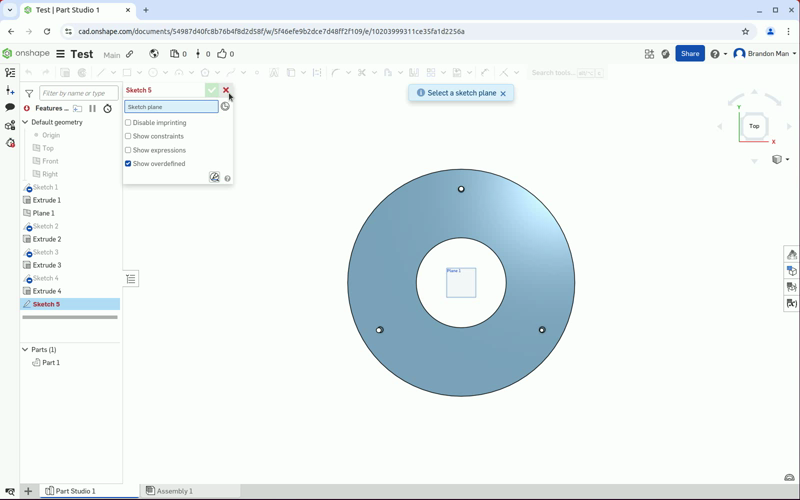
mouse_move(73, 215)
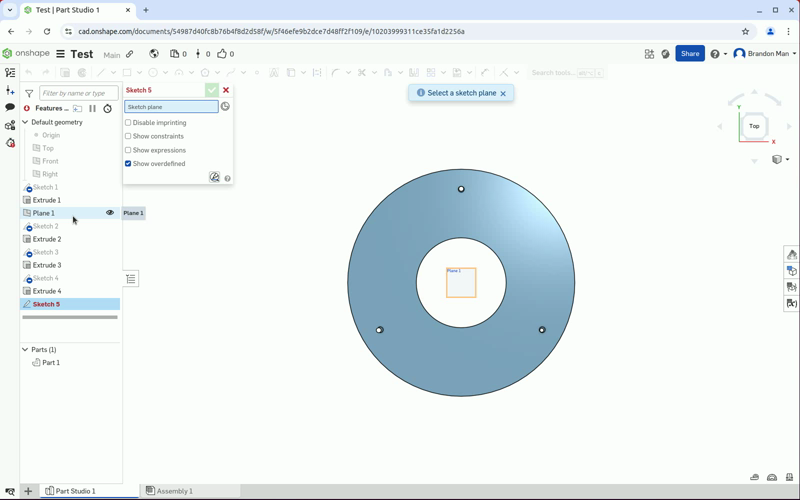
click(73, 215)
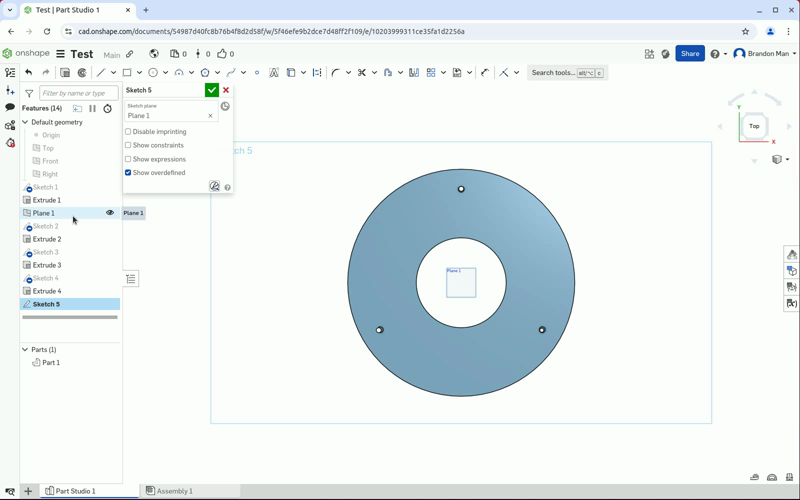
mouse_move(73, 352)
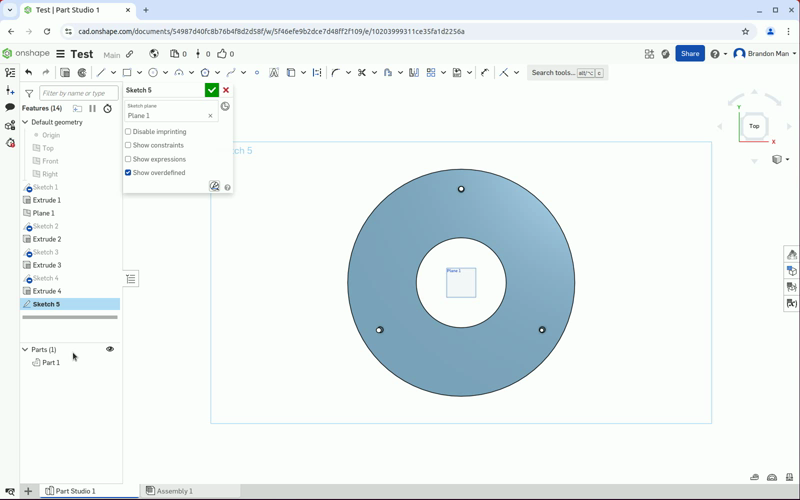
key(y)
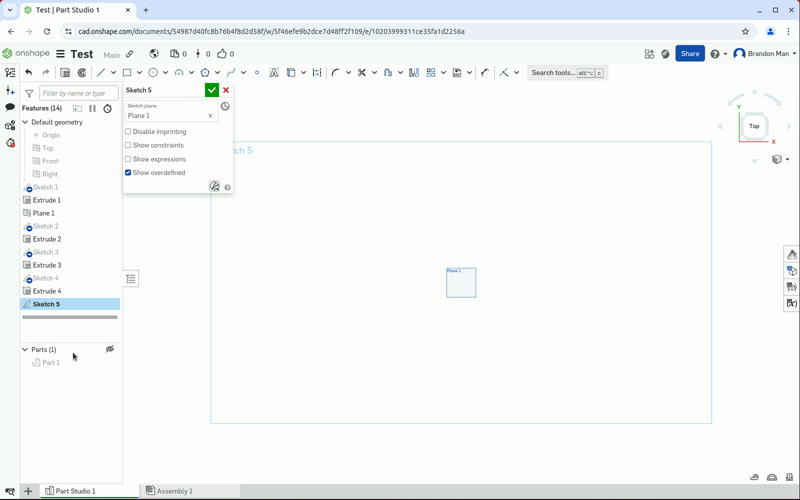
key(c)
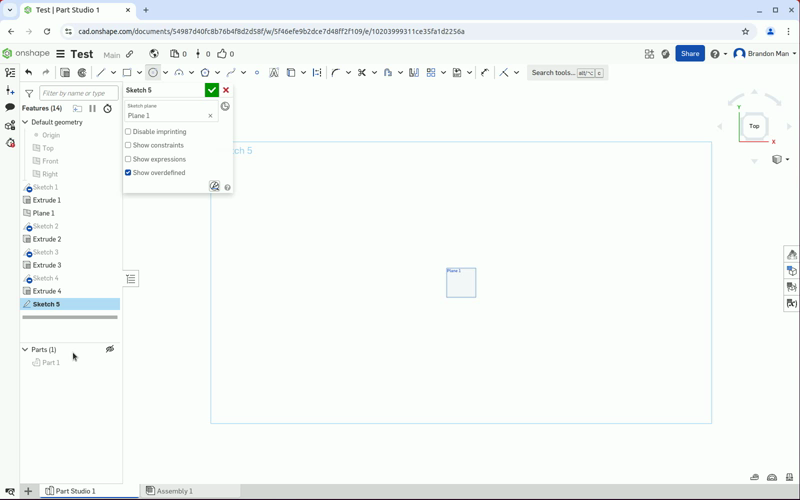
key_down(shift)
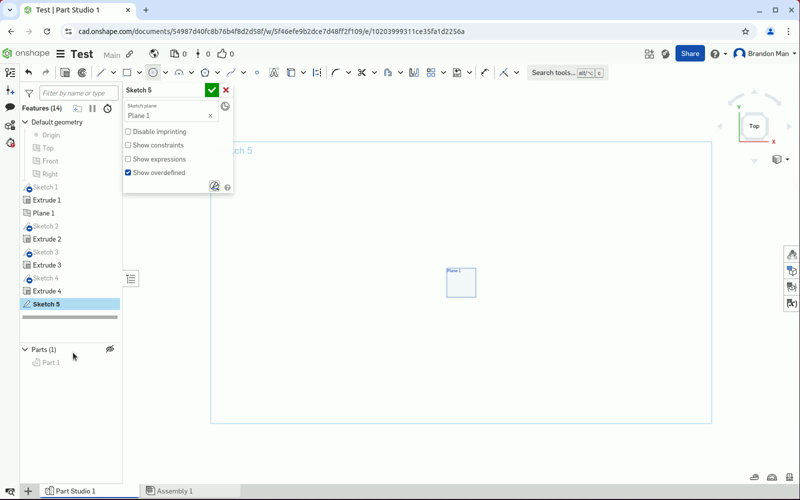
mouse_move(379, 329)
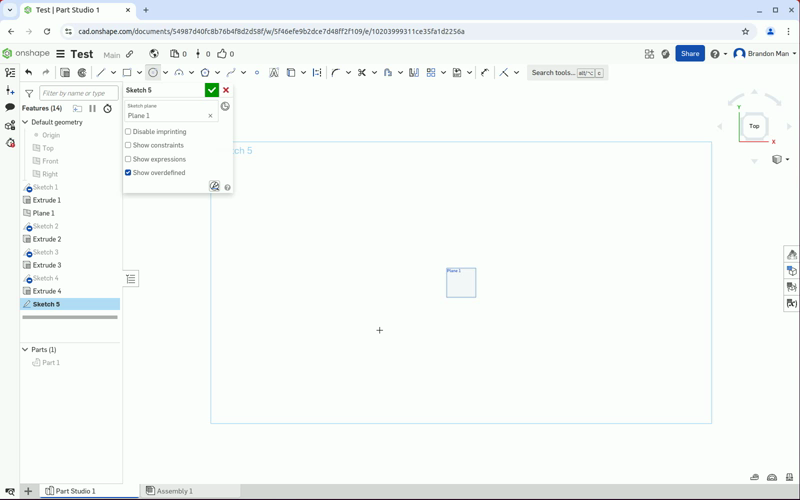
click(379, 329)
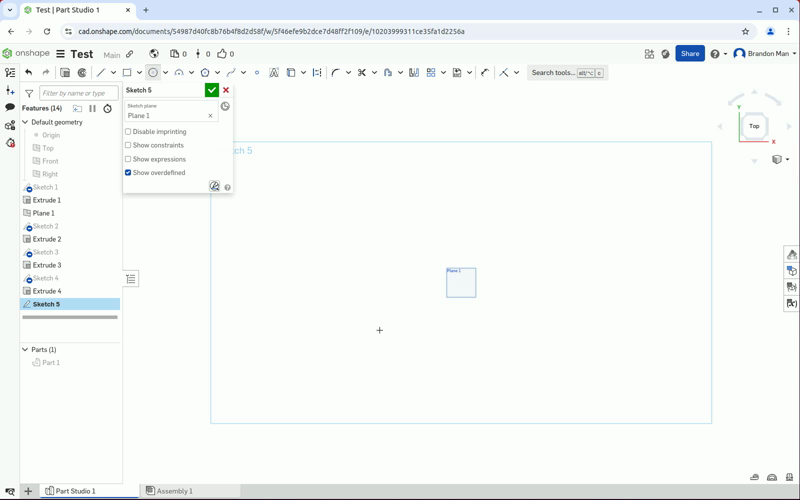
key_up(shift)
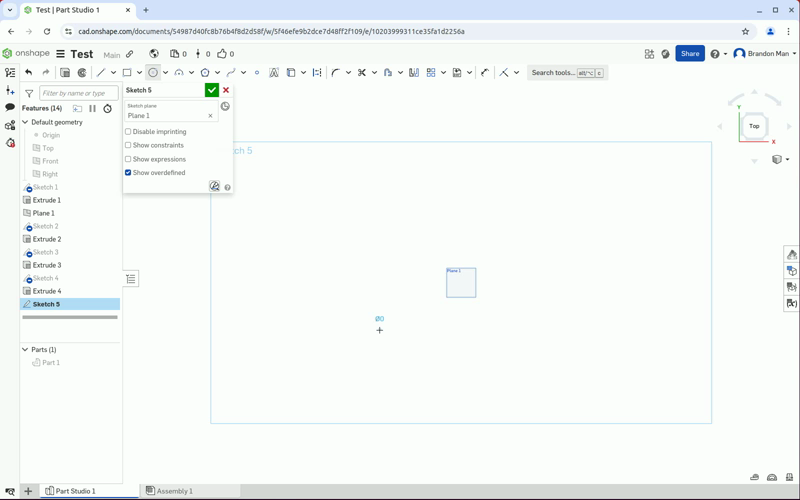
mouse_move(386, 329)
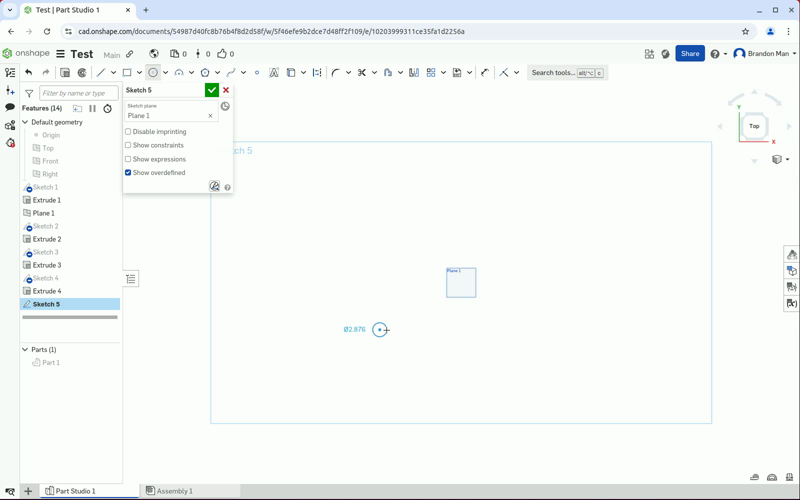
click(386, 329)
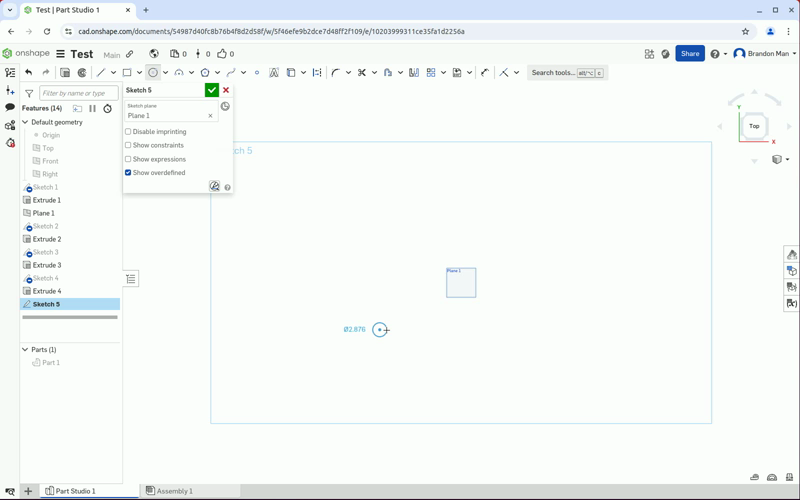
key(esc)
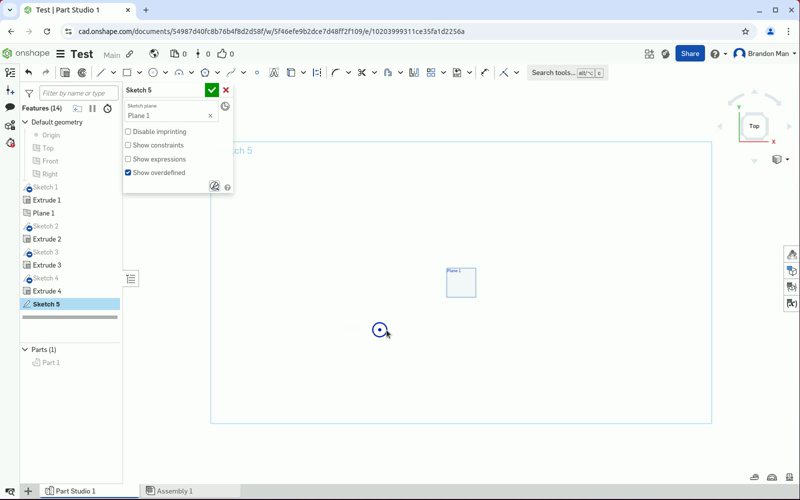
key(c)
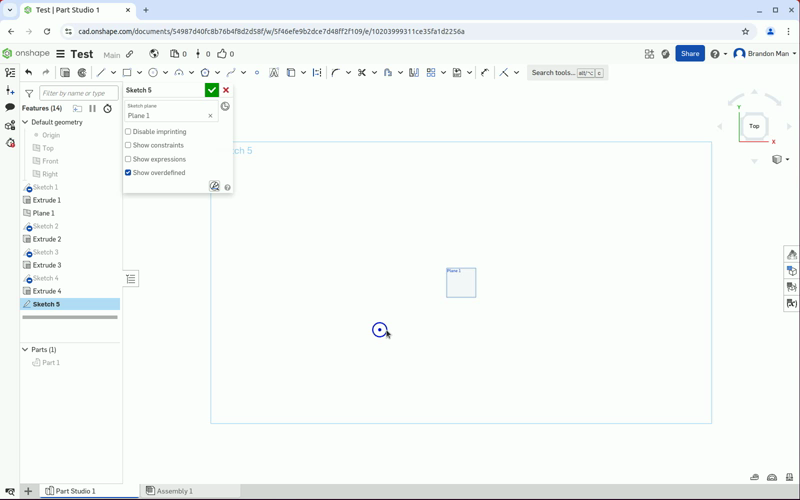
key_down(shift)
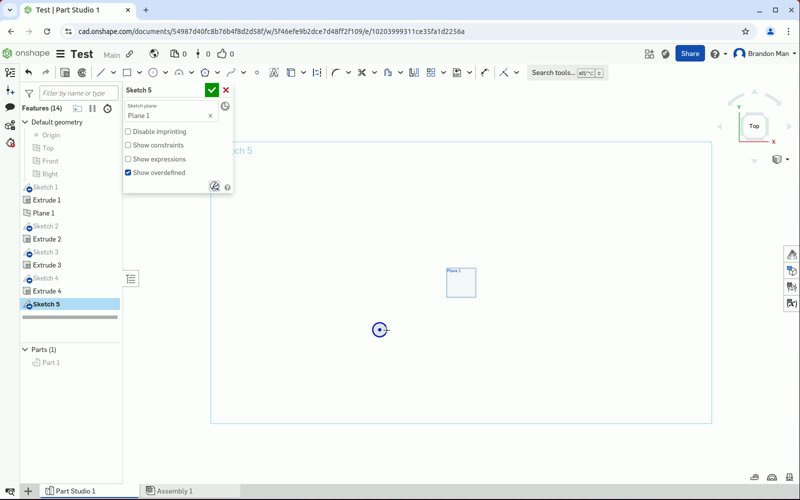
mouse_move(379, 329)
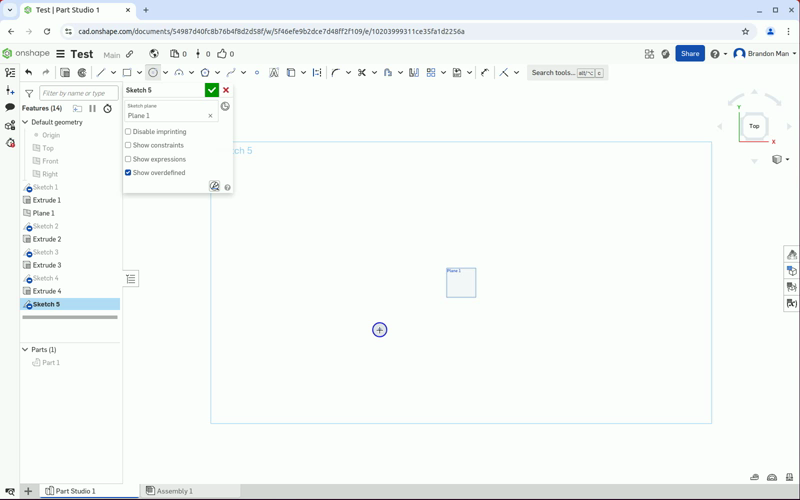
click(379, 329)
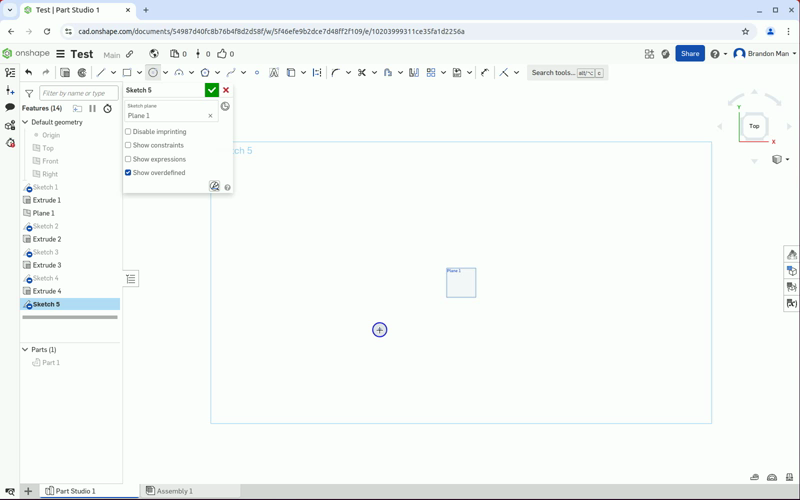
key_up(shift)
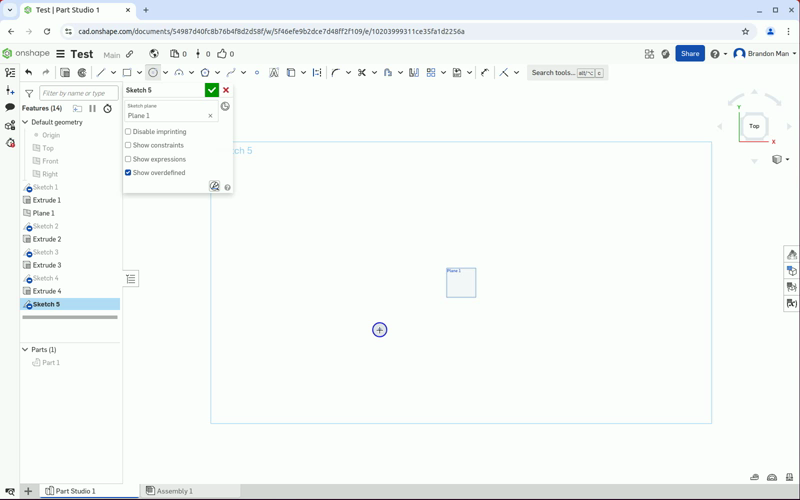
mouse_move(382, 329)
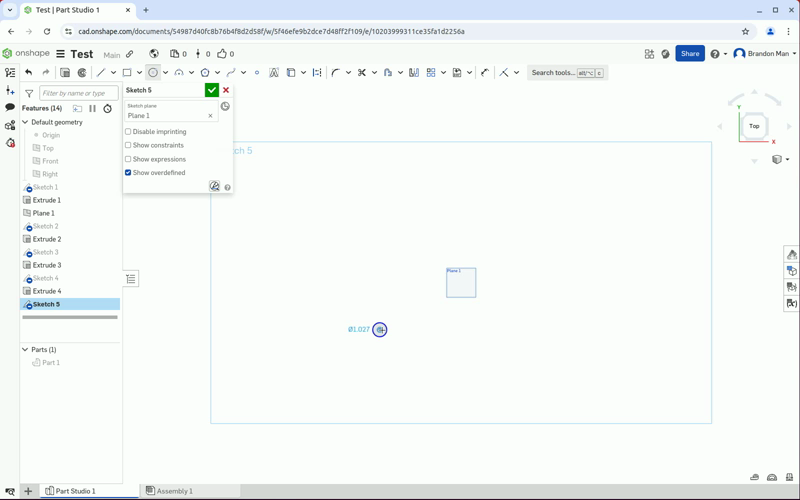
scroll(6)
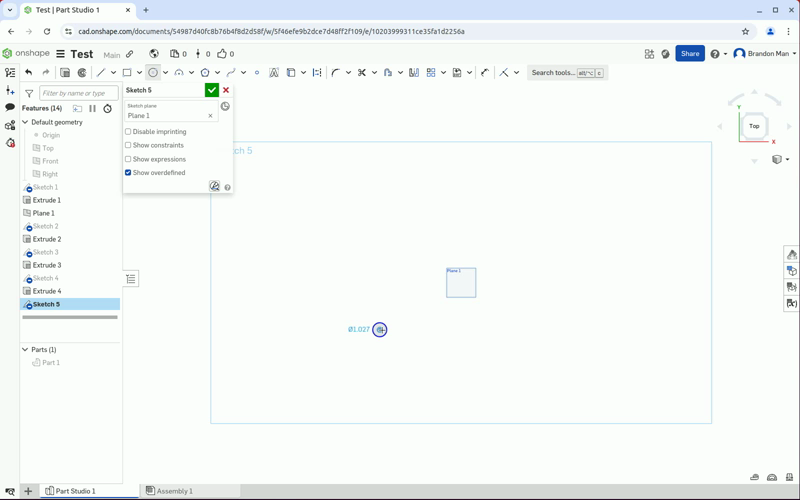
scroll(6)
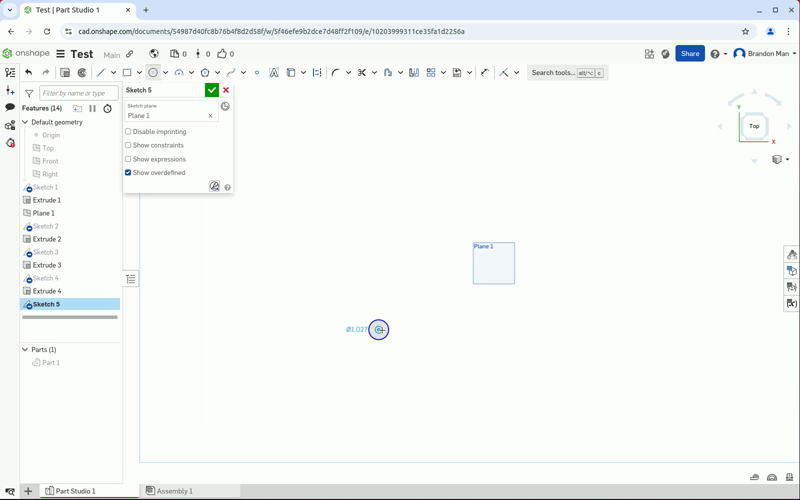
scroll(6)
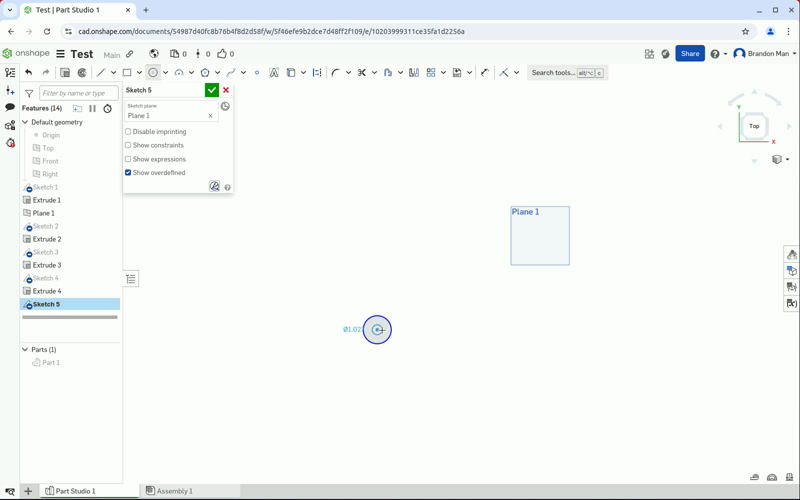
scroll(6)
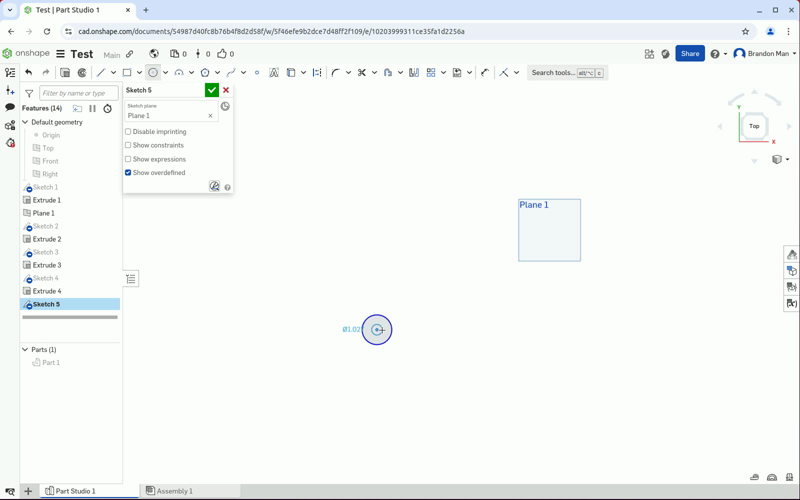
scroll(6)
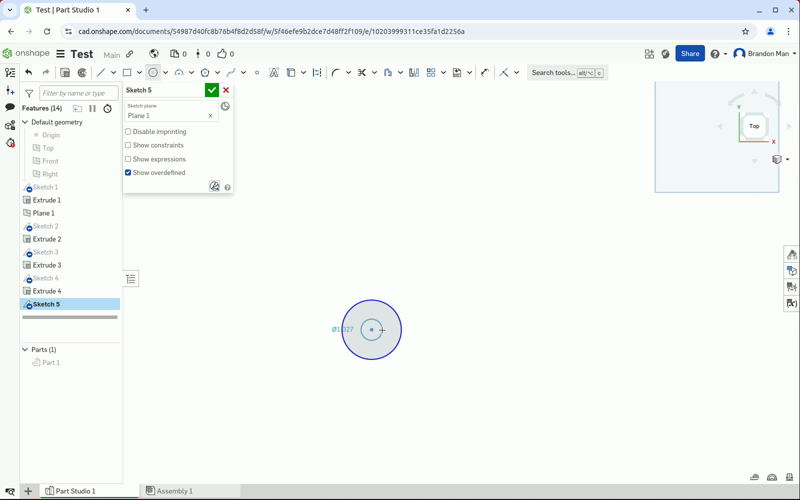
scroll(6)
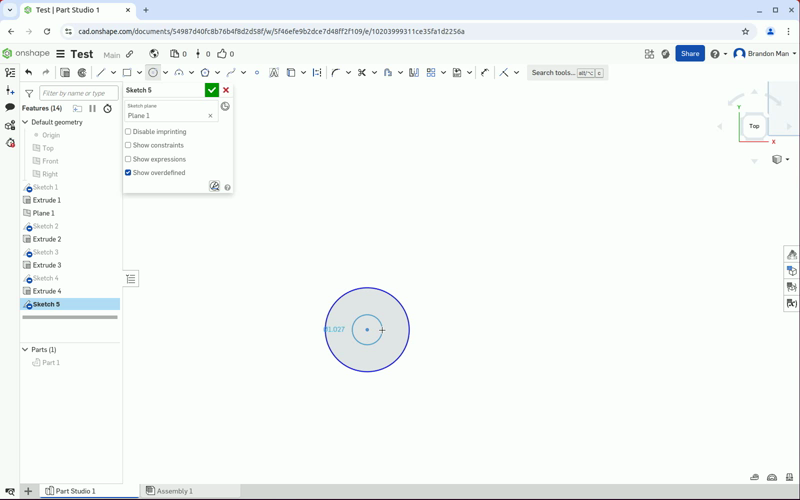
scroll(6)
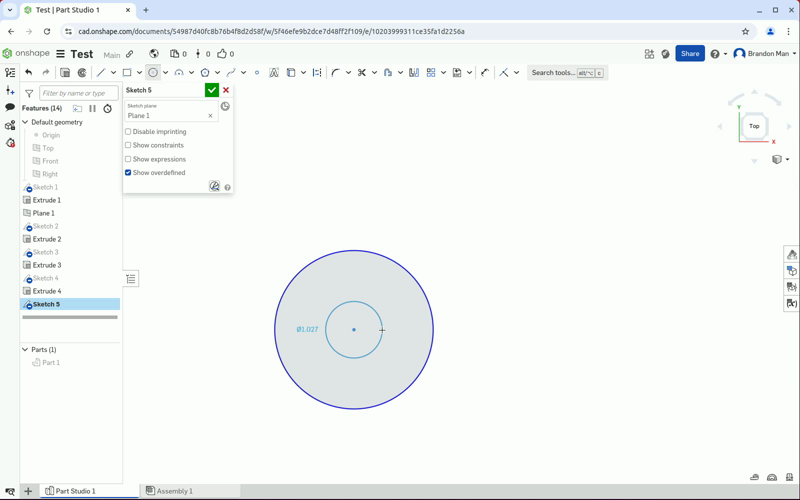
click(382, 329)
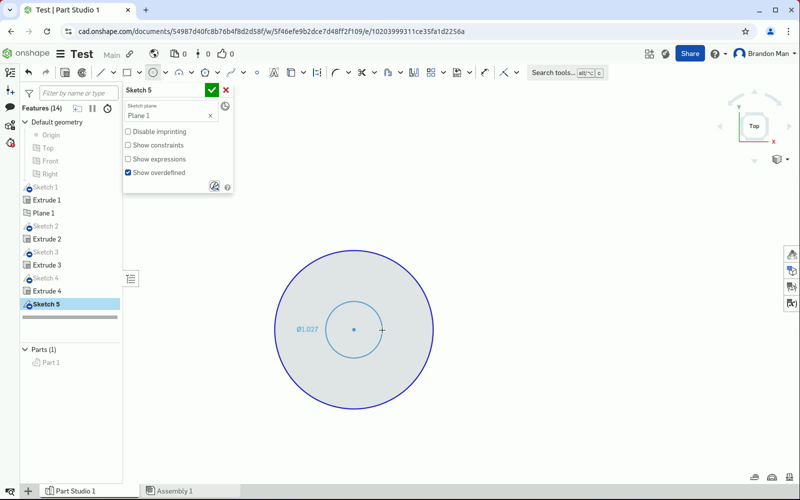
scroll(-6)
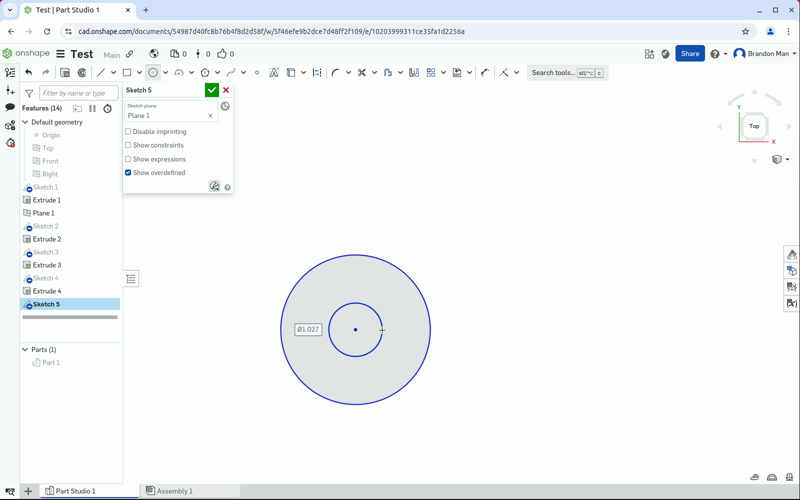
scroll(-6)
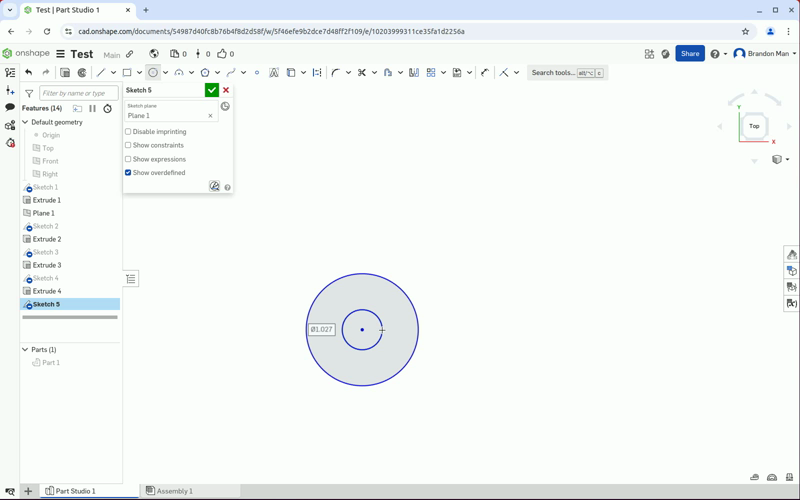
scroll(-6)
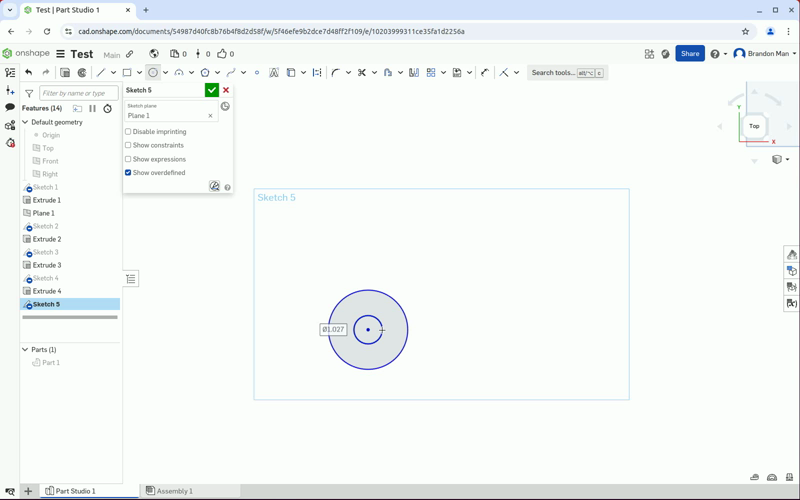
scroll(-6)
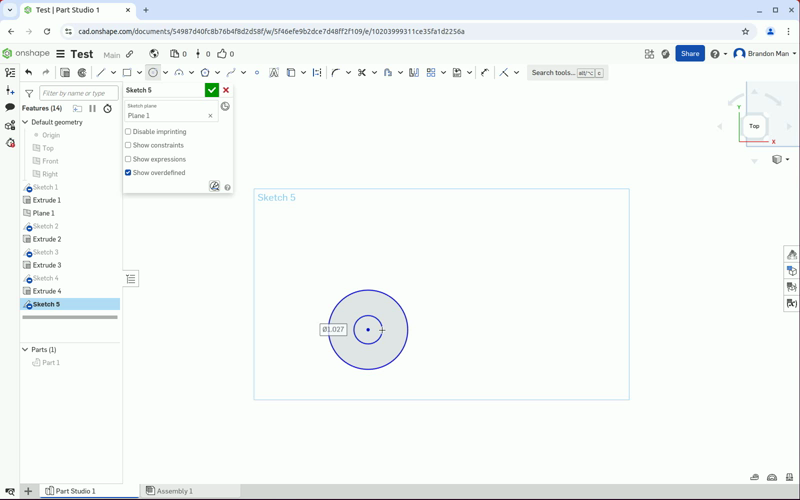
scroll(-6)
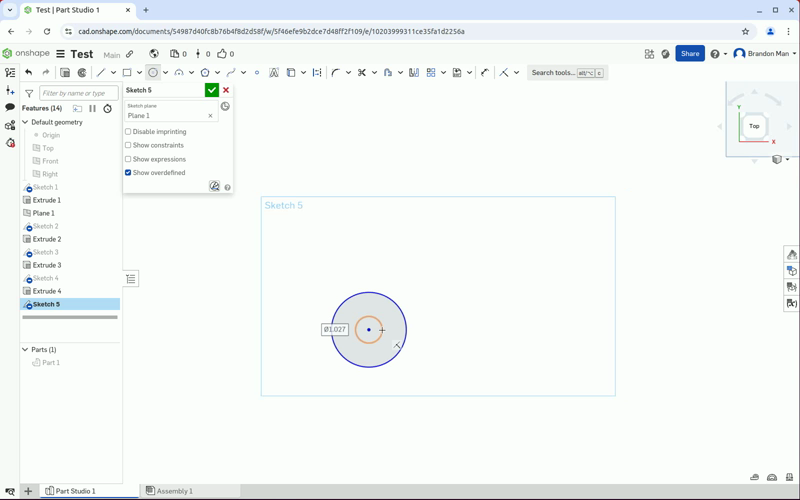
scroll(-6)
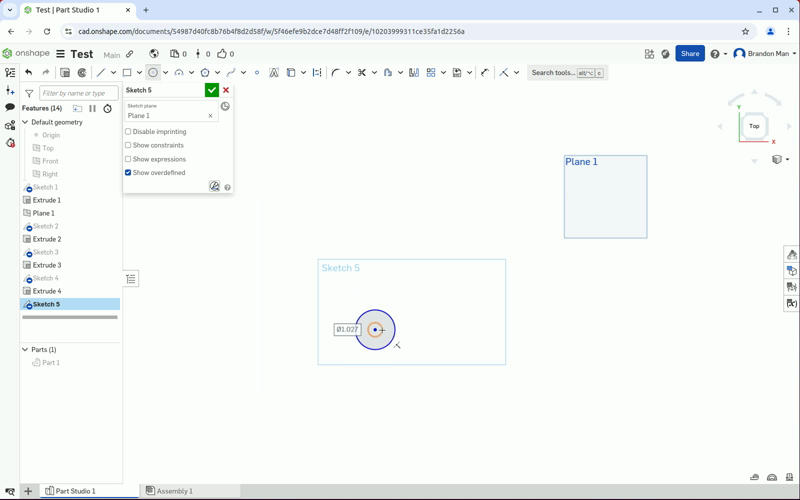
scroll(-6)
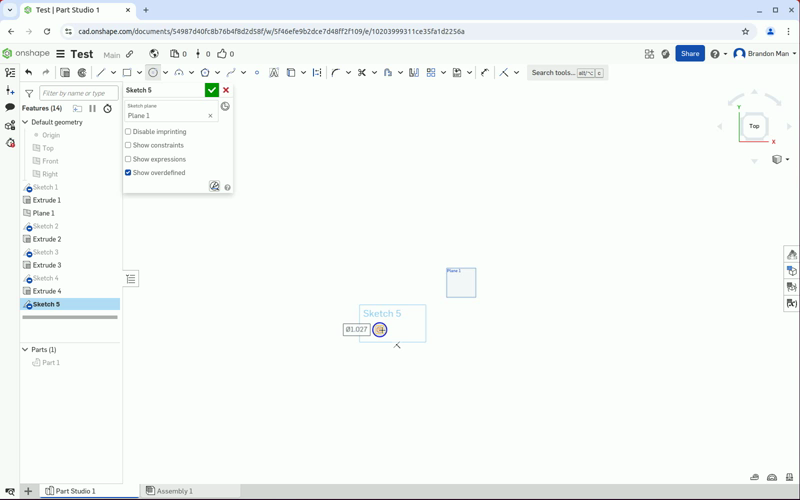
key(esc)
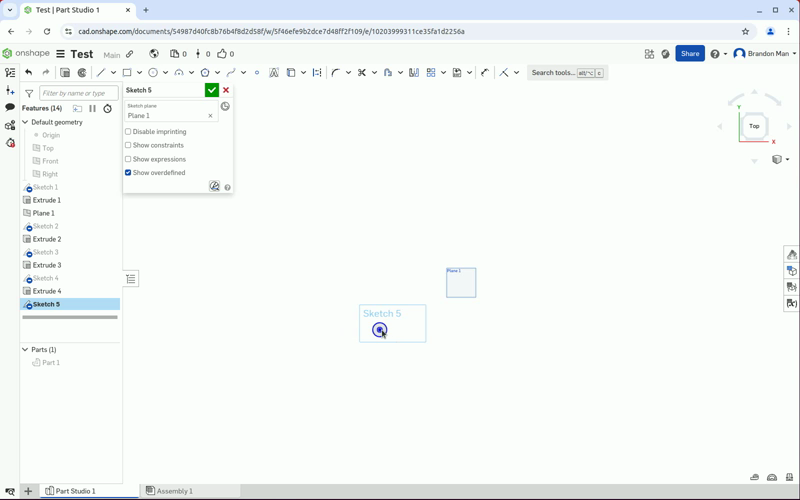
mouse_move(376, 329)
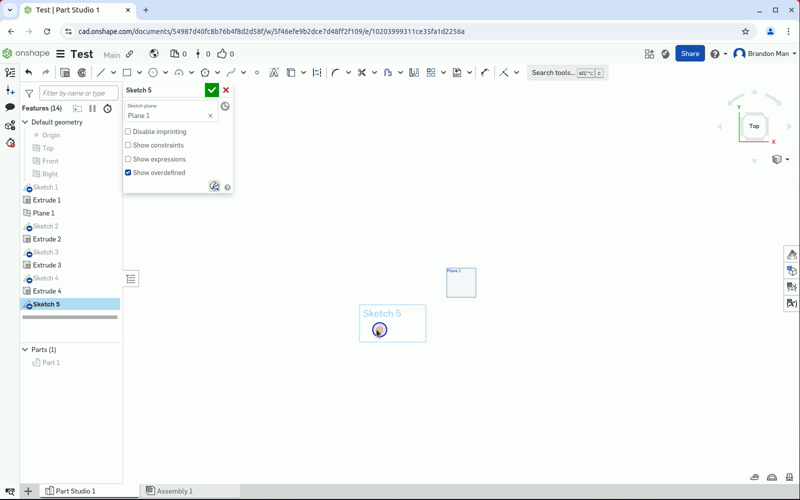
scroll(6)
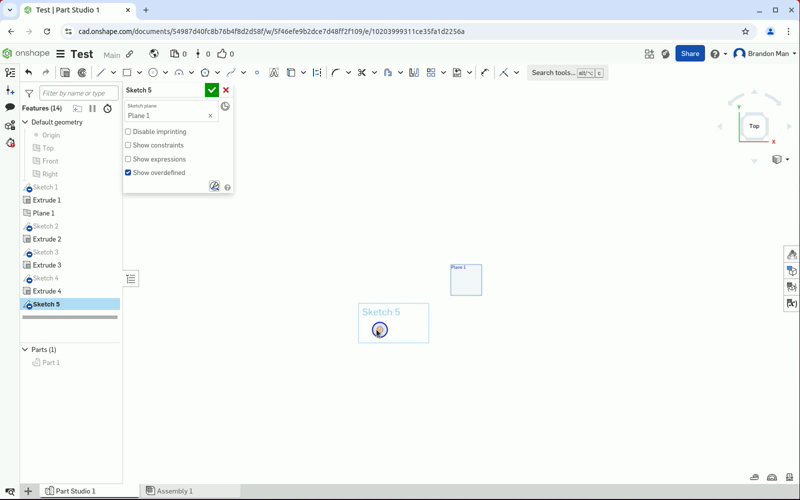
scroll(6)
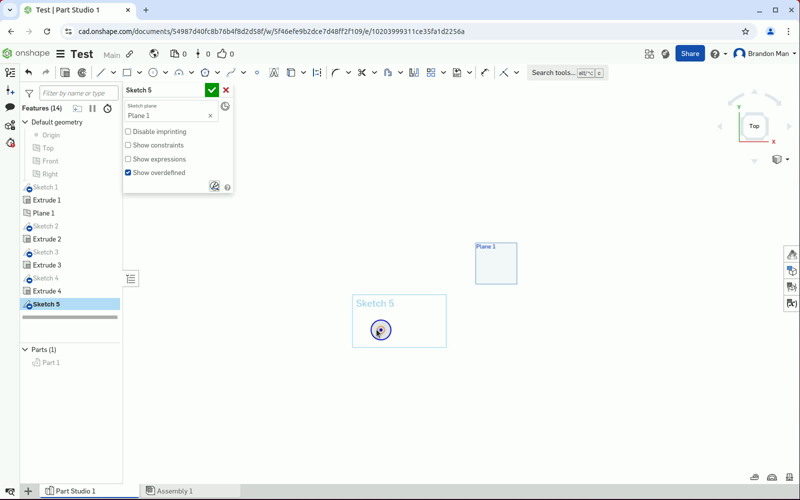
scroll(6)
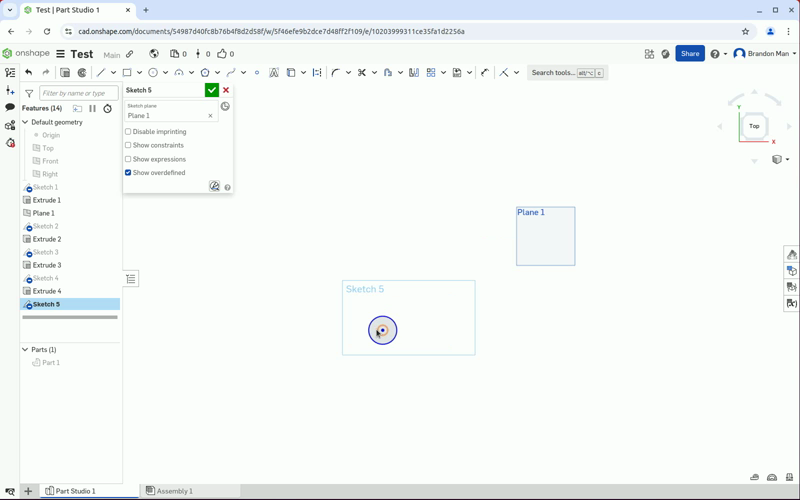
scroll(6)
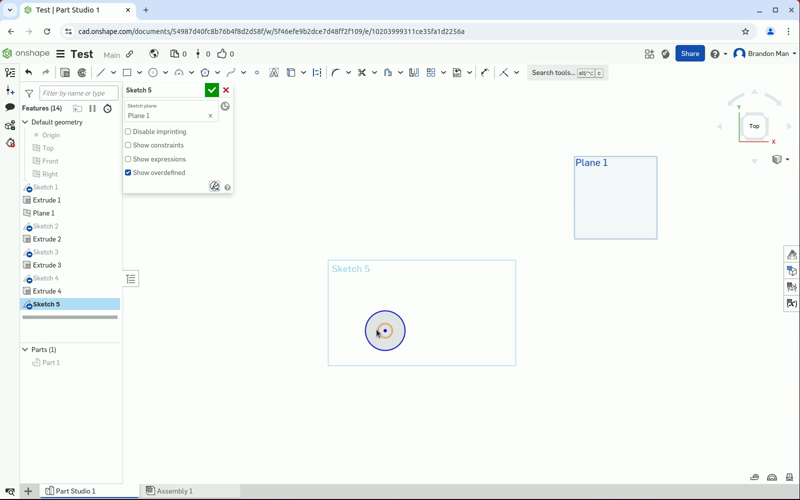
scroll(6)
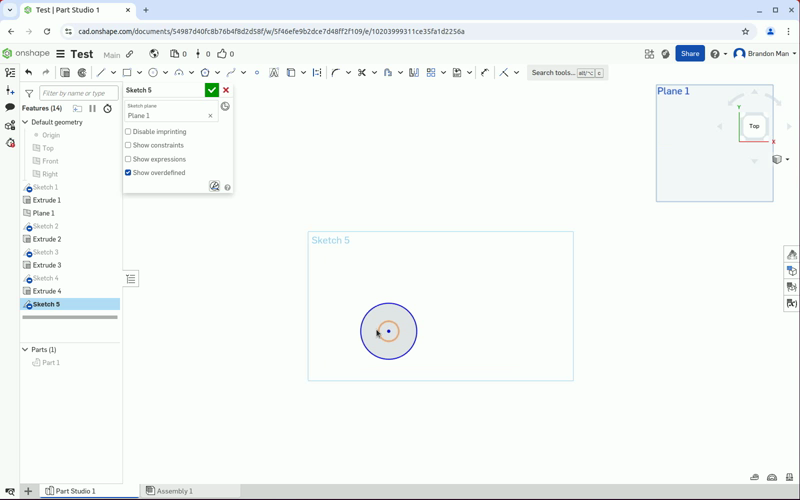
scroll(6)
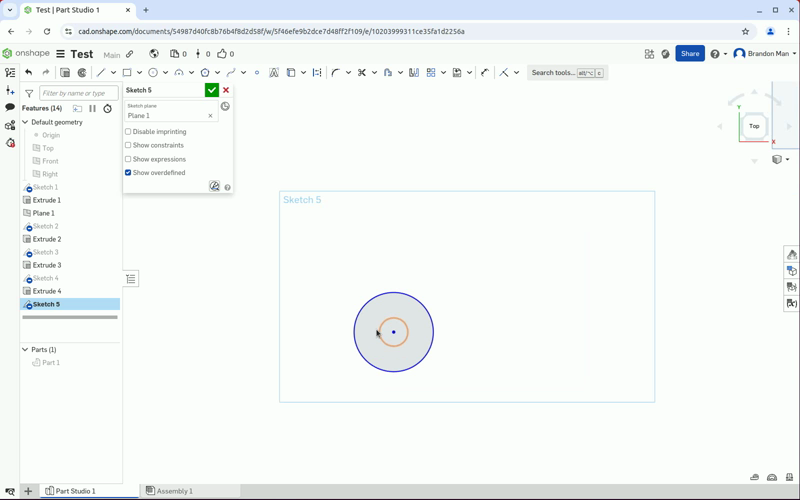
scroll(6)
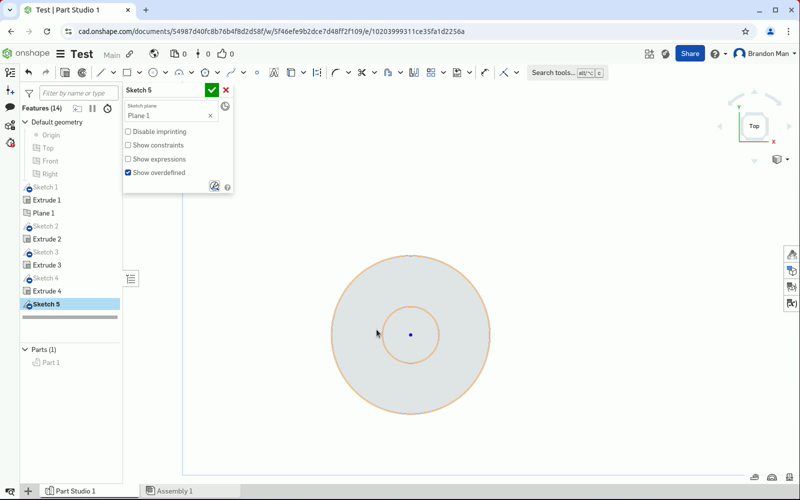
click(376, 329)
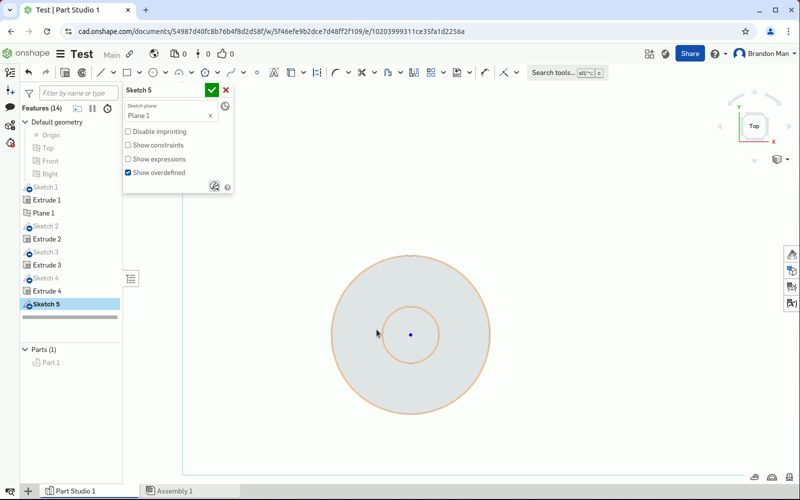
scroll(-6)
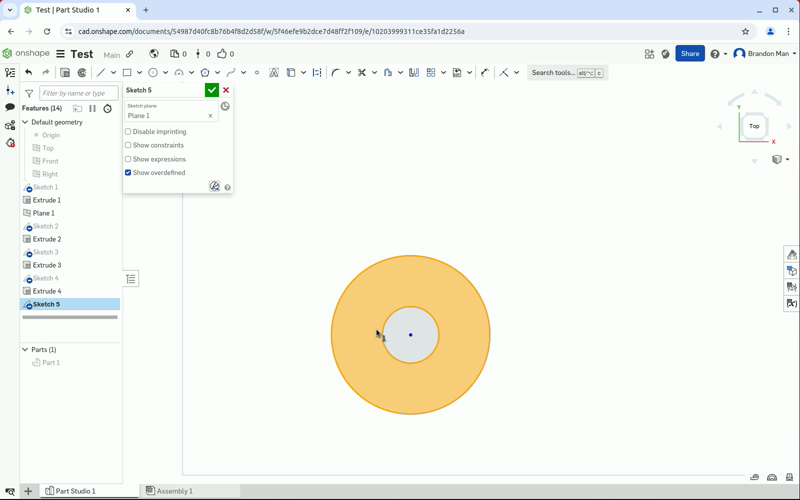
scroll(-6)
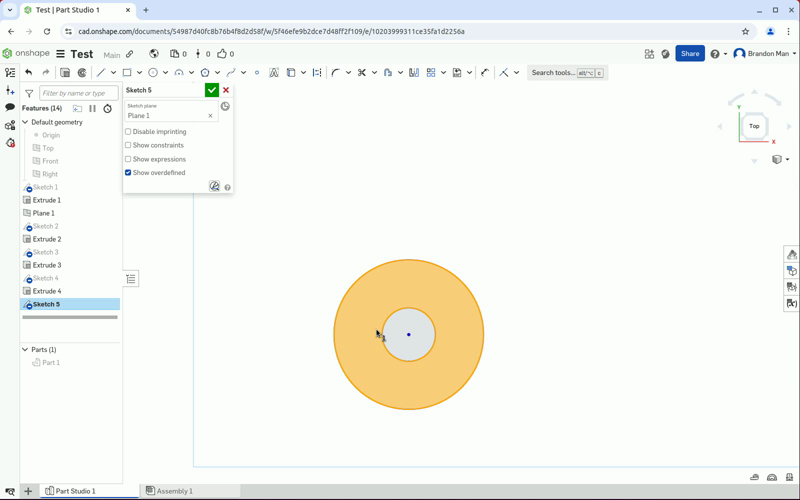
scroll(-6)
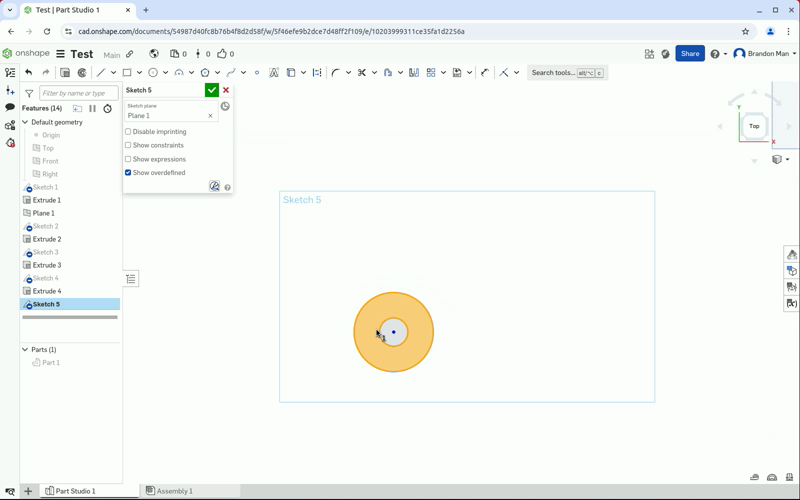
scroll(-6)
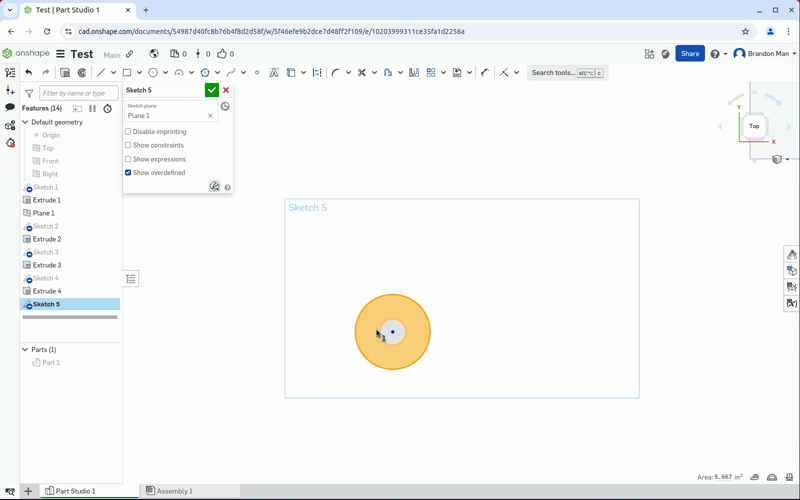
scroll(-6)
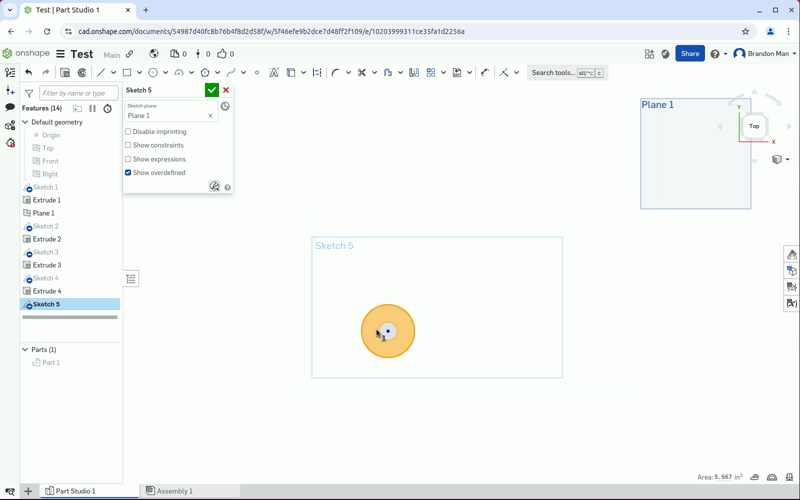
scroll(-6)
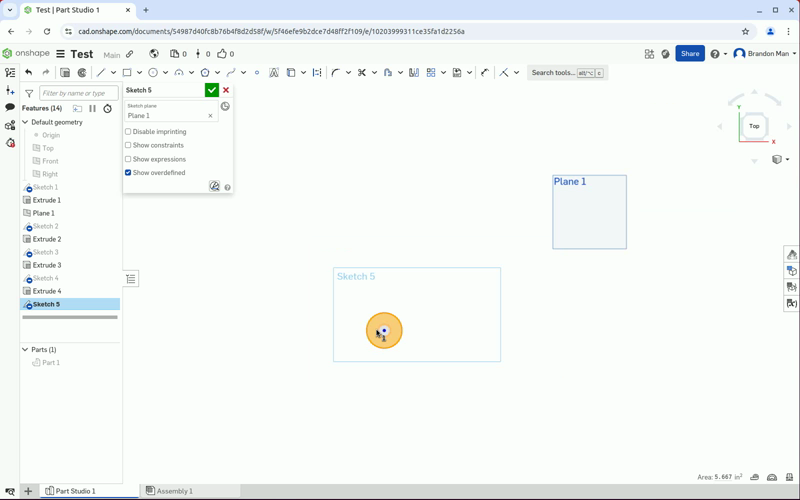
scroll(-6)
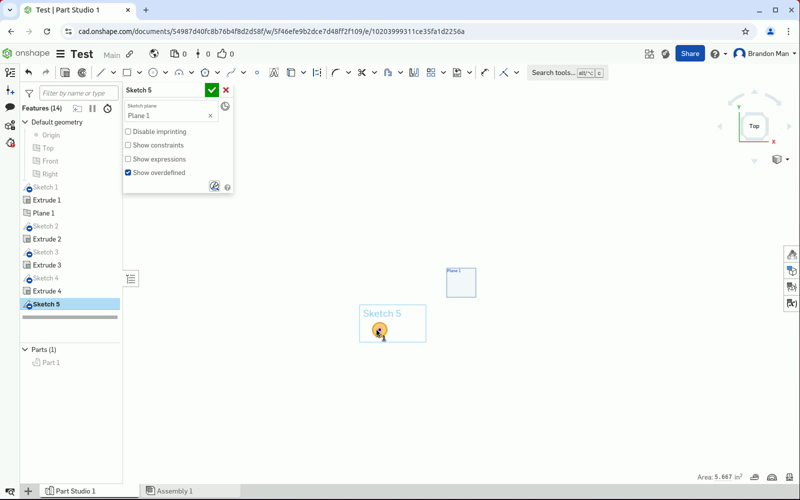
mouse_move(73, 352)
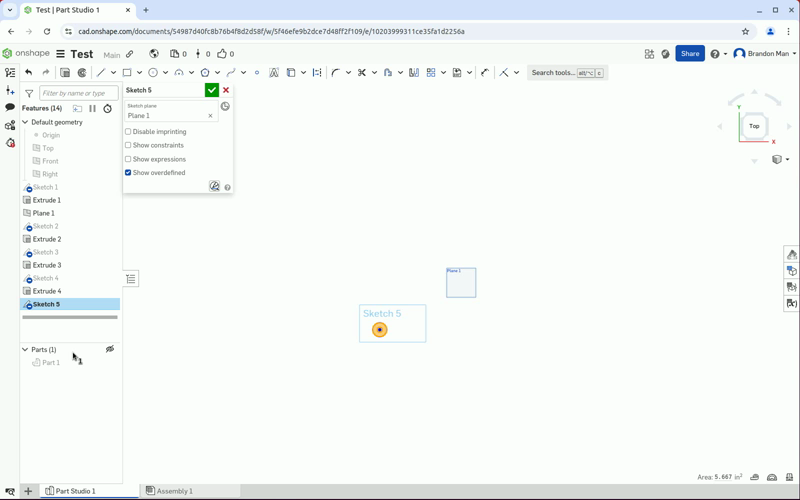
key(shift+y)
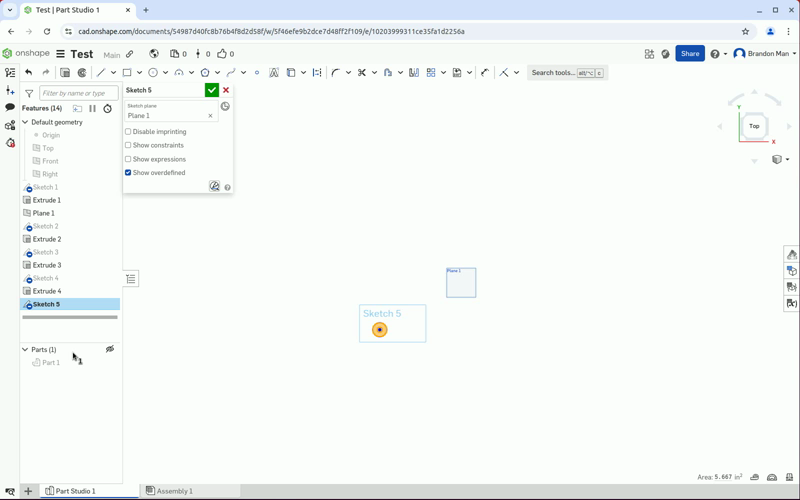
key(shift+e)
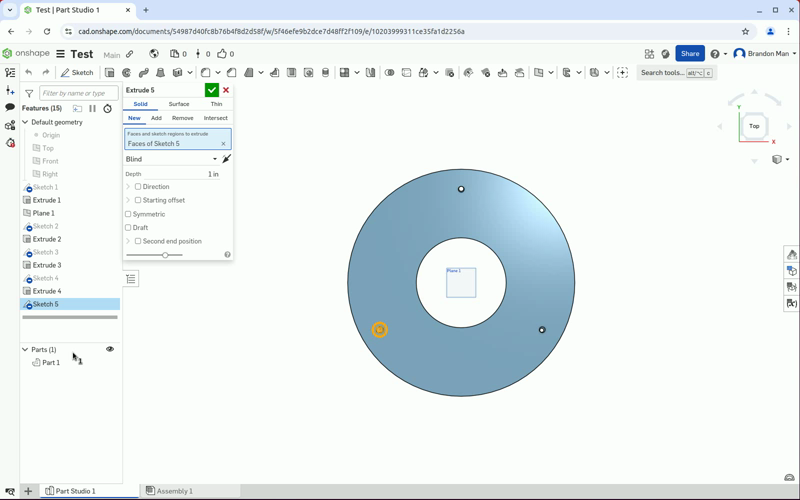
mouse_move(143, 106)
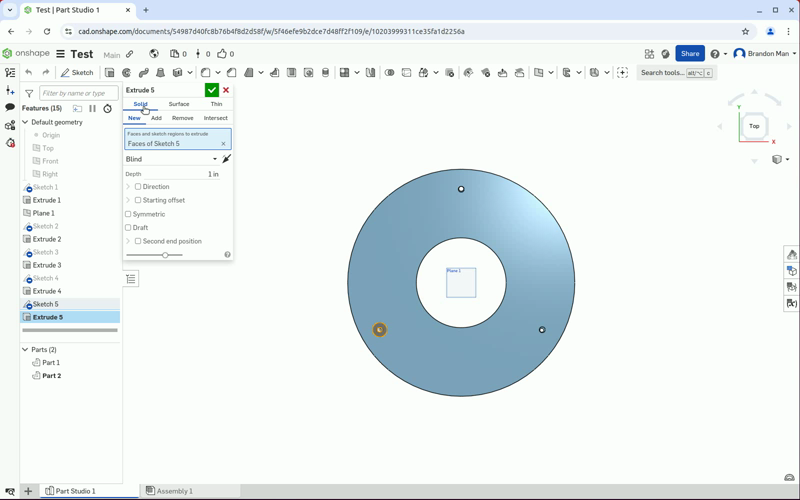
click(143, 106)
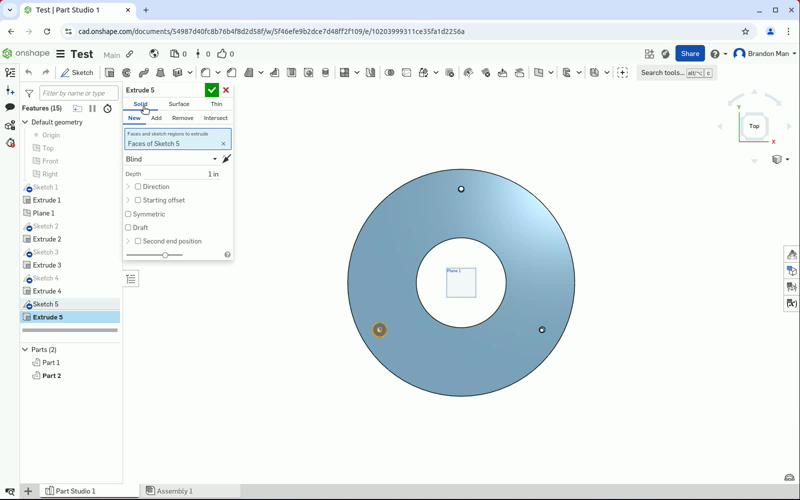
mouse_move(186, 120)
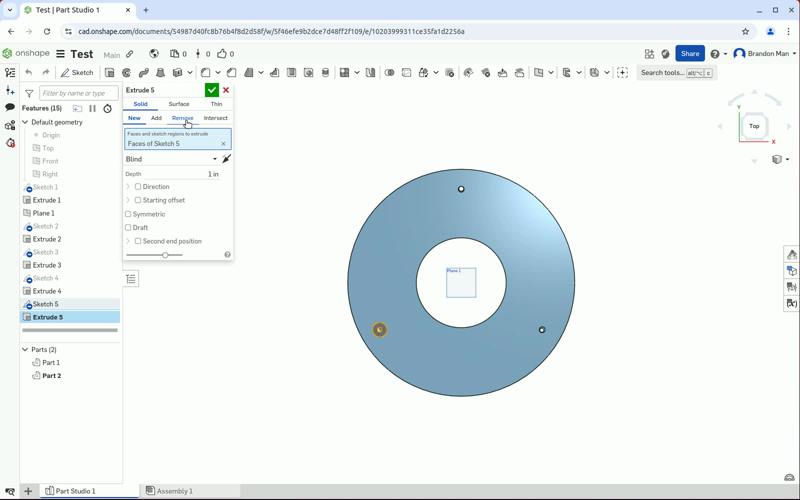
click(186, 120)
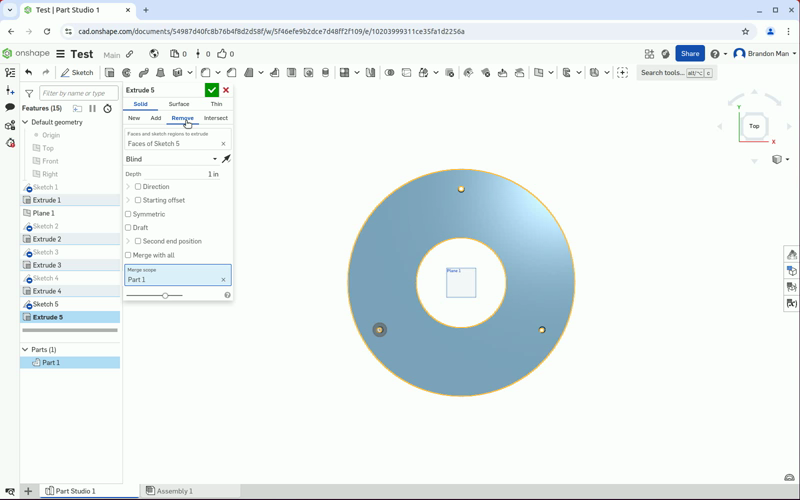
key(tab, 4)
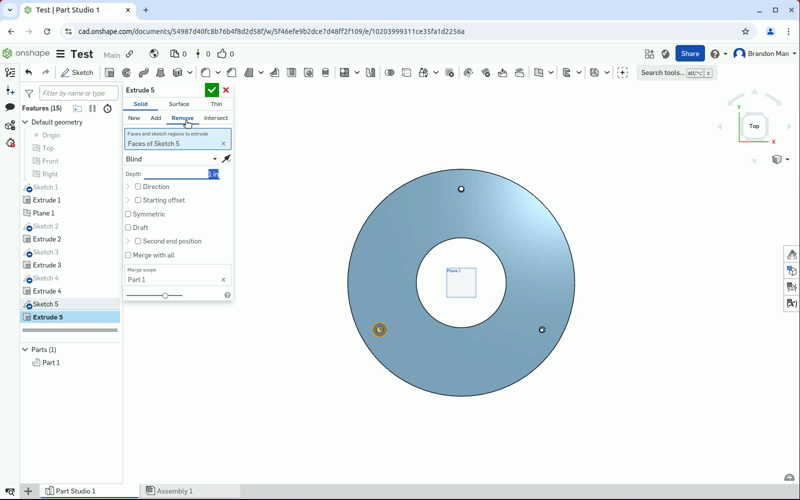
text(1.444)
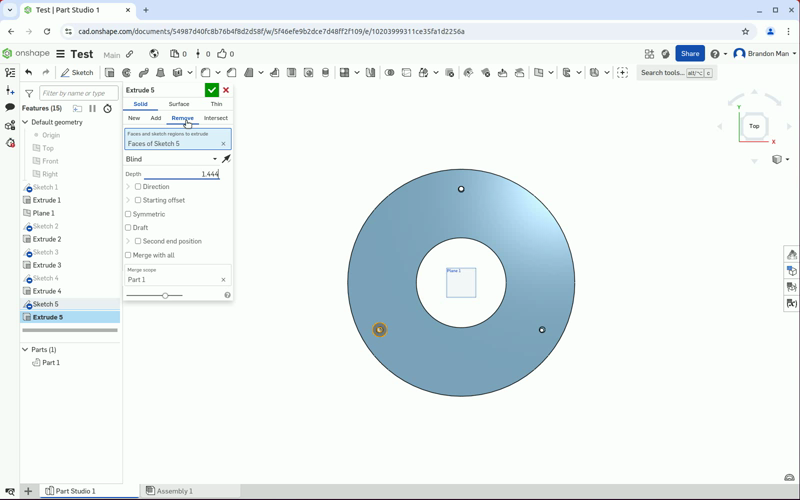
key(tab, 6)
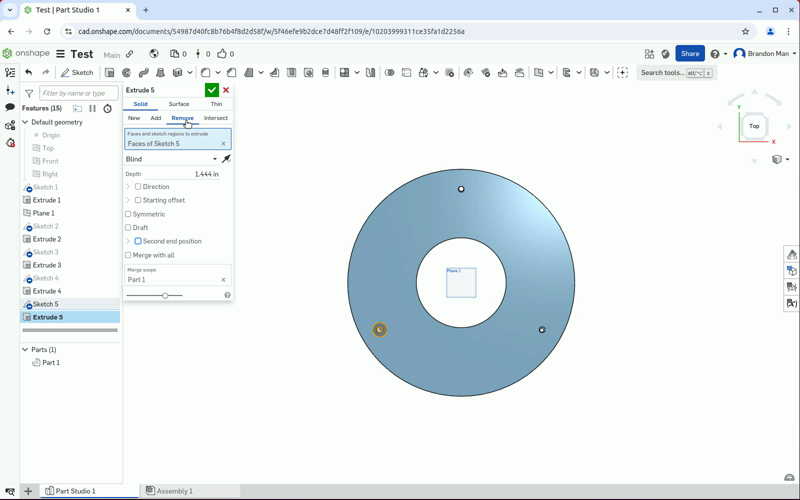
key(space)
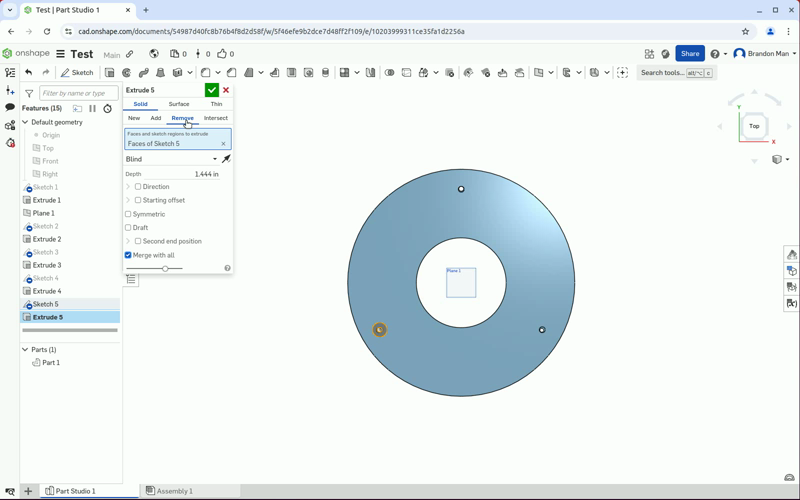
key(enter)
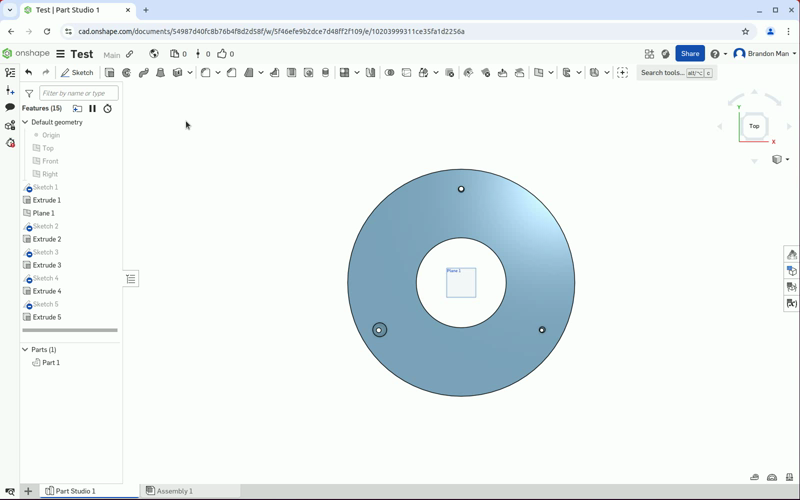
key(shift+h)
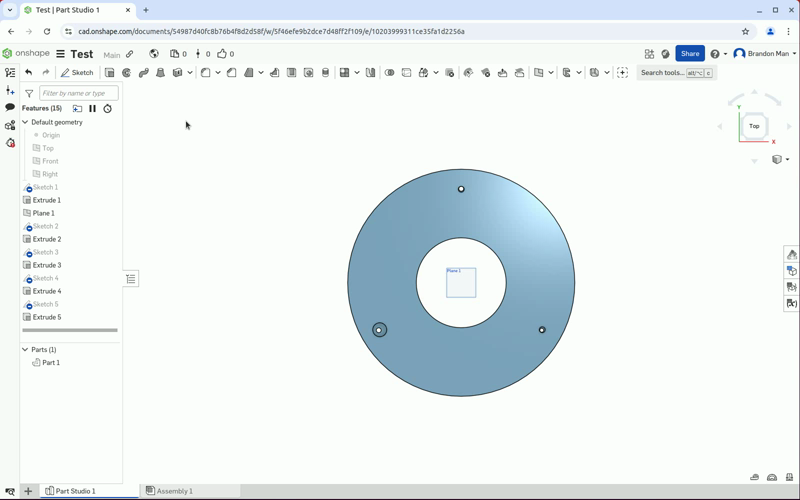
key(shift+h)
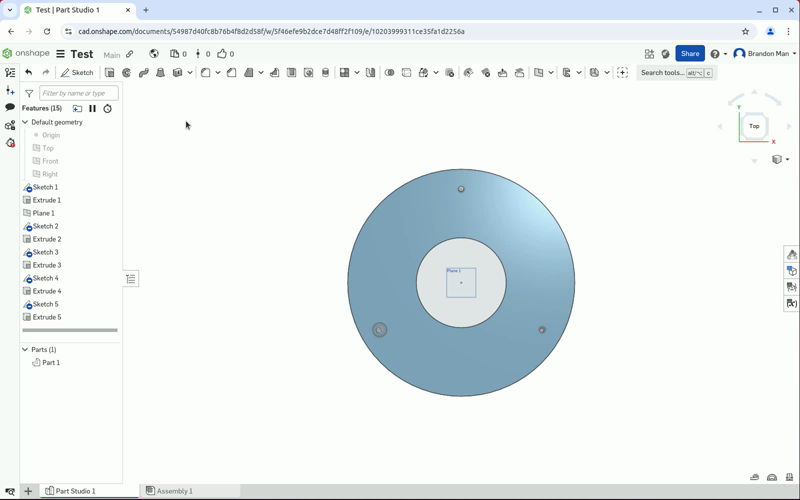
mouse_move(73, 189)
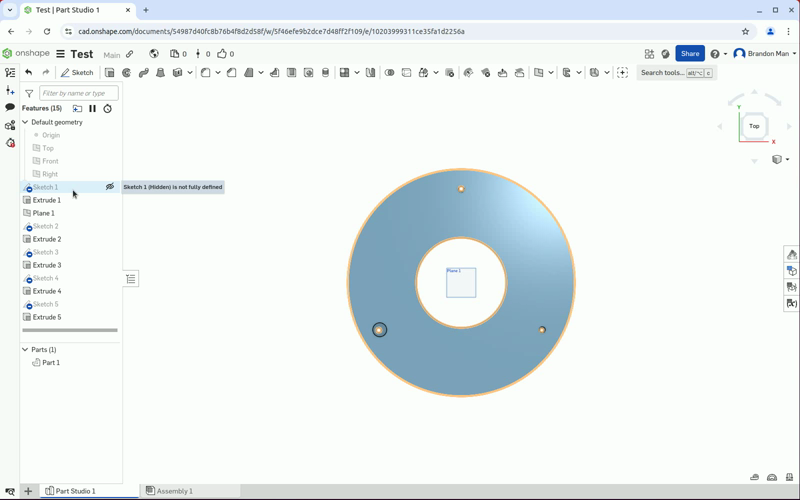
click(73, 189)
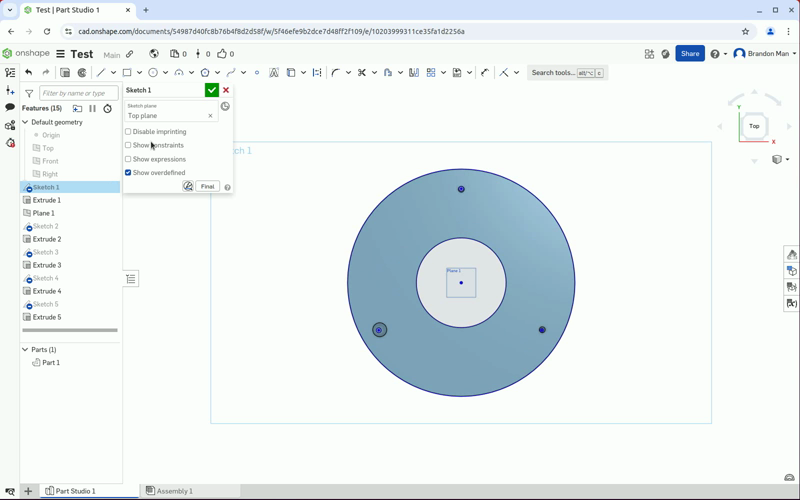
mouse_move(229, 92)
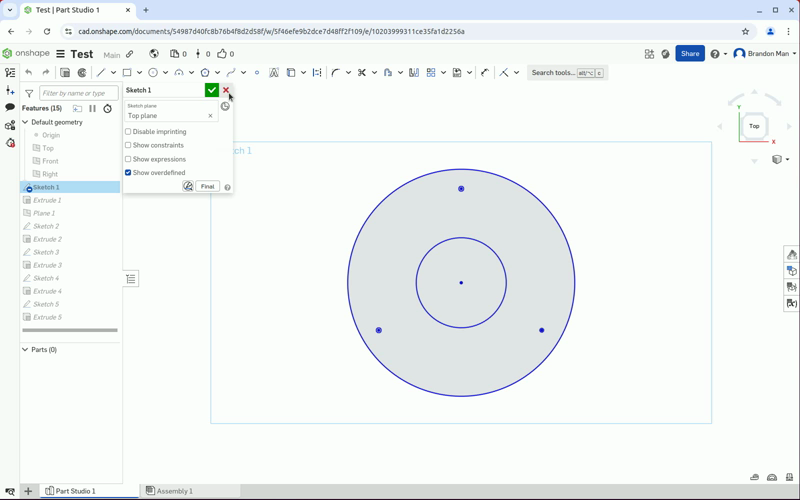
click(229, 92)
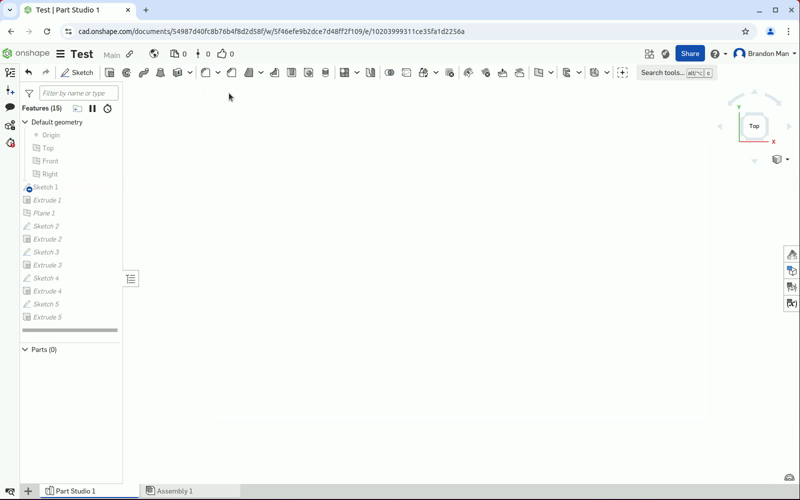
key(shift+s)
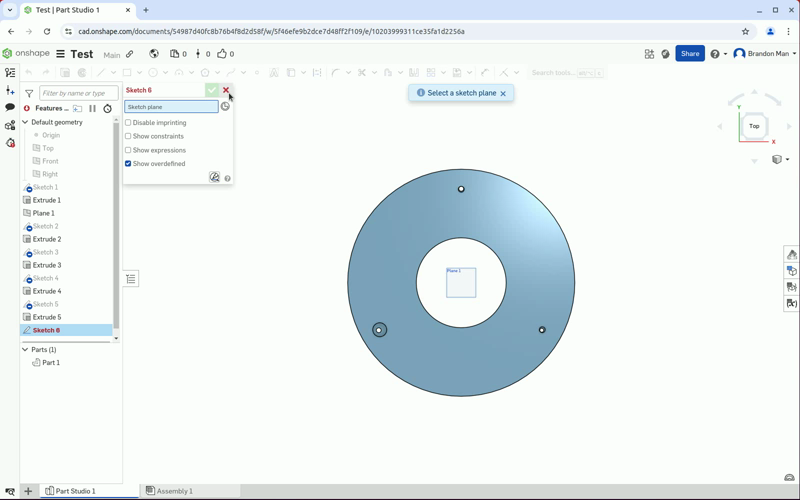
mouse_move(69, 215)
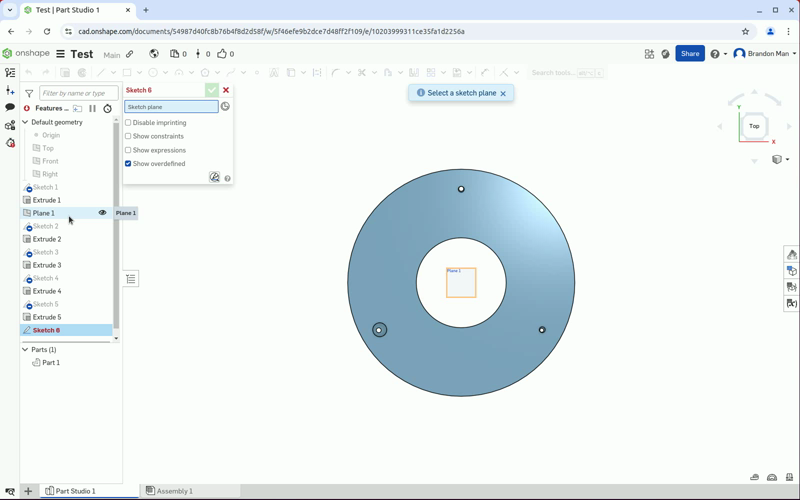
click(69, 215)
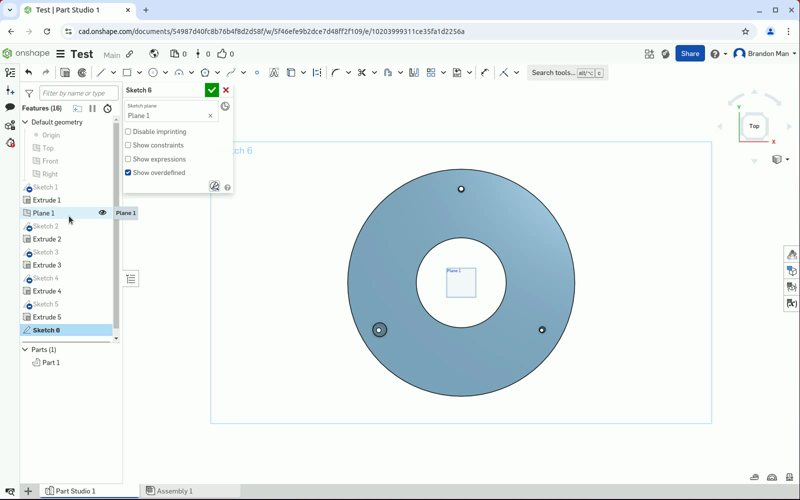
mouse_move(73, 352)
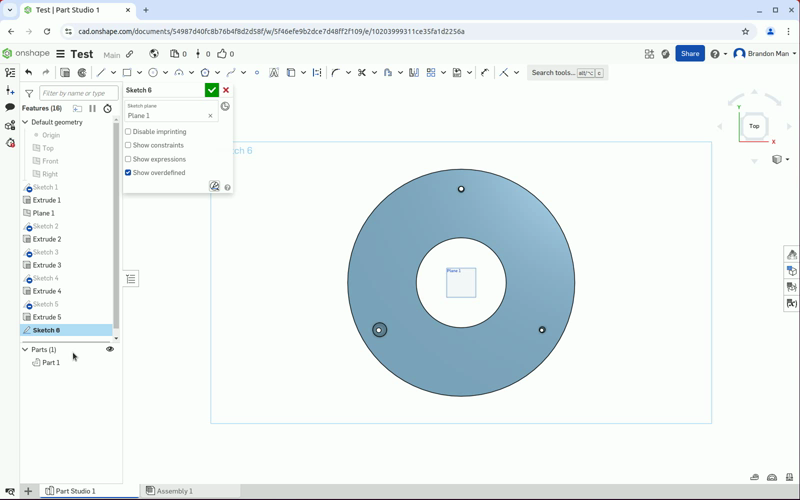
key(y)
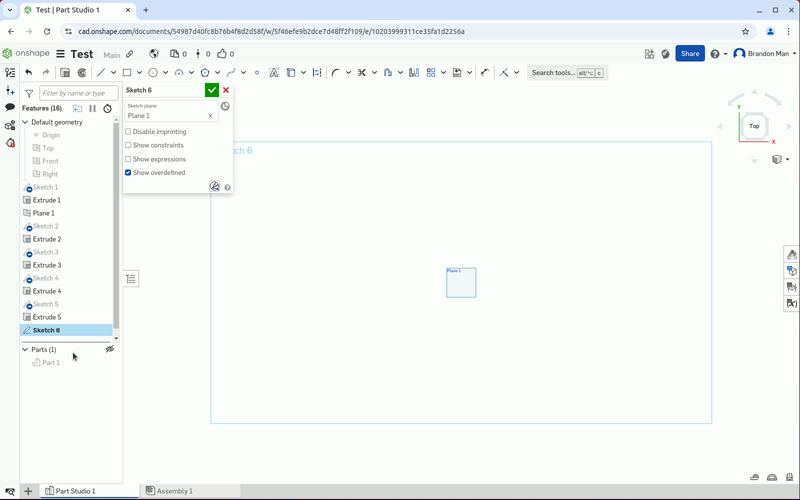
key(c)
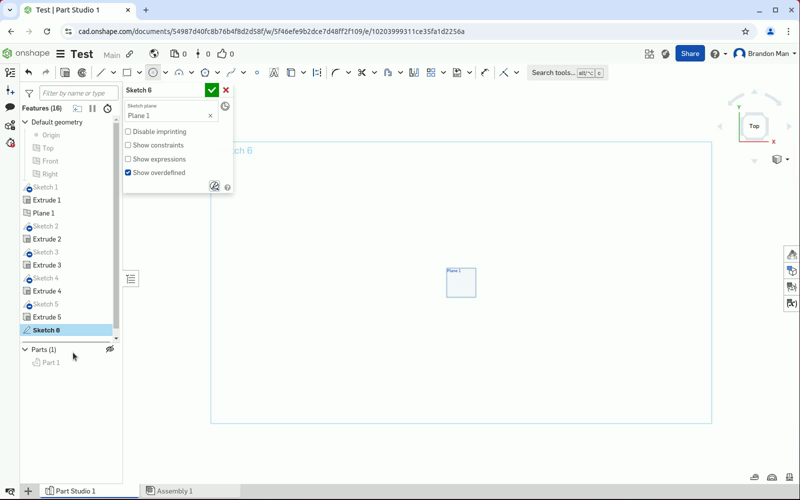
key_down(shift)
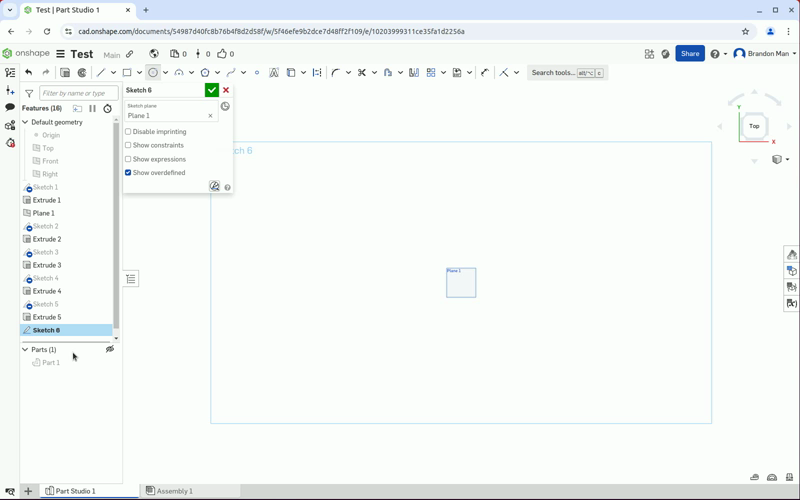
mouse_move(542, 329)
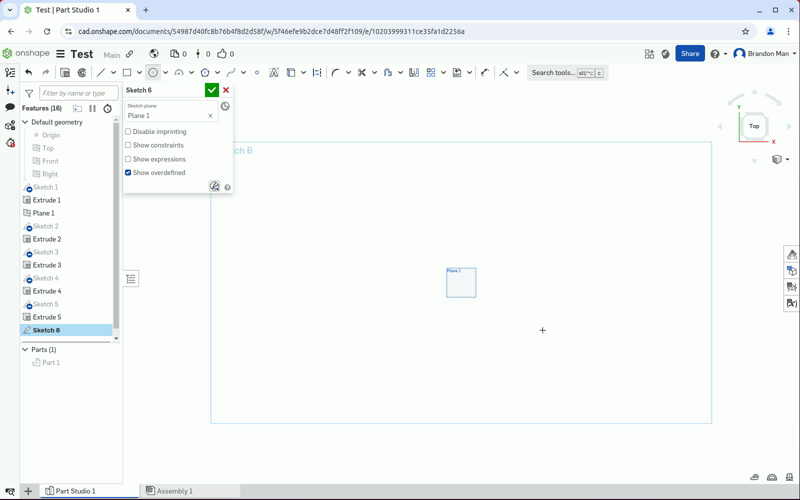
click(542, 329)
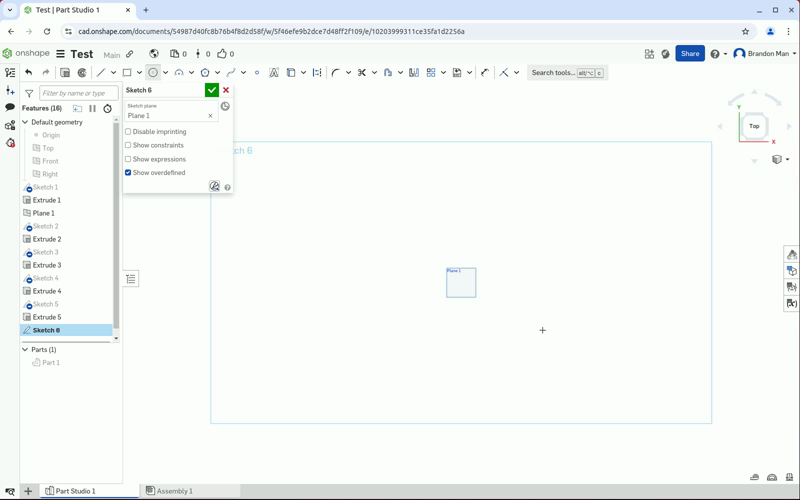
key_up(shift)
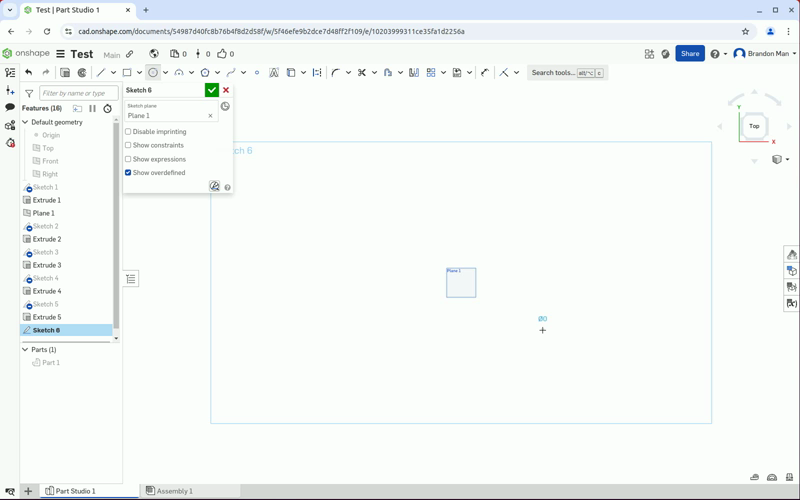
mouse_move(549, 329)
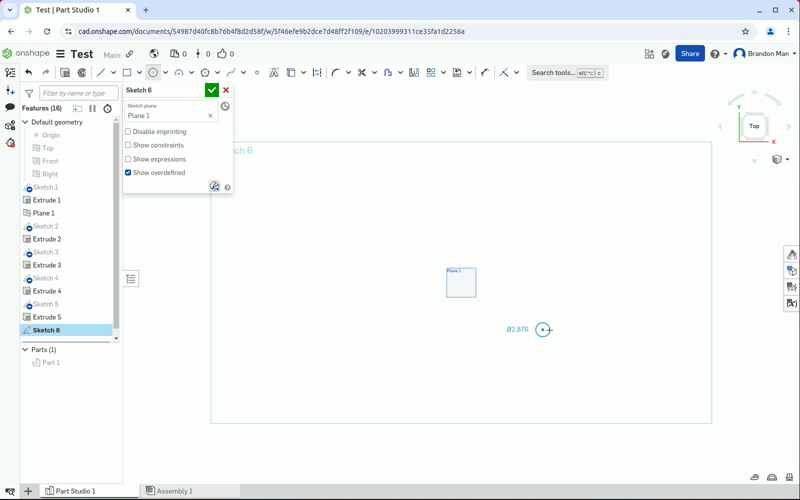
click(549, 329)
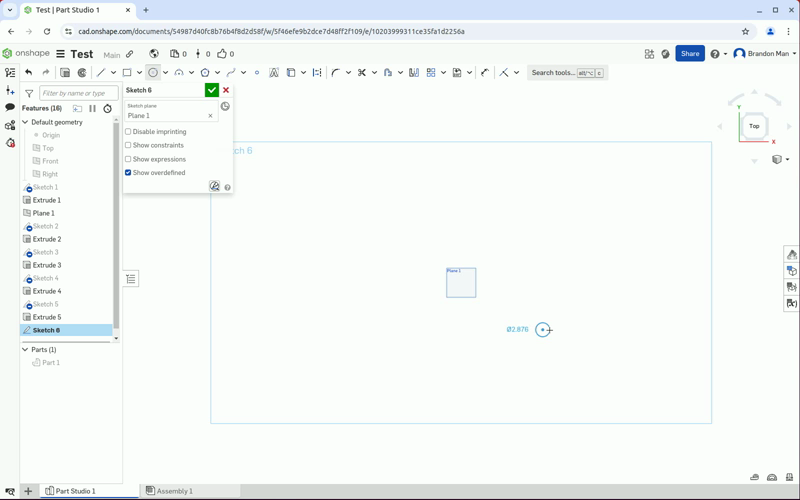
key(esc)
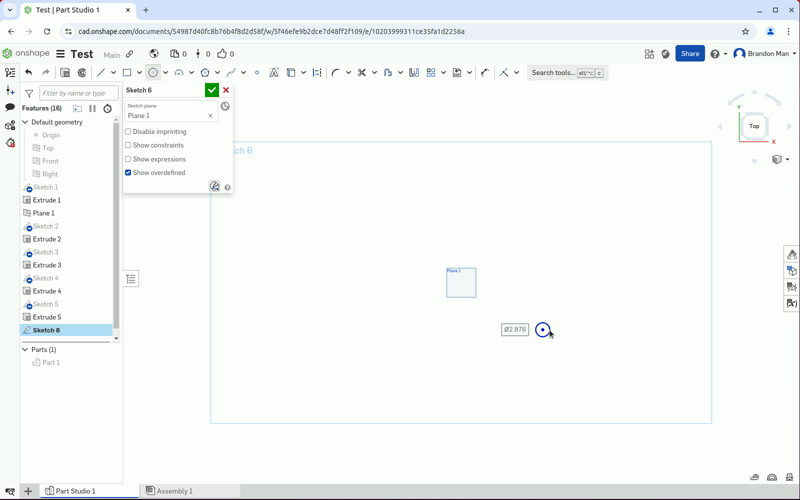
key(c)
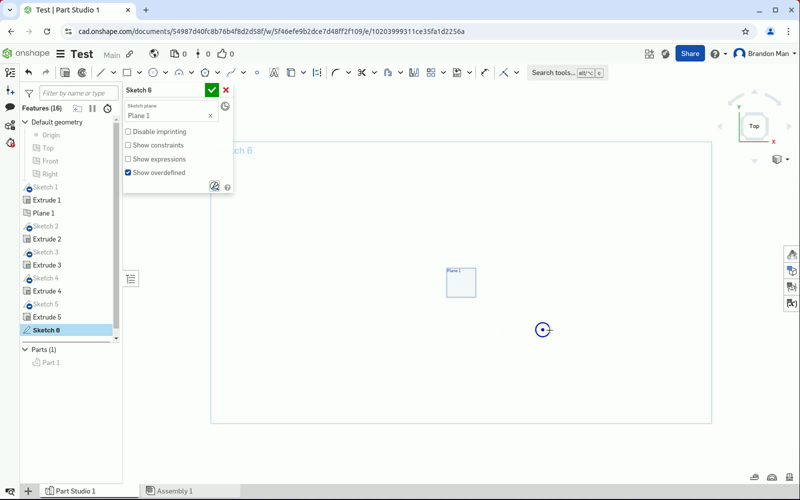
key_down(shift)
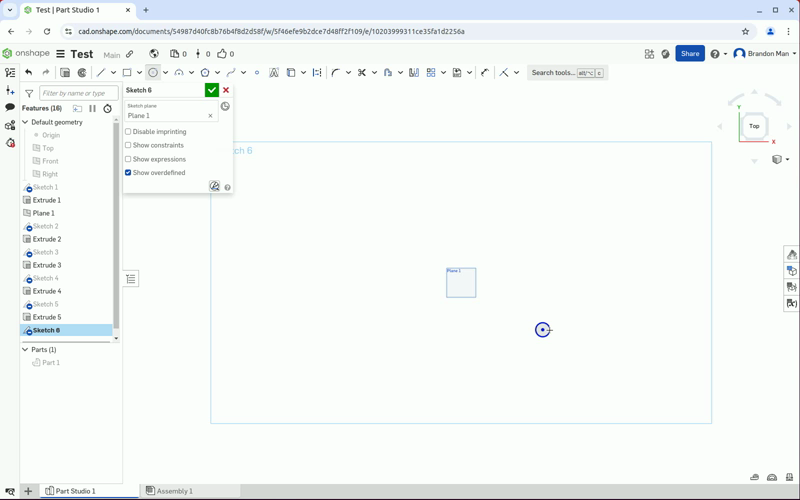
mouse_move(542, 329)
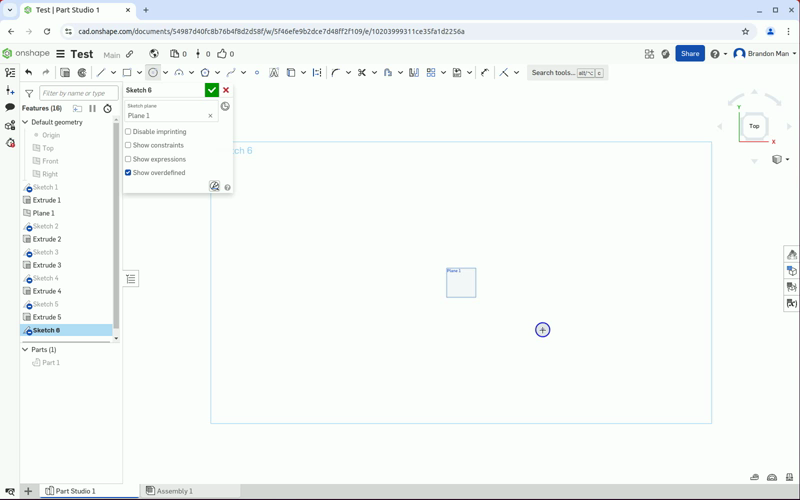
click(542, 329)
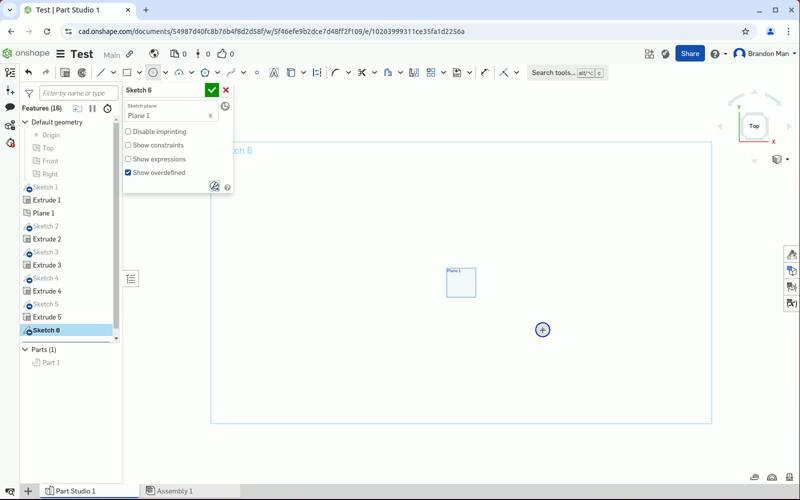
key_up(shift)
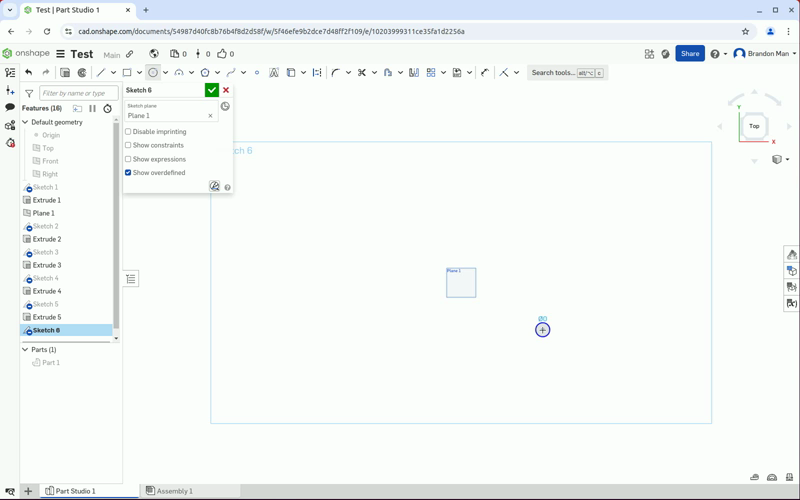
mouse_move(545, 329)
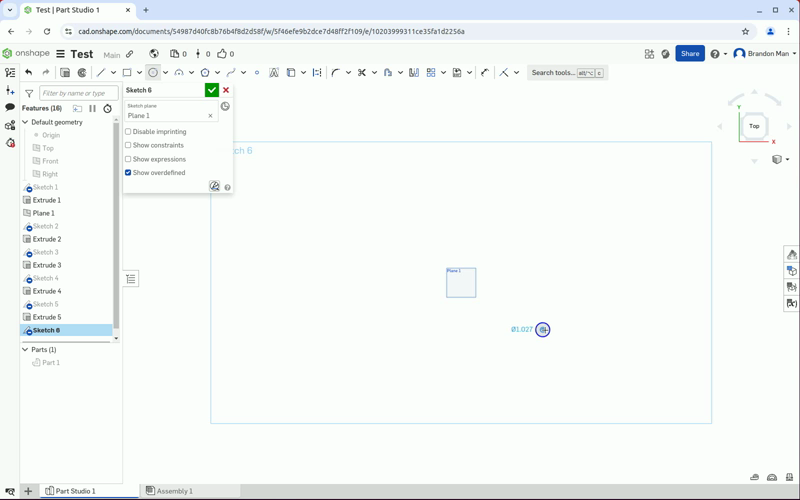
scroll(6)
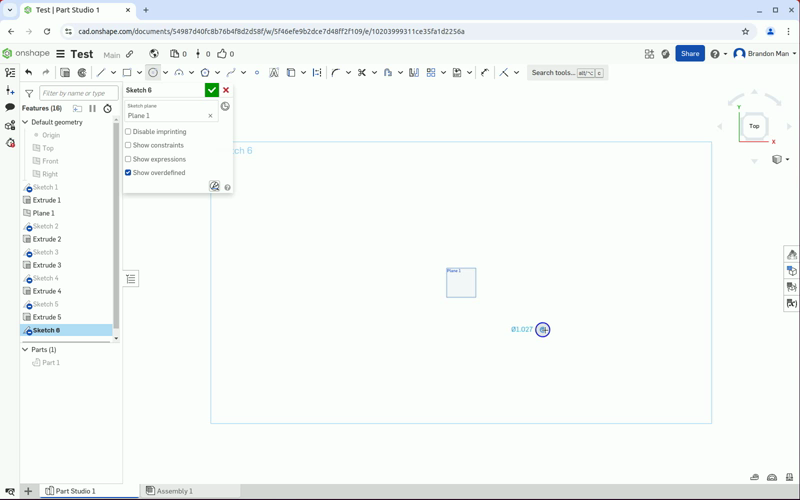
scroll(6)
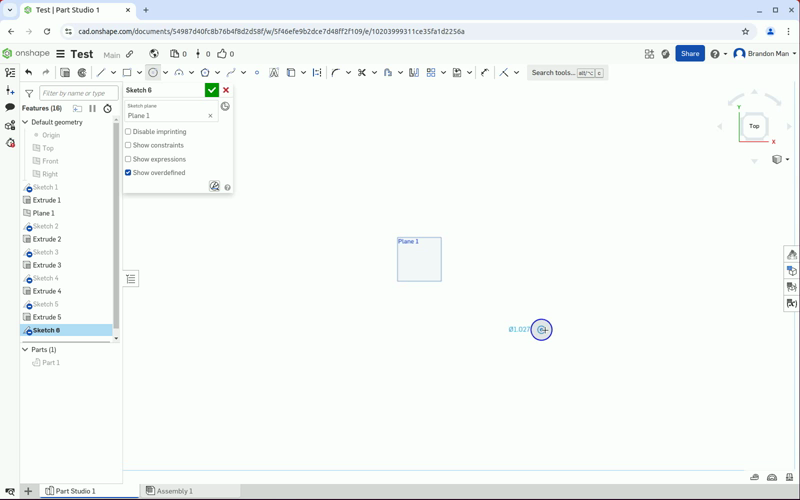
scroll(6)
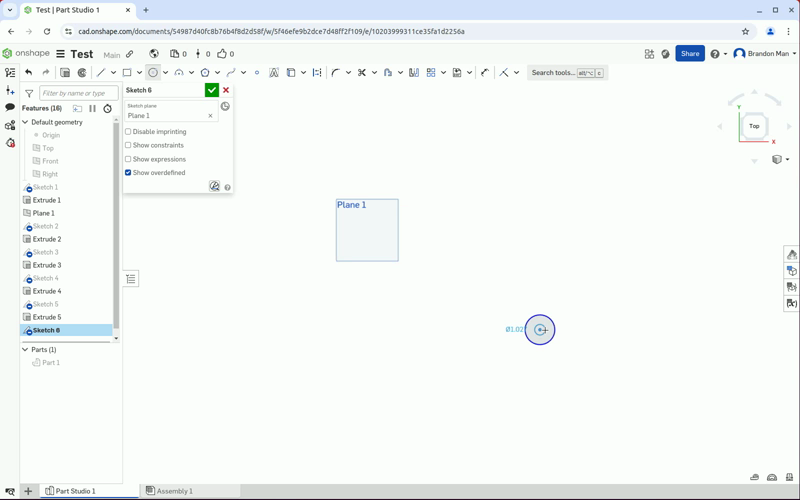
scroll(6)
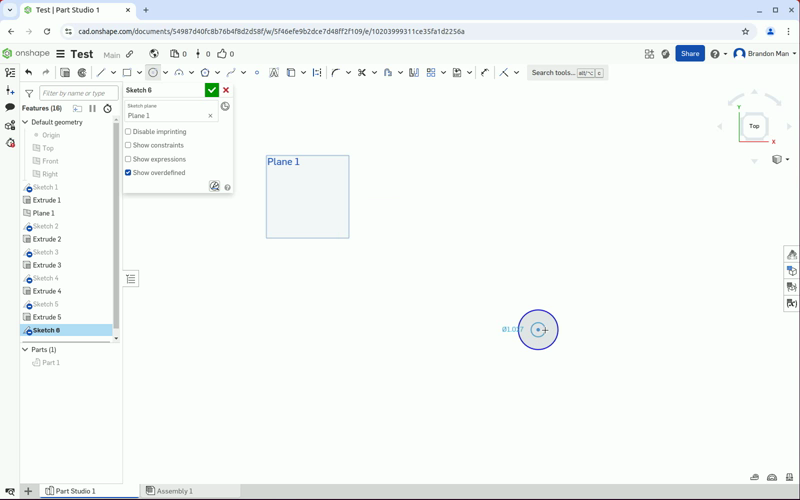
scroll(6)
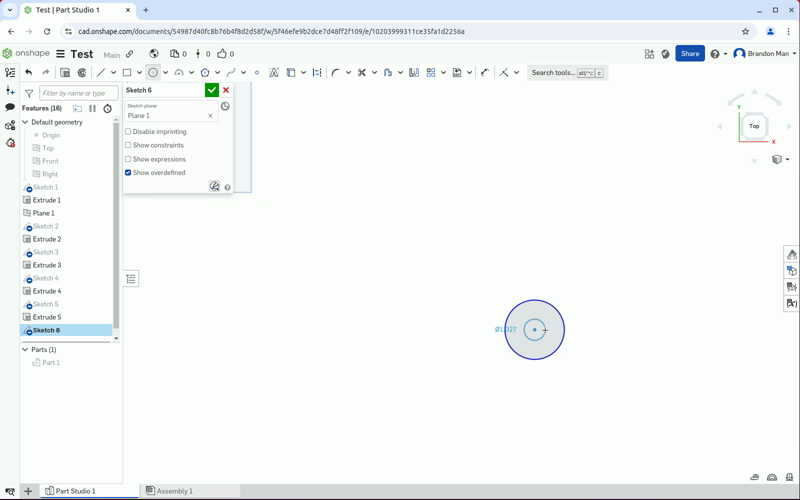
scroll(6)
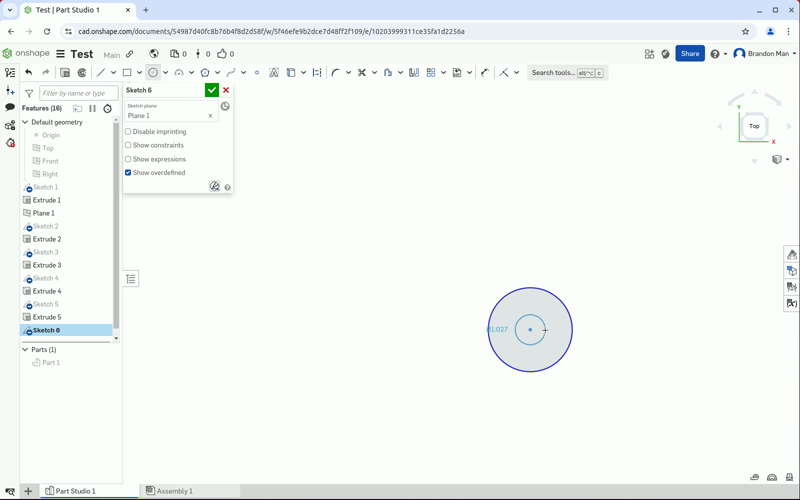
scroll(6)
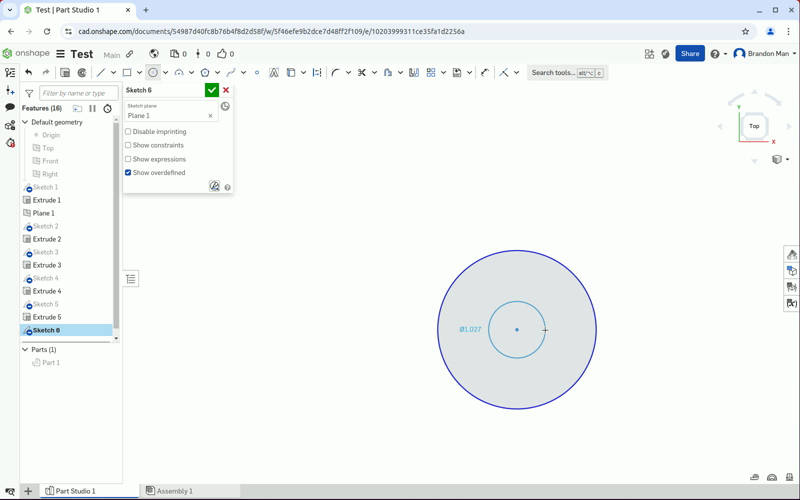
click(545, 329)
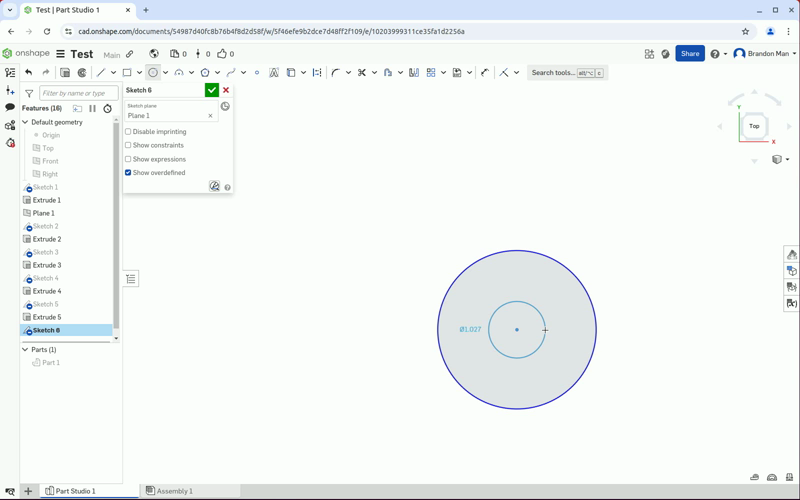
scroll(-6)
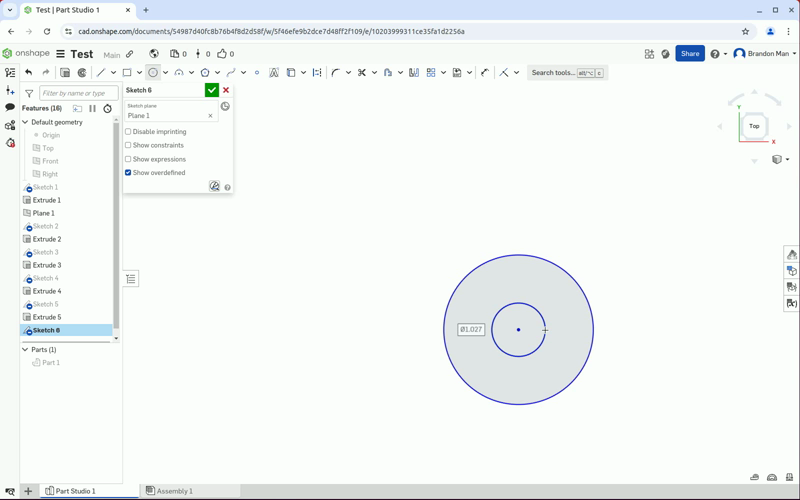
scroll(-6)
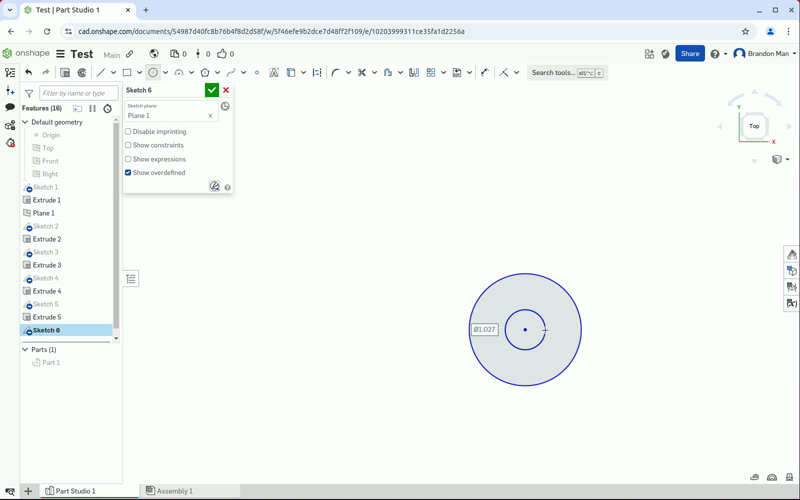
scroll(-6)
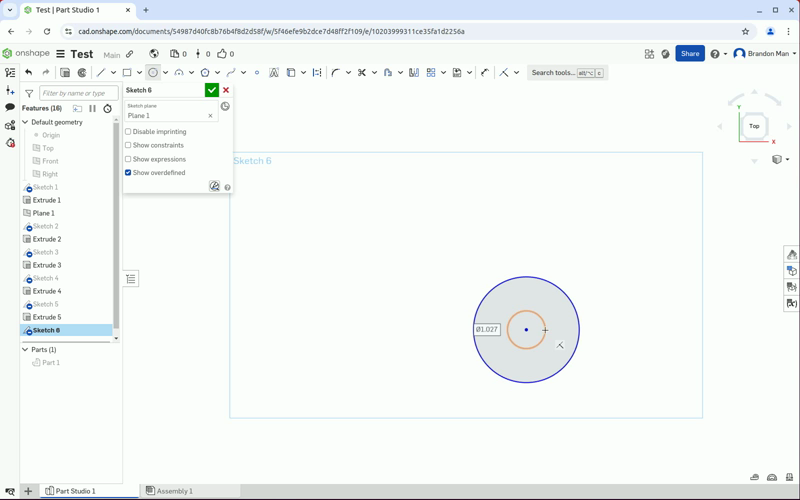
scroll(-6)
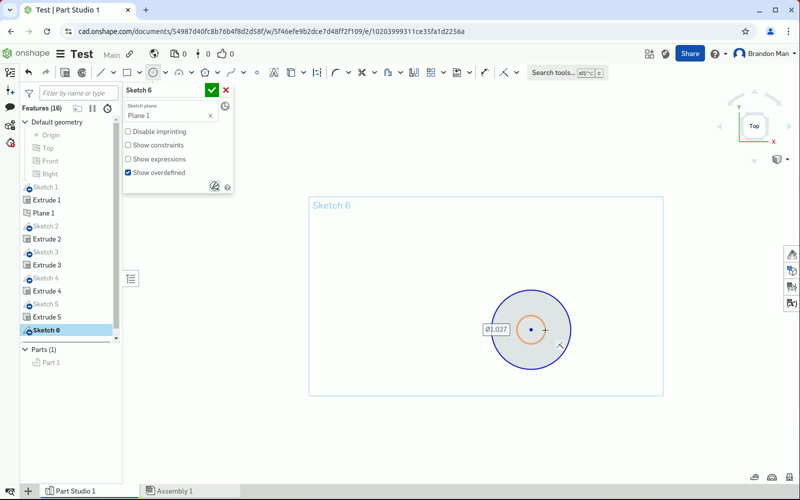
scroll(-6)
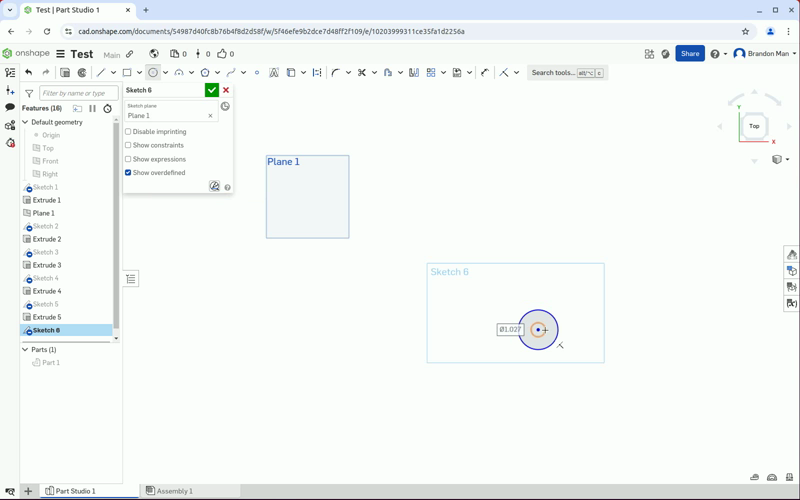
scroll(-6)
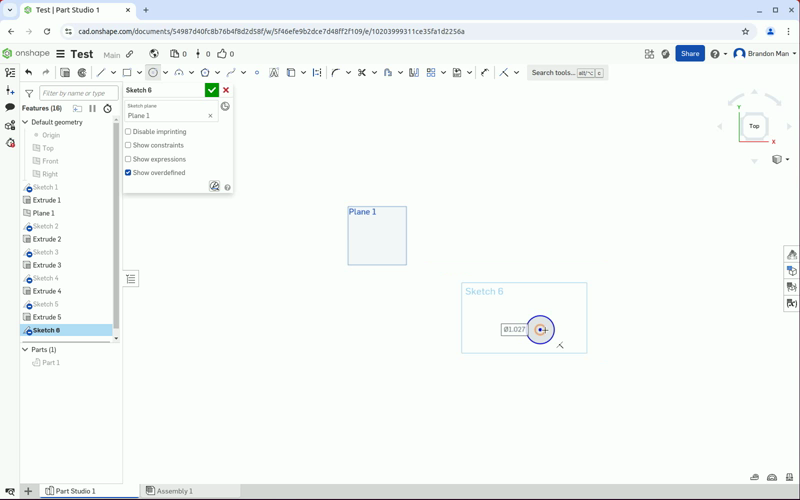
scroll(-6)
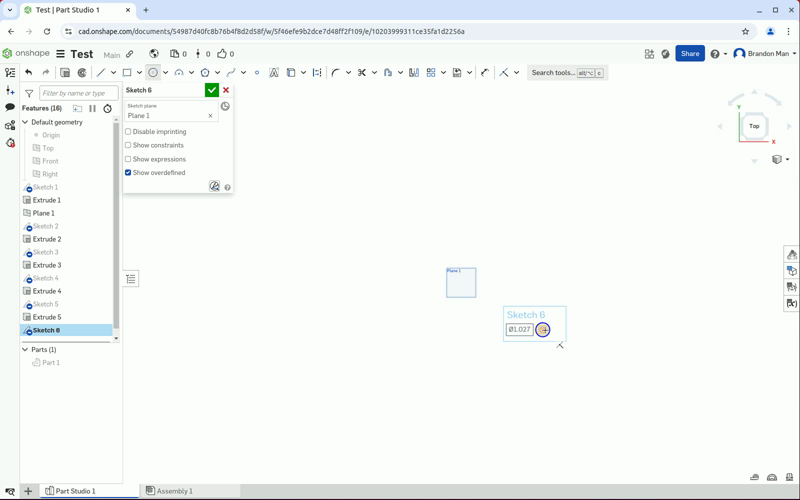
key(esc)
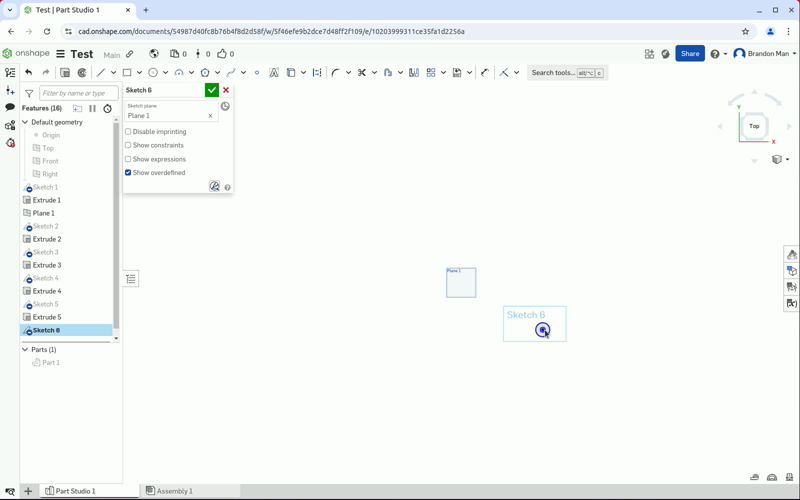
mouse_move(541, 333)
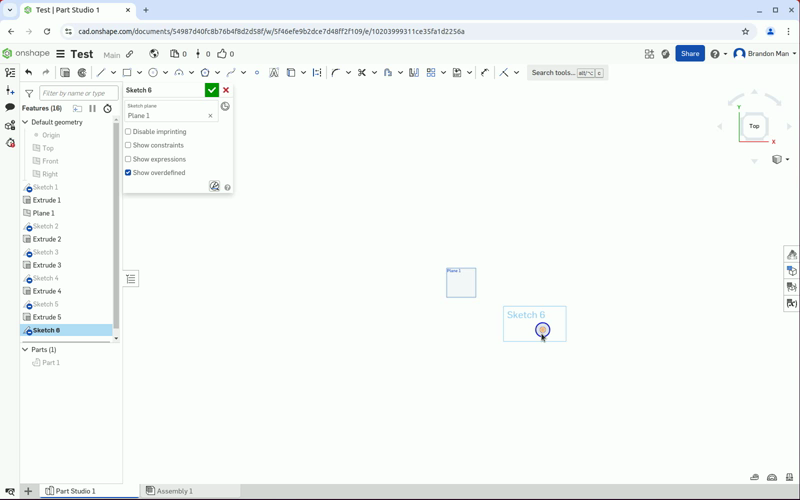
scroll(6)
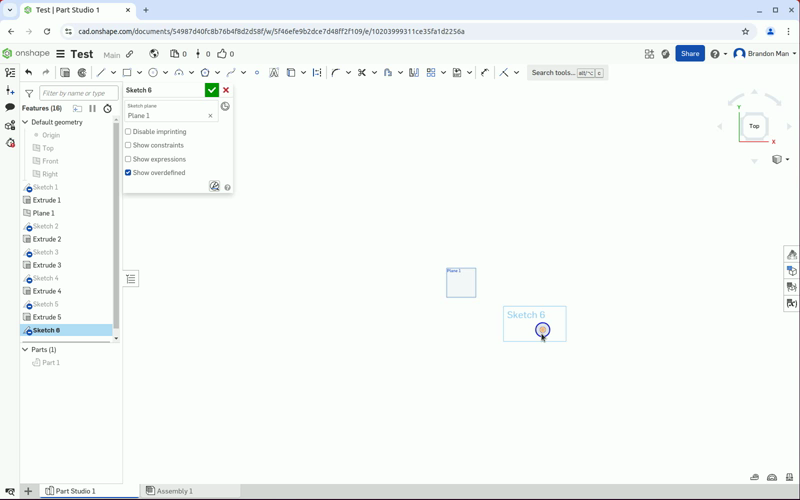
scroll(6)
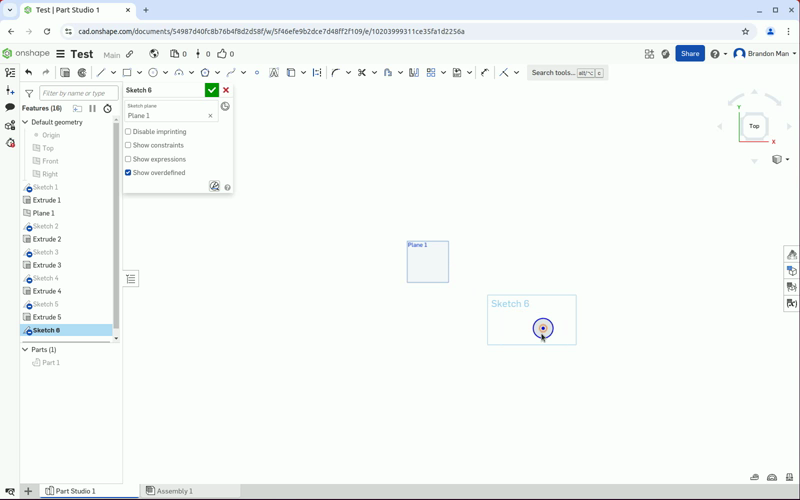
scroll(6)
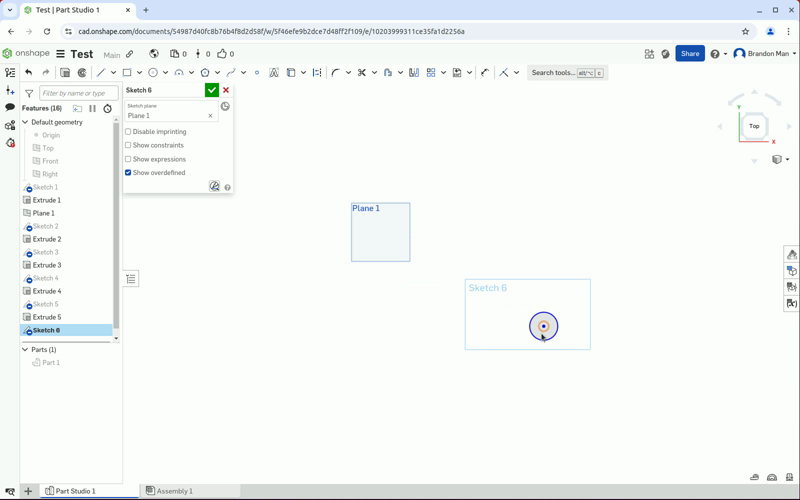
scroll(6)
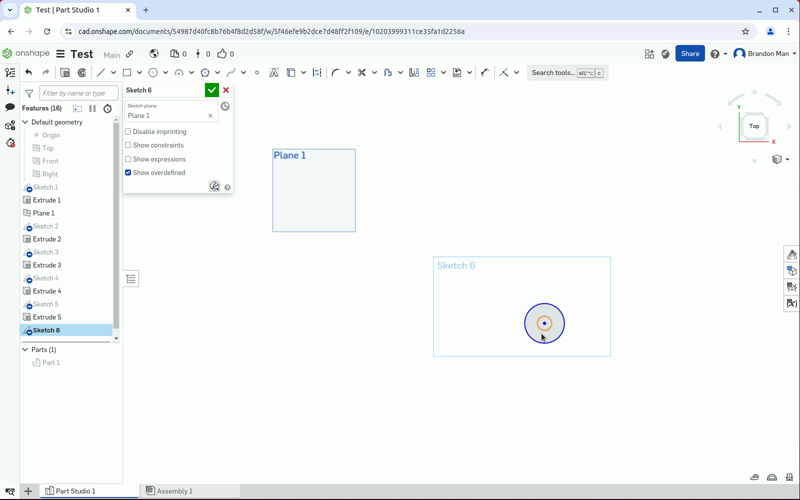
scroll(6)
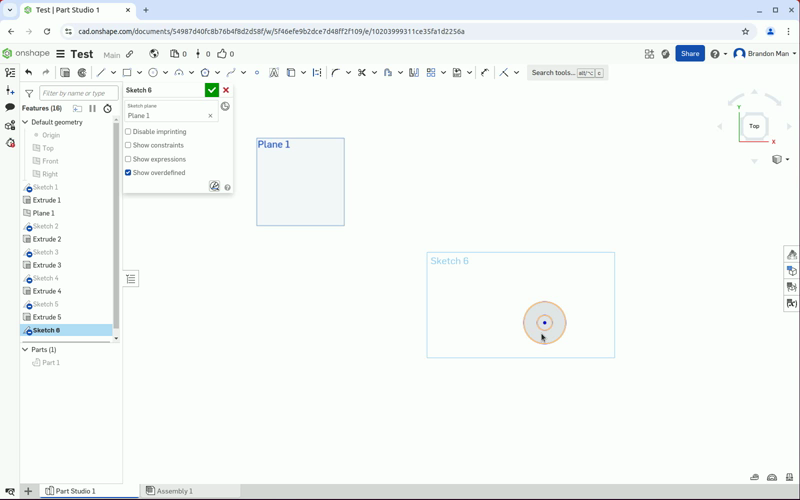
scroll(6)
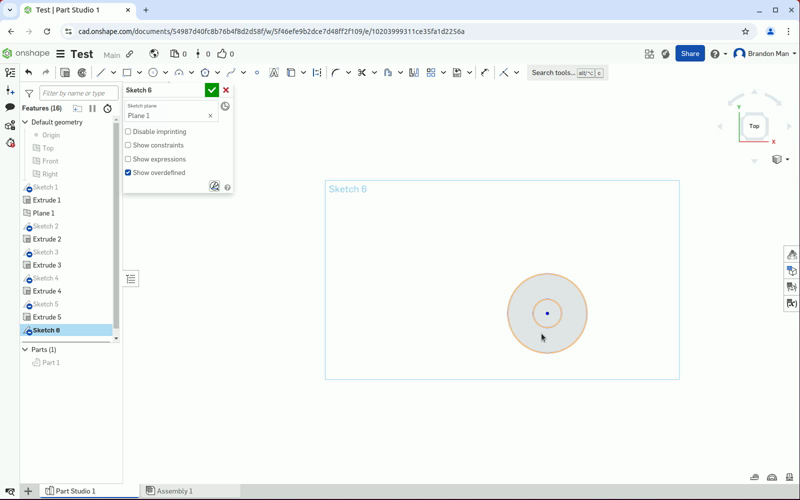
scroll(6)
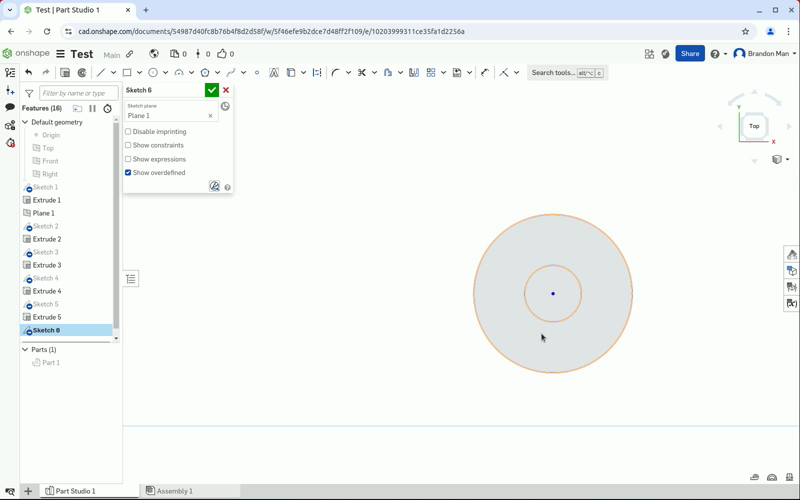
click(541, 333)
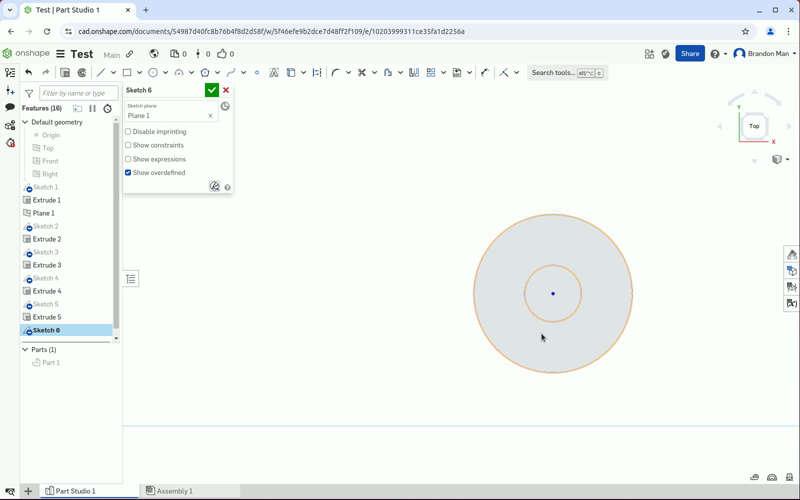
scroll(-6)
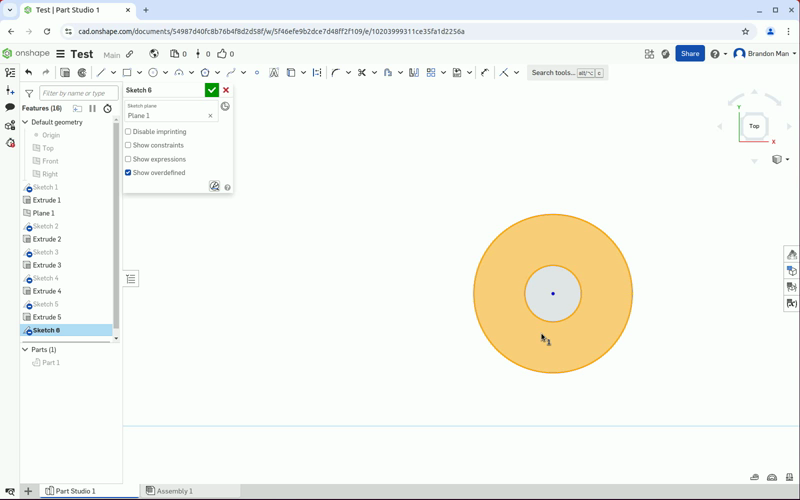
scroll(-6)
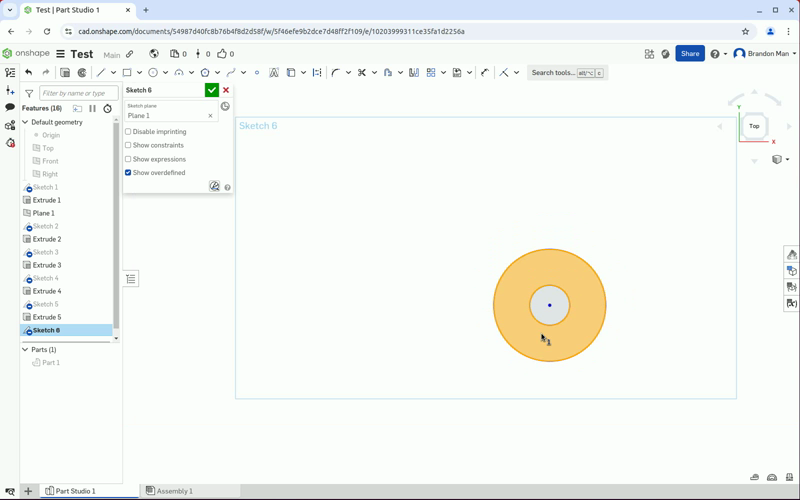
scroll(-6)
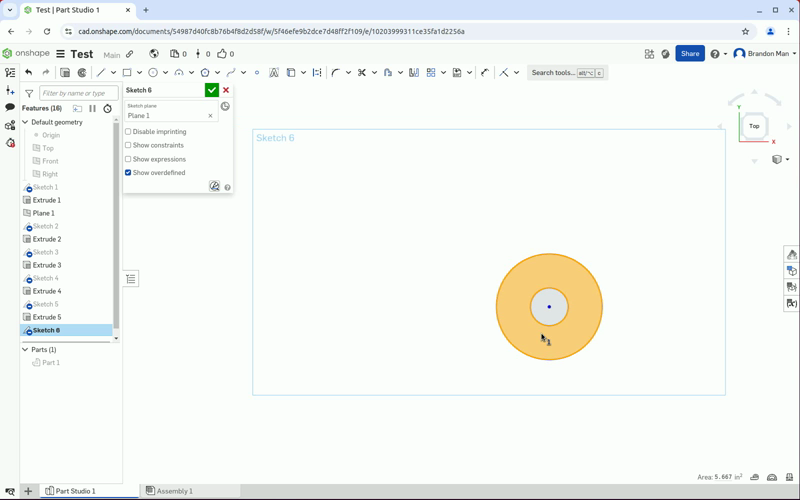
scroll(-6)
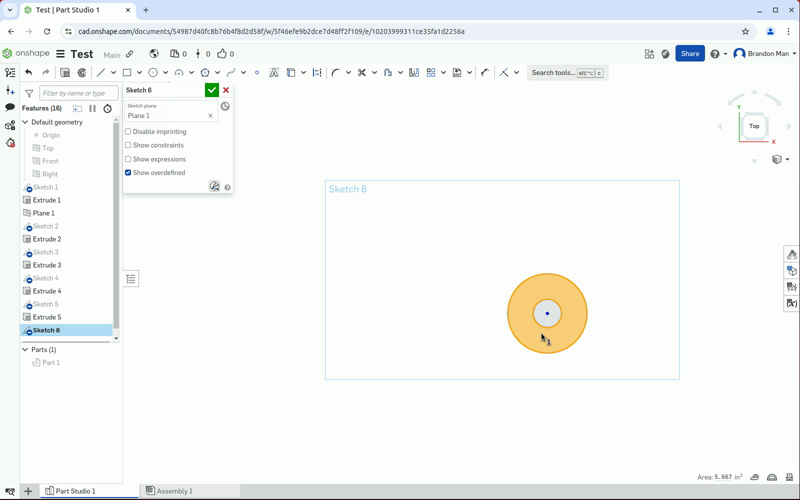
scroll(-6)
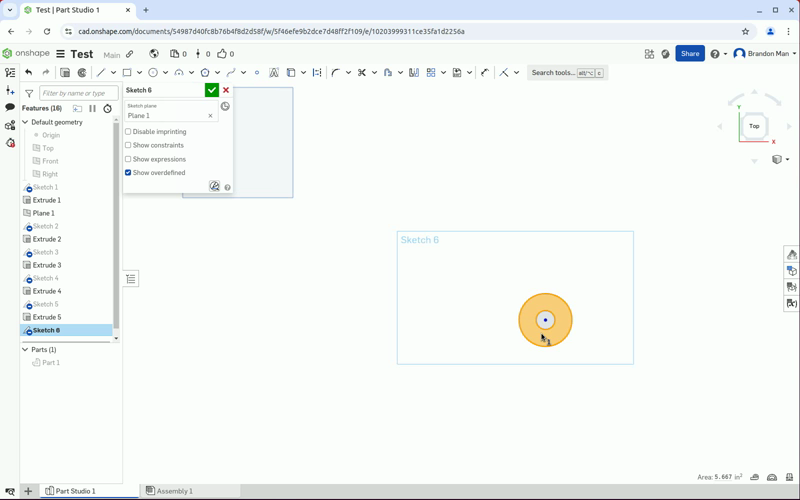
scroll(-6)
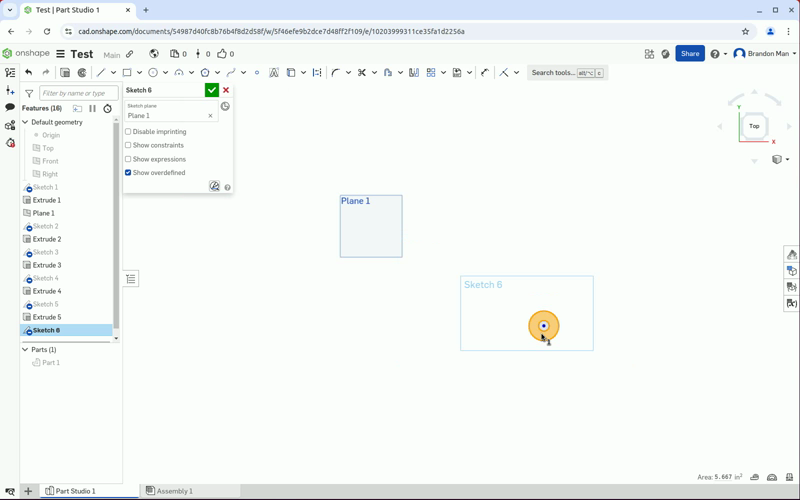
scroll(-6)
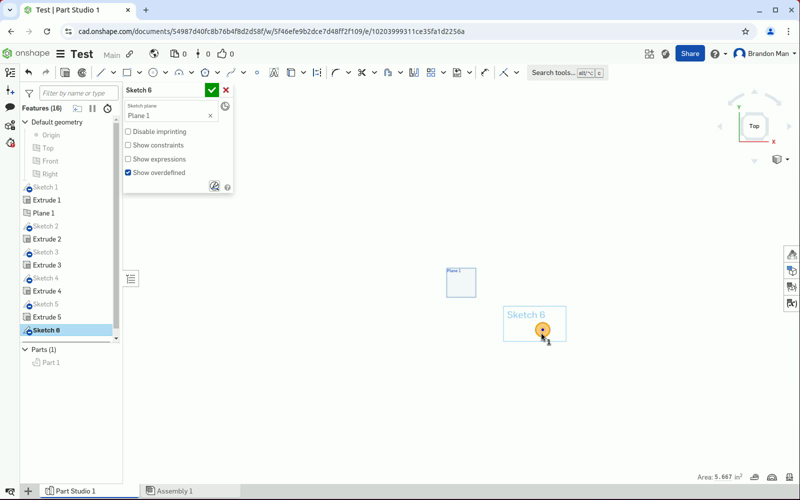
mouse_move(73, 352)
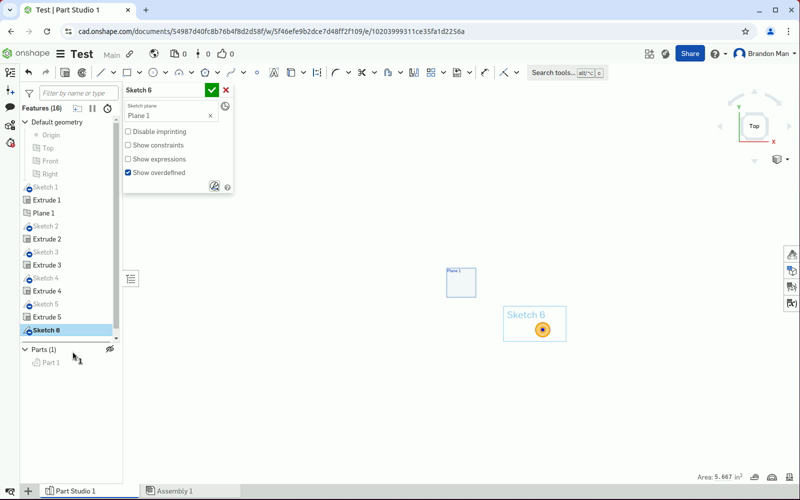
key(shift+y)
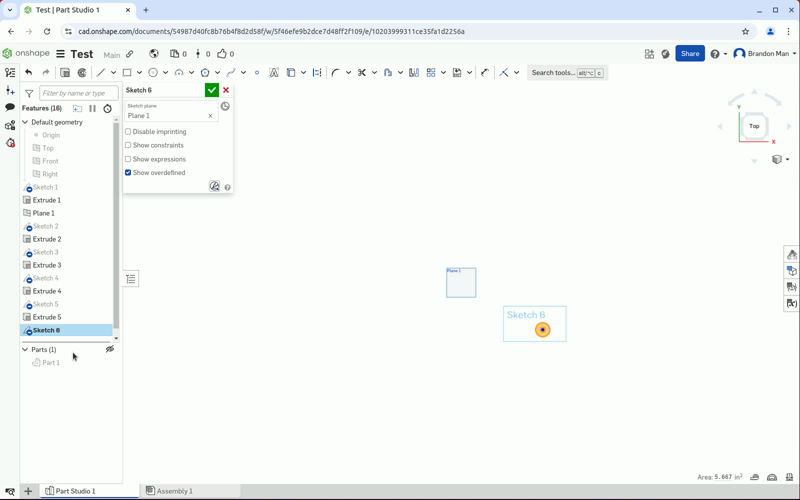
key(shift+e)
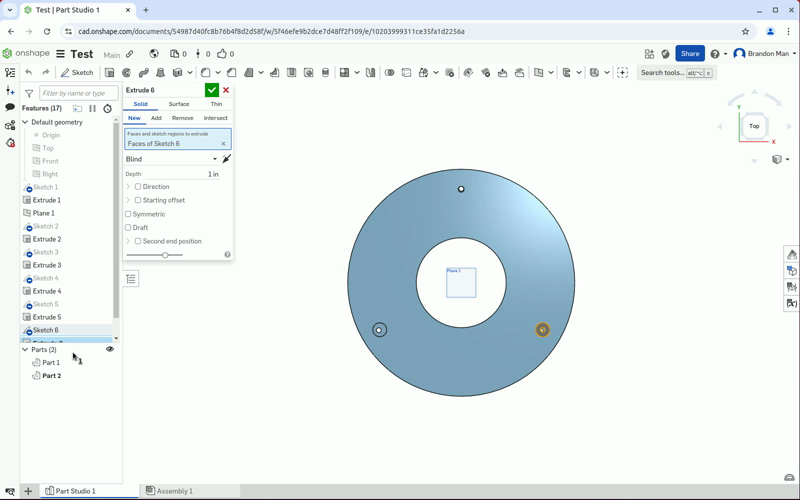
mouse_move(143, 106)
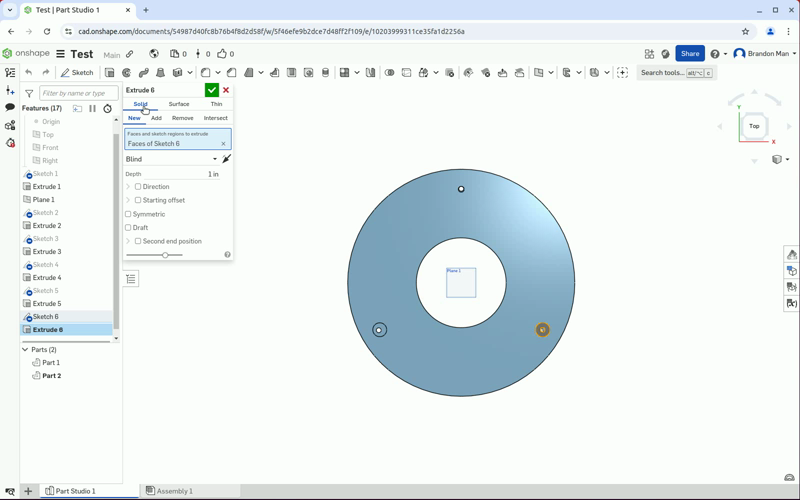
click(143, 106)
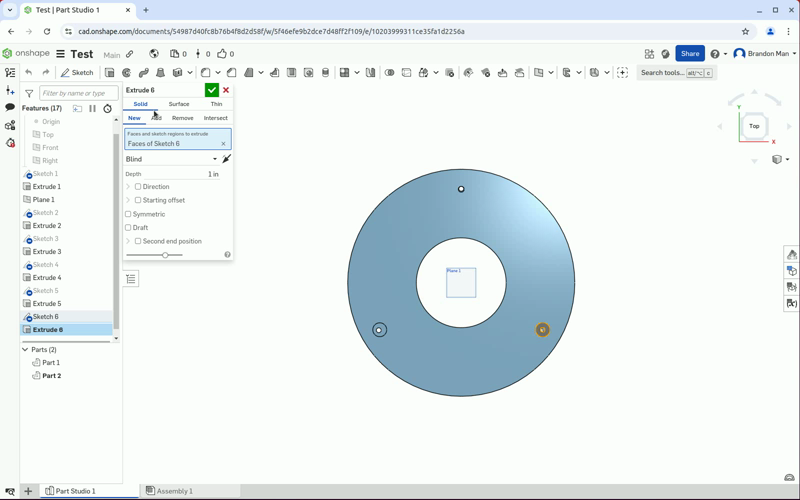
mouse_move(186, 120)
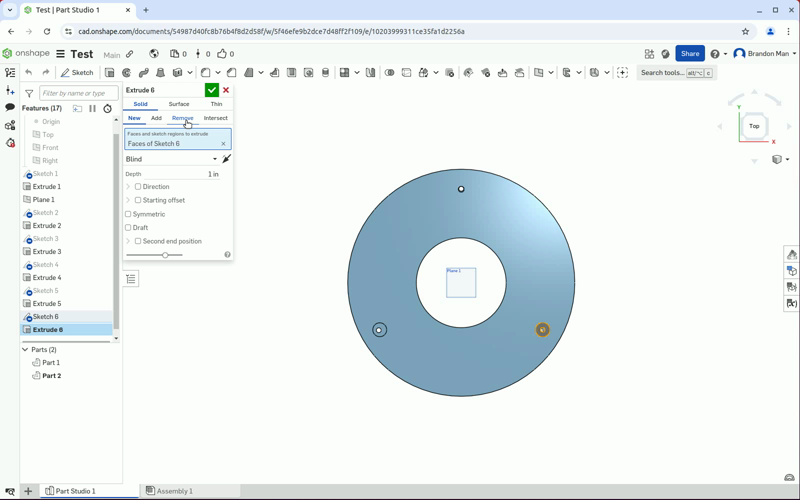
click(186, 120)
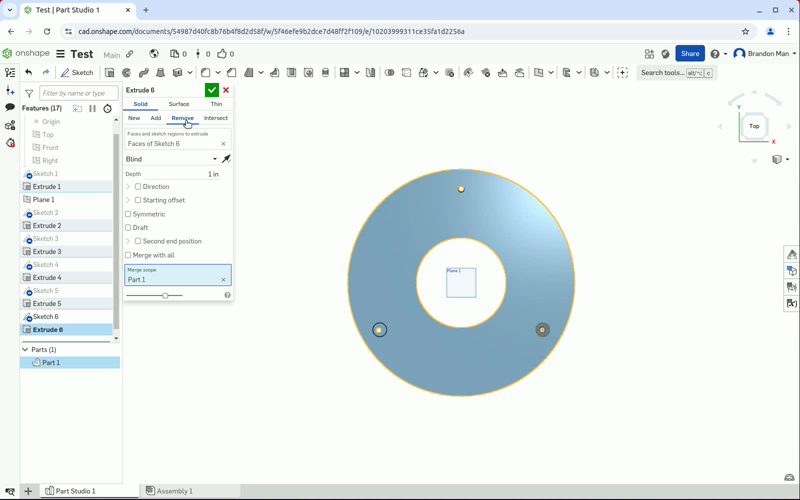
key(tab, 4)
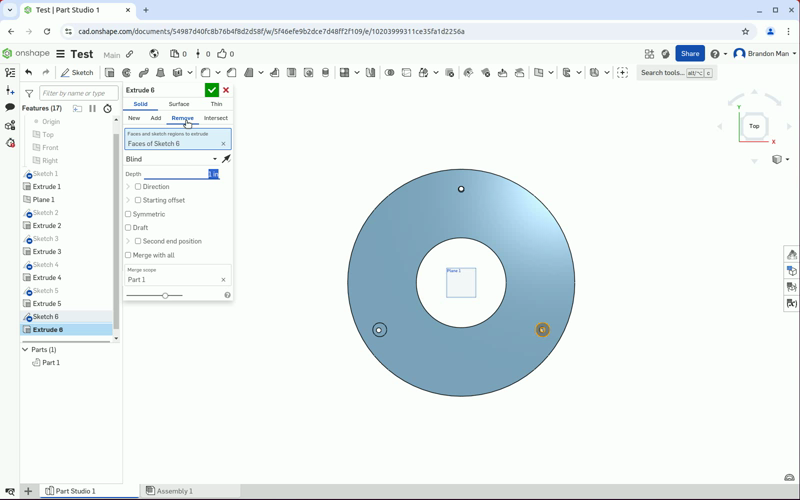
text(1.444)
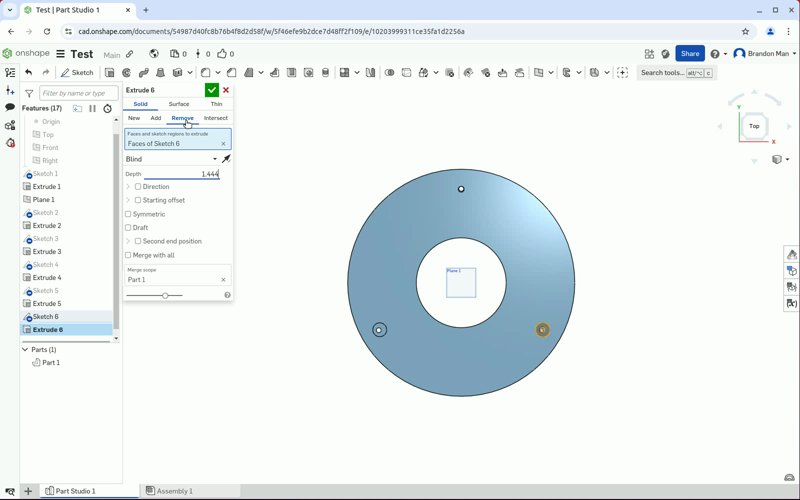
key(tab, 6)
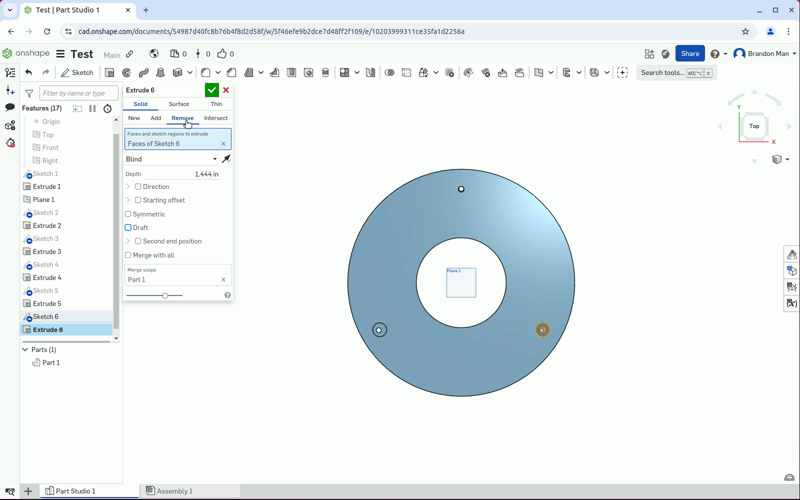
key(space)
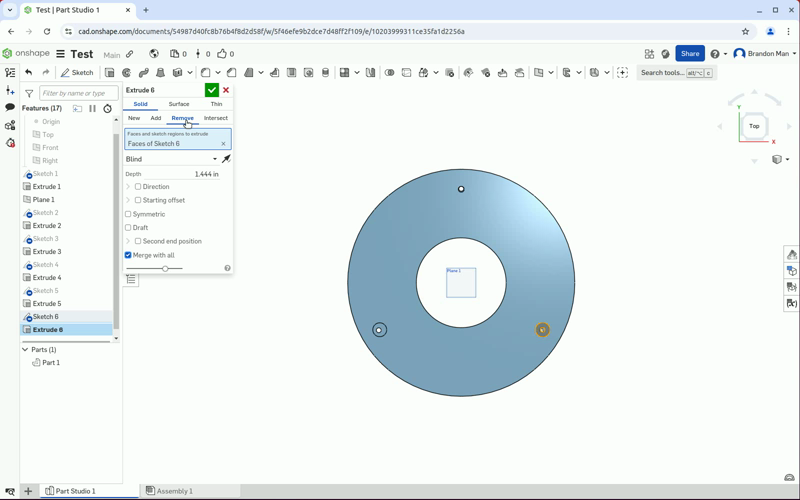
key(enter)
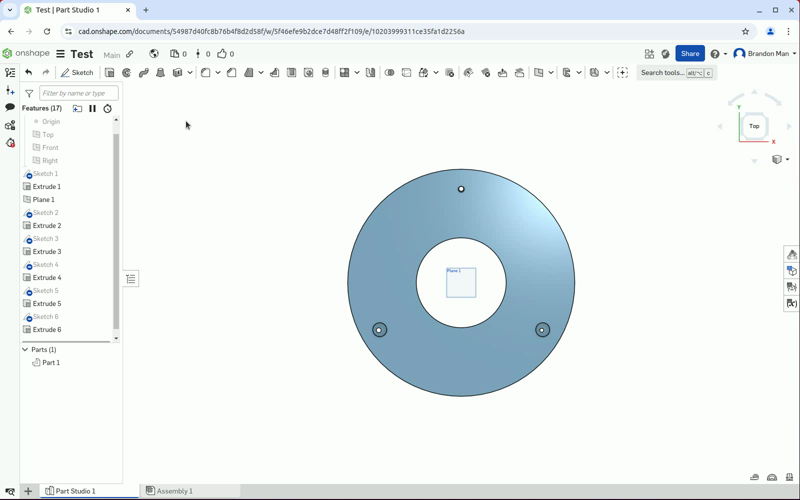
key(shift+h)
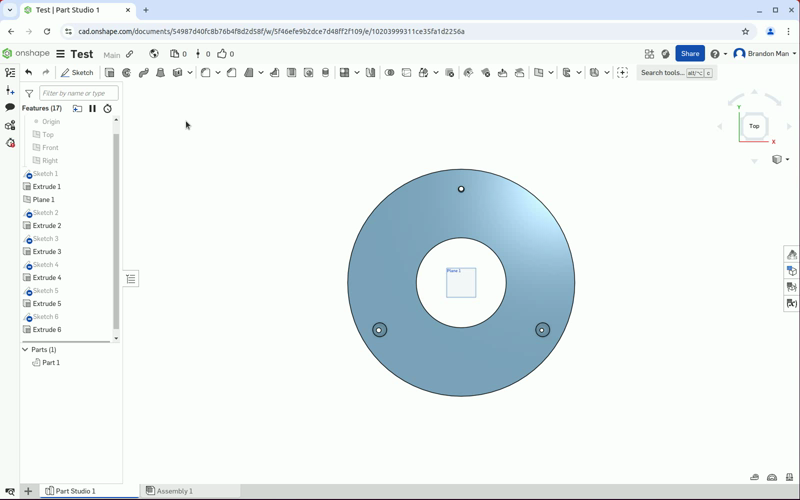
key(shift+h)
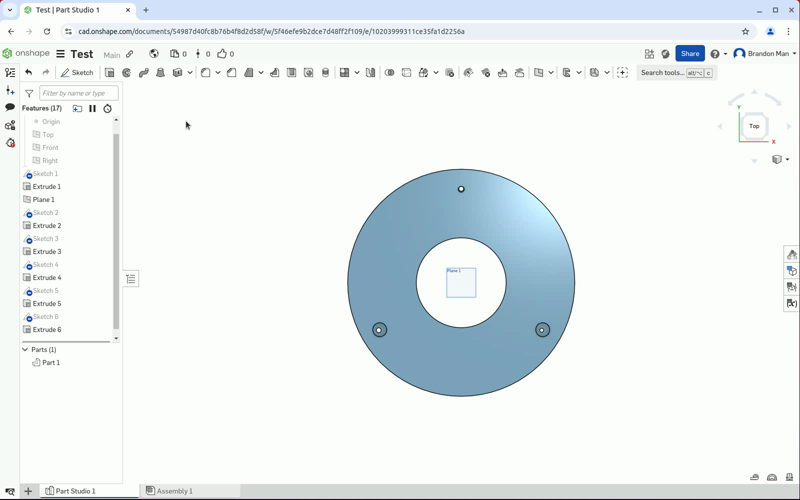
mouse_move(69, 176)
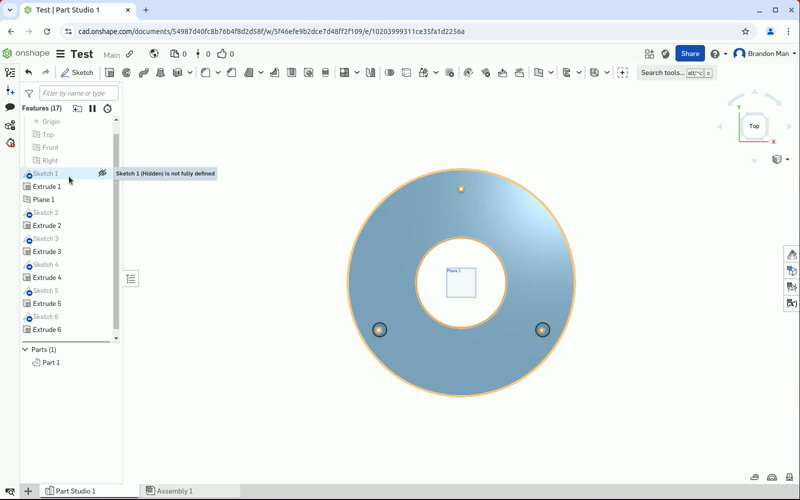
click(69, 176)
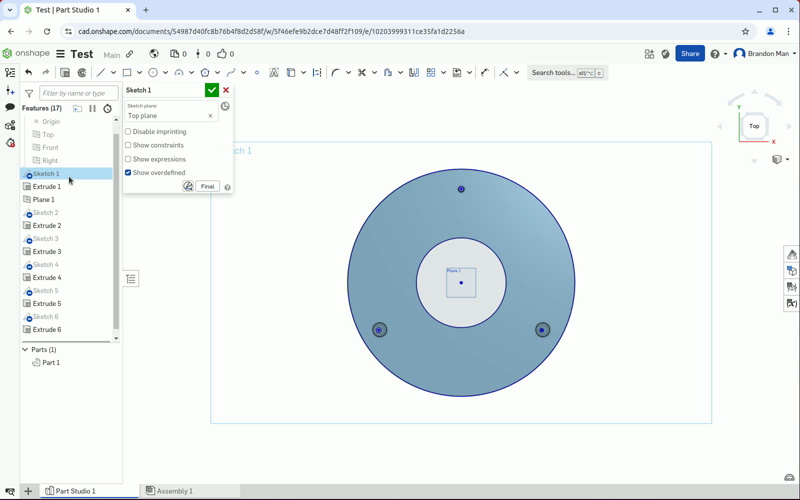
mouse_move(229, 92)
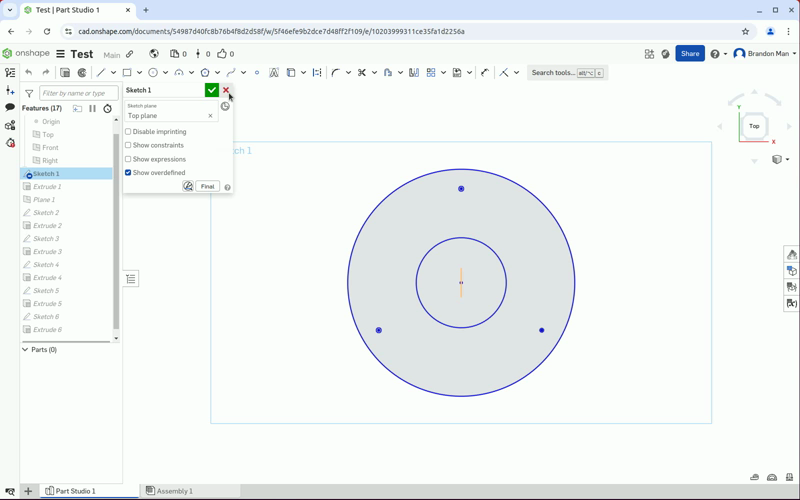
click(229, 92)
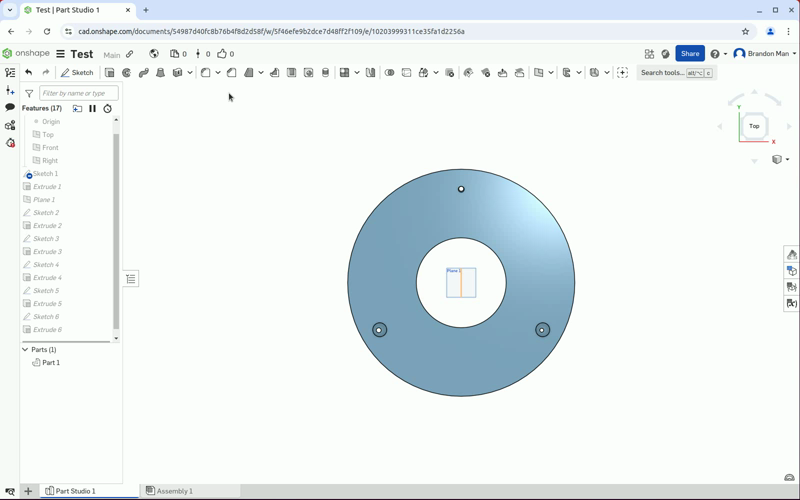
key(shift+s)
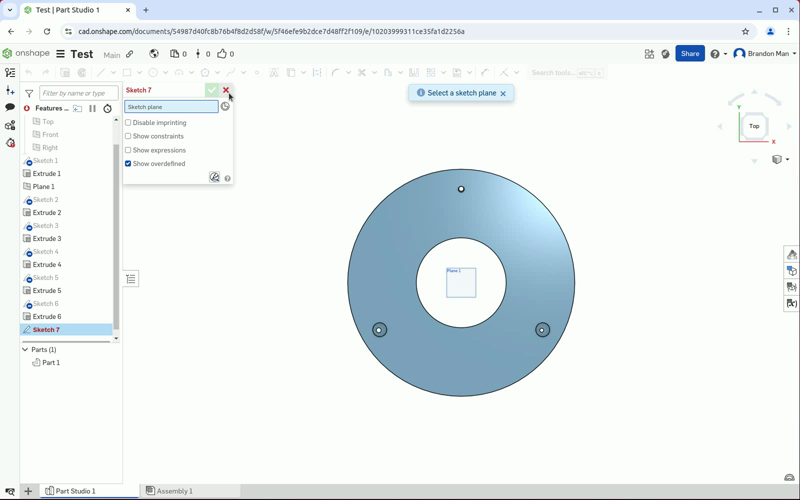
mouse_move(69, 189)
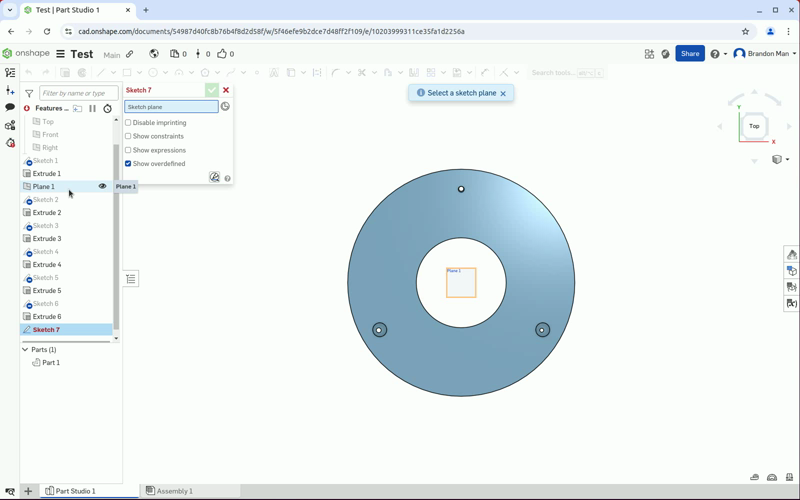
click(69, 189)
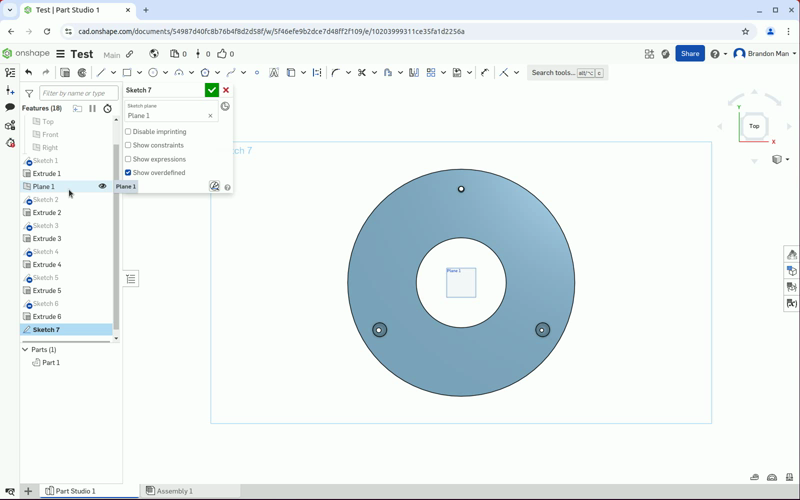
mouse_move(73, 352)
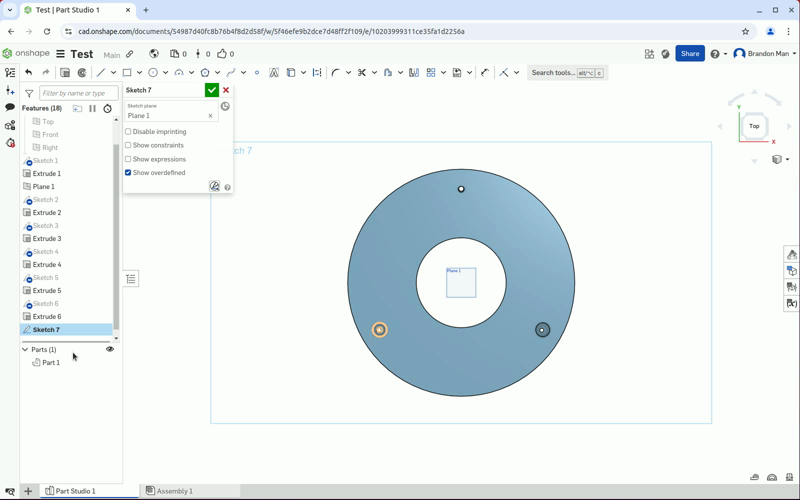
key(y)
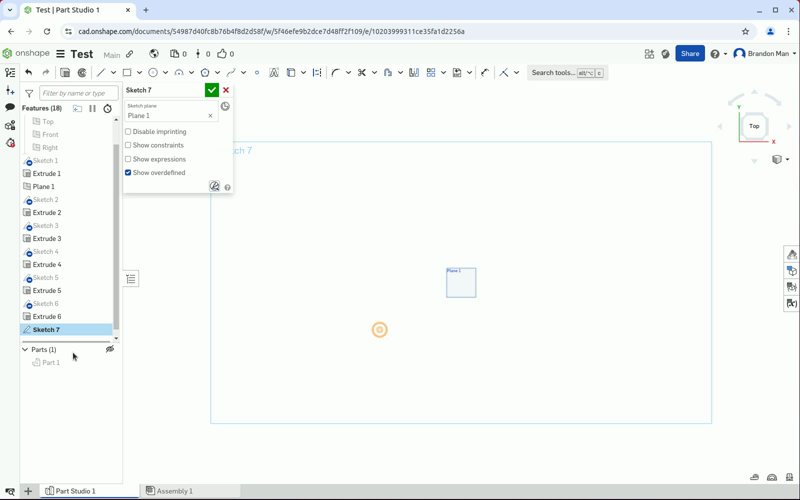
key(c)
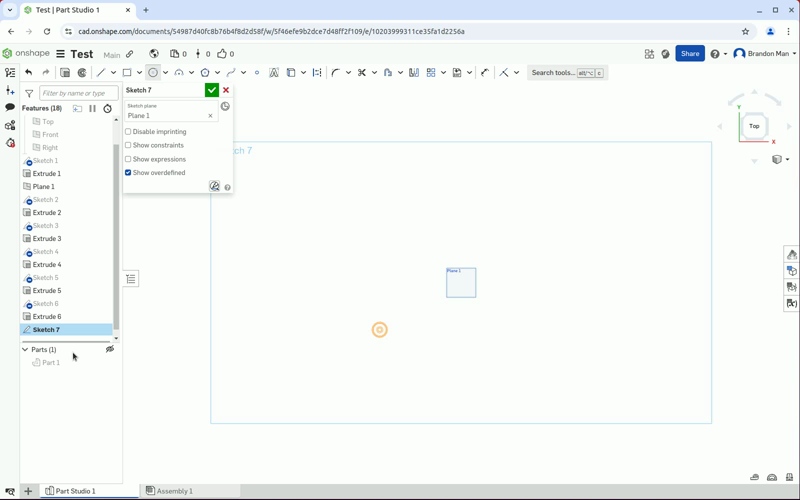
key_down(shift)
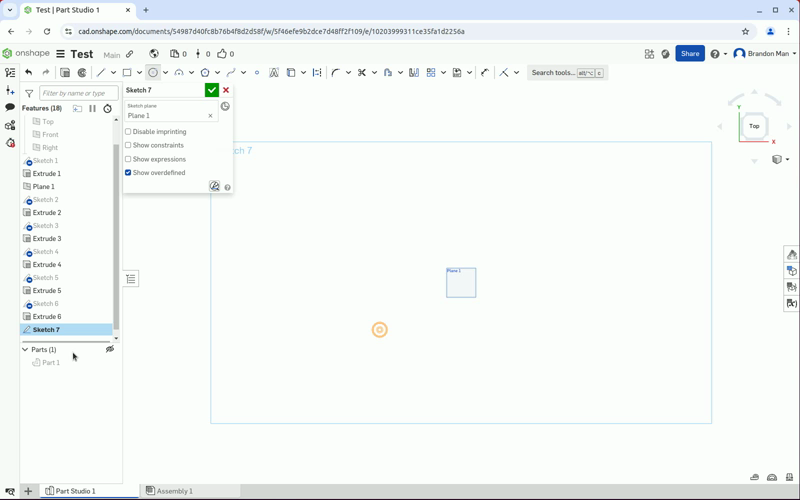
mouse_move(461, 189)
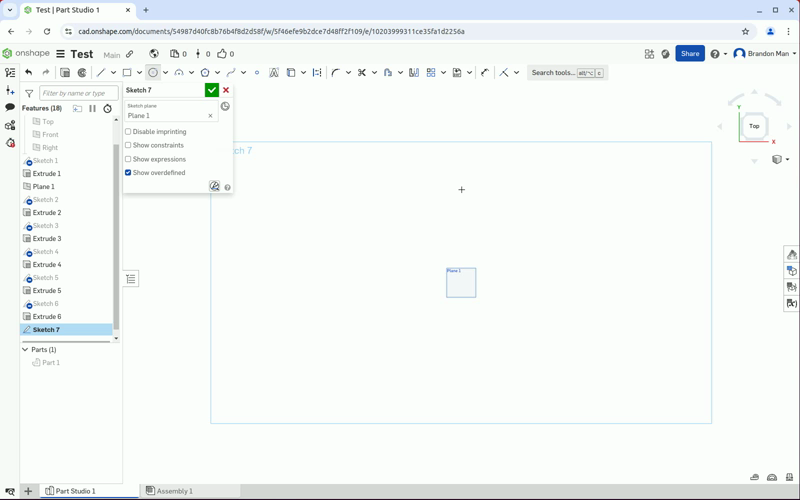
click(461, 189)
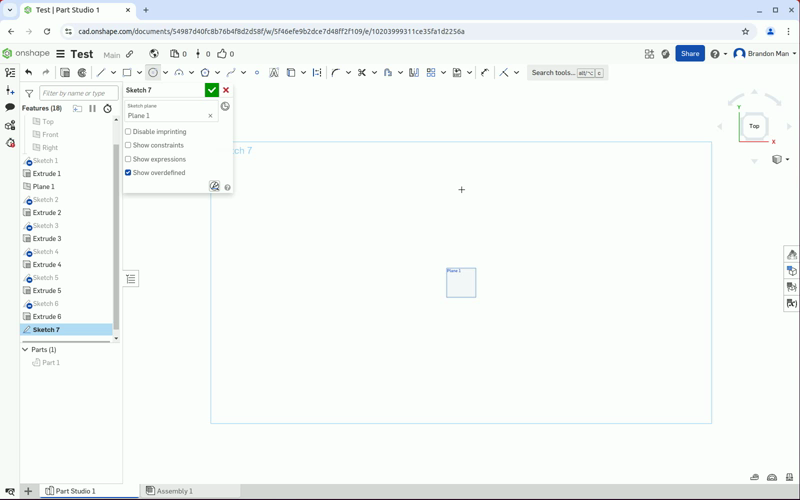
key_up(shift)
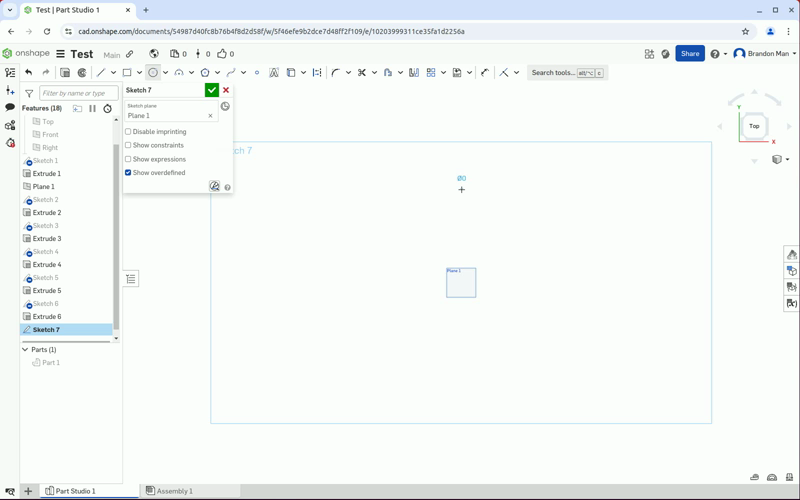
mouse_move(468, 189)
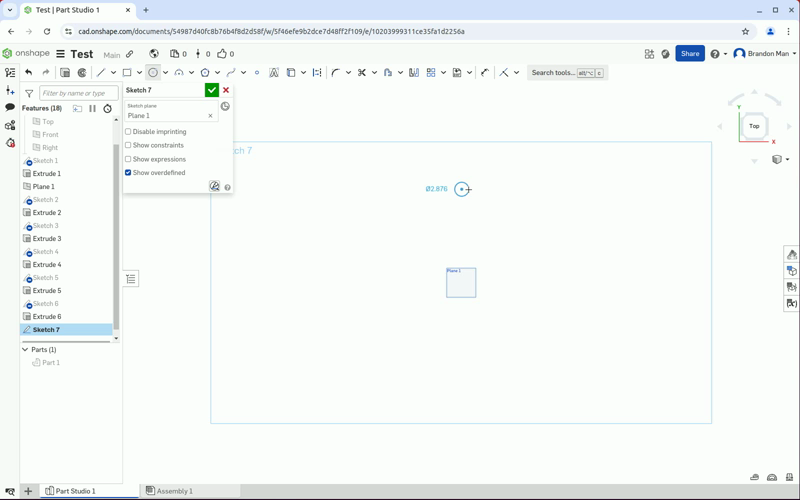
click(468, 189)
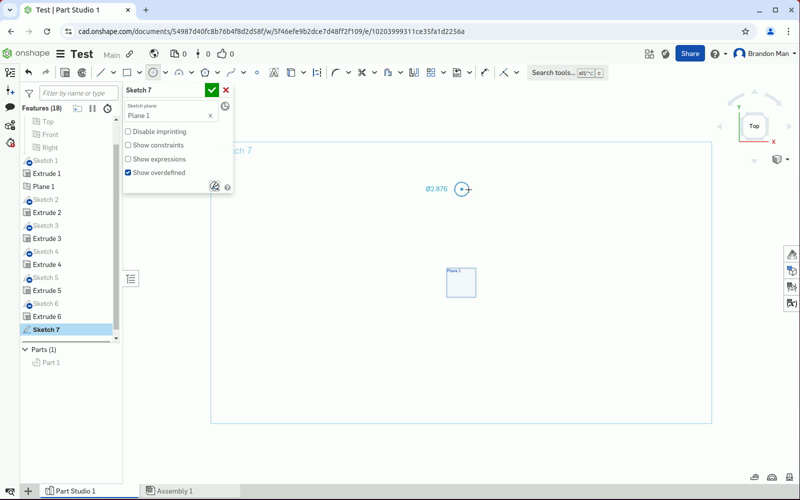
key(esc)
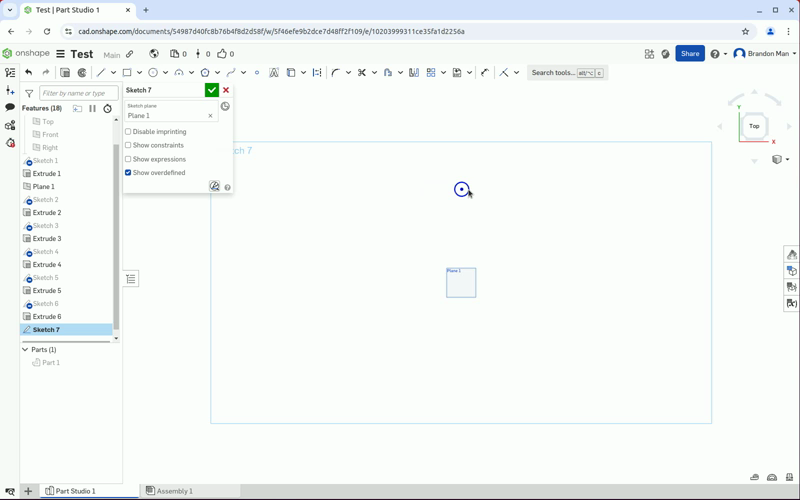
key(c)
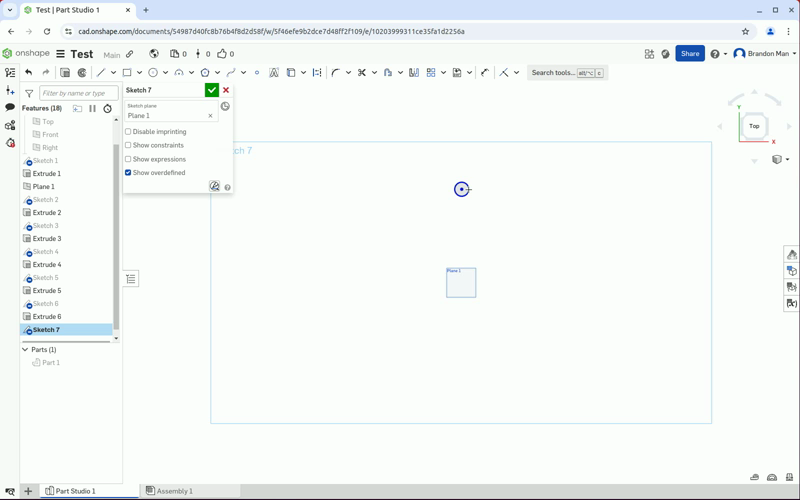
key_down(shift)
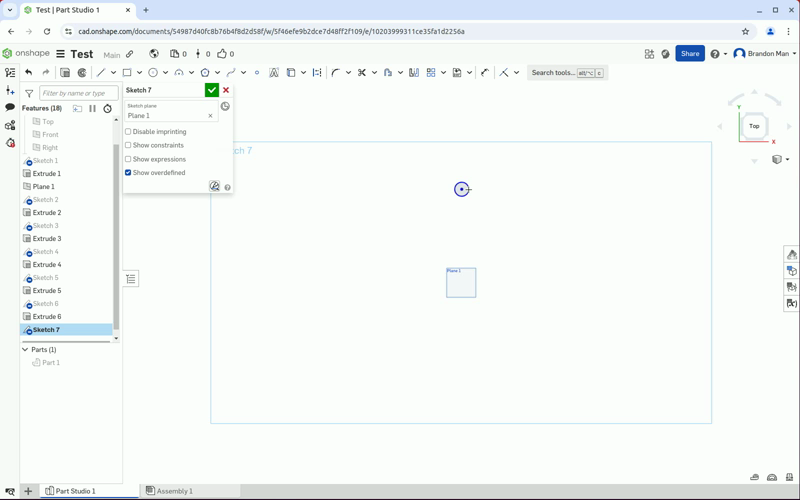
mouse_move(461, 189)
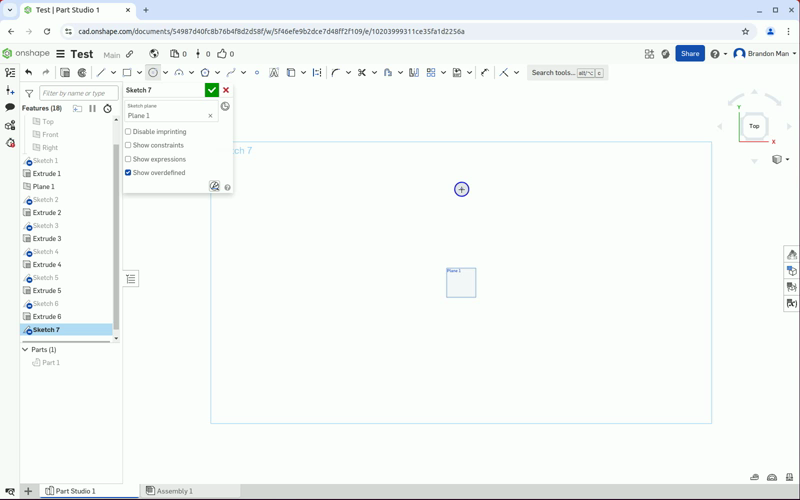
click(461, 189)
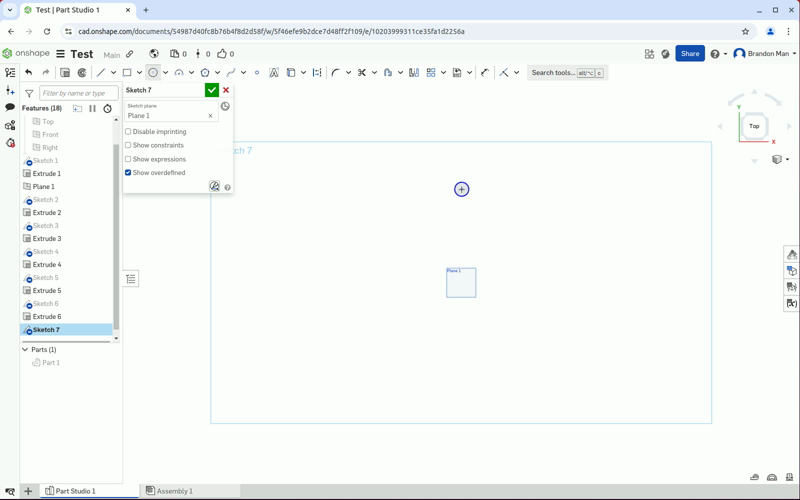
key_up(shift)
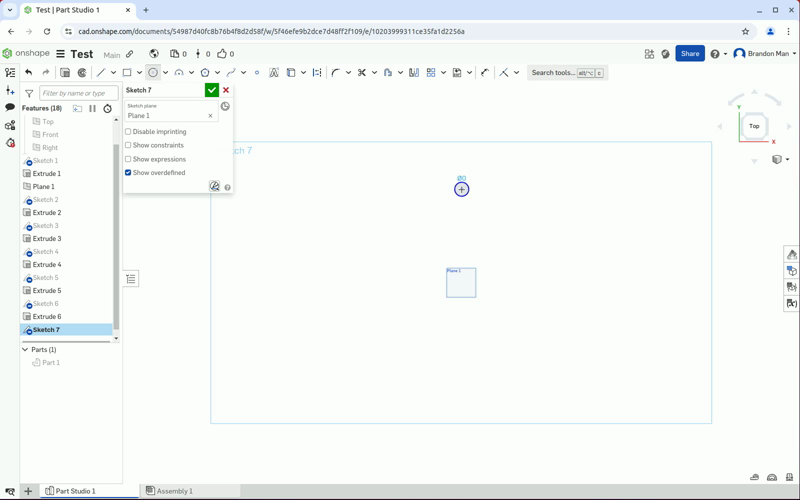
mouse_move(464, 189)
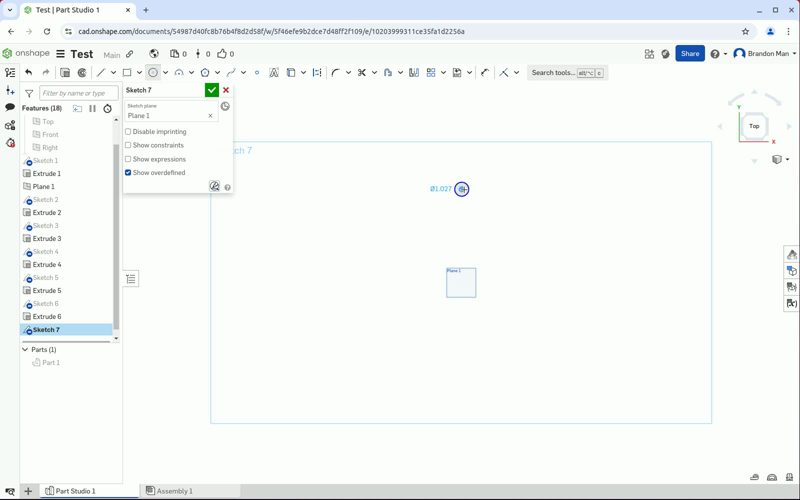
scroll(6)
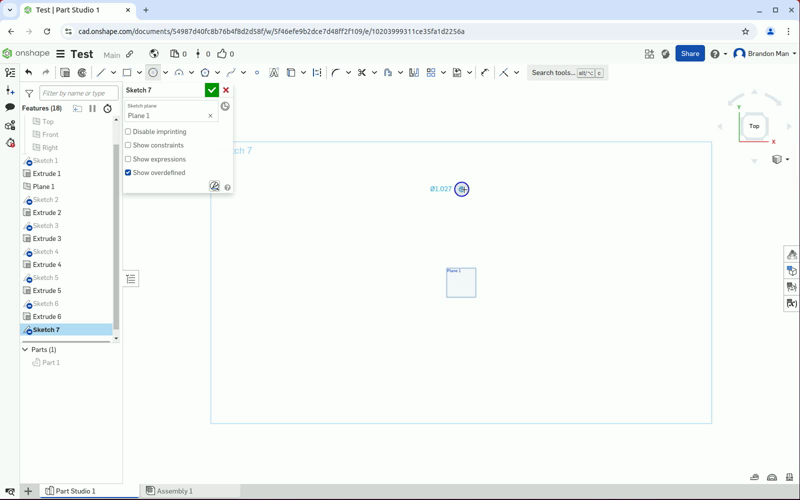
scroll(6)
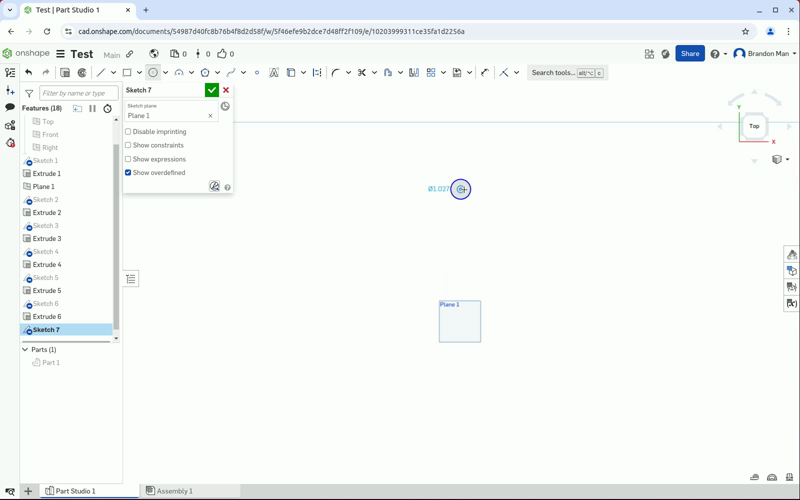
scroll(6)
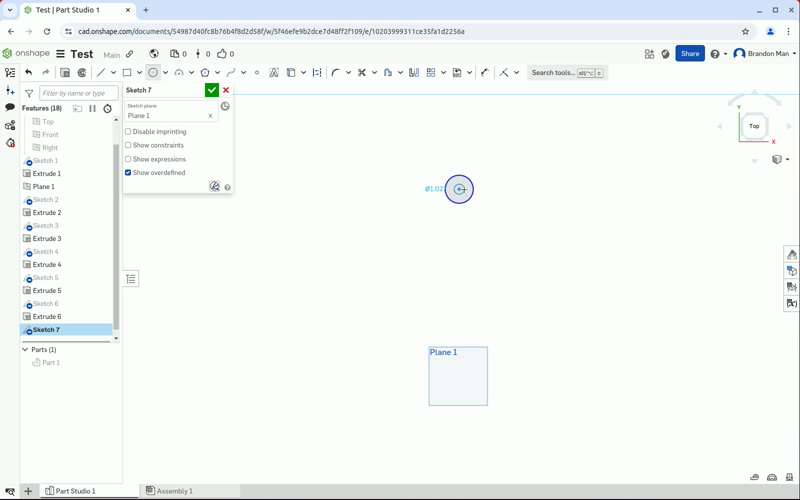
scroll(6)
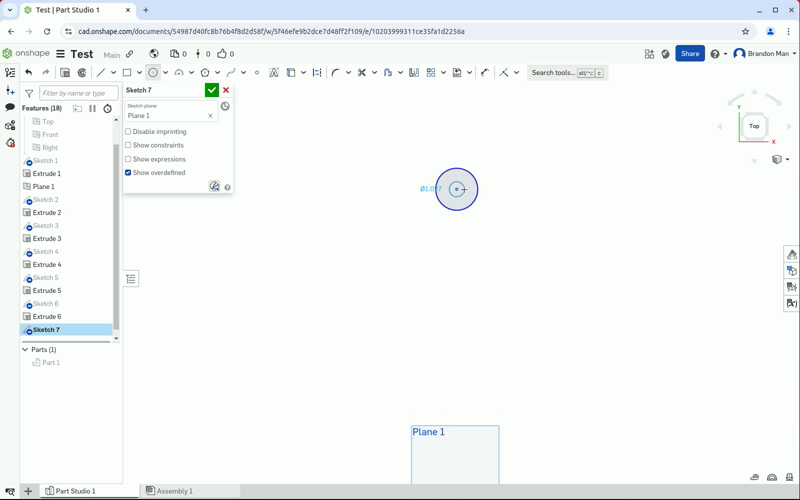
scroll(6)
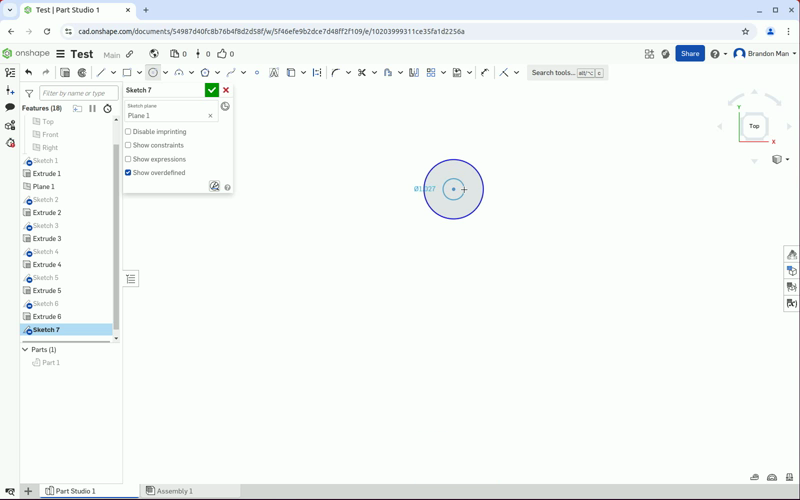
scroll(6)
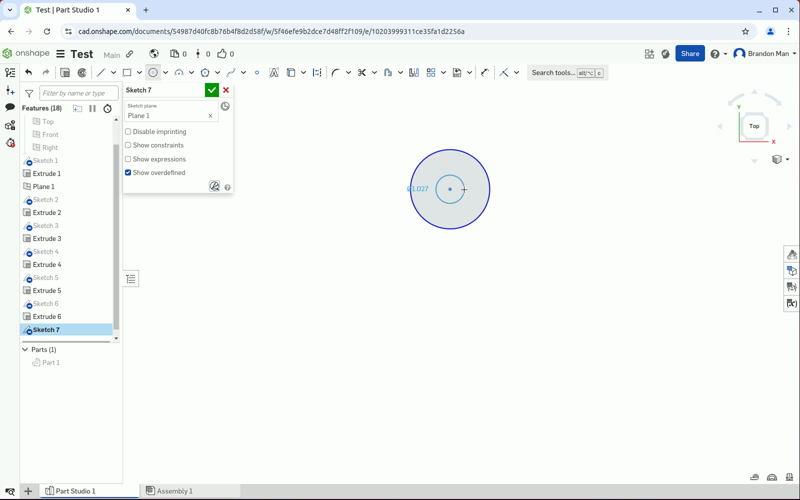
scroll(6)
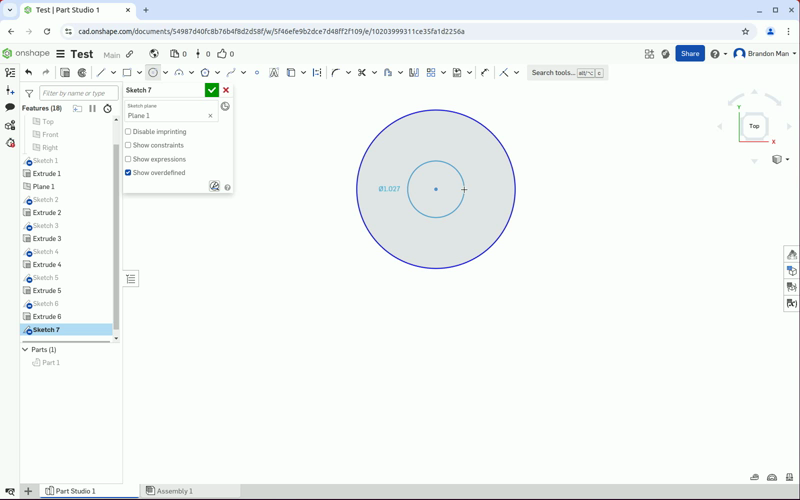
click(464, 189)
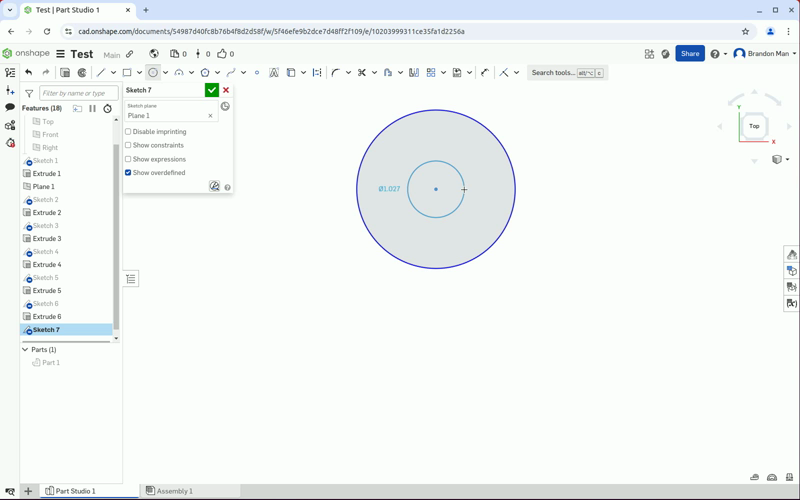
scroll(-6)
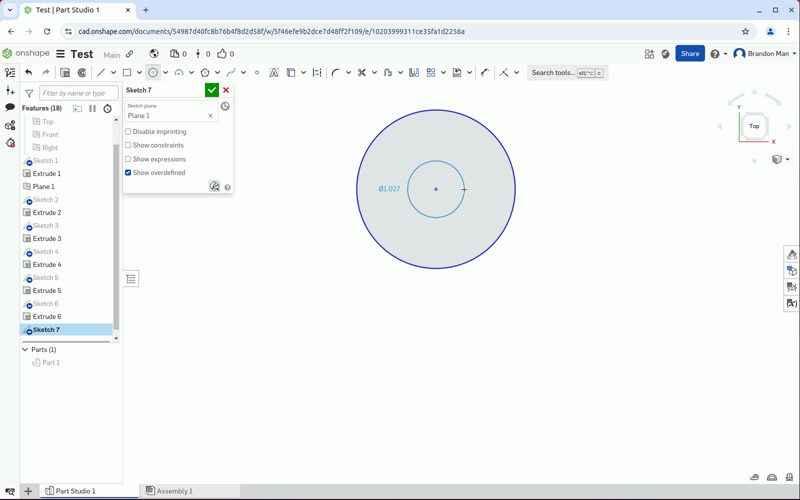
scroll(-6)
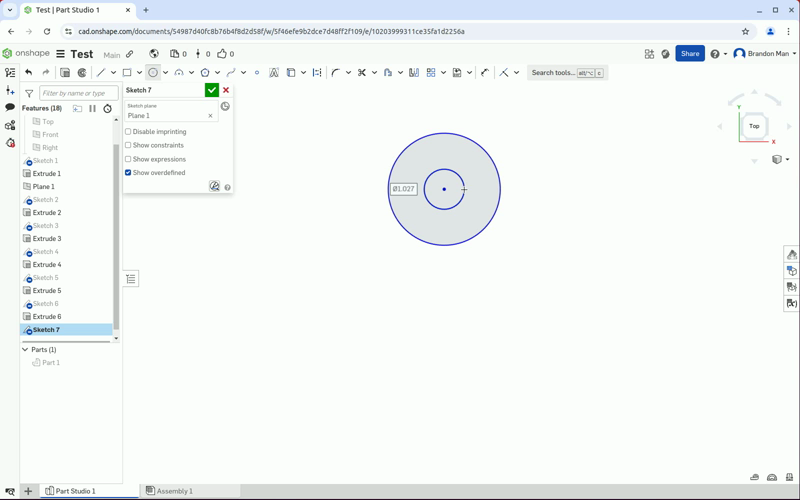
scroll(-6)
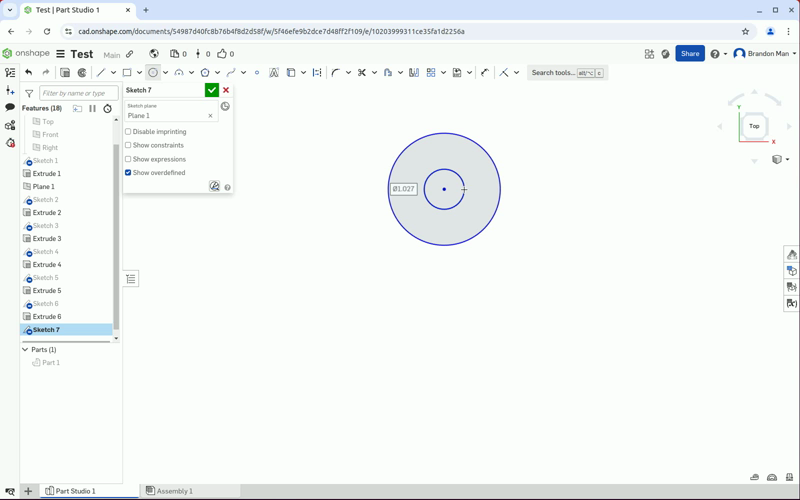
scroll(-6)
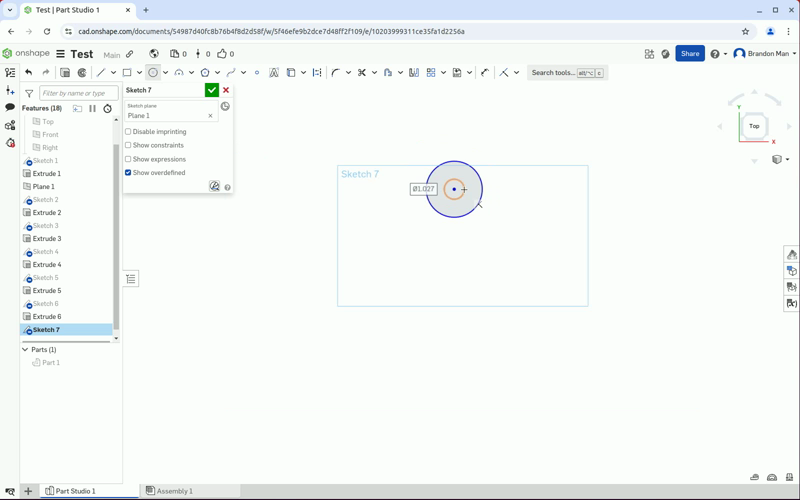
scroll(-6)
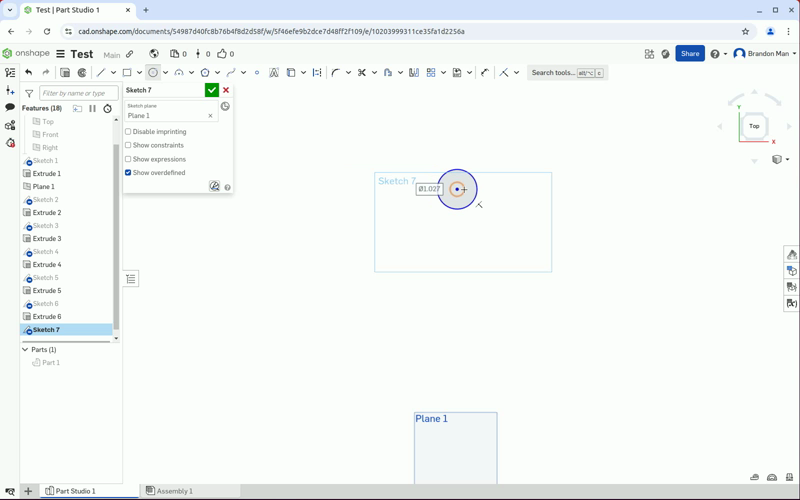
scroll(-6)
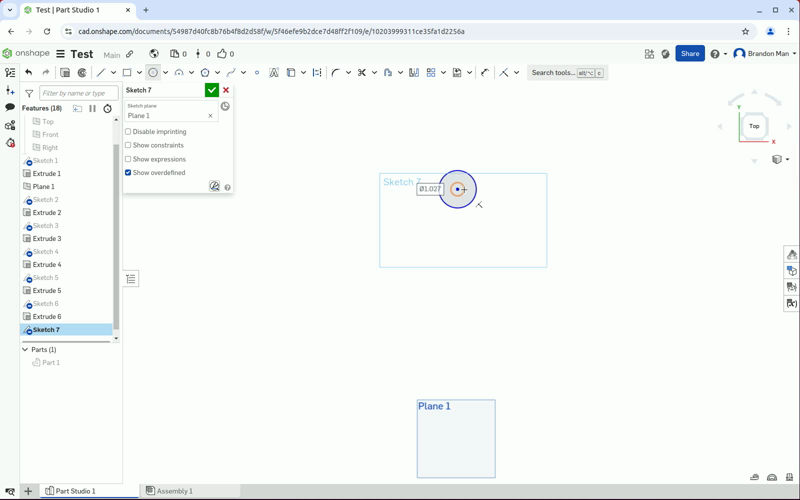
scroll(-6)
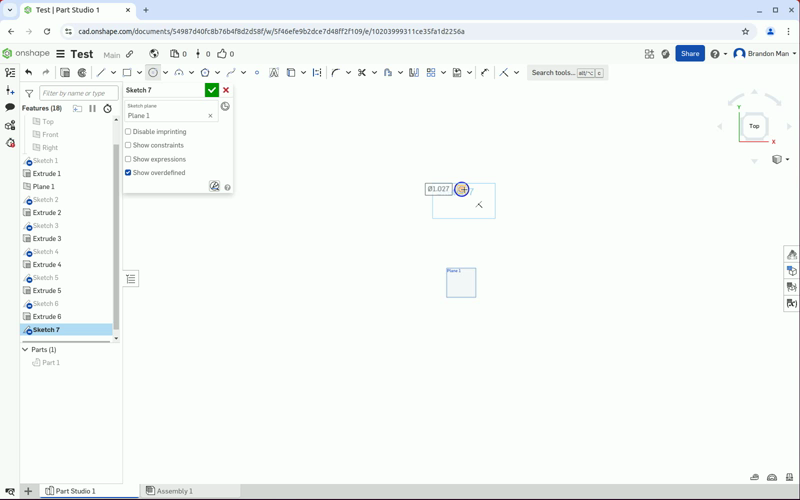
key(esc)
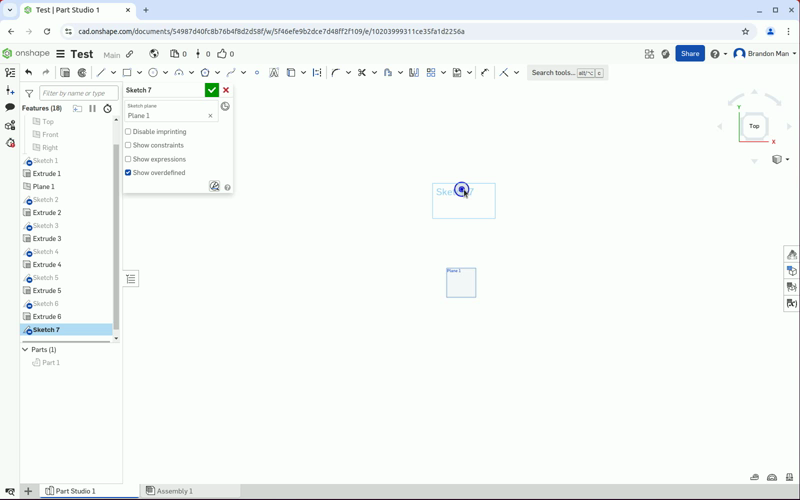
mouse_move(465, 188)
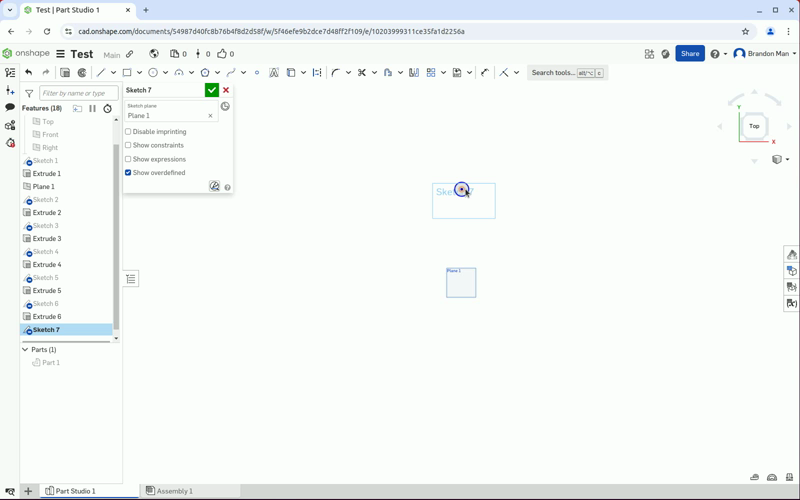
scroll(6)
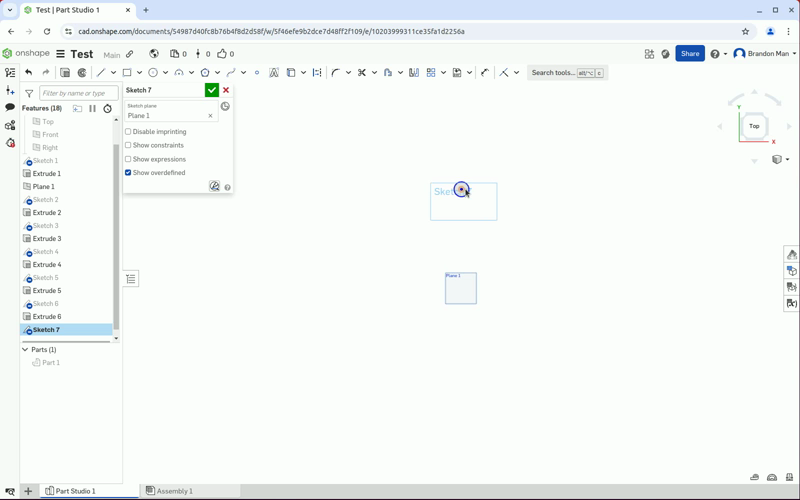
scroll(6)
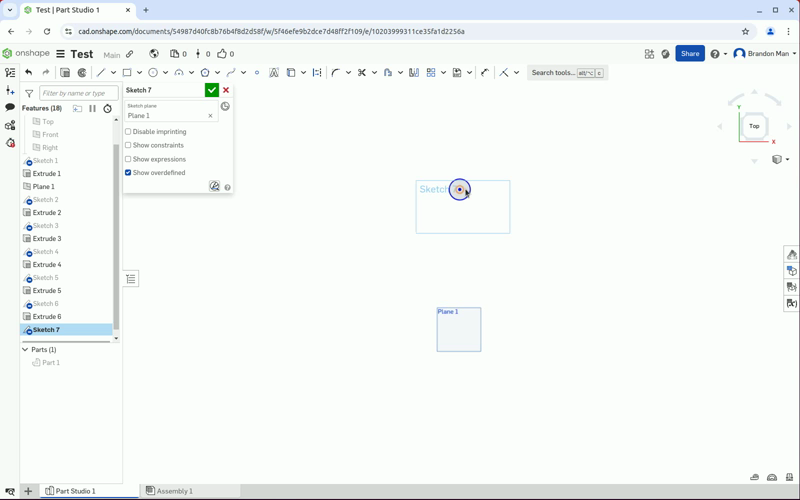
scroll(6)
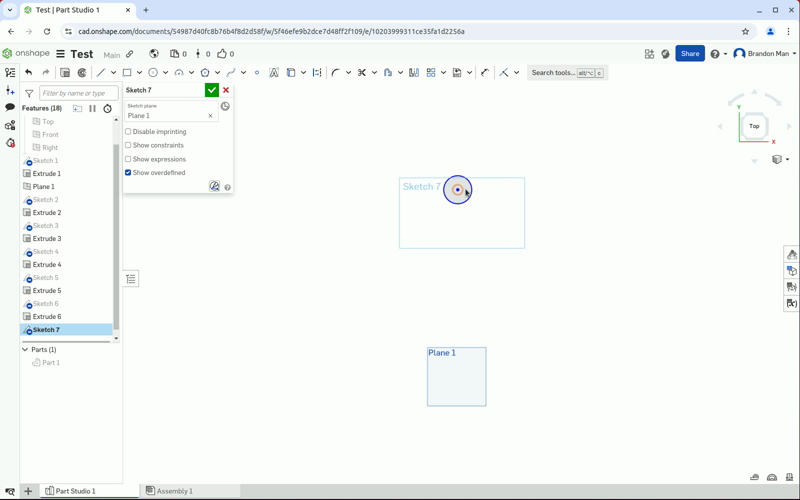
scroll(6)
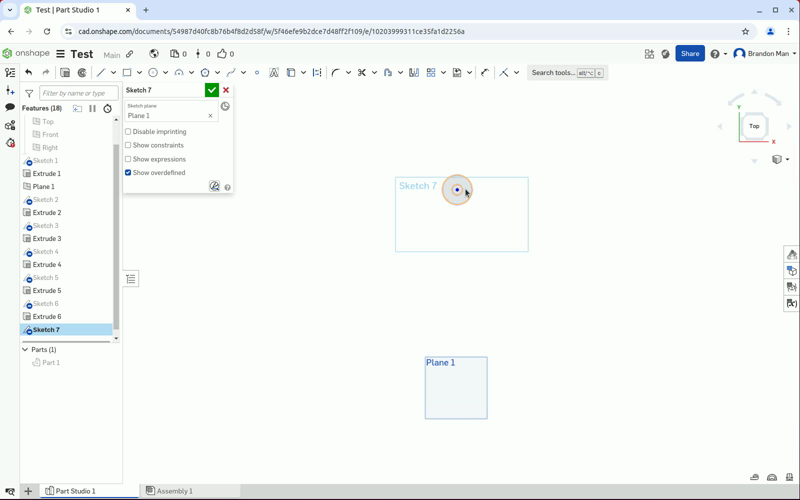
scroll(6)
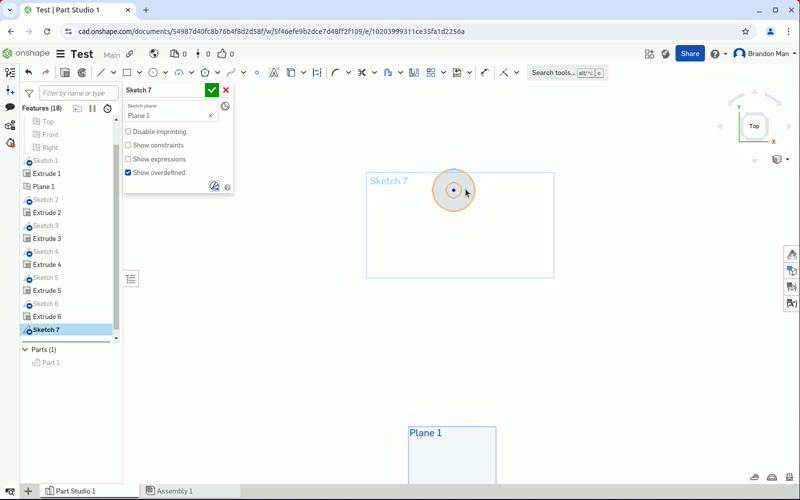
scroll(6)
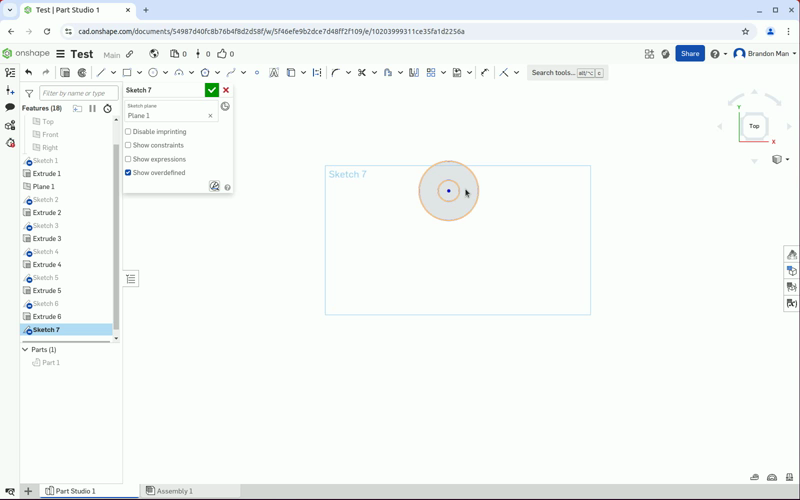
scroll(6)
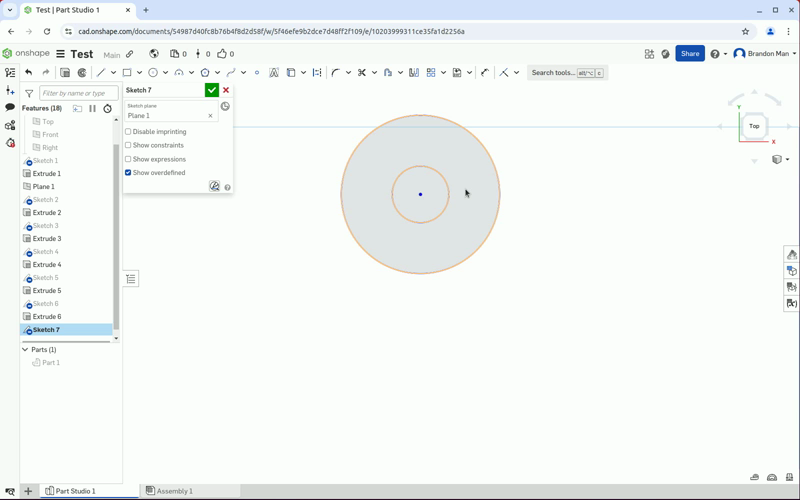
click(465, 188)
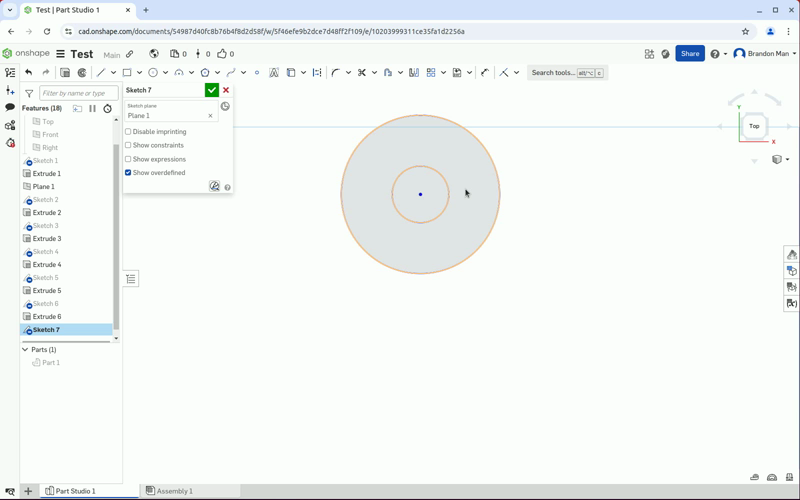
scroll(-6)
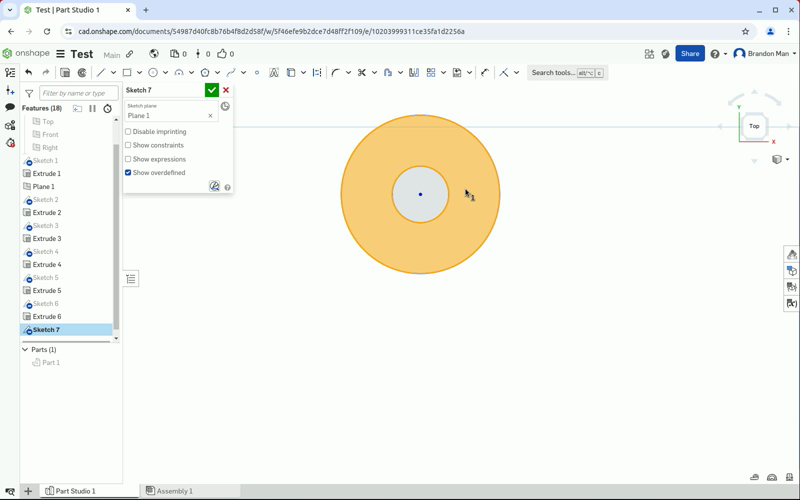
scroll(-6)
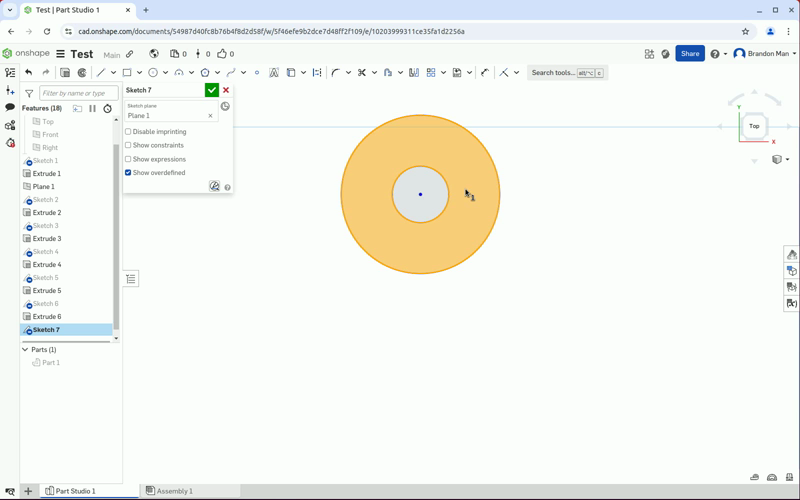
scroll(-6)
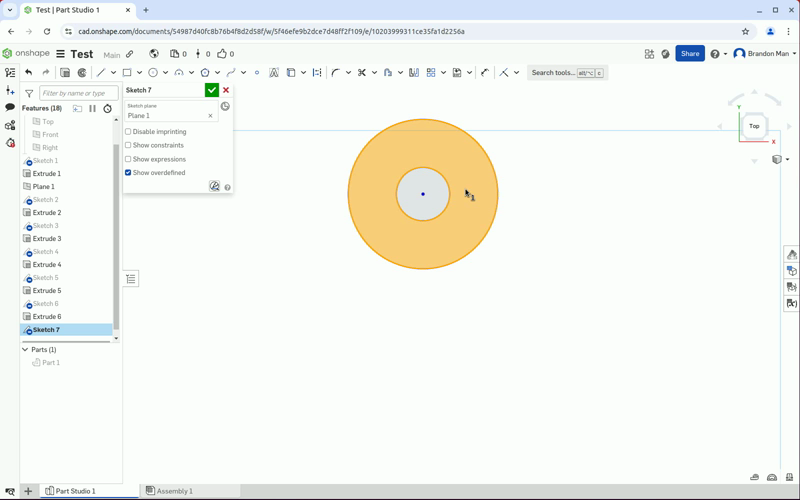
scroll(-6)
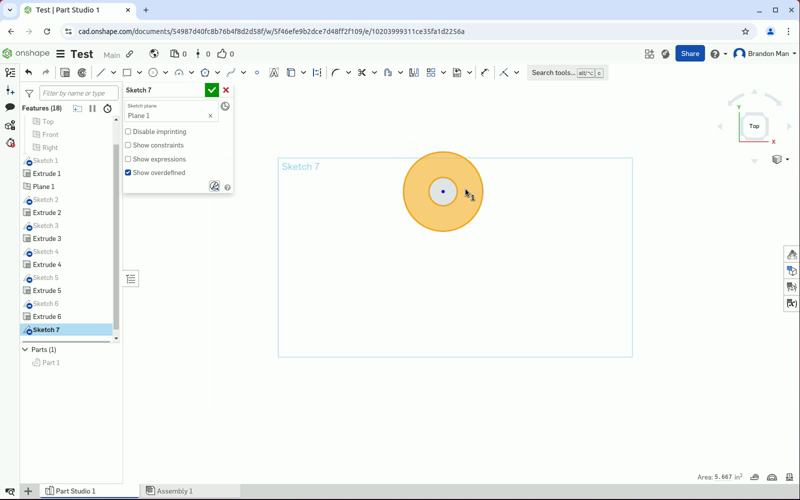
scroll(-6)
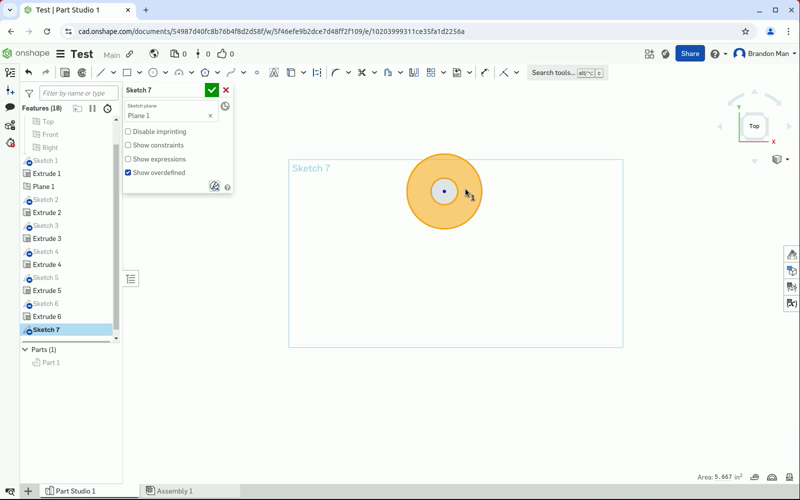
scroll(-6)
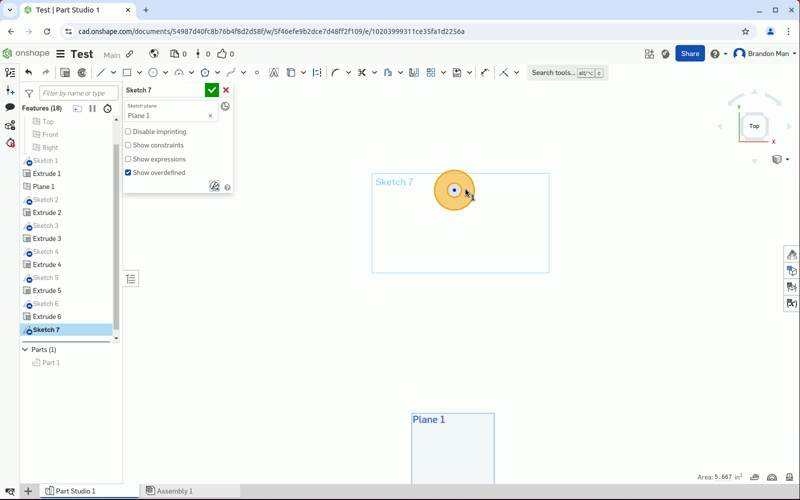
scroll(-6)
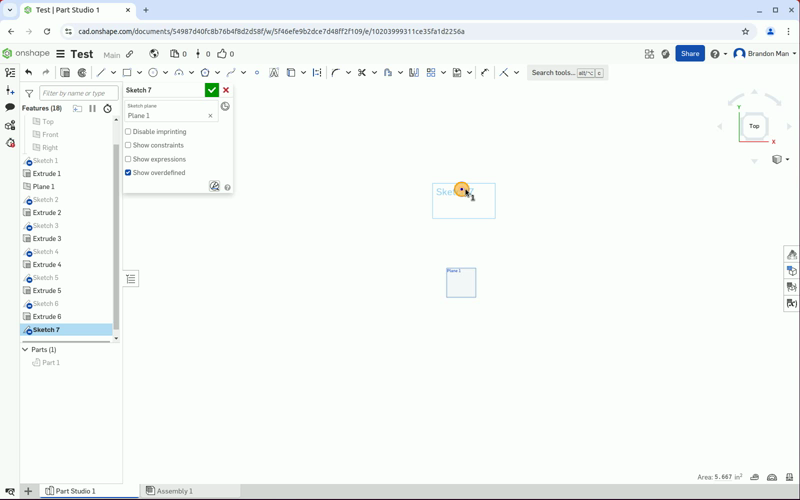
mouse_move(73, 352)
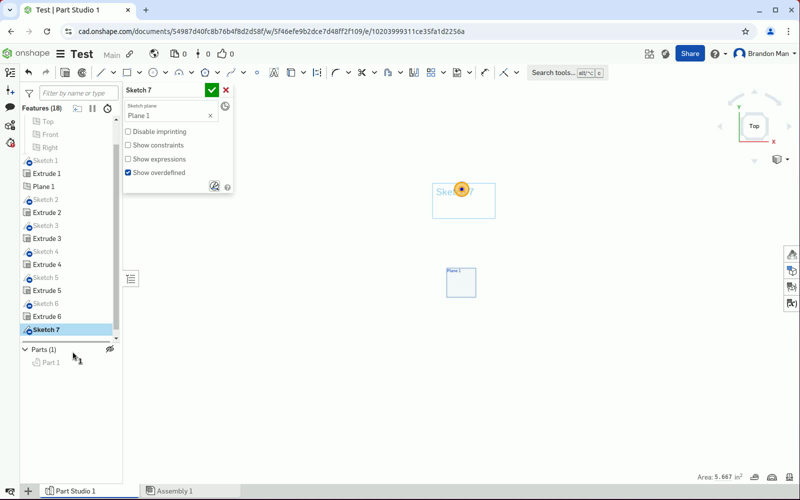
key(shift+y)
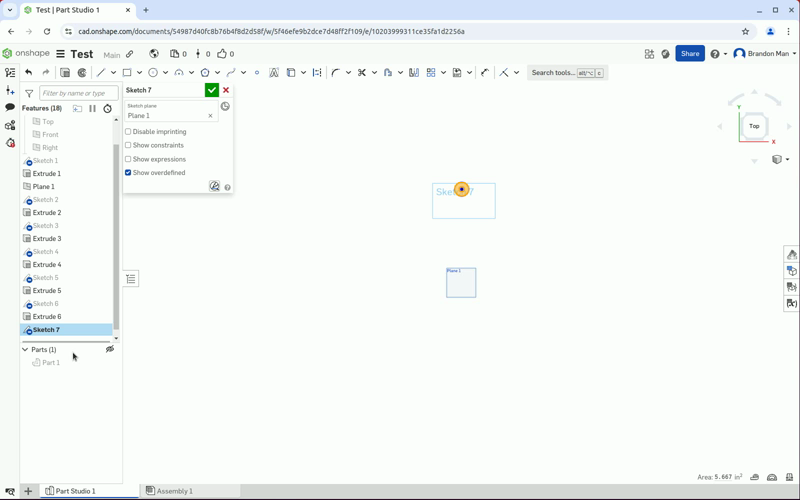
key(shift+e)
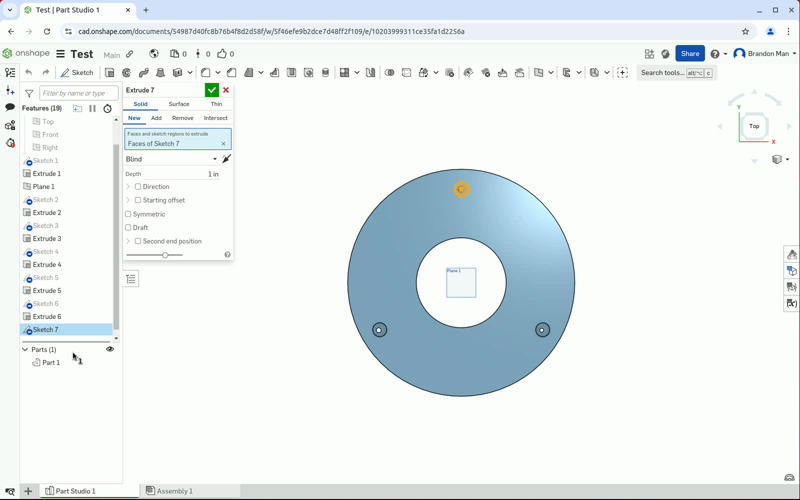
mouse_move(143, 106)
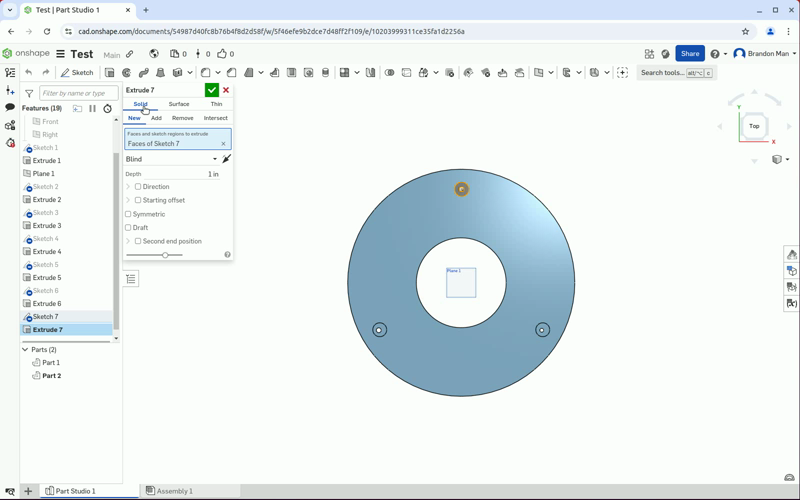
click(143, 106)
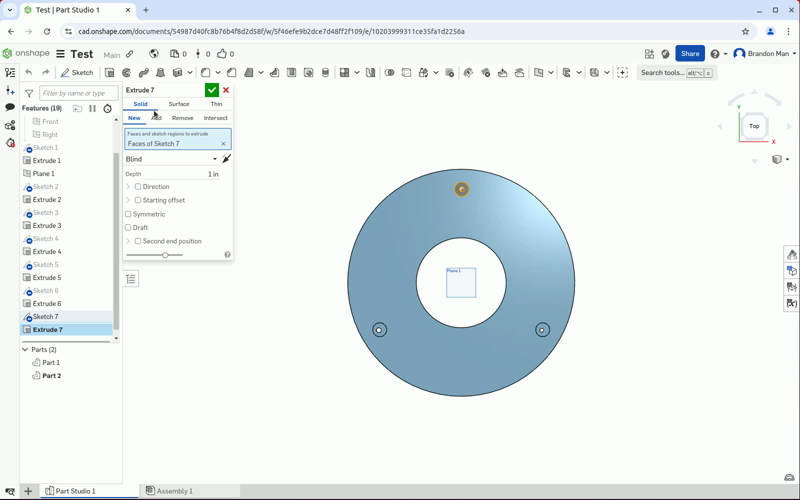
mouse_move(186, 120)
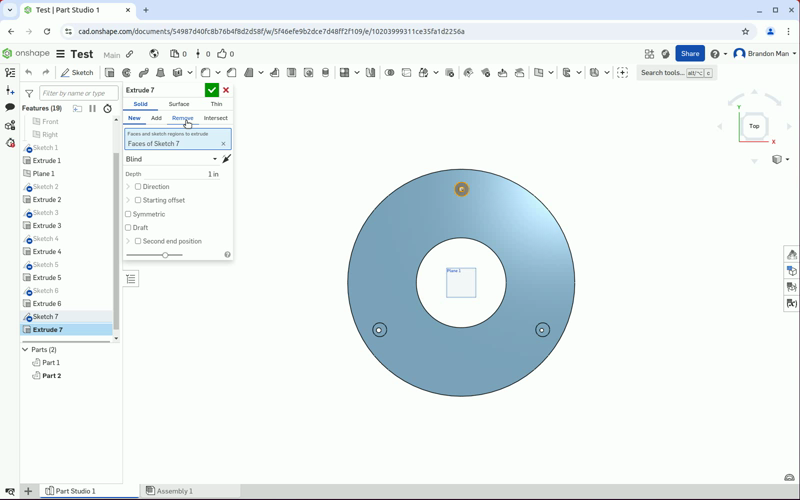
click(186, 120)
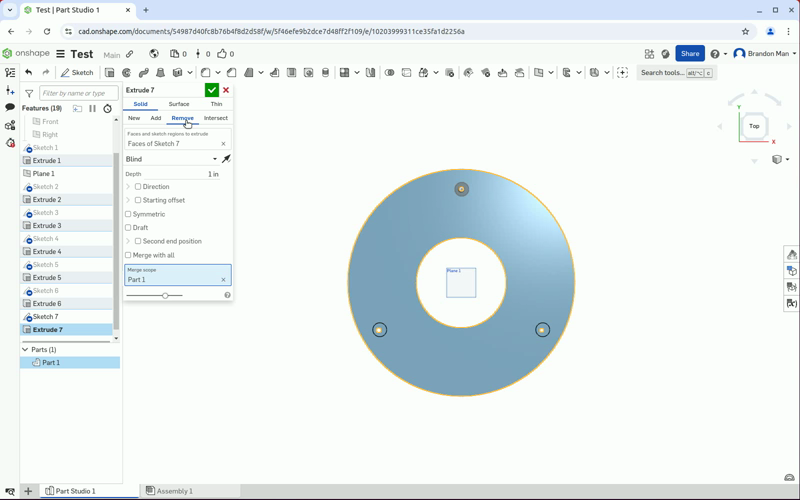
key(tab, 4)
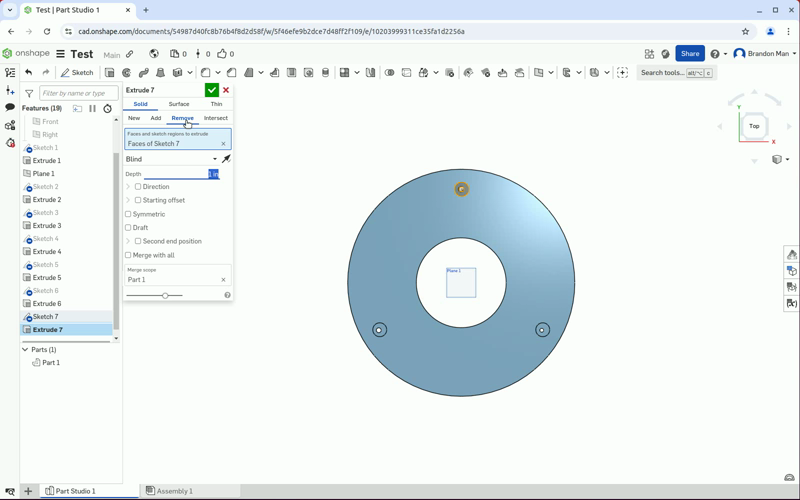
text(1.444)
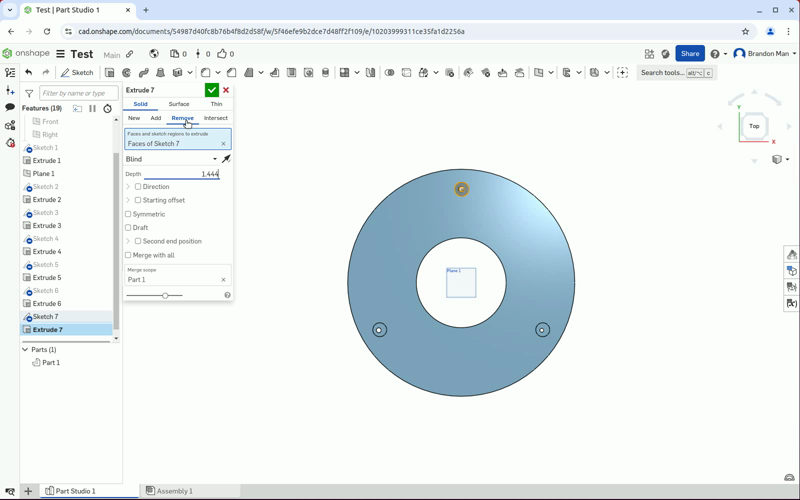
key(tab, 6)
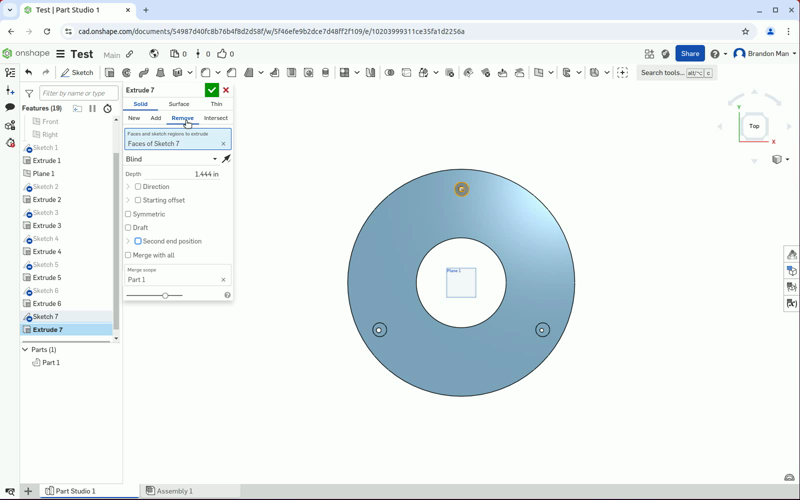
key(space)
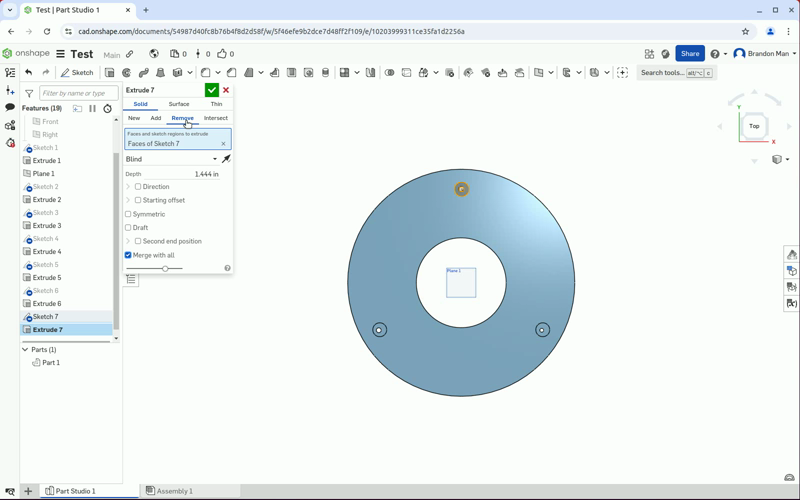
key(enter)
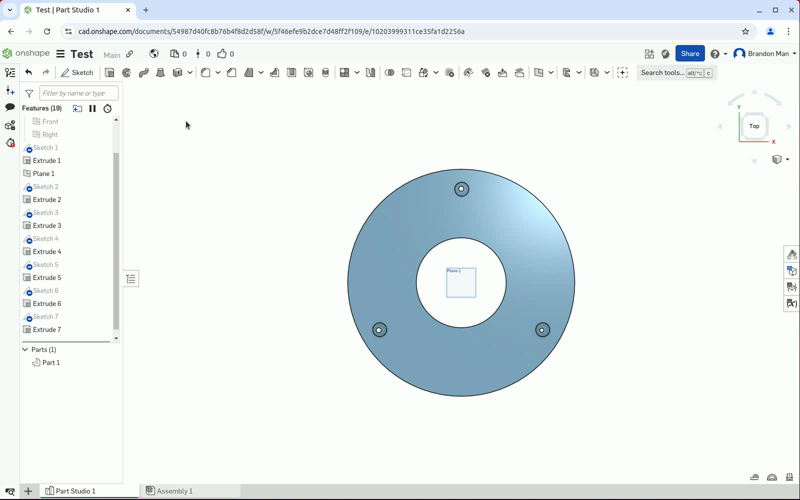
key(shift+h)
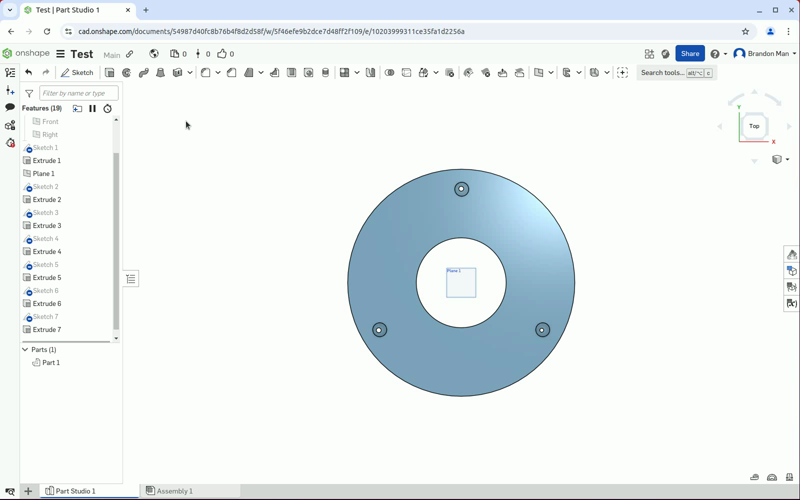
key(shift+h)
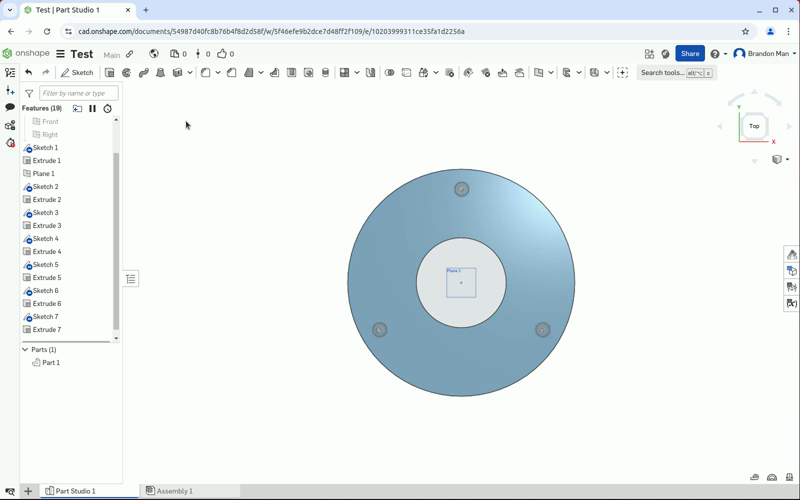
key(shift+7)
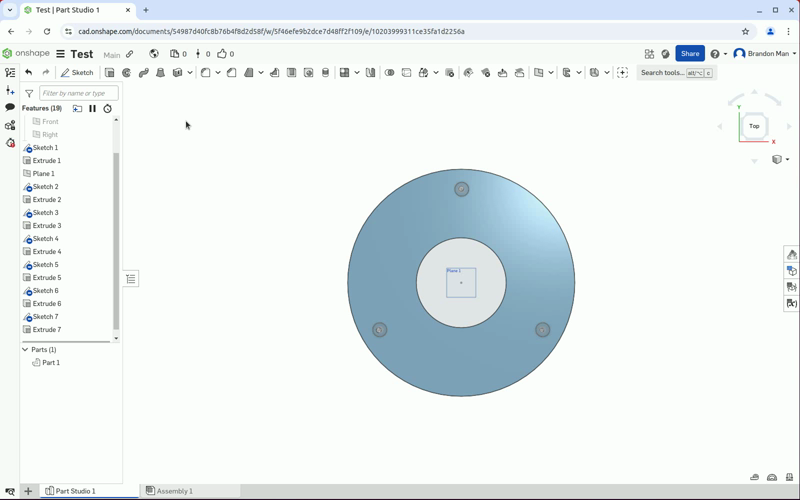
key(up, 3)
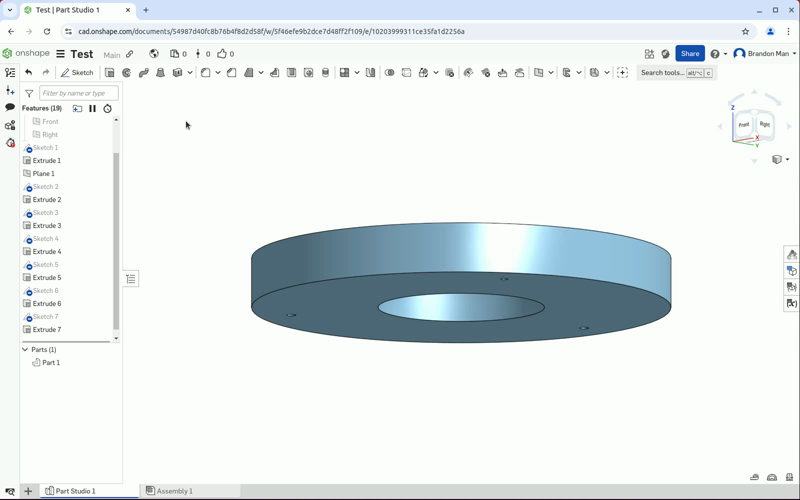
key(left, 3)
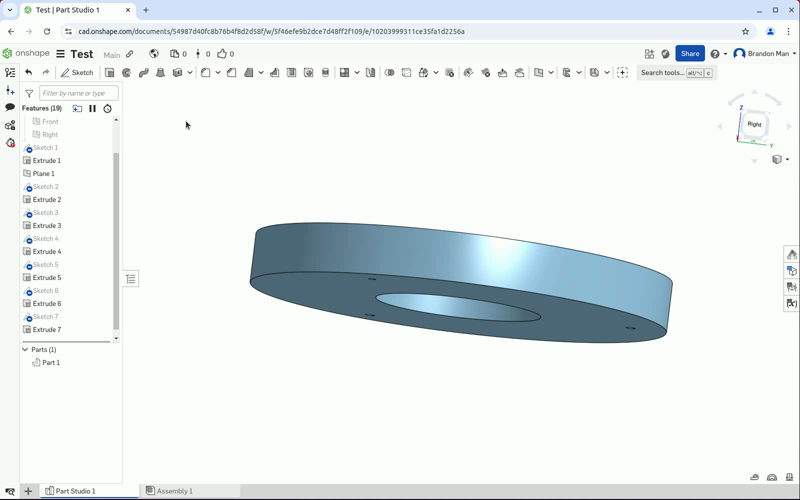
key(right, 3)
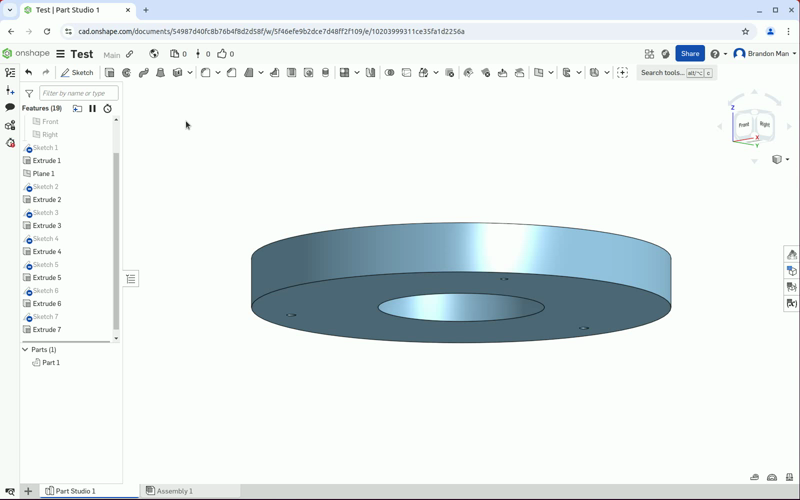
key(down, 3)
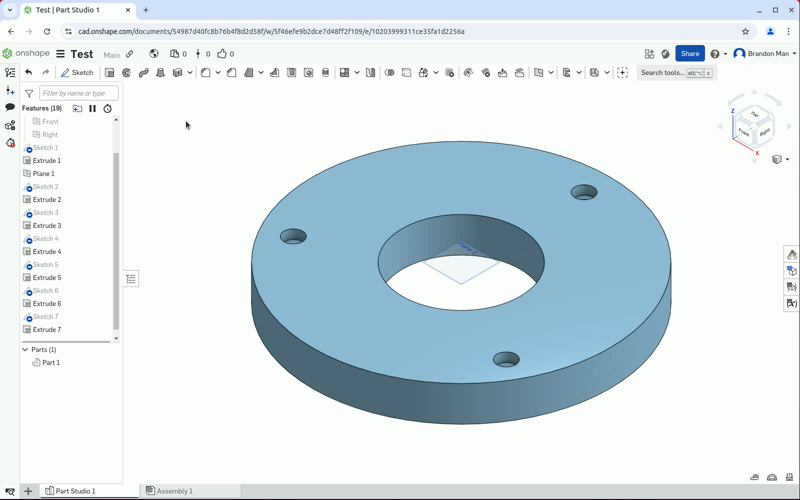
mouse_move(69, 150)
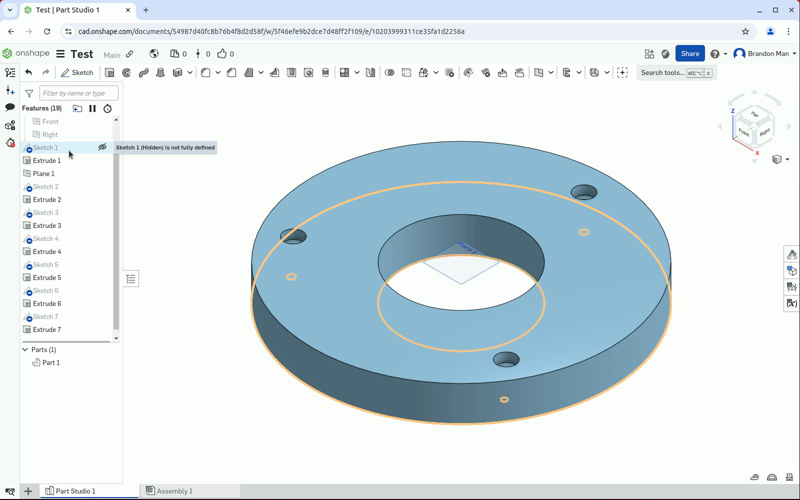
click(69, 150)